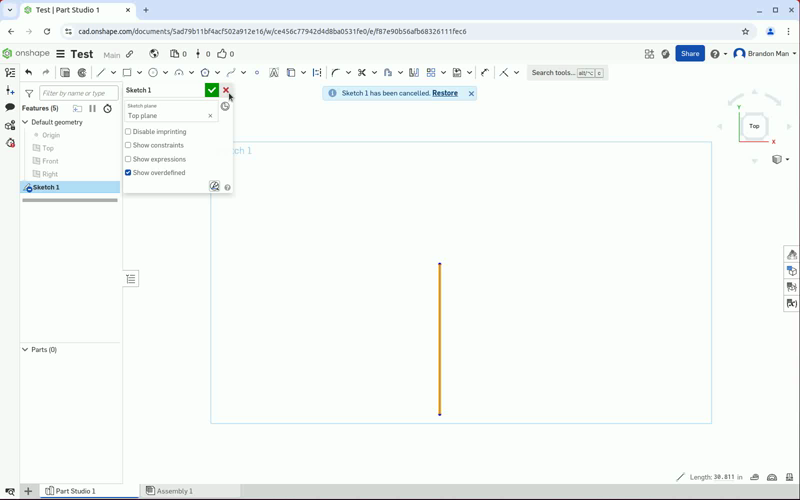
key(shift+h)
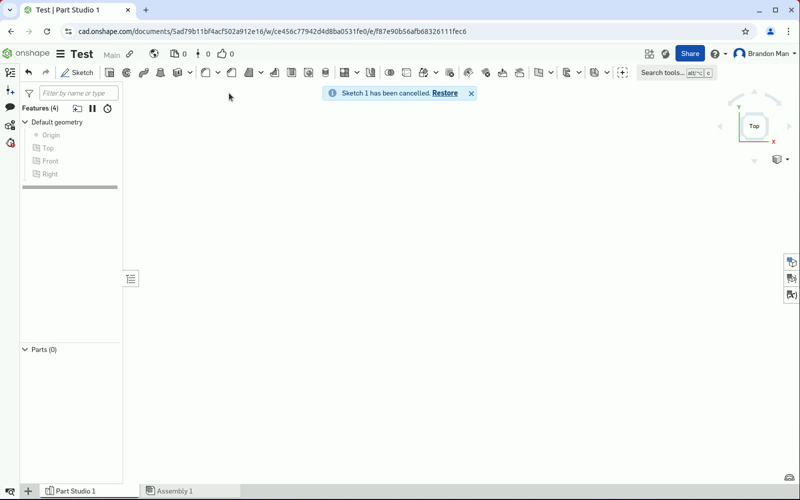
mouse_move(73, 352)
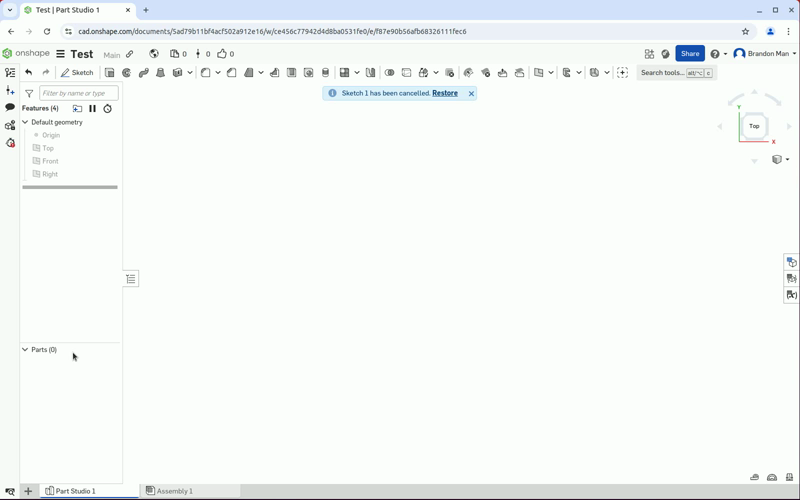
key(y)
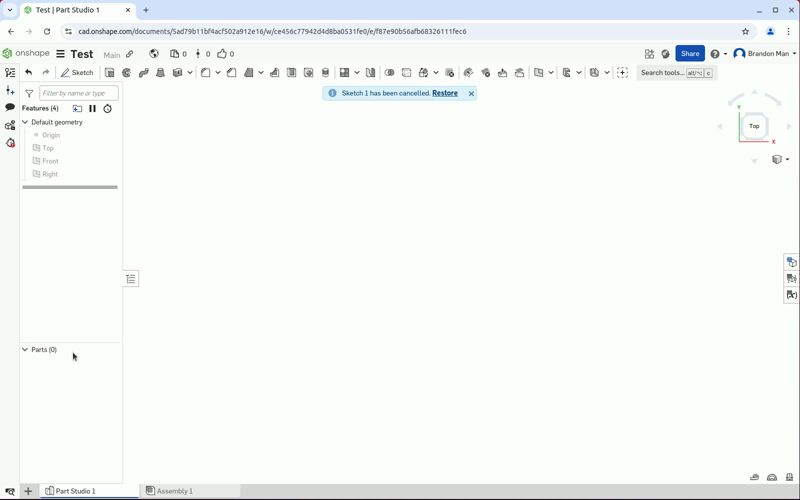
key(shift+p)
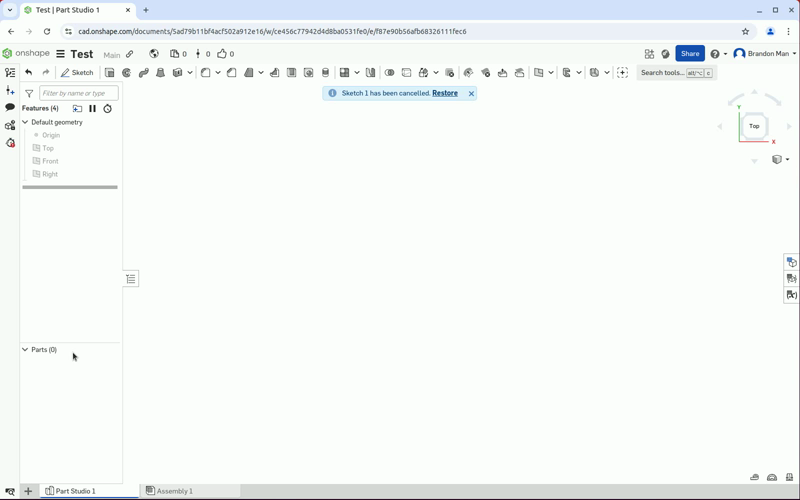
key(space)
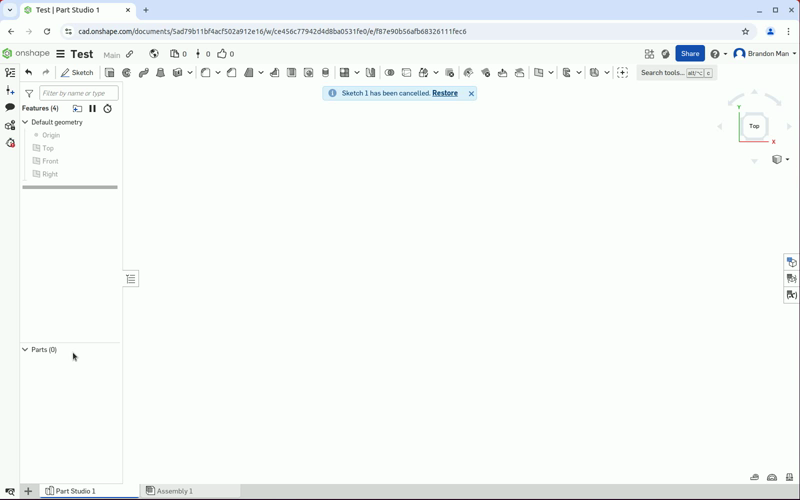
key_down(shift)
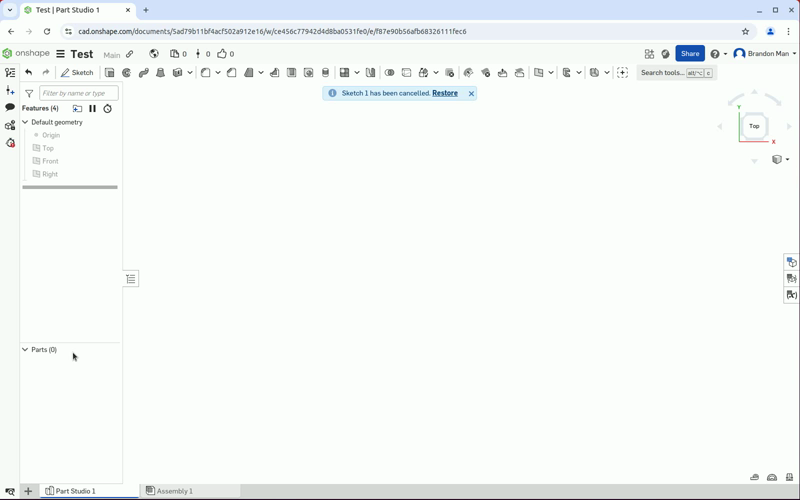
key(up)
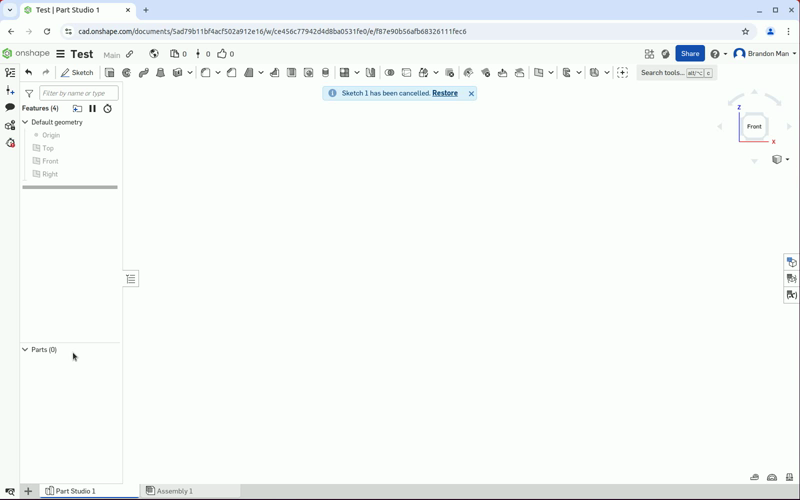
key_up(shift)
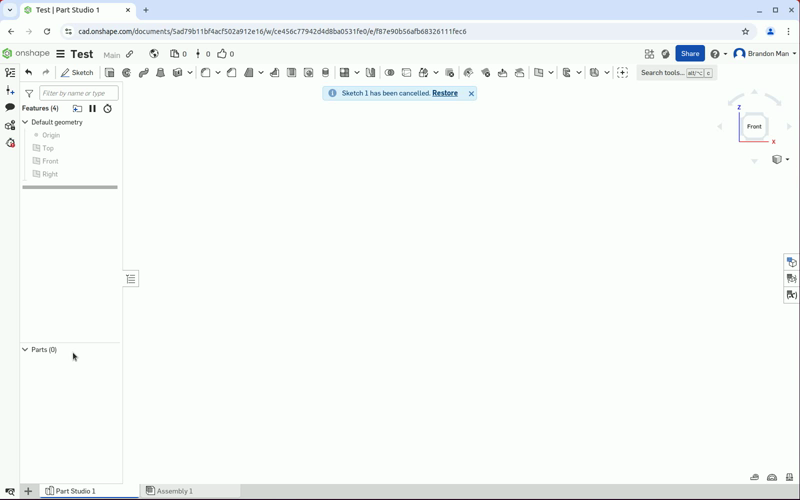
mouse_move(73, 352)
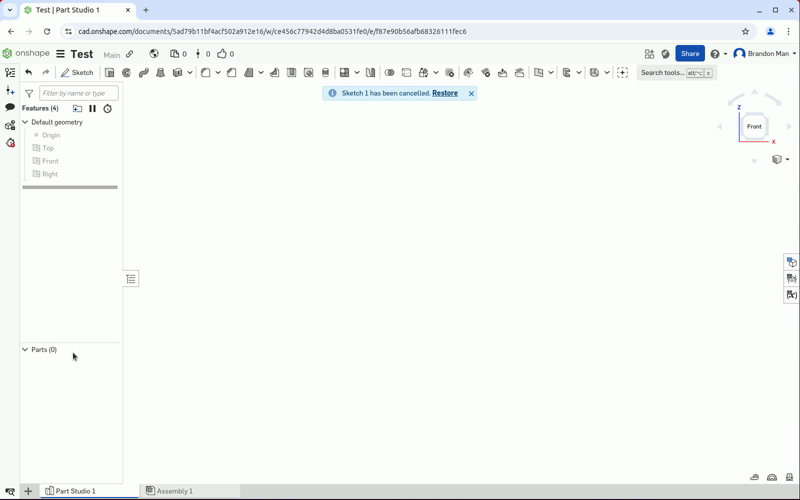
key(shift+y)
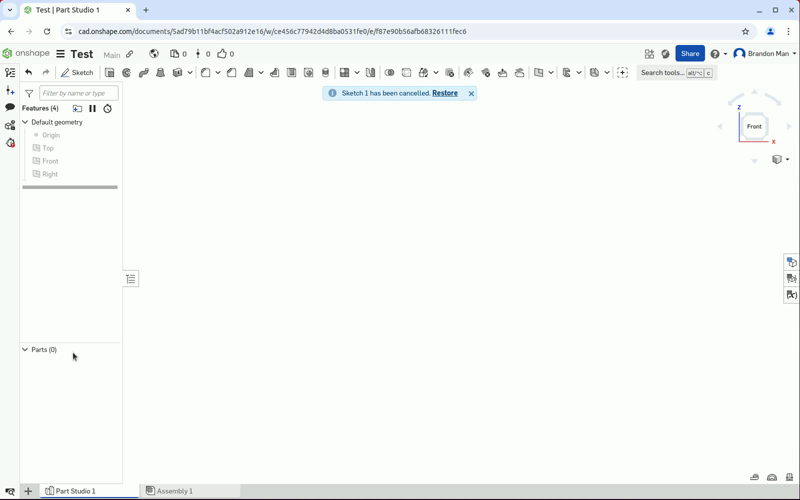
key(shift+s)
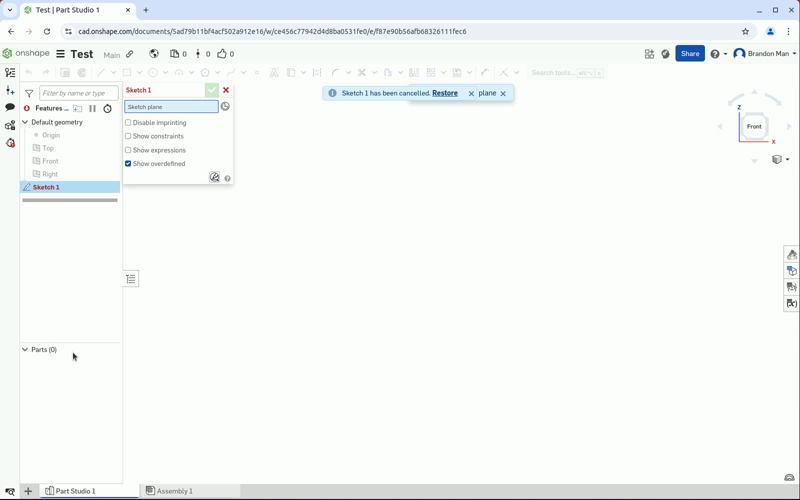
mouse_move(73, 163)
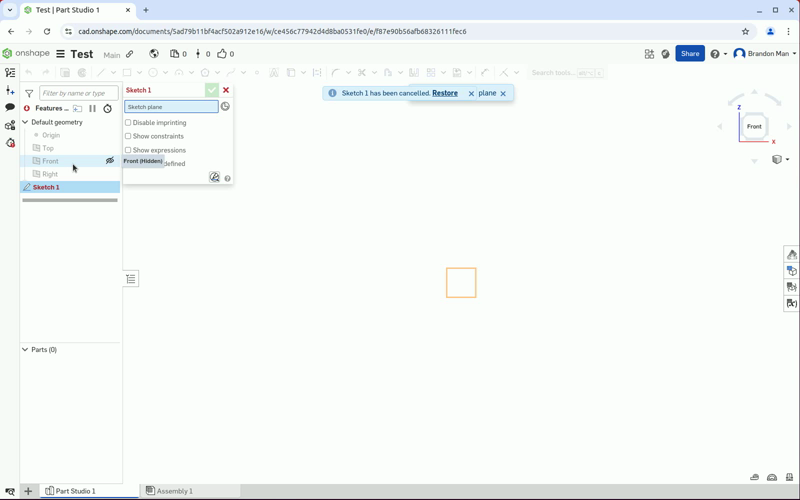
click(73, 163)
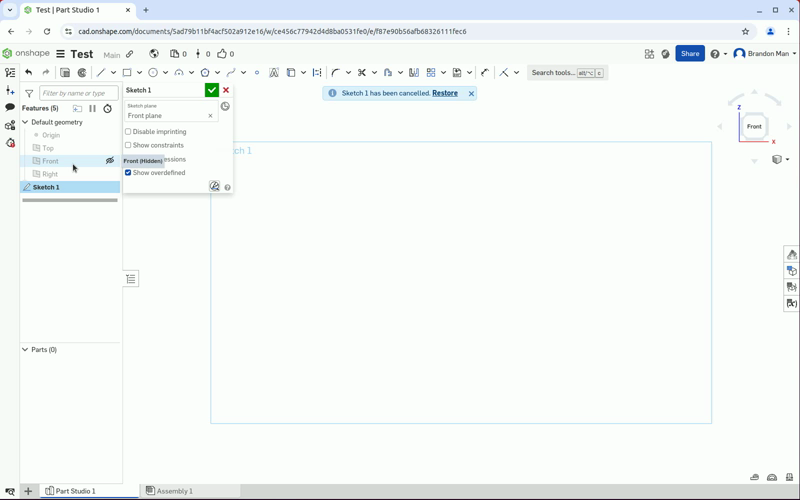
mouse_move(73, 352)
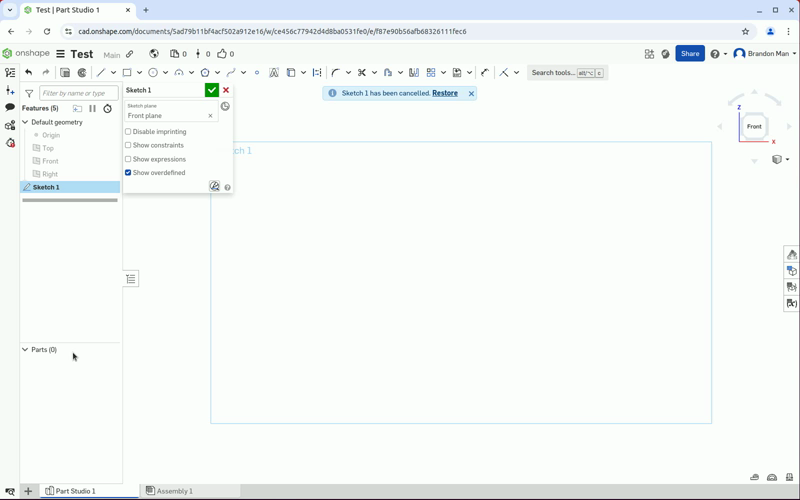
key(y)
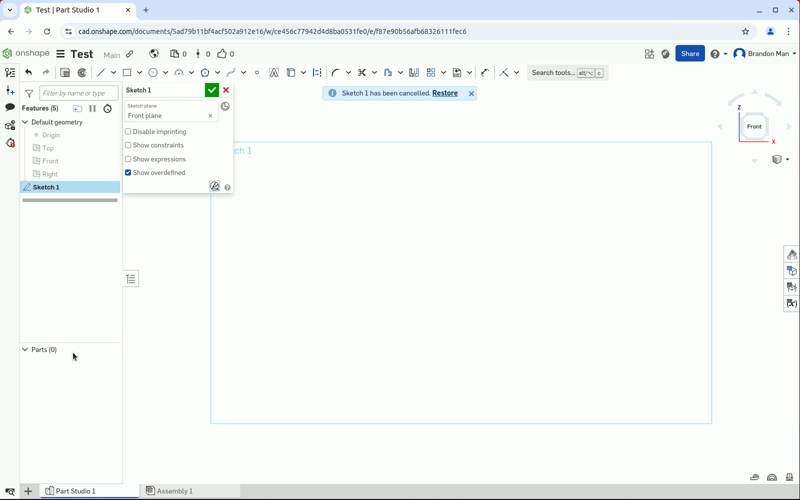
key(a)
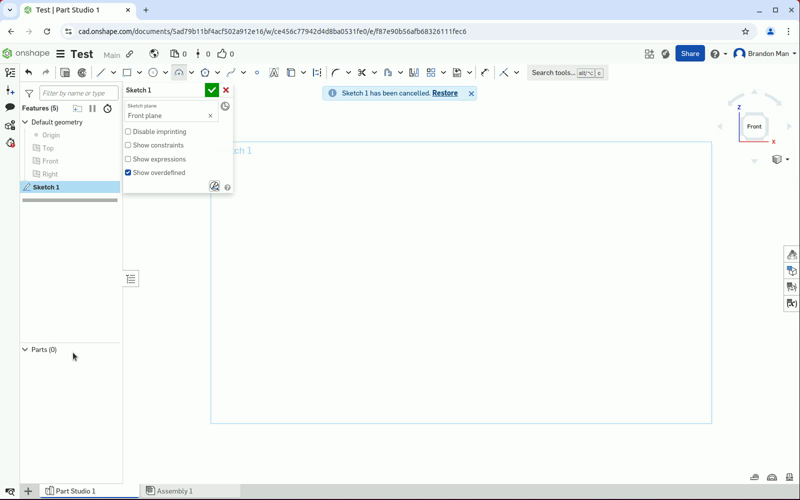
key_down(shift)
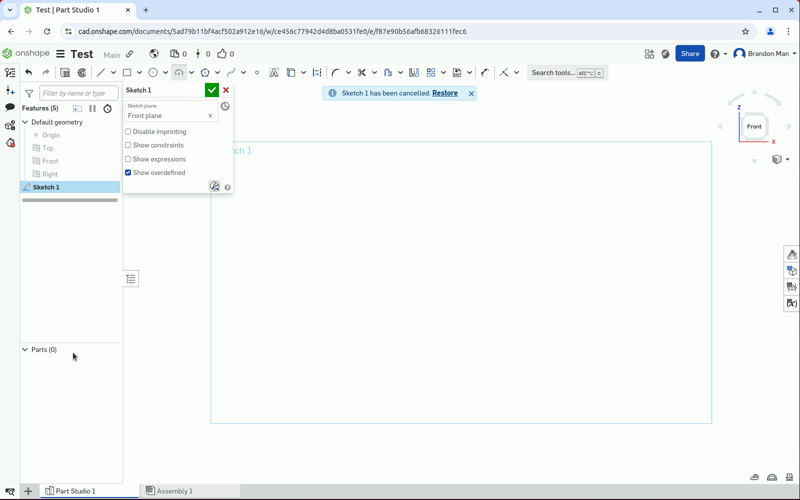
mouse_move(460, 224)
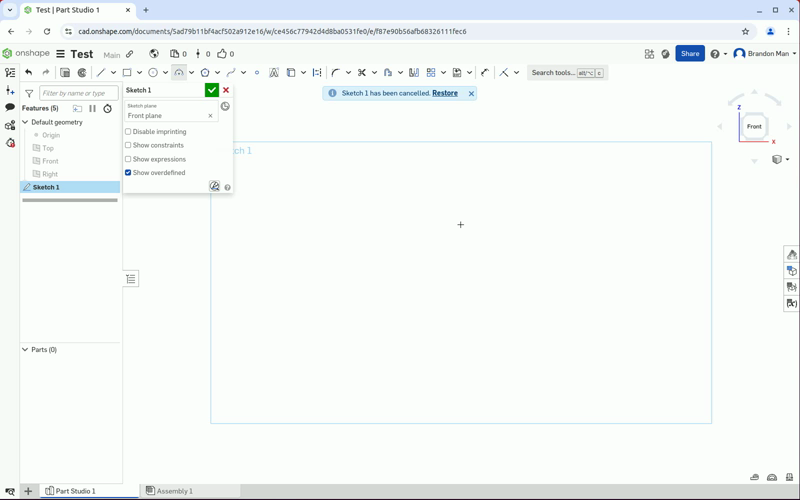
click(460, 224)
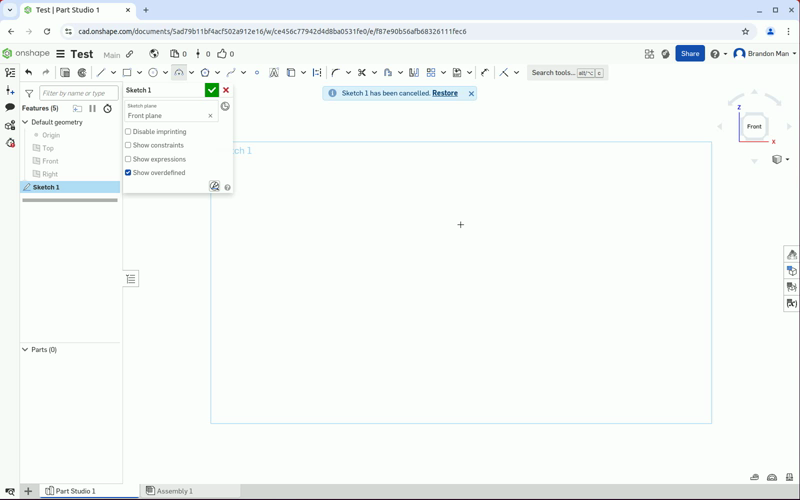
key_up(shift)
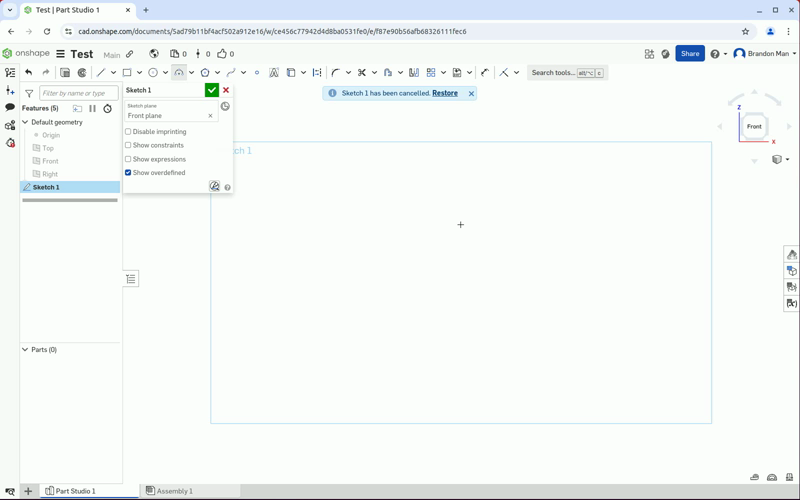
key_down(shift)
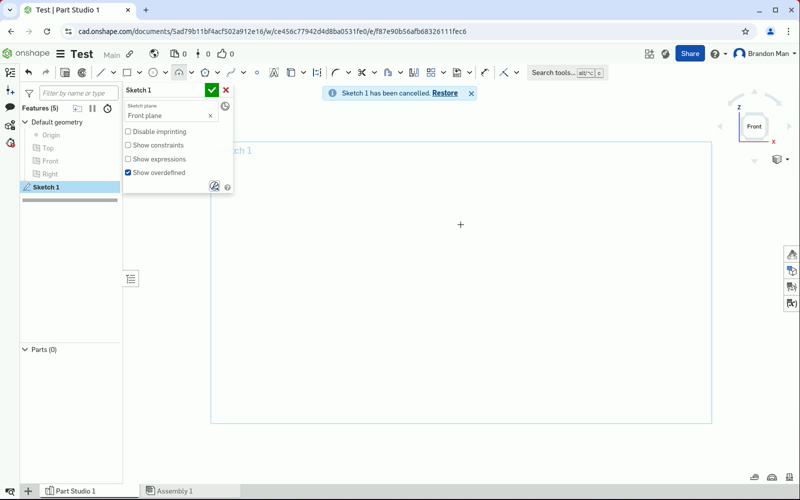
mouse_move(519, 283)
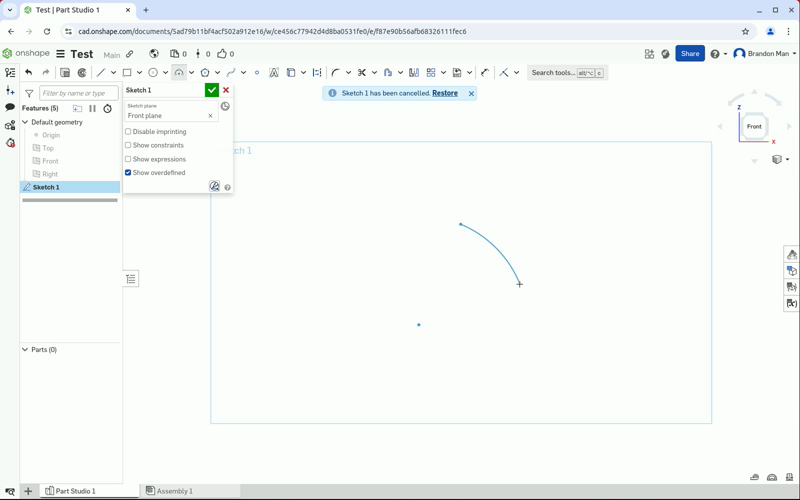
click(519, 283)
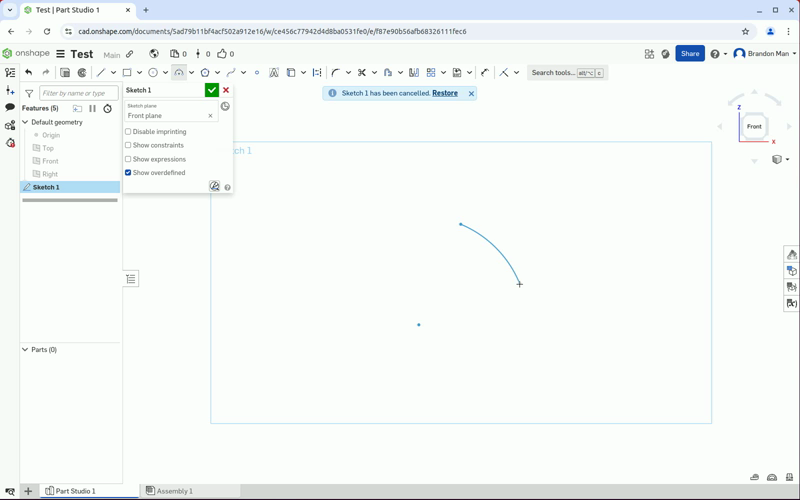
mouse_move(502, 241)
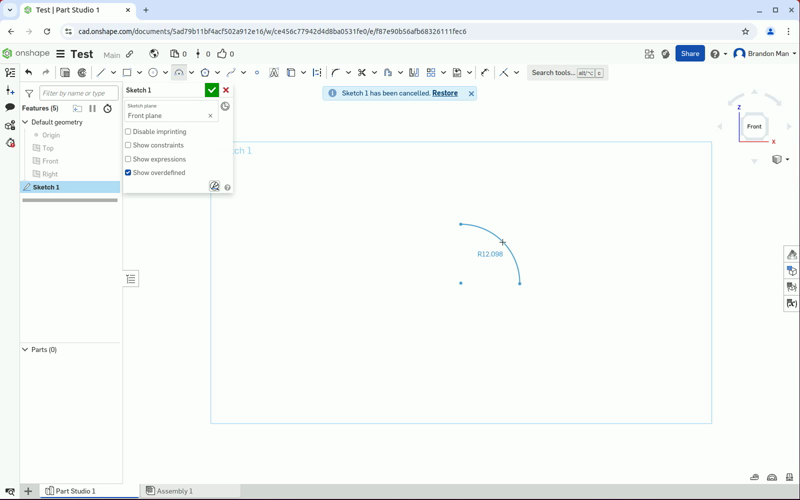
click(502, 241)
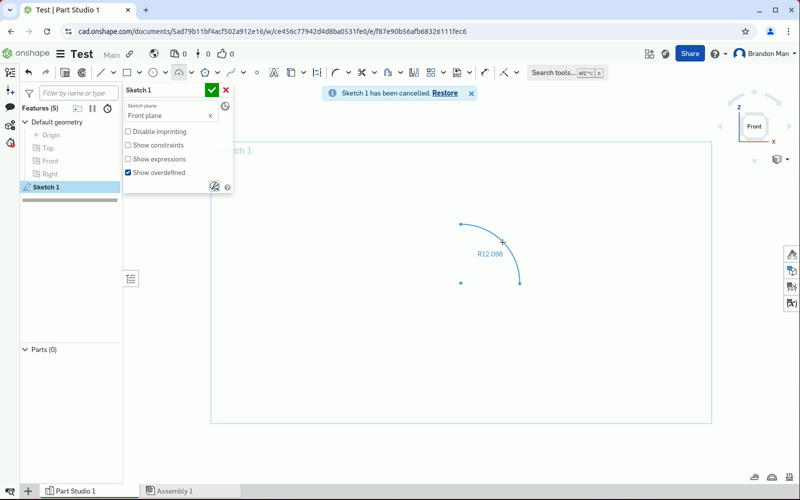
key_up(shift)
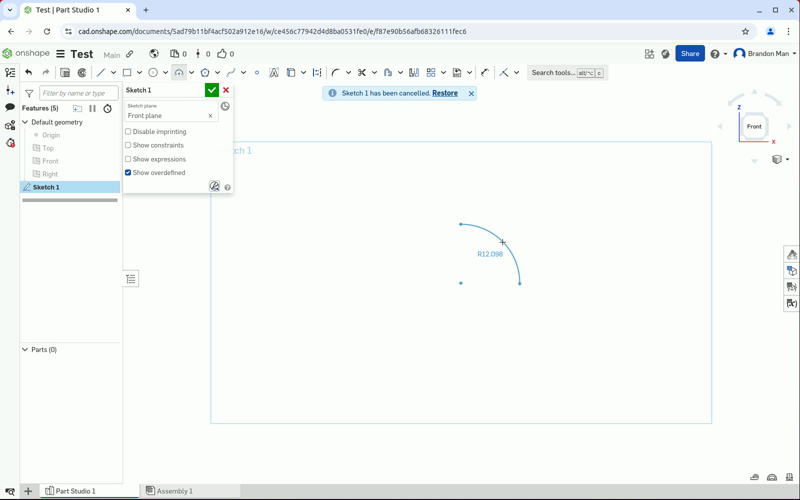
key(esc)
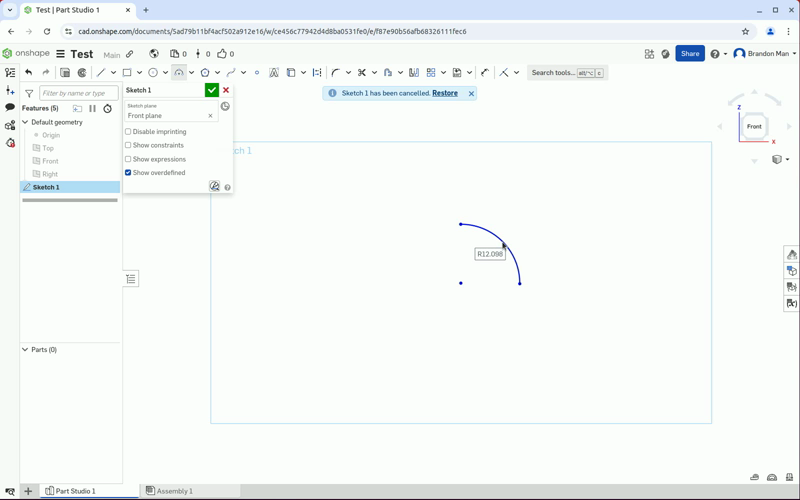
key(l)
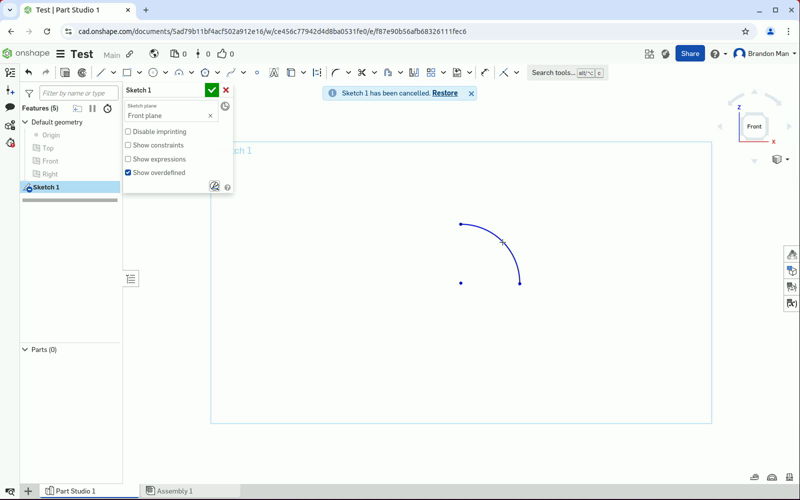
mouse_move(519, 283)
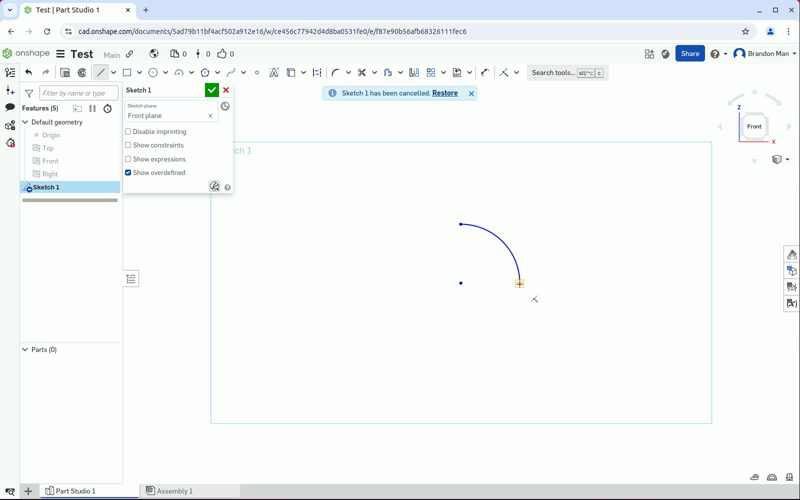
click(519, 283)
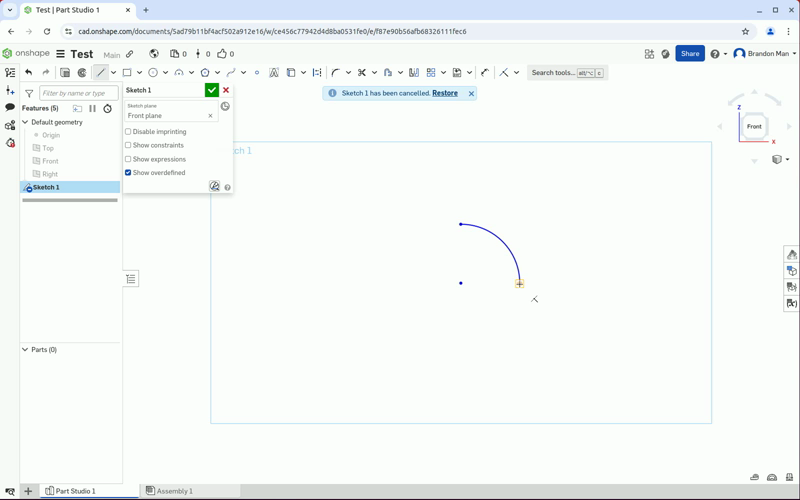
key_down(shift)
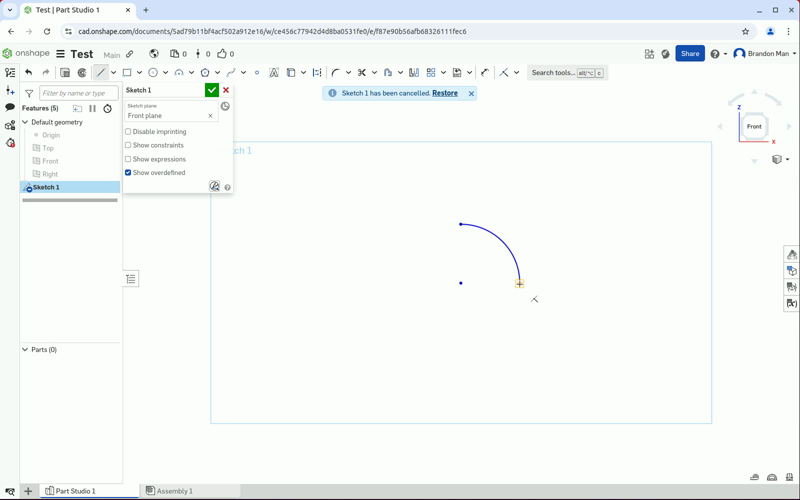
mouse_move(549, 283)
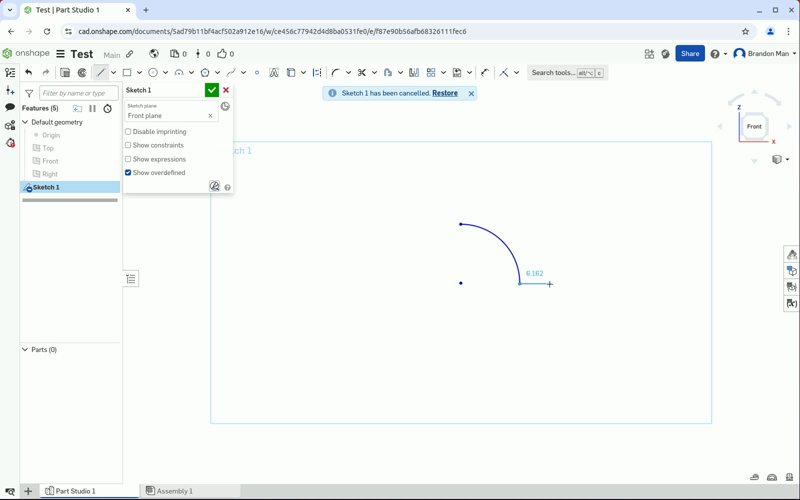
mouse_move(519, 224)
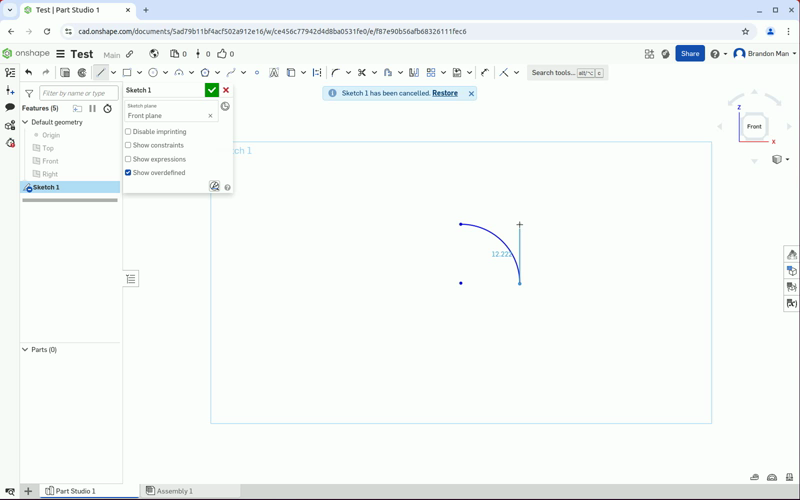
click(519, 224)
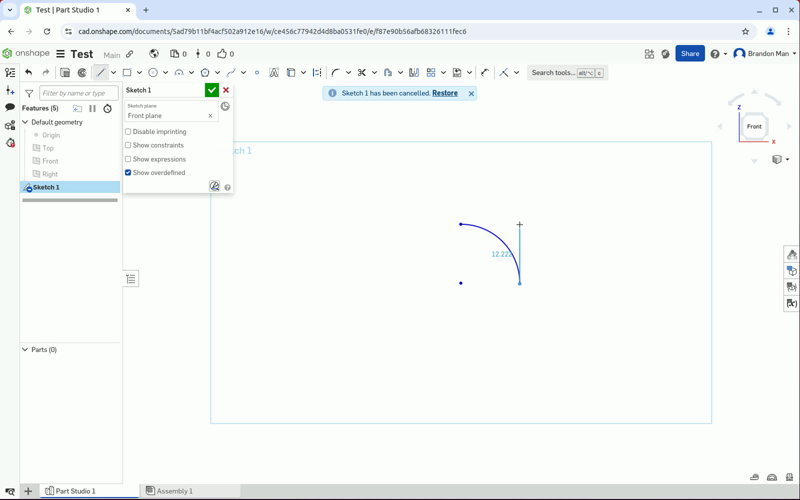
key_up(shift)
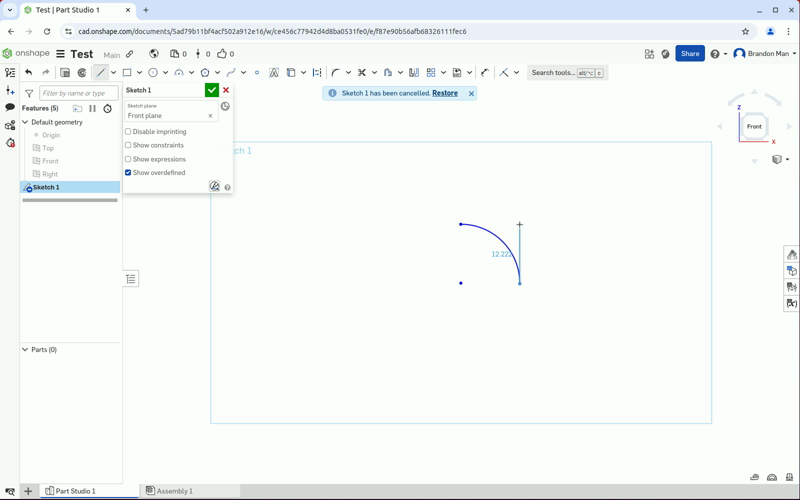
mouse_move(549, 224)
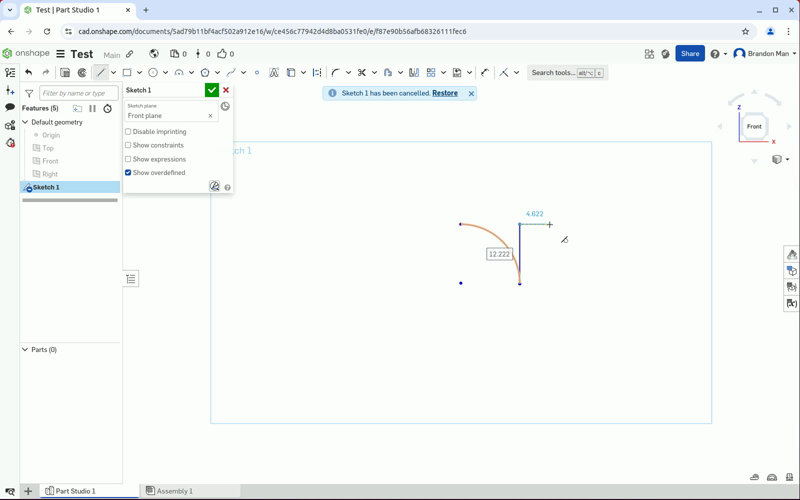
key_down(shift)
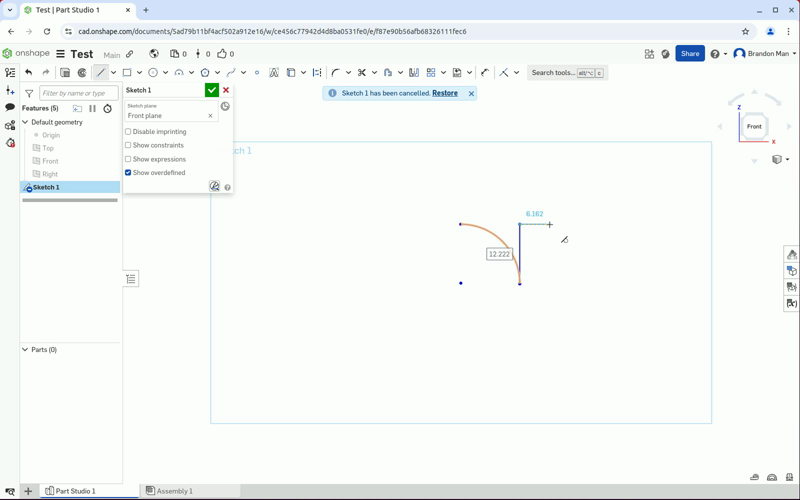
mouse_move(460, 224)
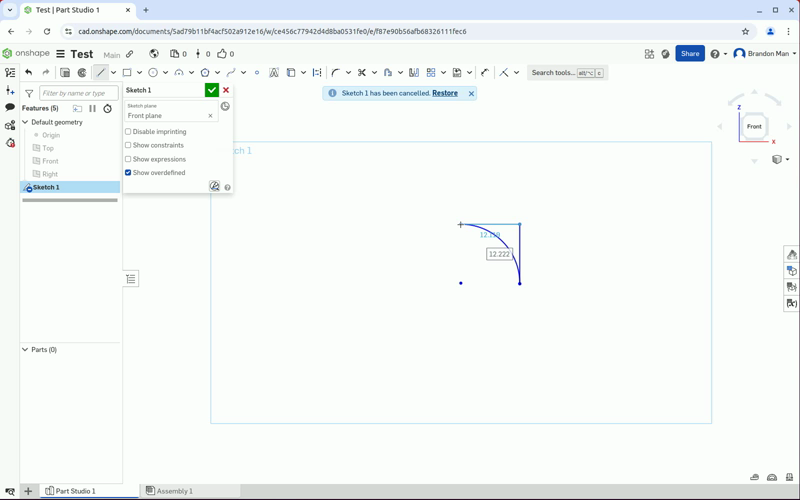
key_up(shift)
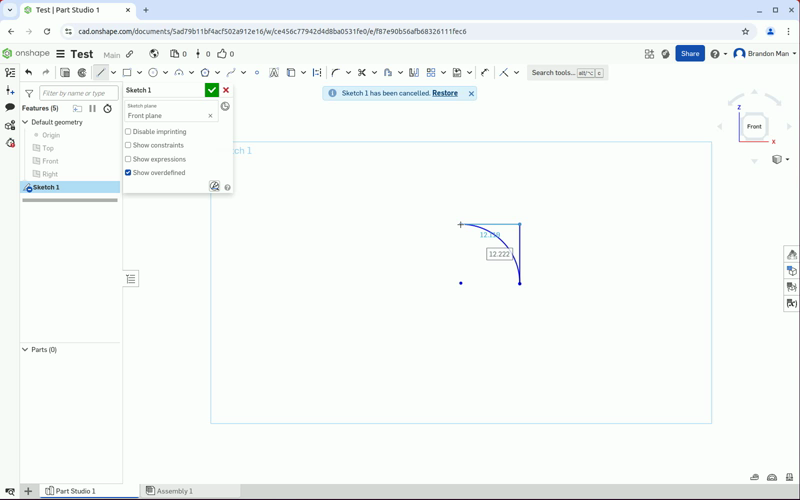
click(460, 224)
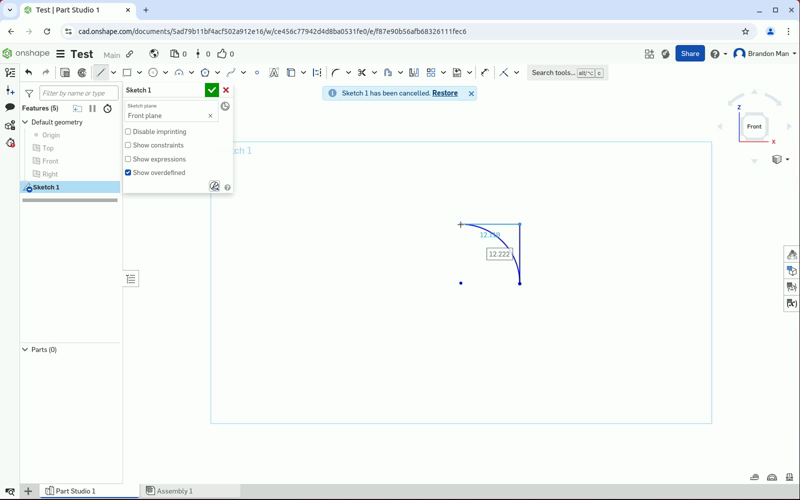
key(esc)
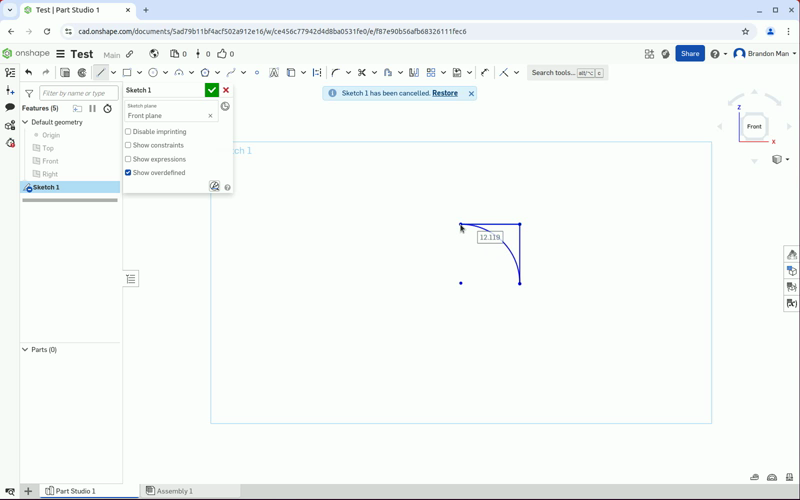
mouse_move(513, 242)
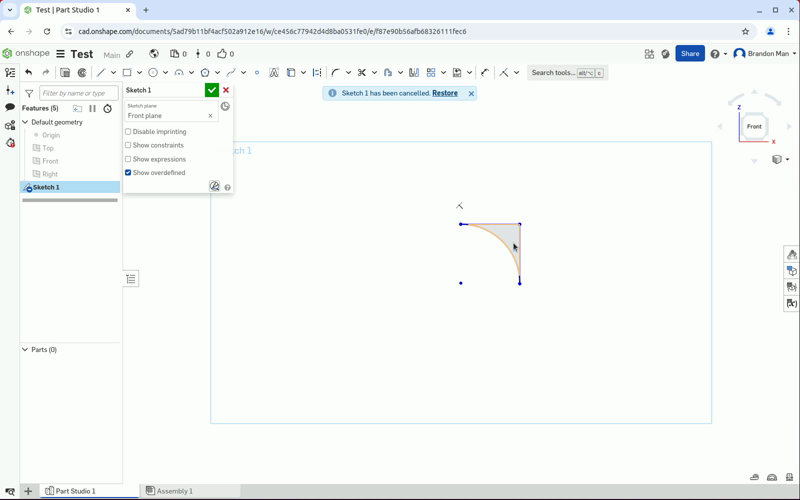
scroll(6)
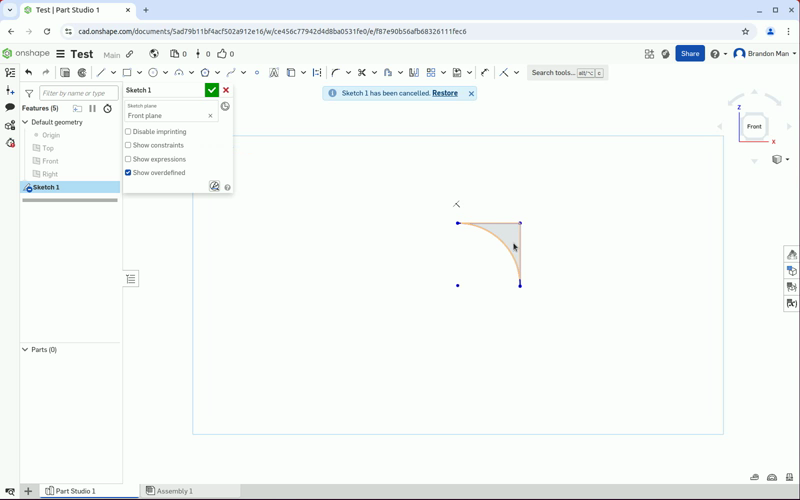
scroll(6)
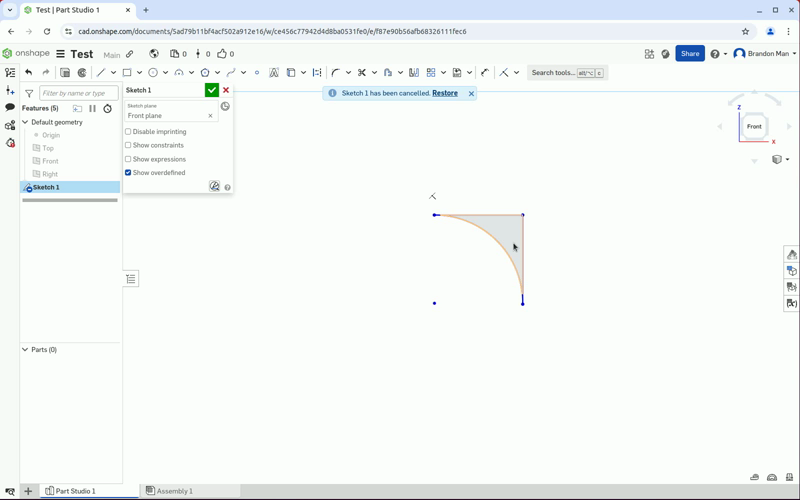
scroll(6)
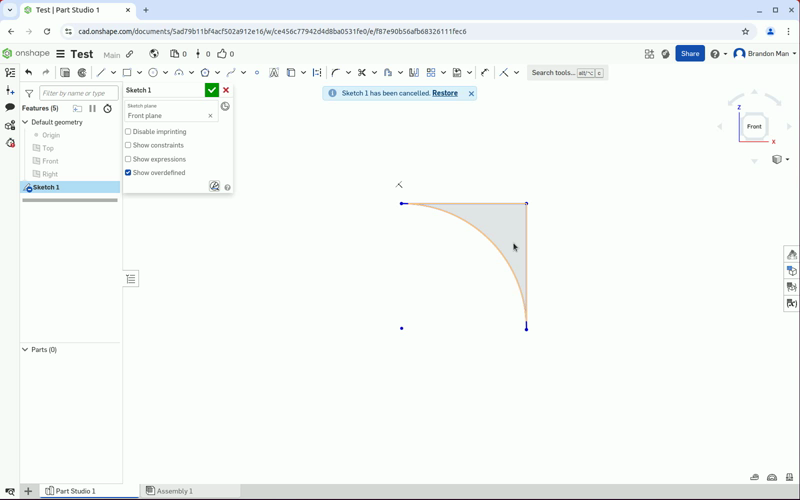
scroll(6)
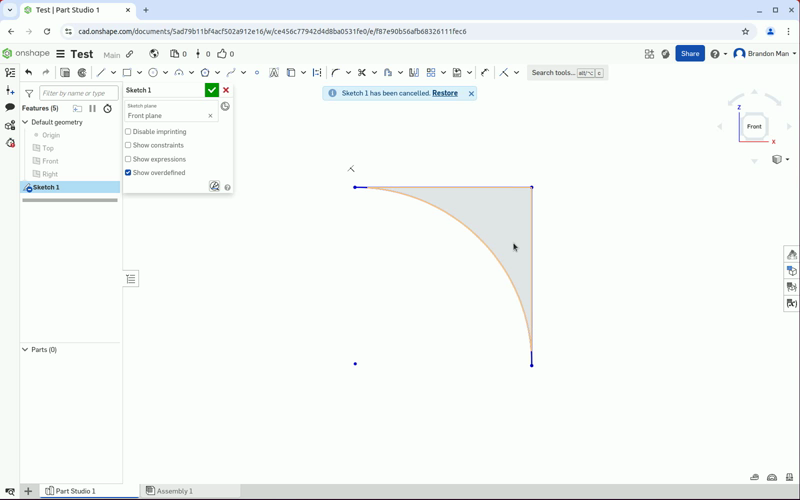
scroll(6)
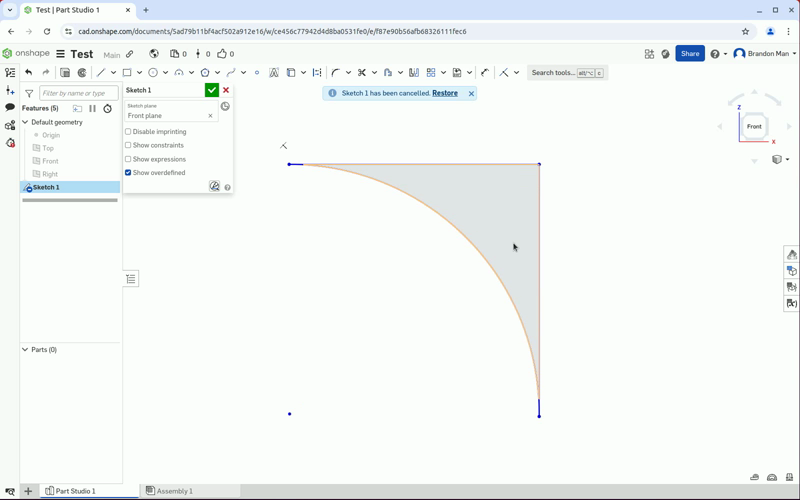
scroll(6)
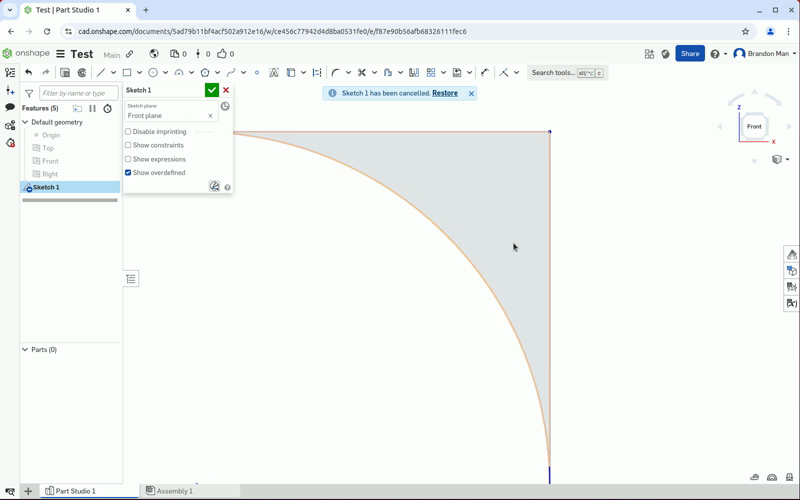
scroll(6)
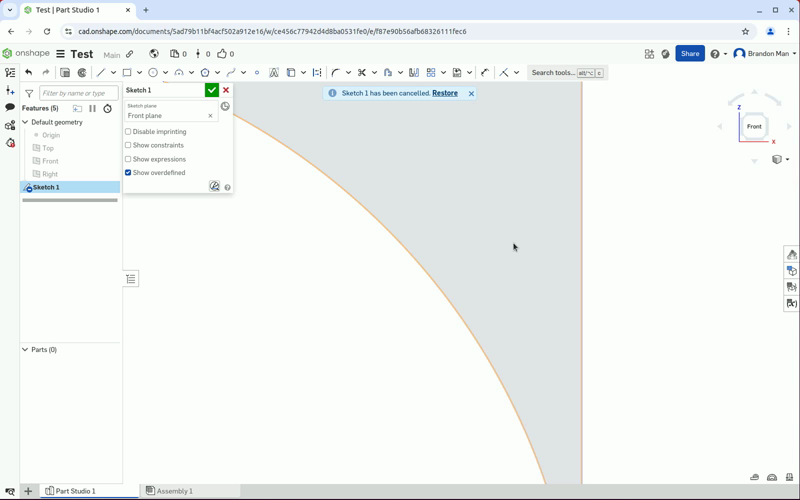
click(513, 242)
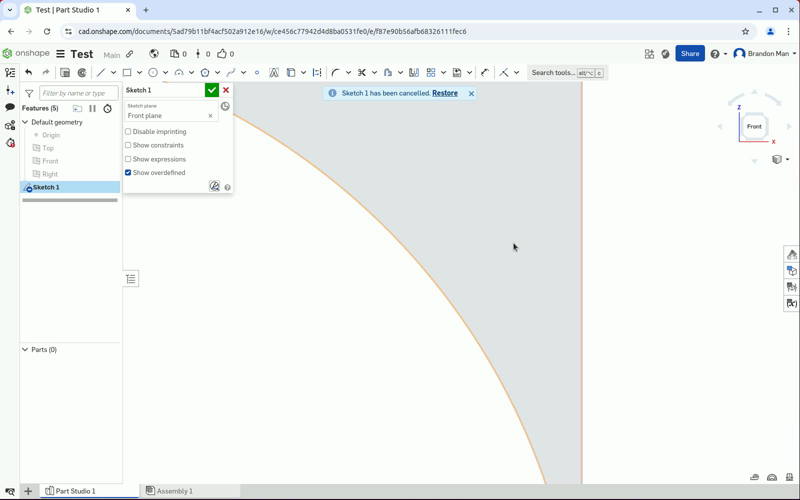
scroll(-6)
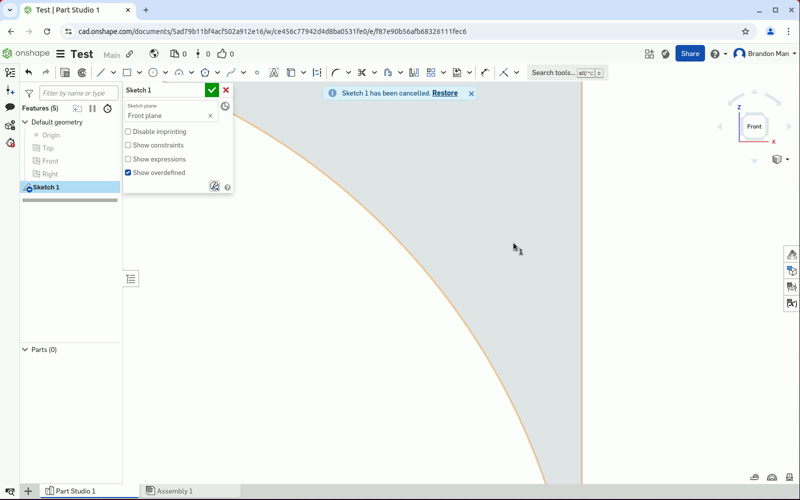
scroll(-6)
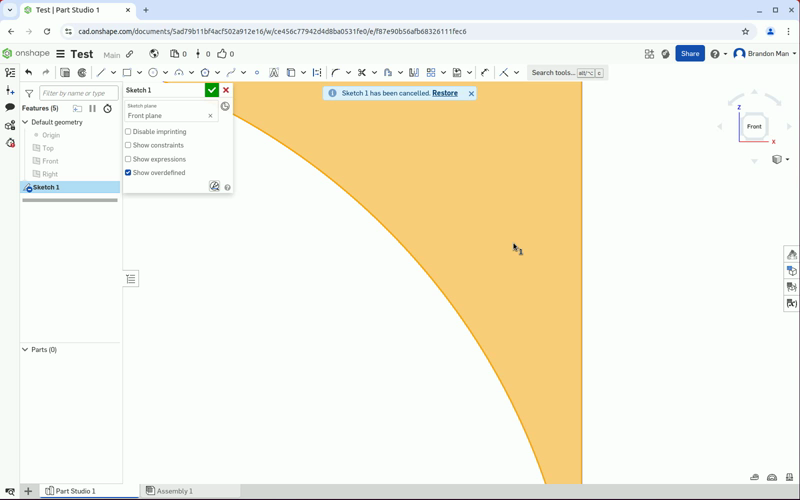
scroll(-6)
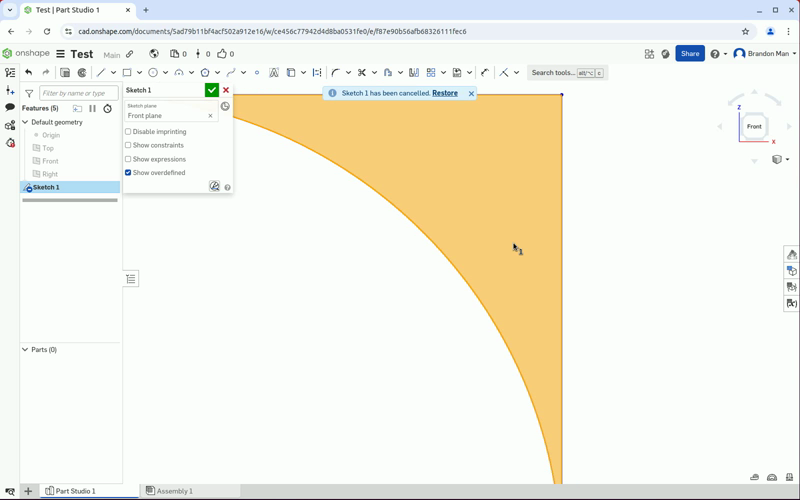
scroll(-6)
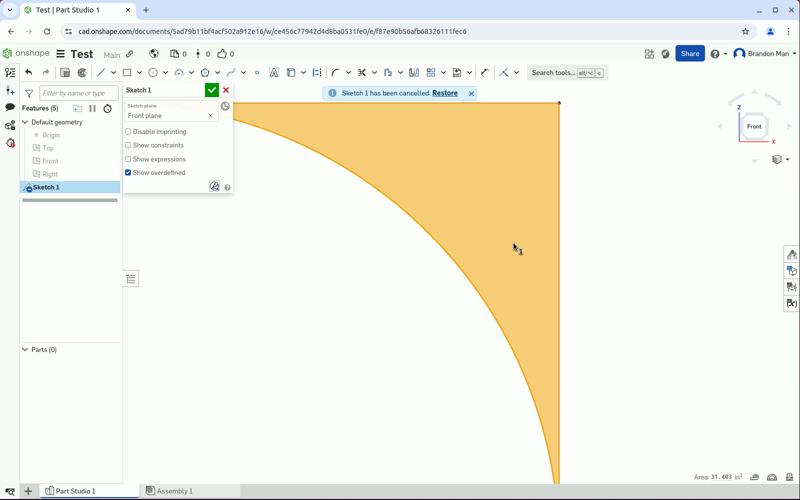
scroll(-6)
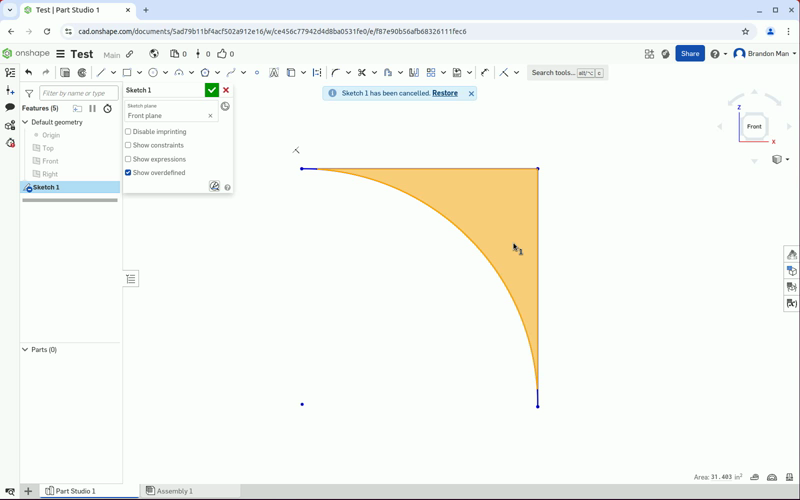
scroll(-6)
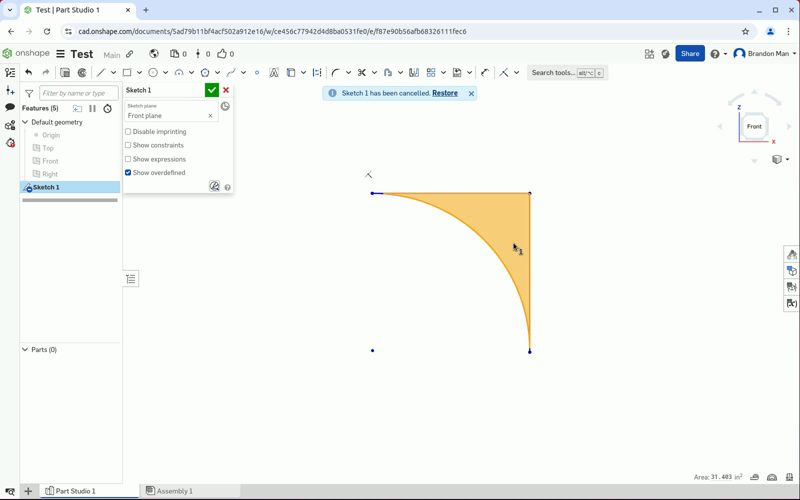
scroll(-6)
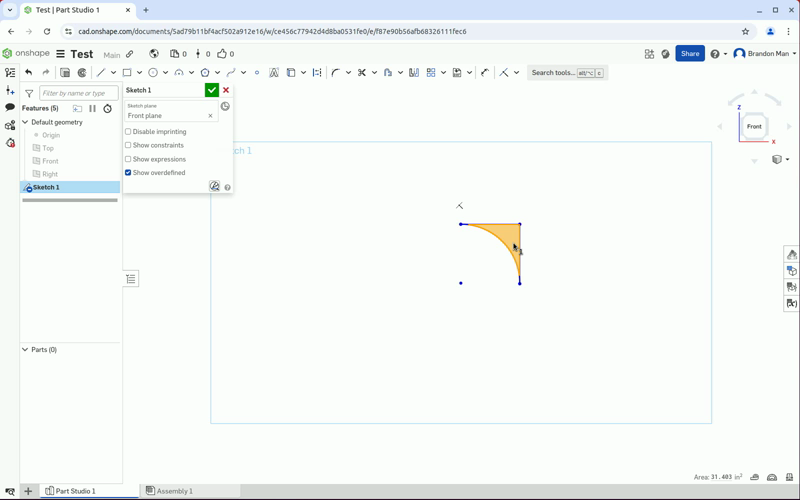
mouse_move(73, 352)
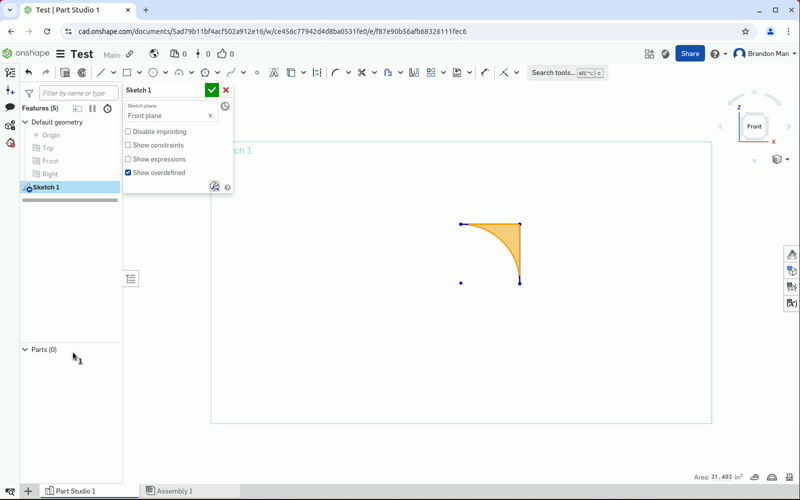
key(shift+y)
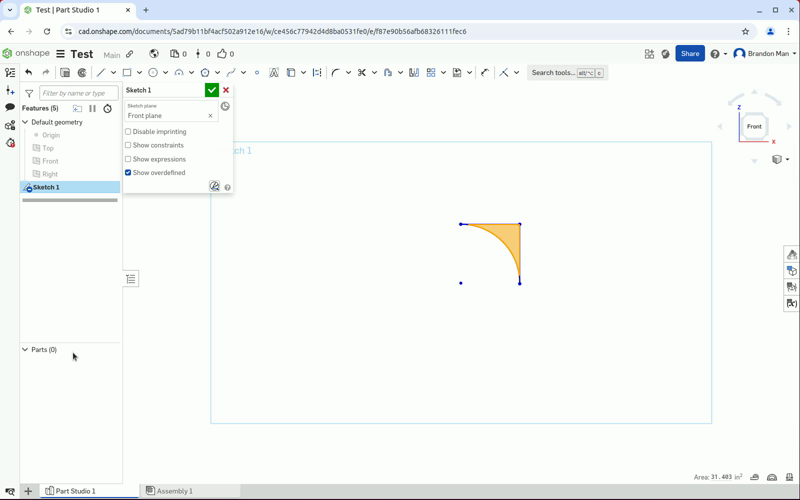
key(shift+e)
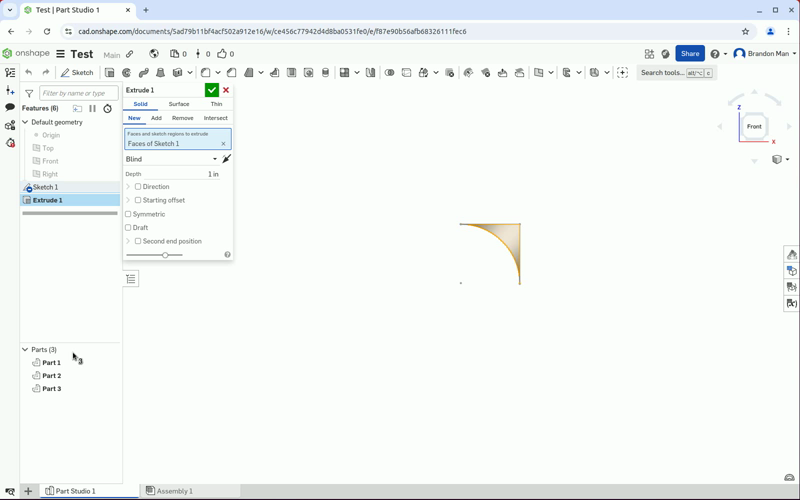
mouse_move(143, 106)
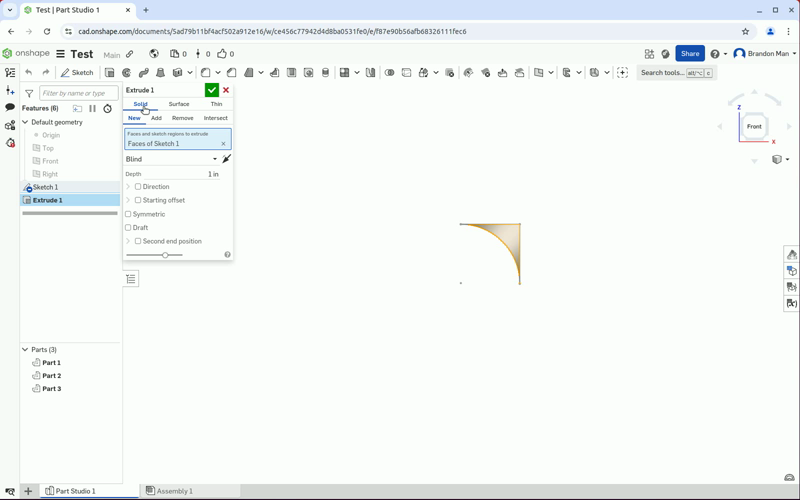
click(143, 106)
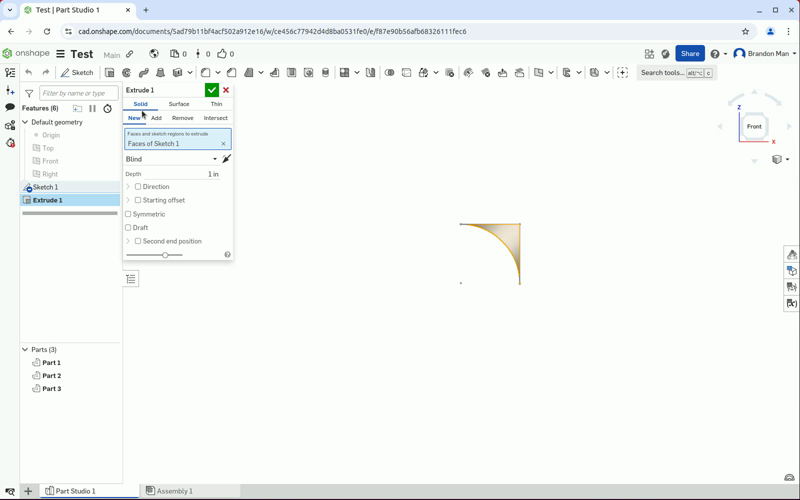
mouse_move(137, 120)
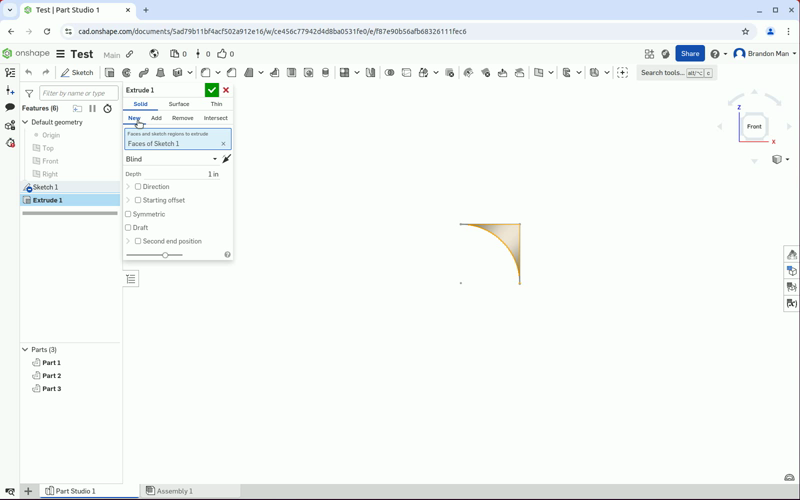
click(137, 120)
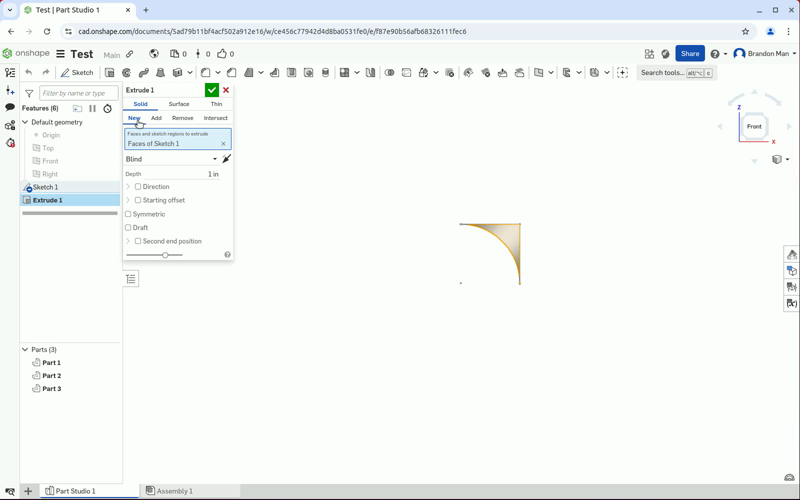
key(tab, 4)
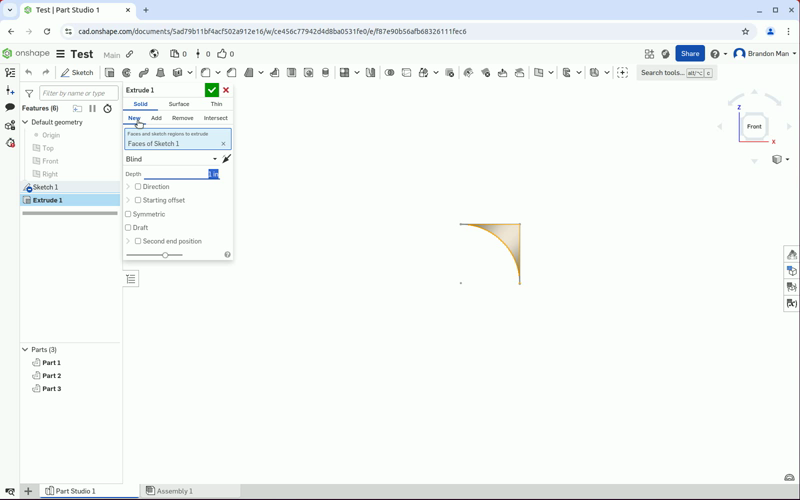
text(4.574)
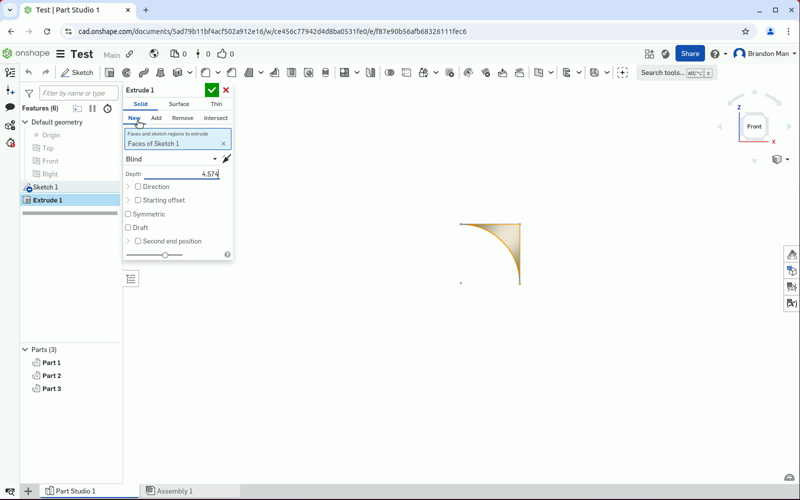
key(enter)
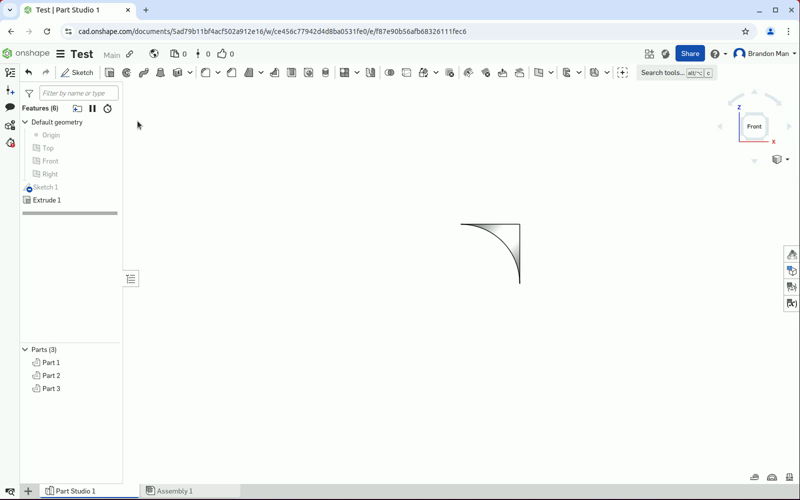
key(shift+h)
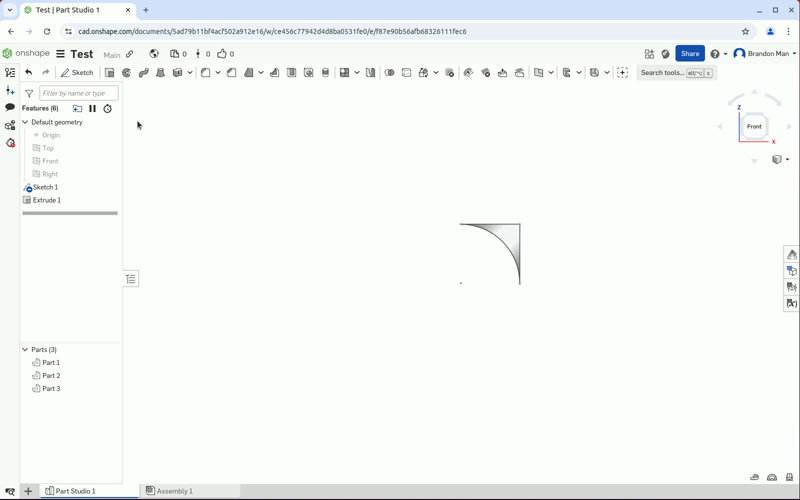
key(shift+h)
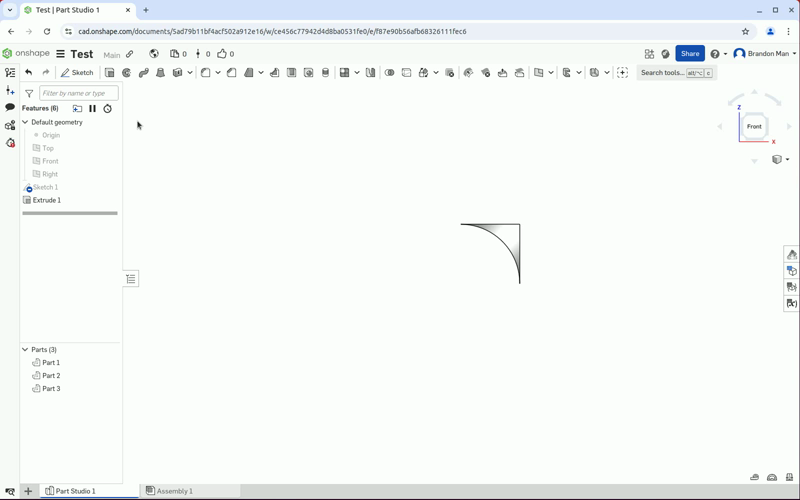
mouse_move(73, 189)
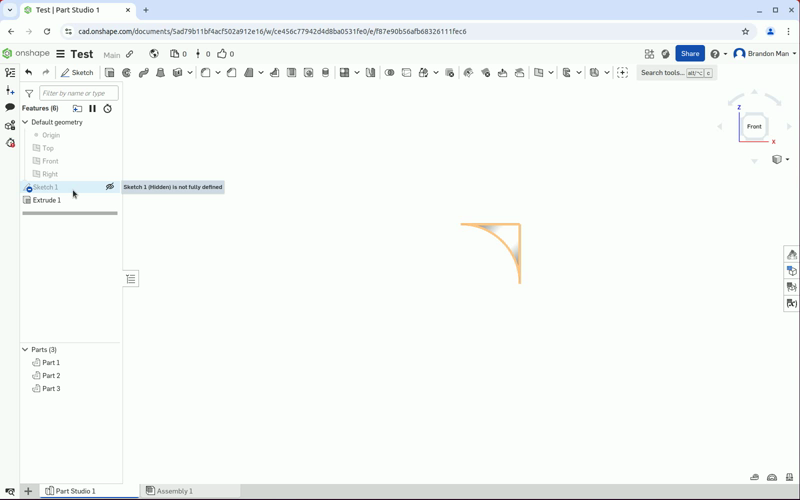
click(73, 189)
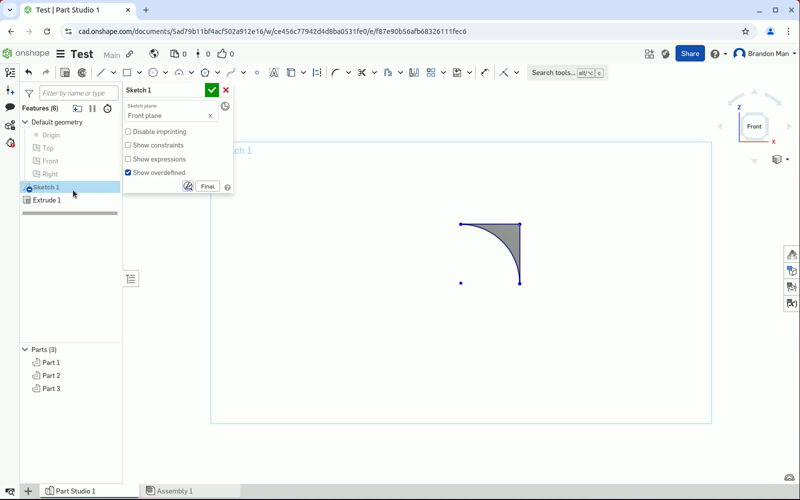
mouse_move(229, 92)
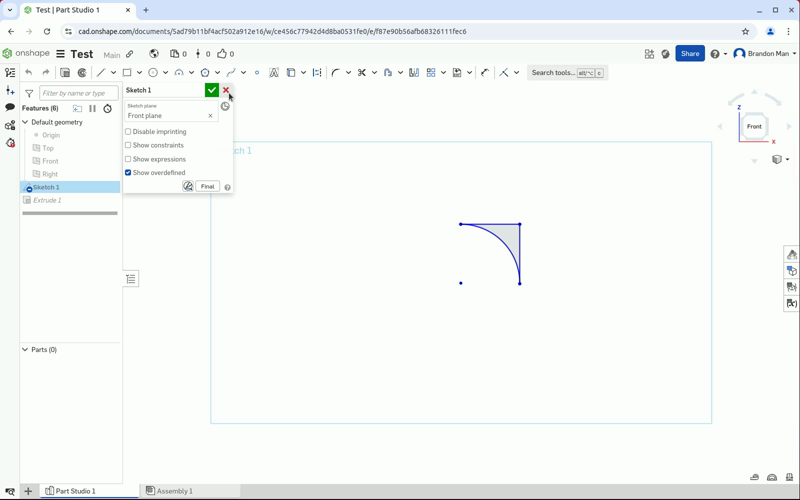
click(229, 92)
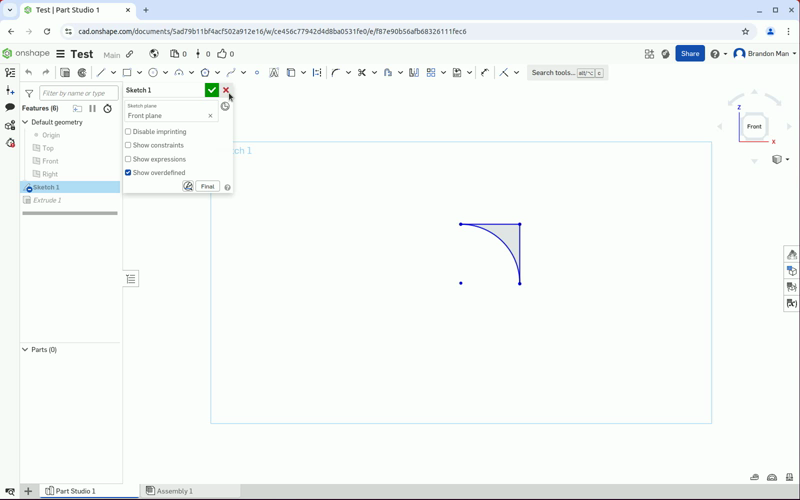
key(shift+s)
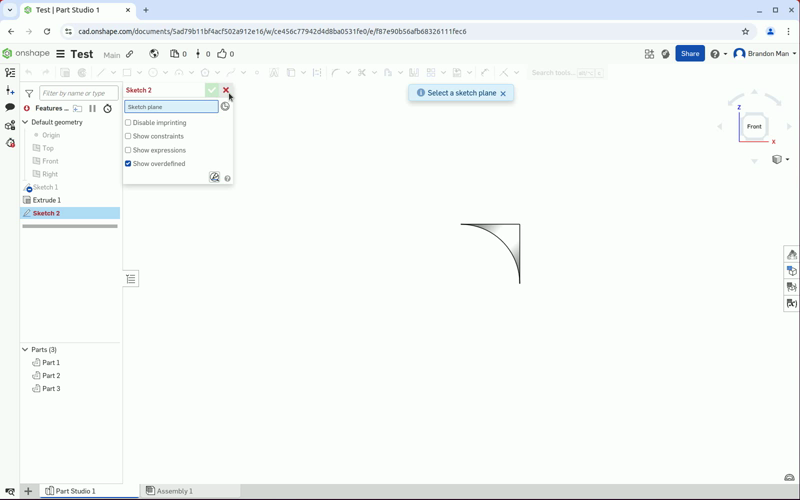
mouse_move(73, 163)
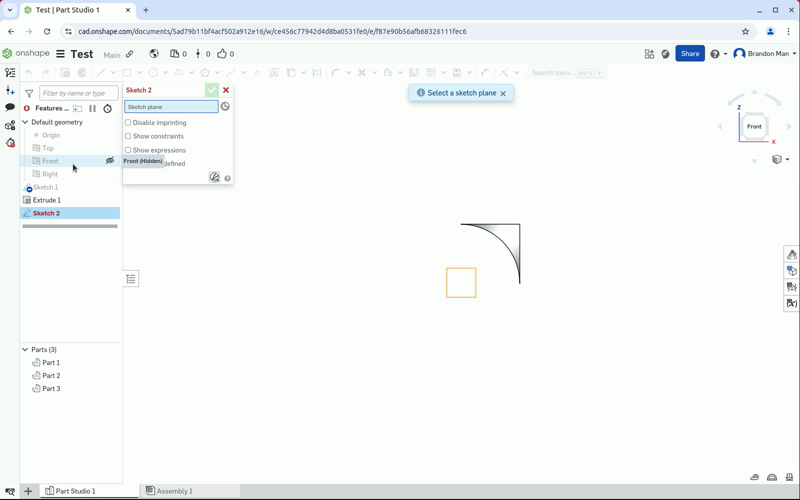
click(73, 163)
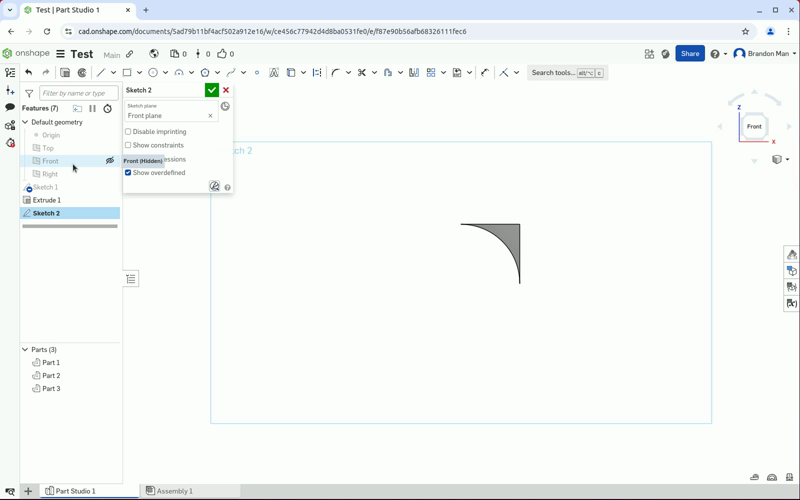
mouse_move(73, 352)
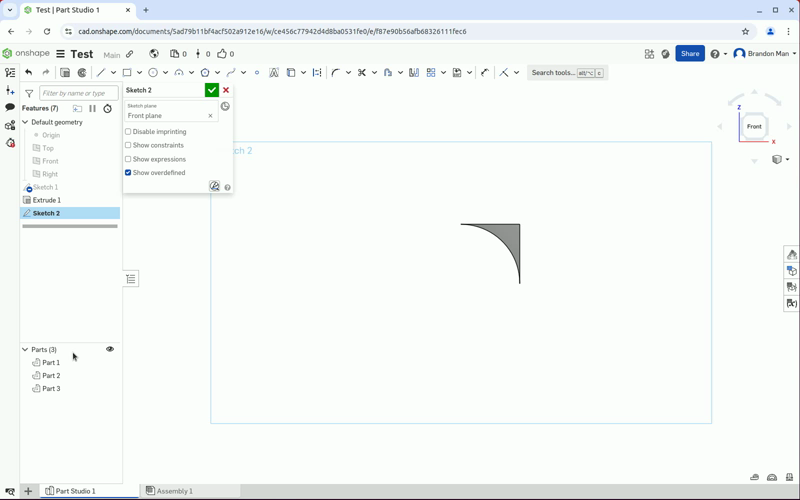
key(y)
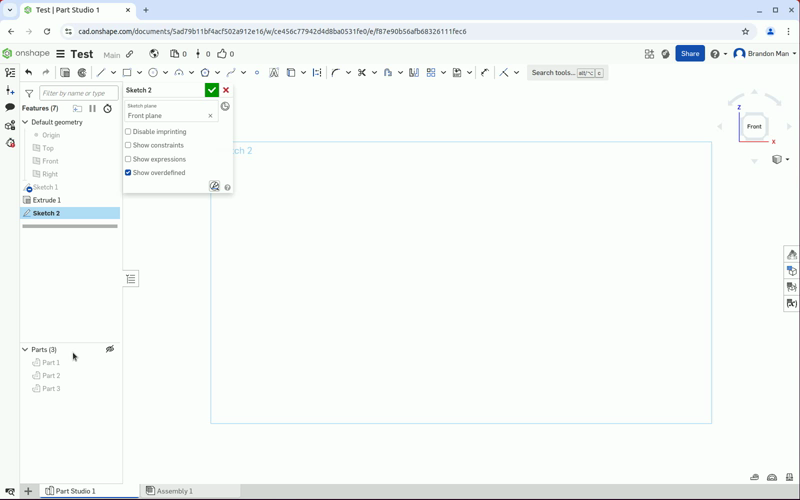
key(l)
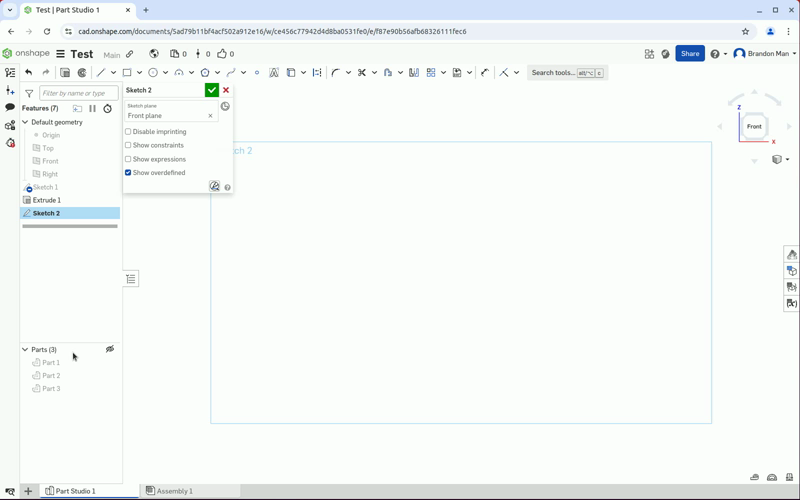
key_down(shift)
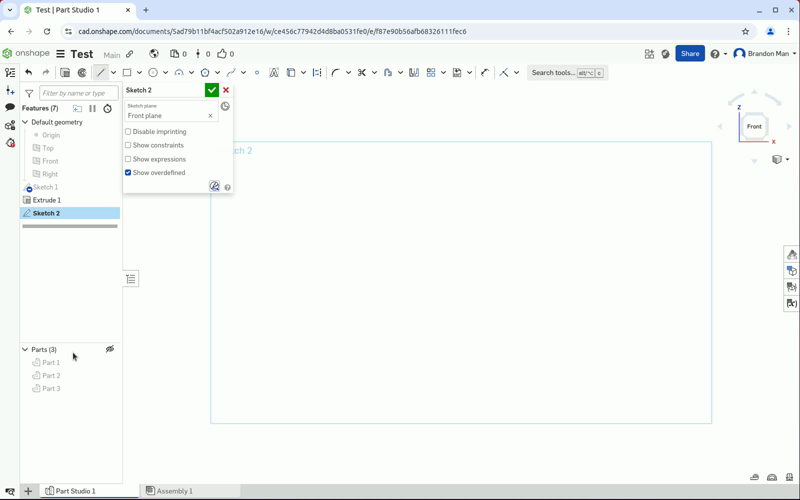
mouse_move(401, 341)
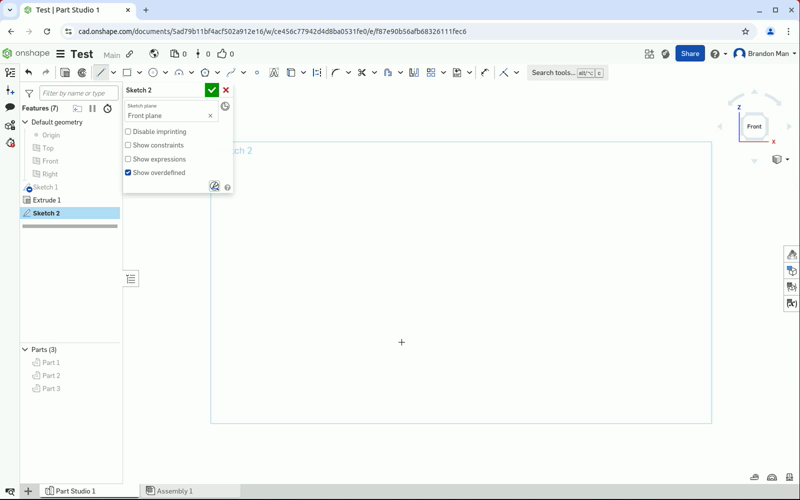
click(401, 341)
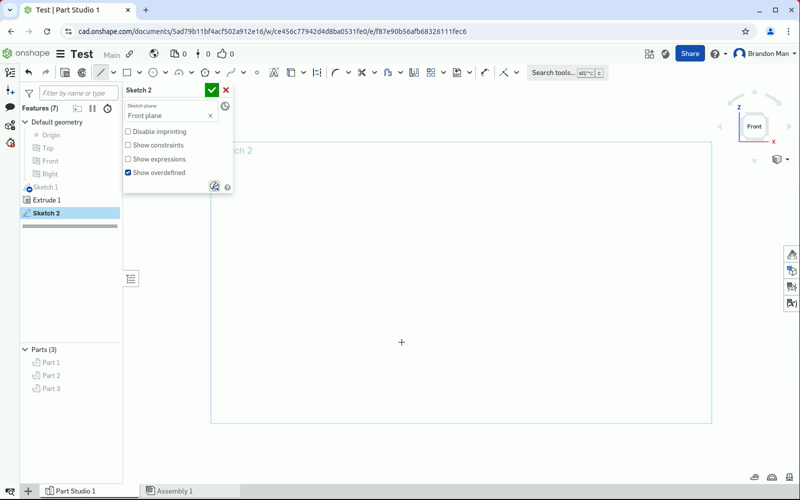
key_up(shift)
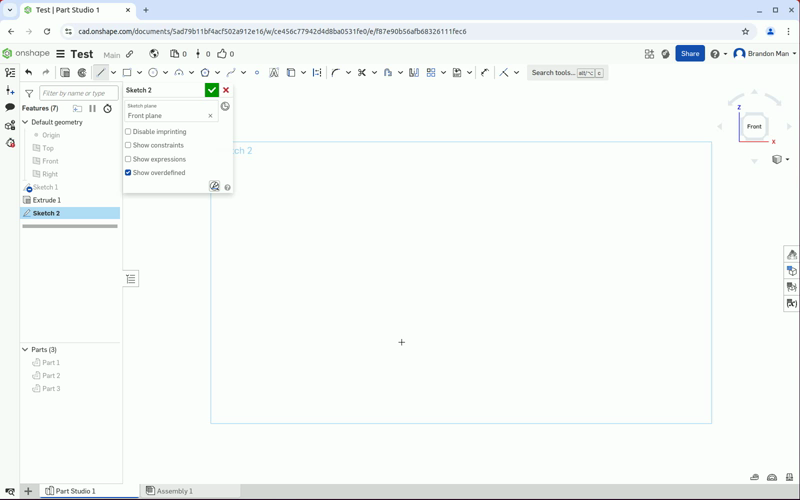
key_down(shift)
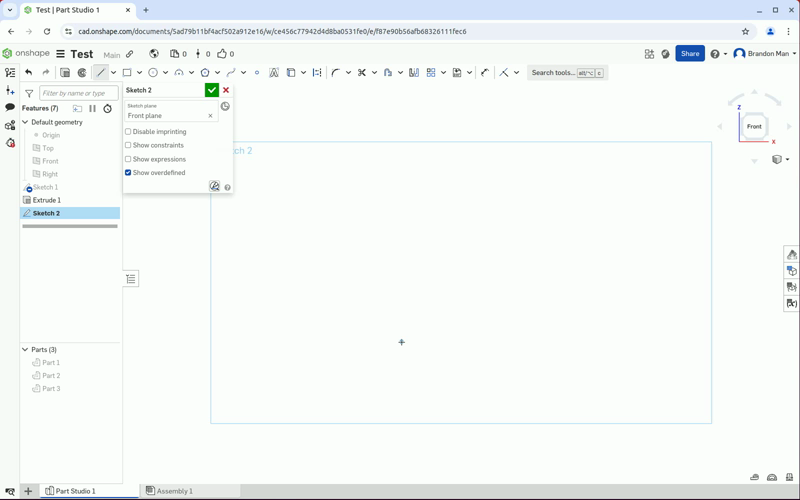
mouse_move(431, 341)
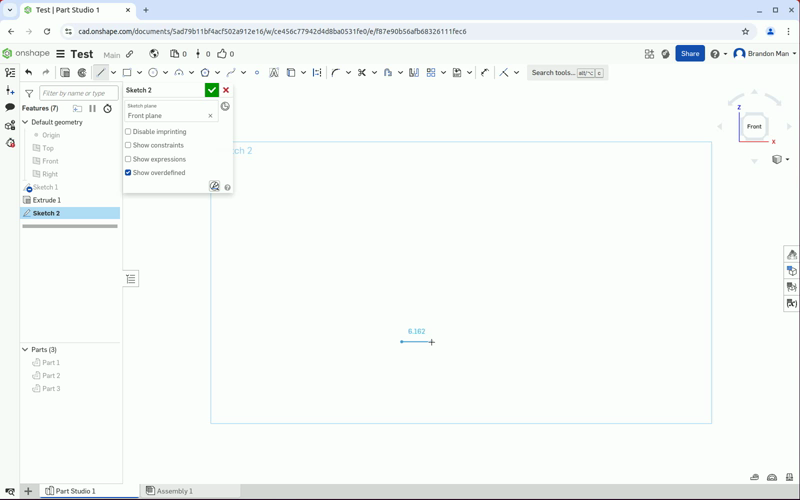
mouse_move(461, 341)
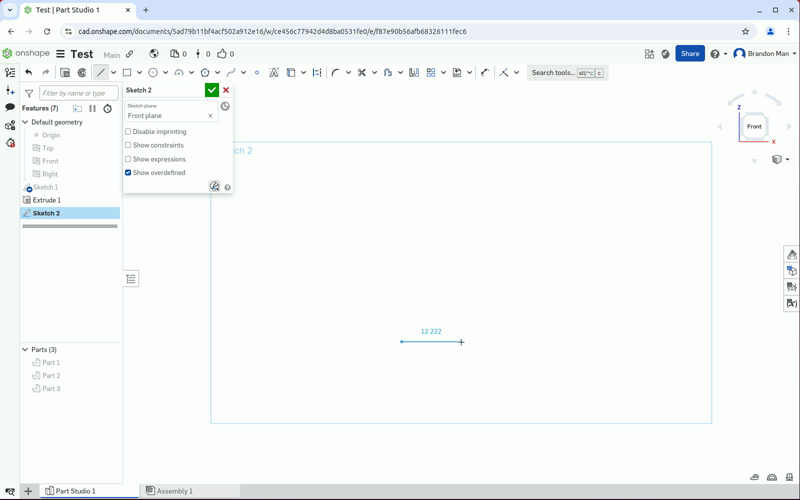
click(461, 341)
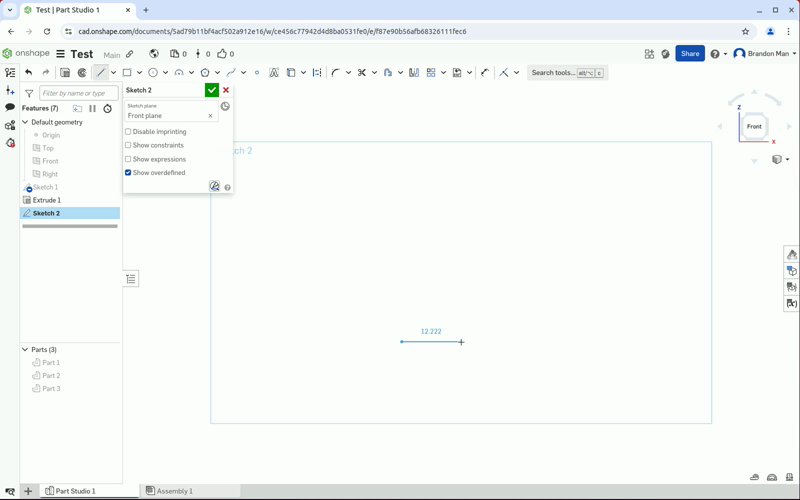
key_up(shift)
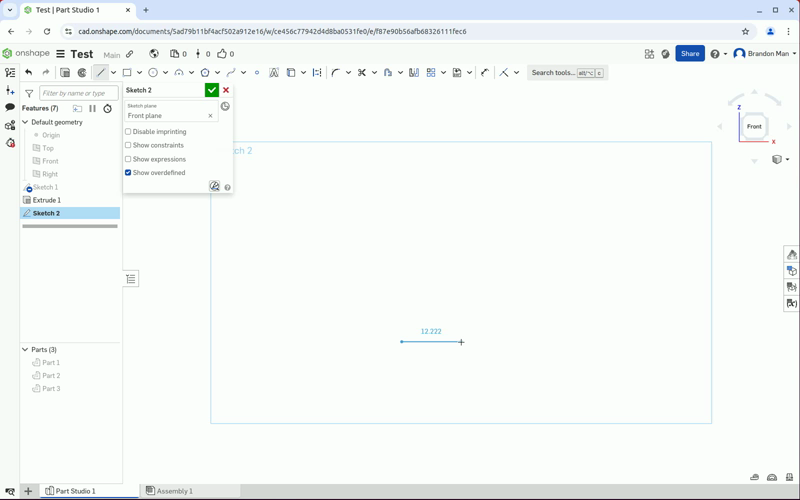
key(esc)
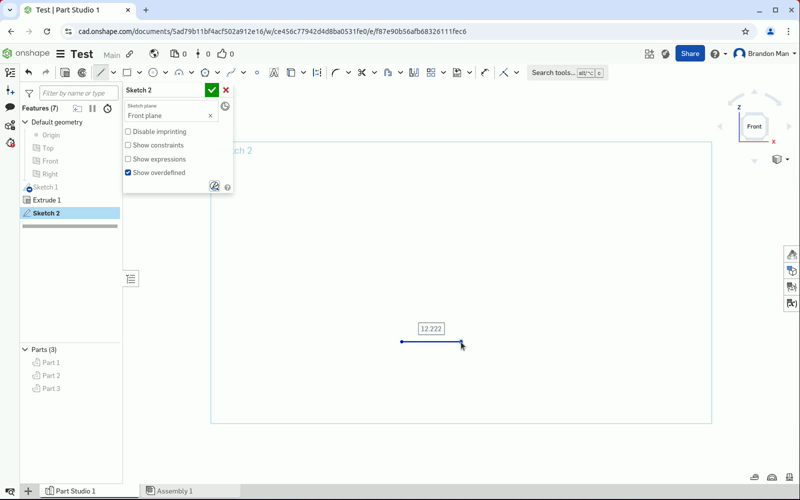
key(a)
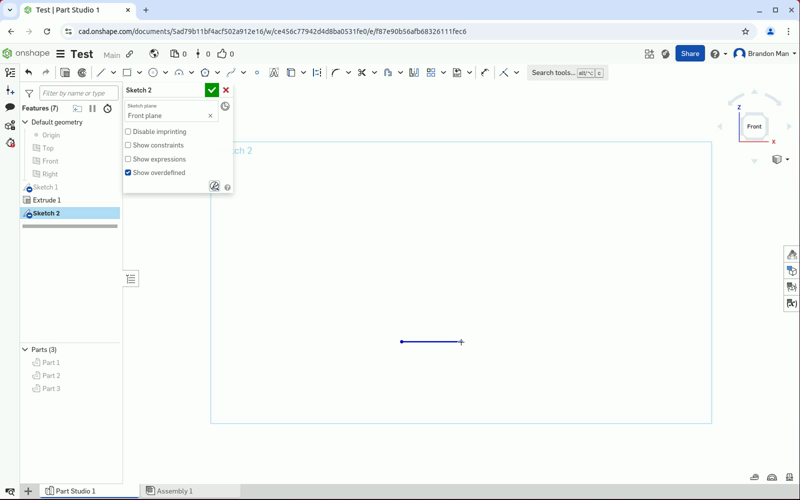
mouse_move(461, 341)
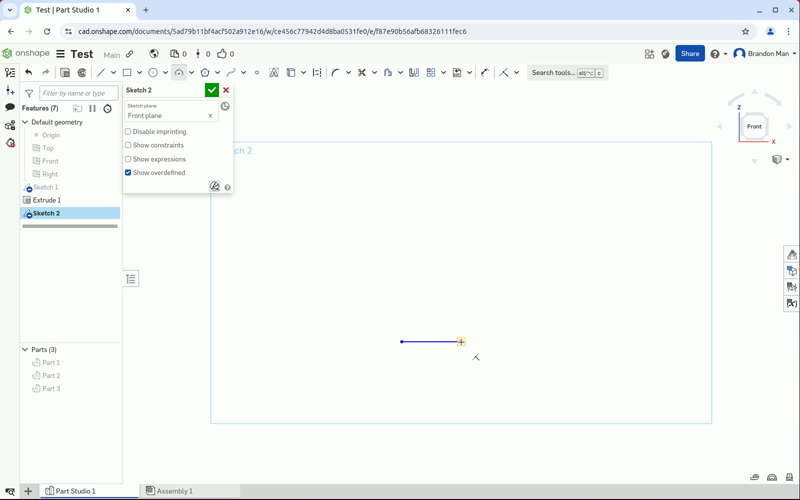
click(461, 341)
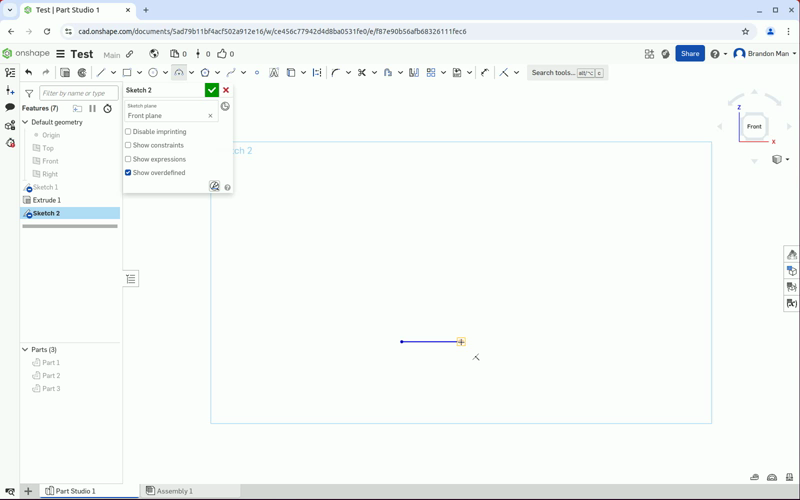
key_down(shift)
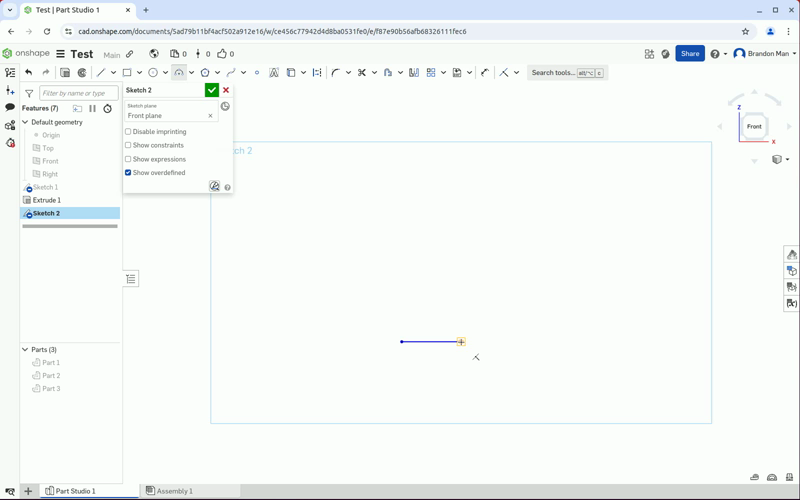
mouse_move(401, 282)
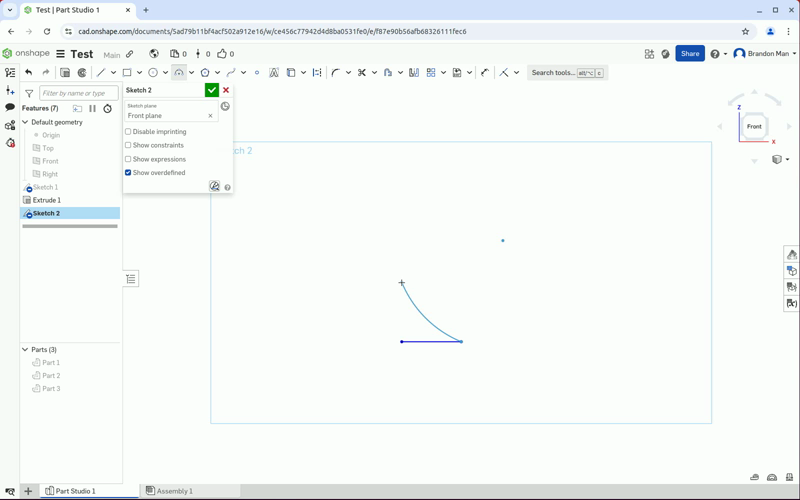
click(401, 282)
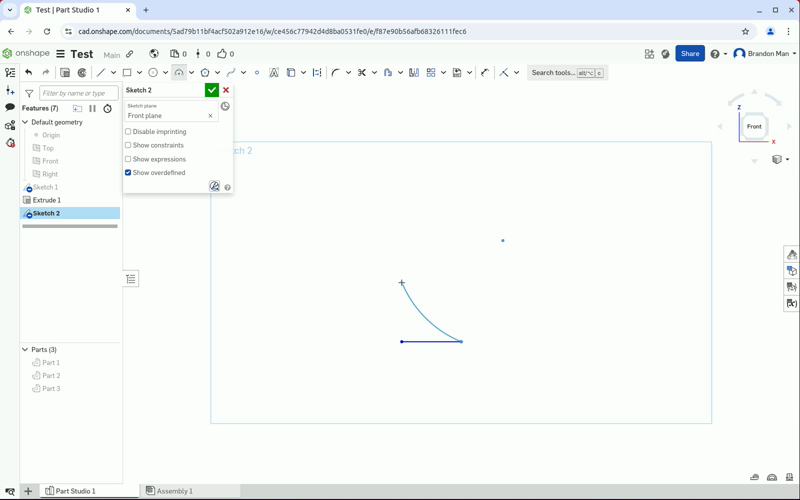
mouse_move(419, 324)
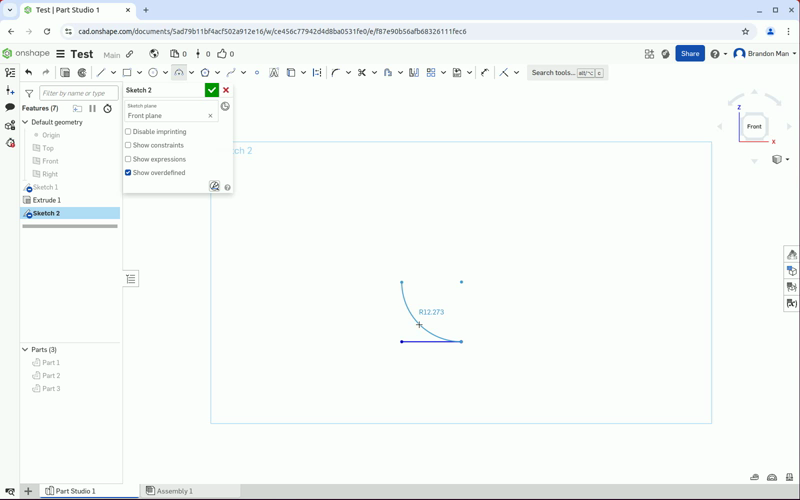
click(419, 324)
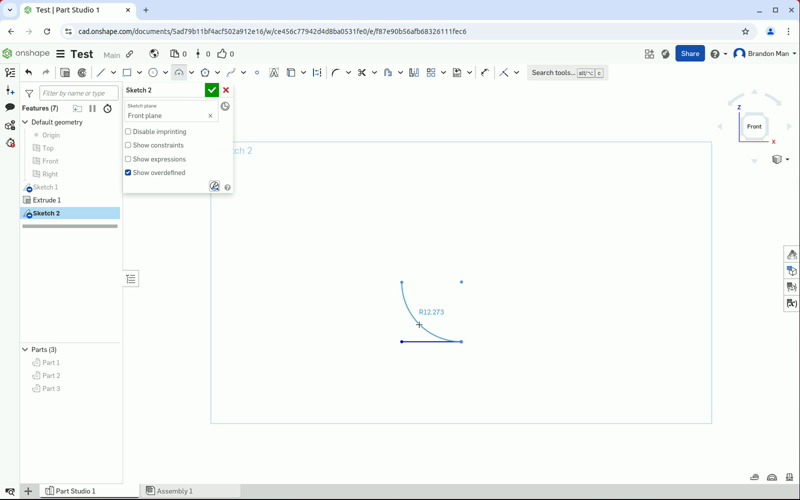
key_up(shift)
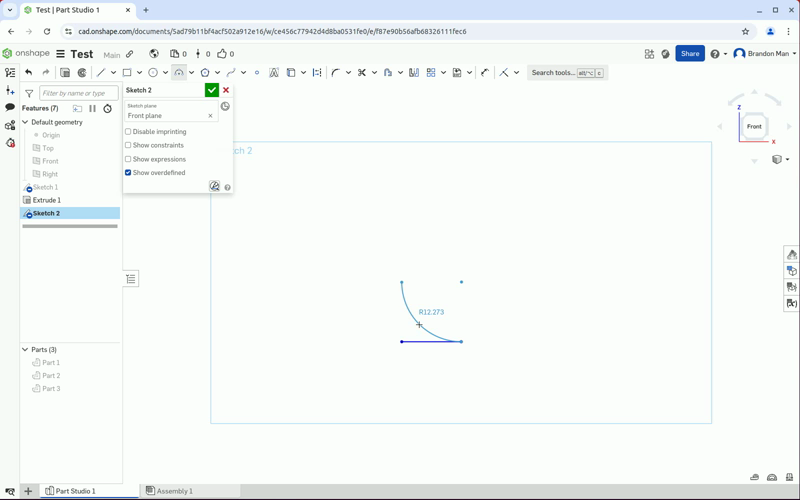
key(esc)
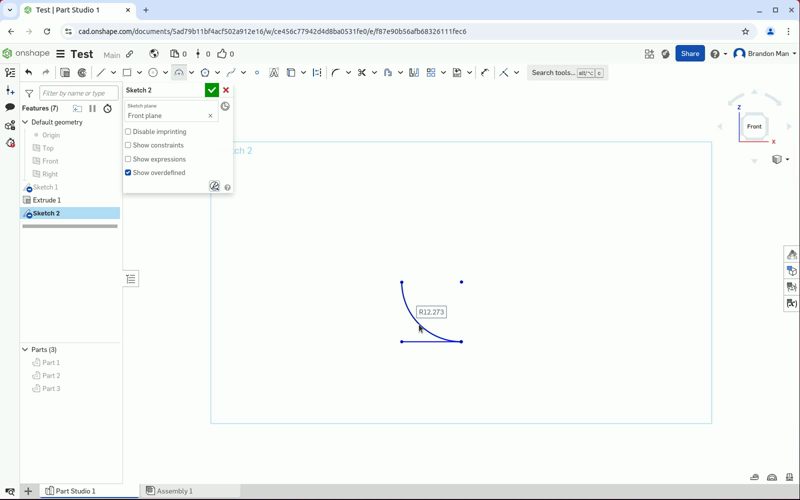
key(l)
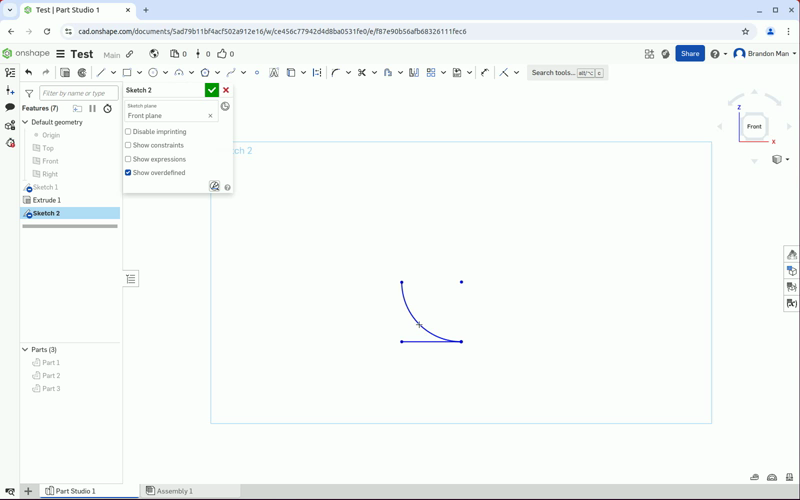
mouse_move(401, 282)
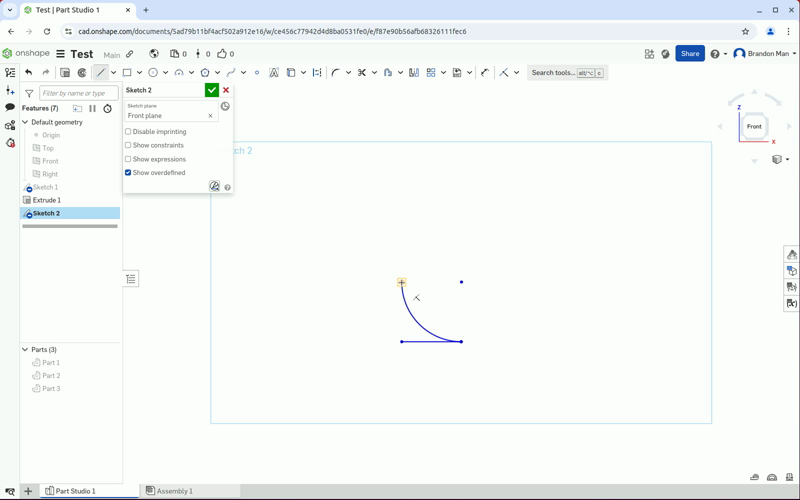
click(401, 282)
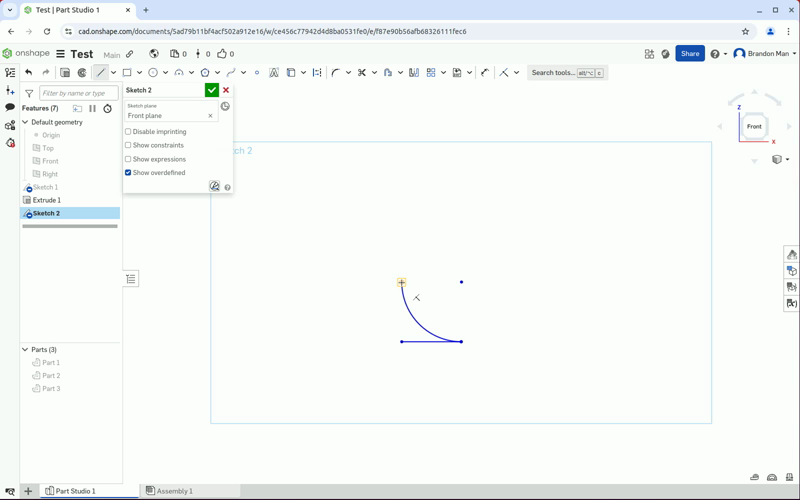
mouse_move(431, 282)
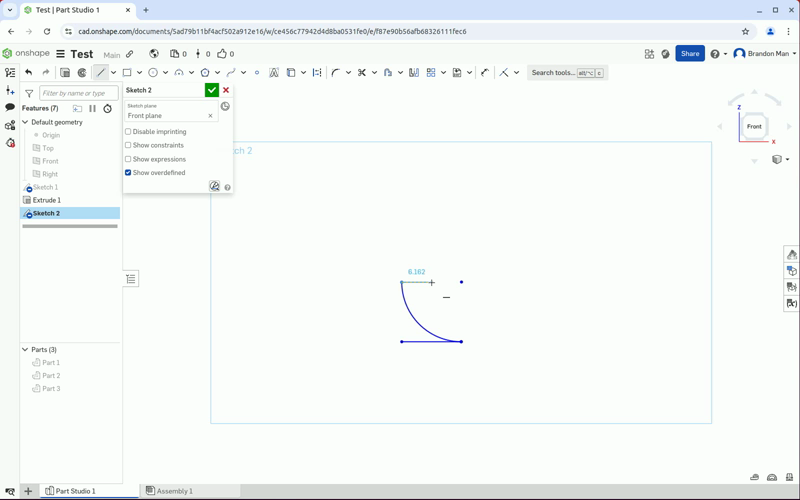
key_down(shift)
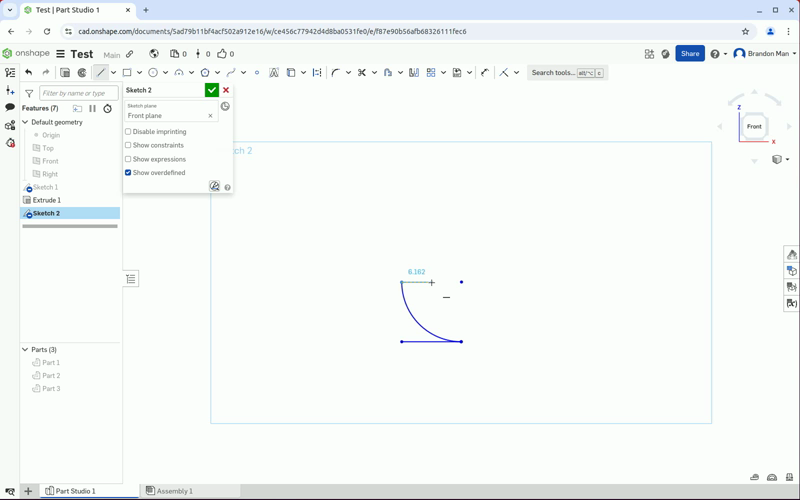
mouse_move(401, 341)
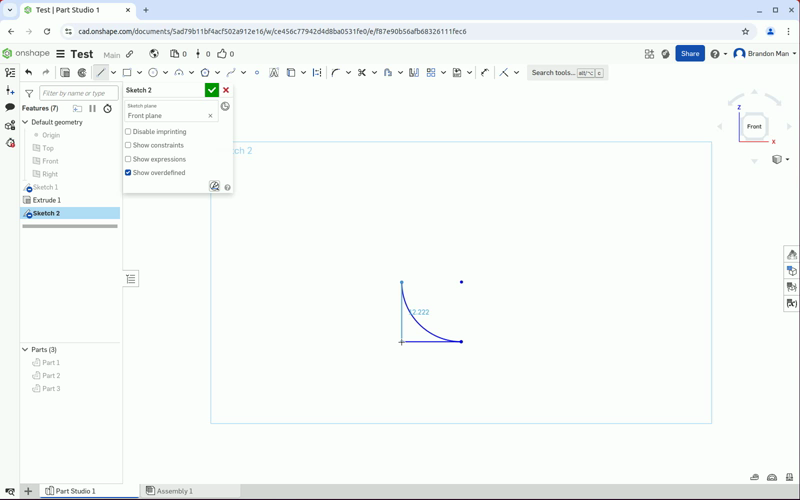
key_up(shift)
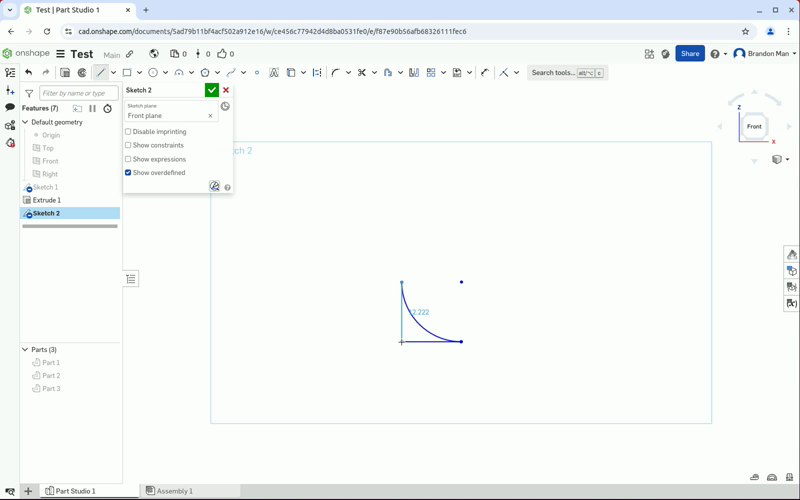
click(401, 341)
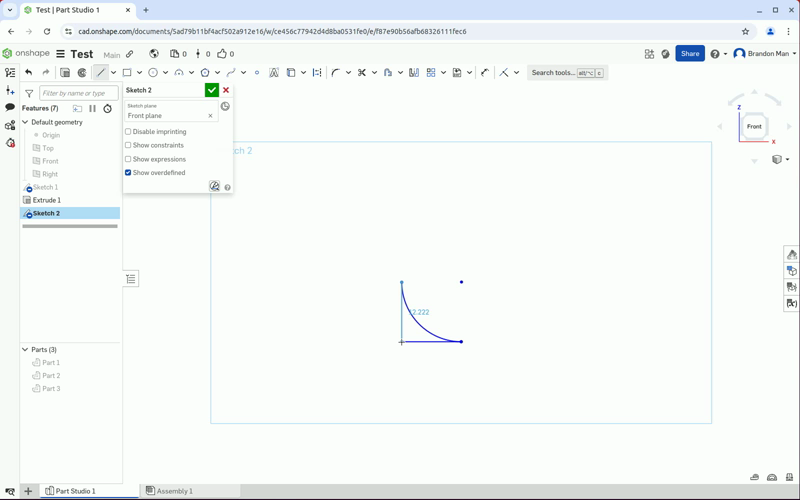
key(esc)
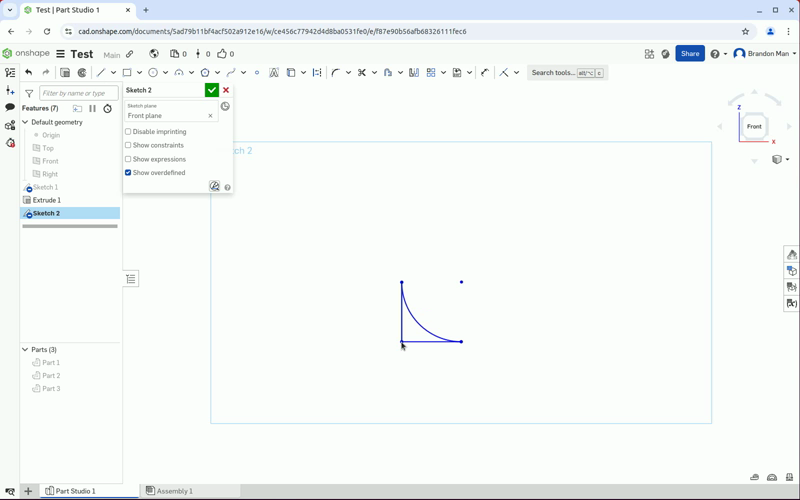
mouse_move(403, 322)
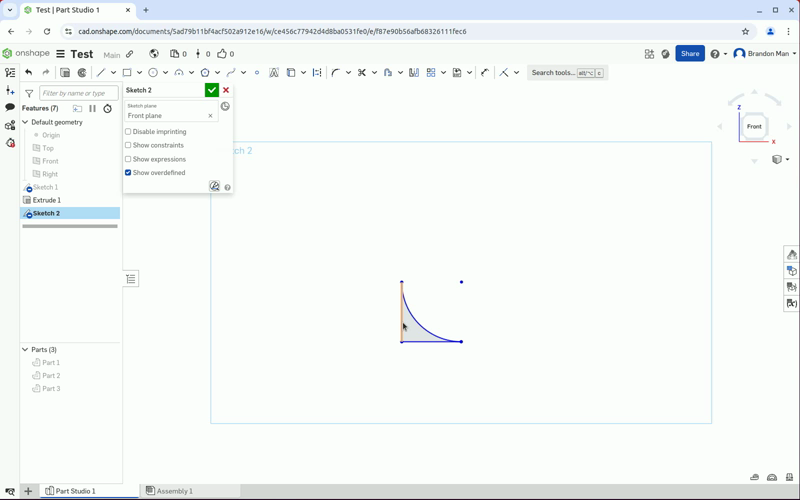
scroll(6)
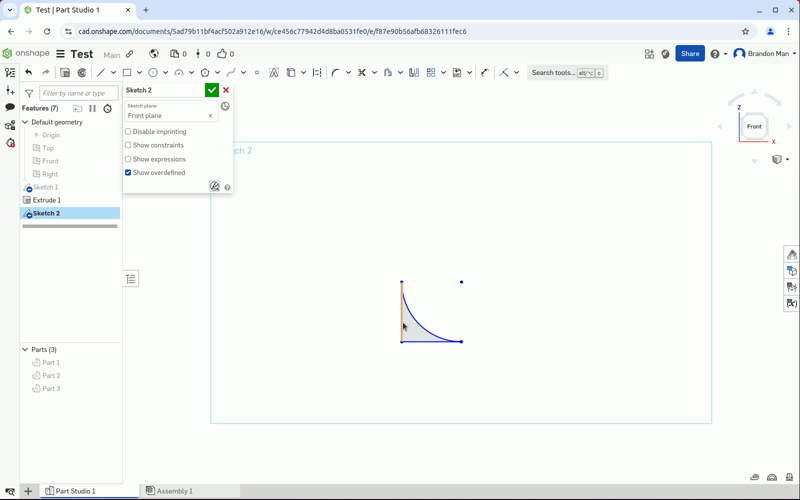
scroll(6)
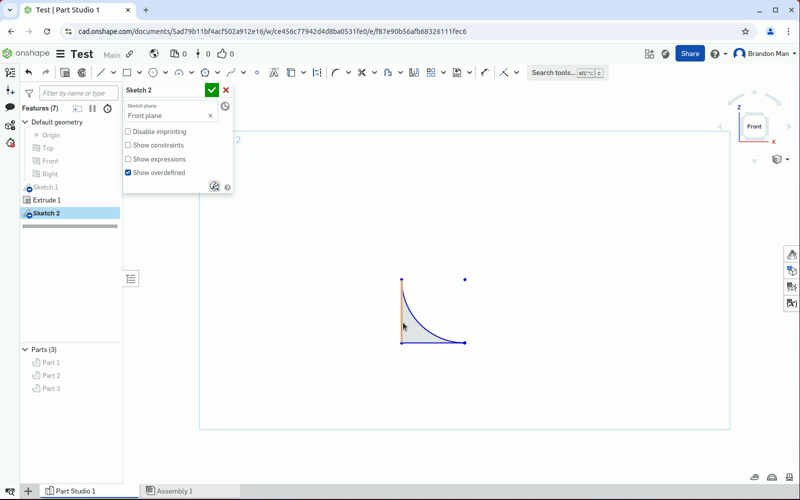
scroll(6)
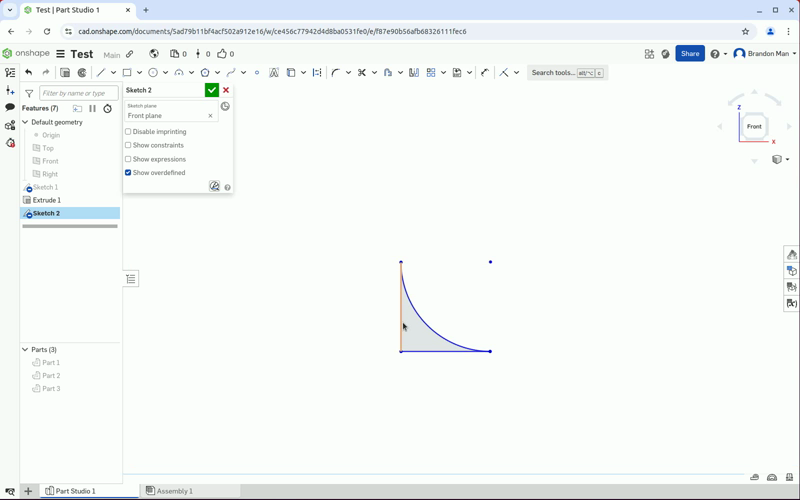
scroll(6)
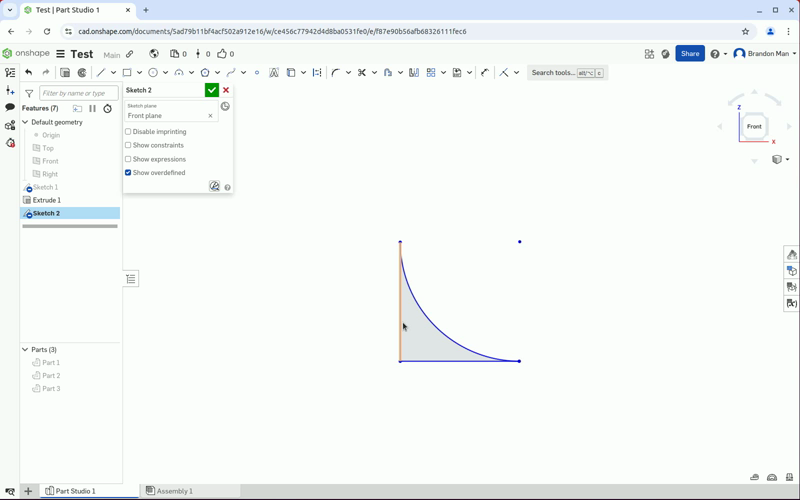
scroll(6)
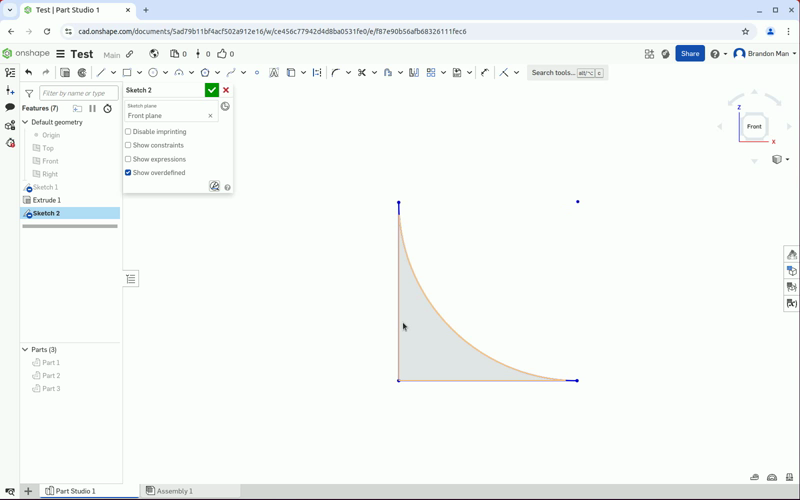
scroll(6)
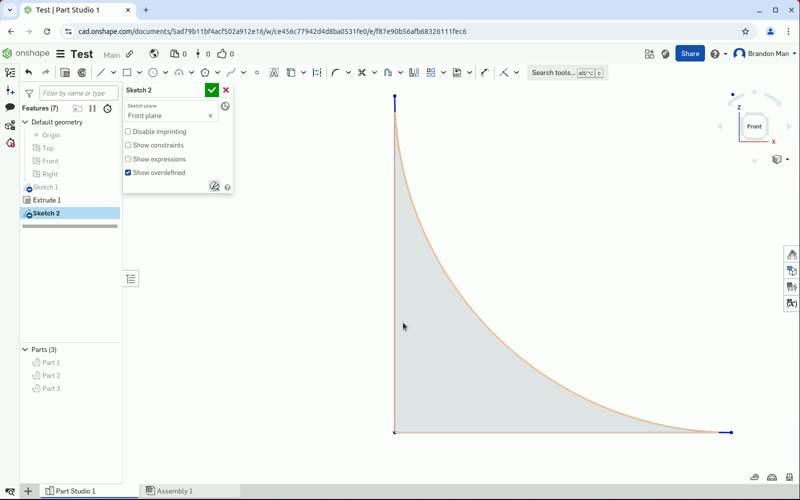
scroll(6)
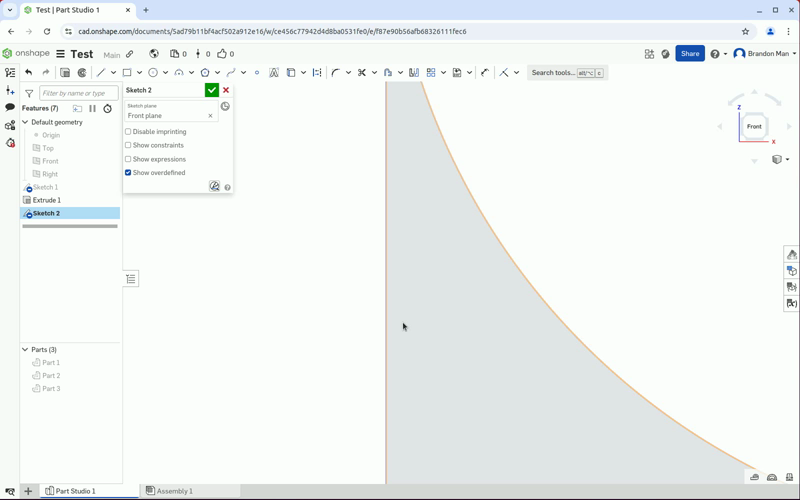
click(403, 322)
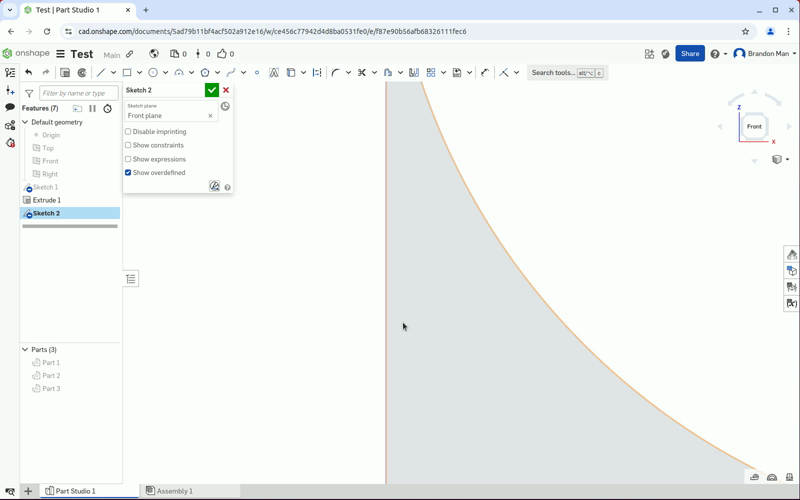
scroll(-6)
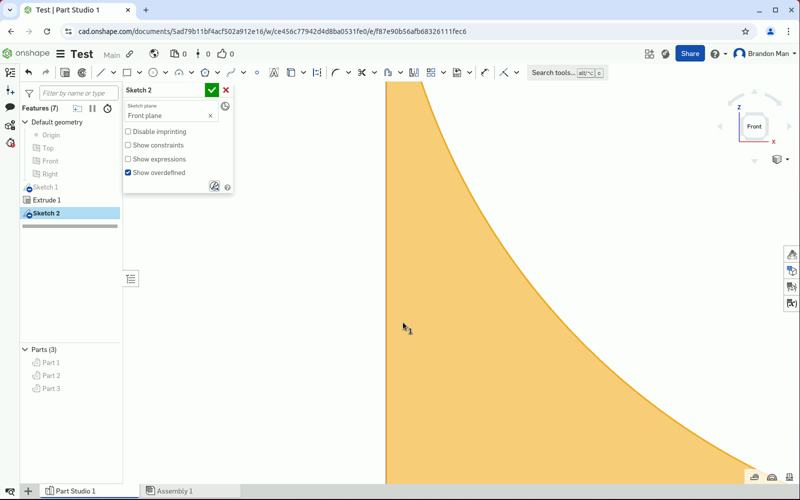
scroll(-6)
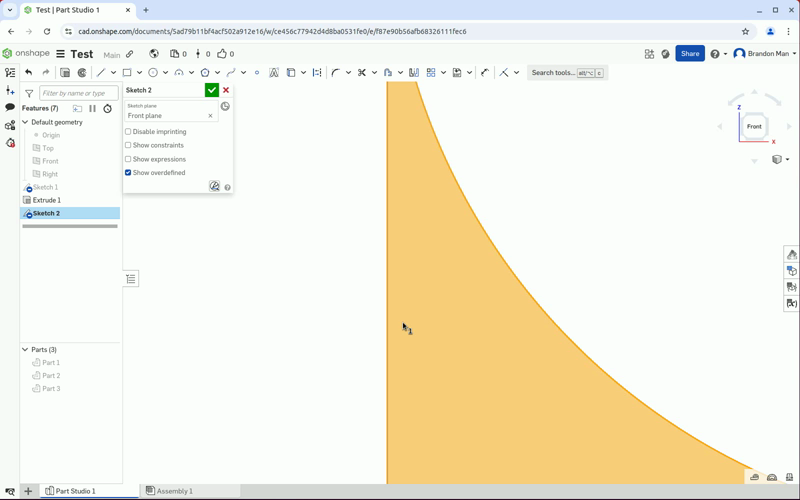
scroll(-6)
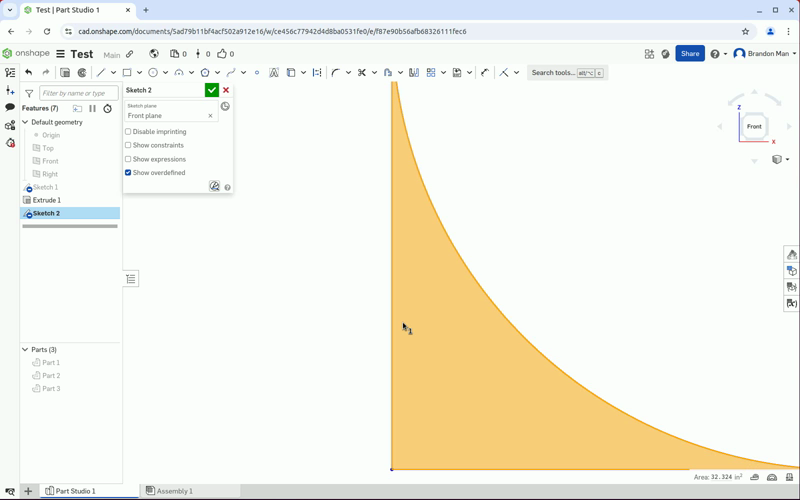
scroll(-6)
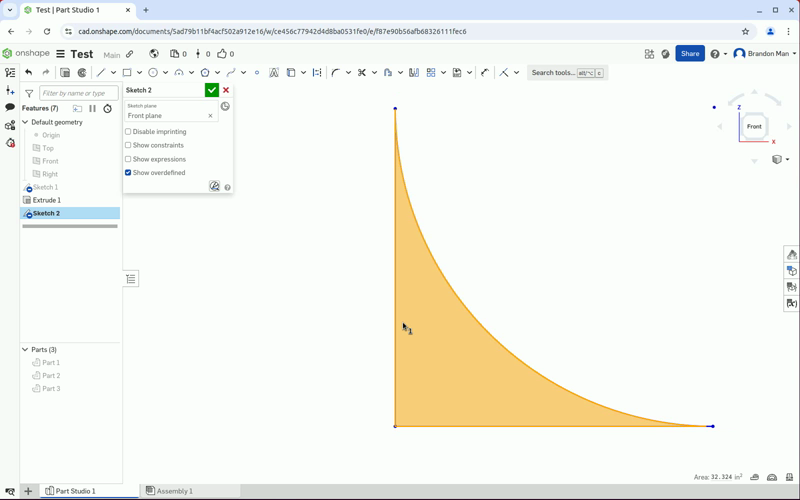
scroll(-6)
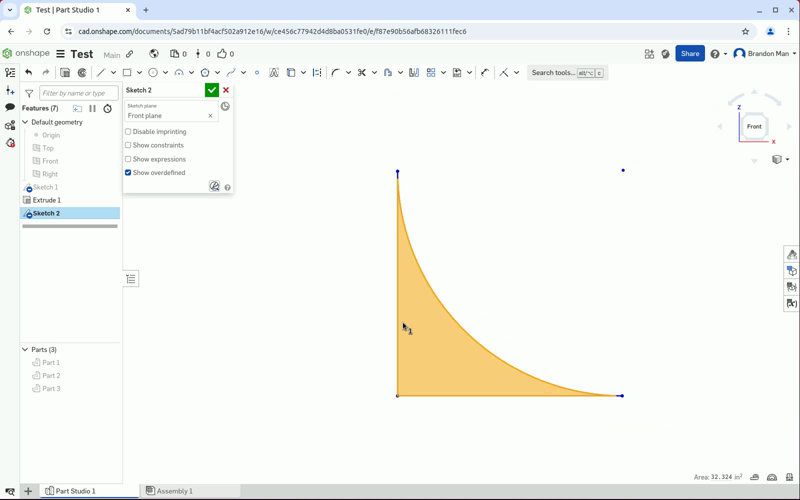
scroll(-6)
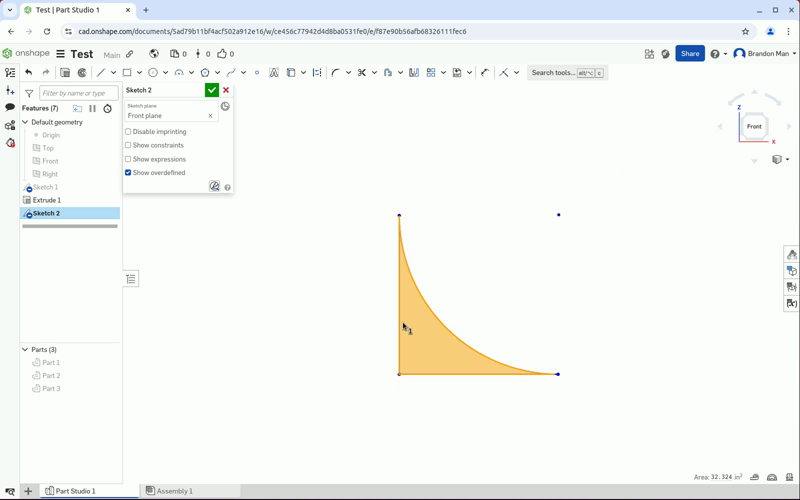
scroll(-6)
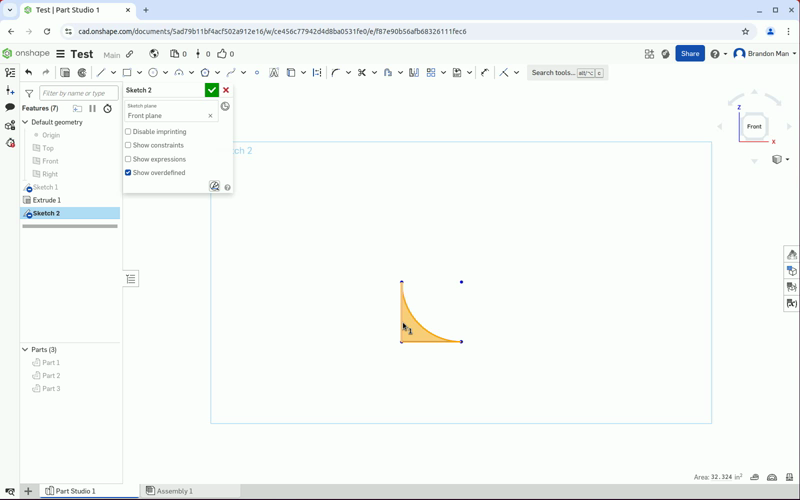
mouse_move(73, 352)
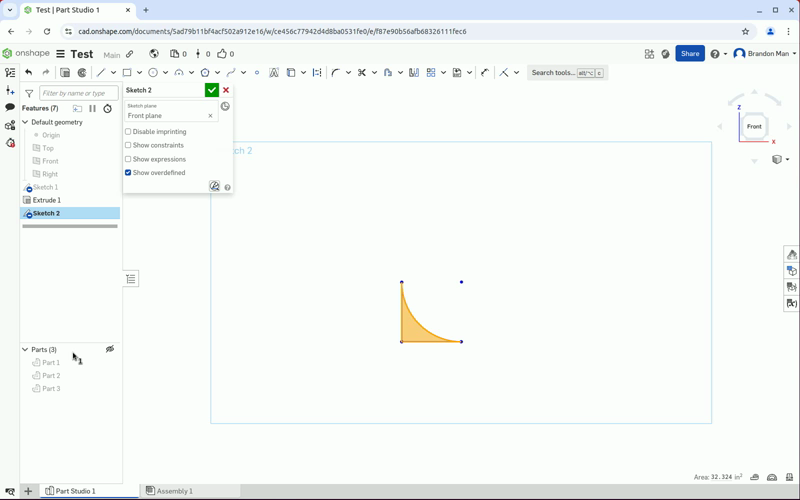
key(shift+y)
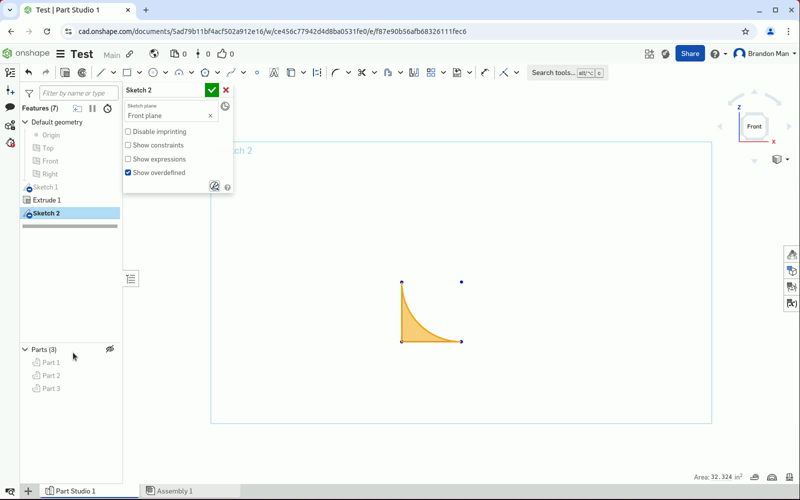
key(shift+e)
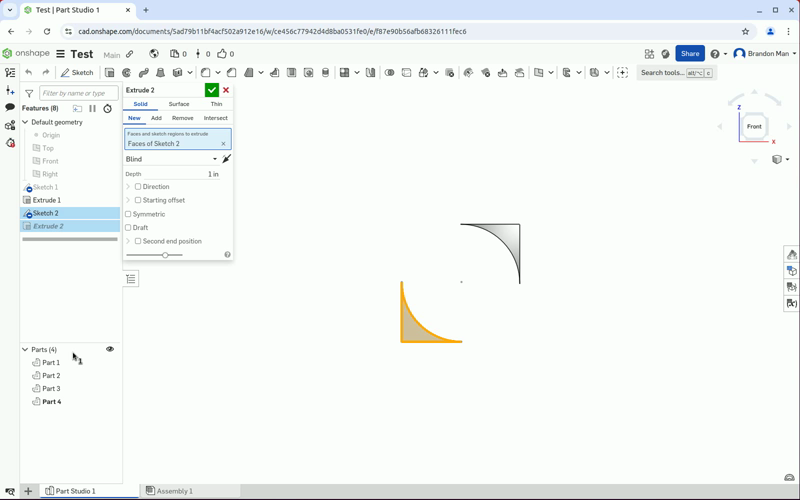
mouse_move(143, 106)
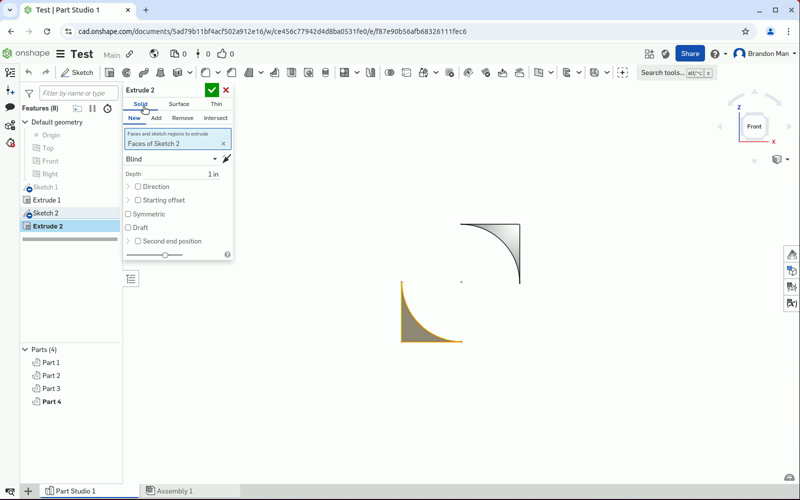
click(143, 106)
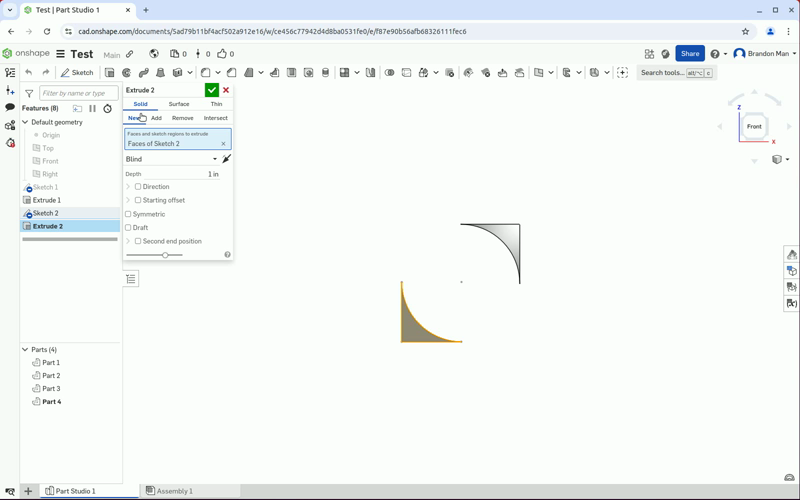
mouse_move(137, 120)
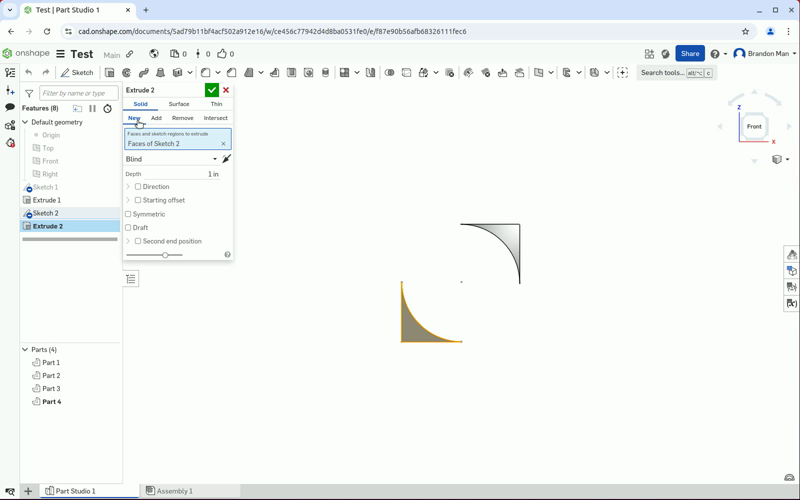
click(137, 120)
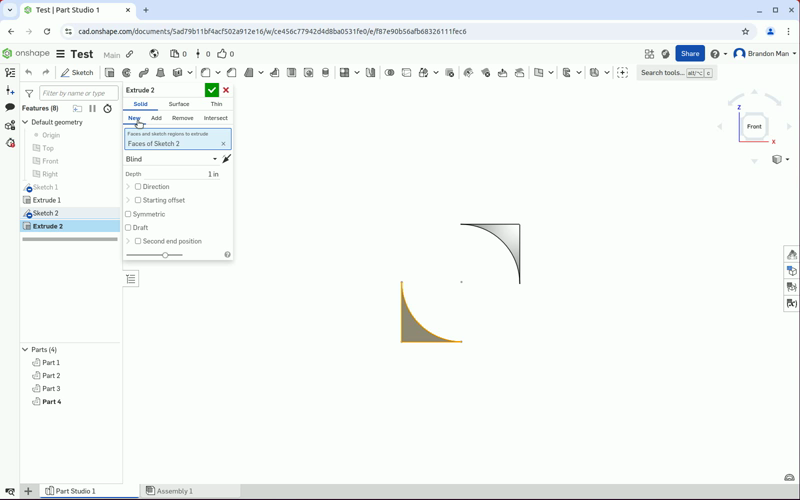
key(tab, 4)
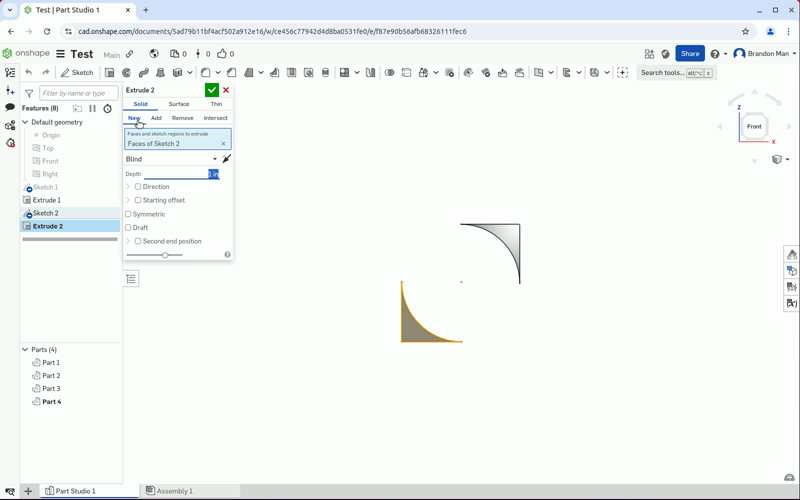
text(4.574)
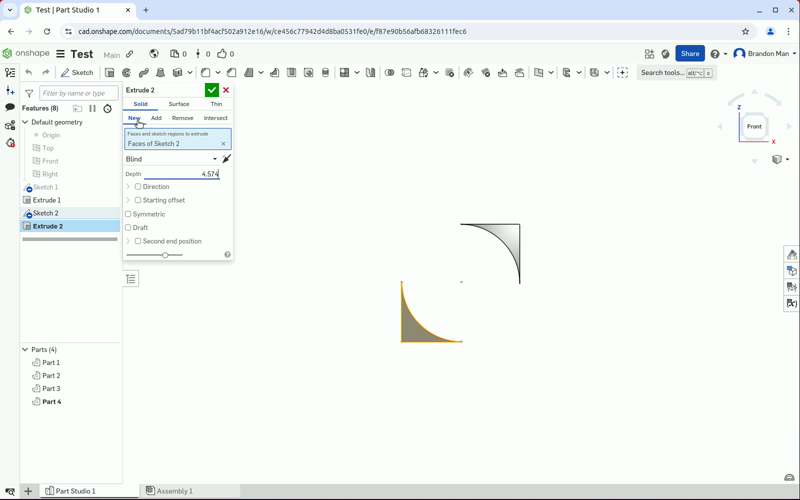
key(enter)
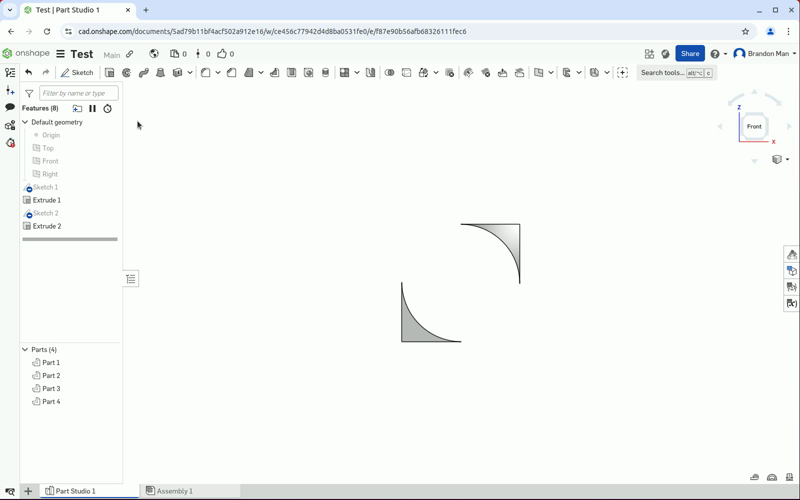
key(shift+h)
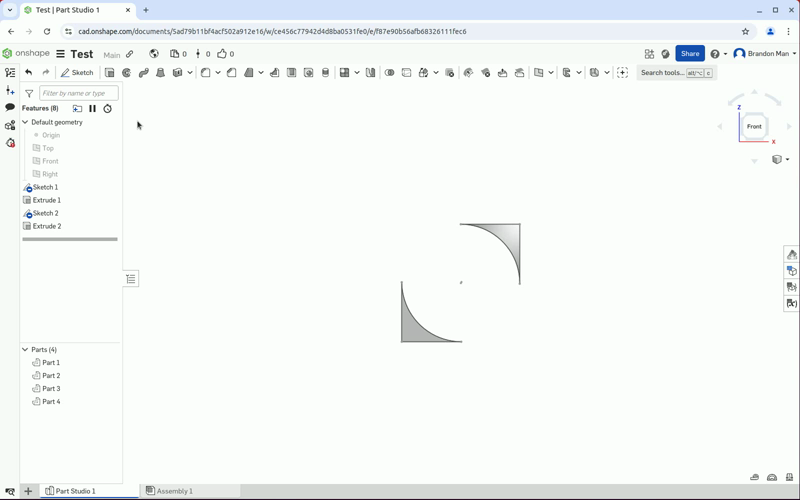
key(shift+h)
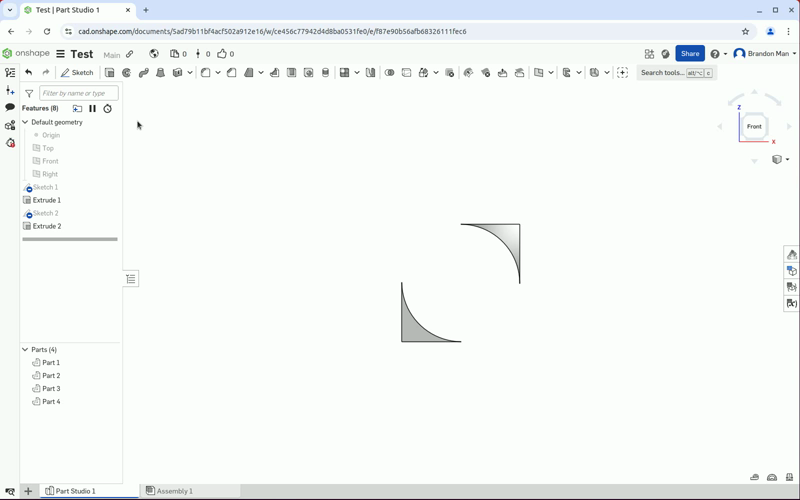
mouse_move(73, 189)
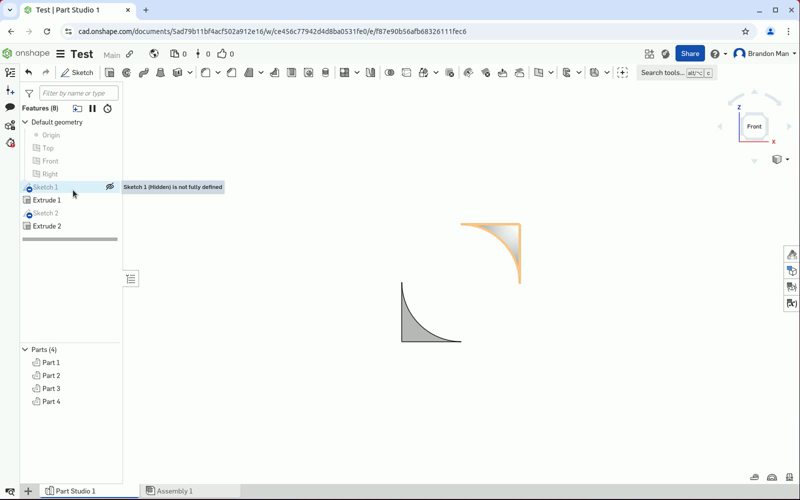
click(73, 189)
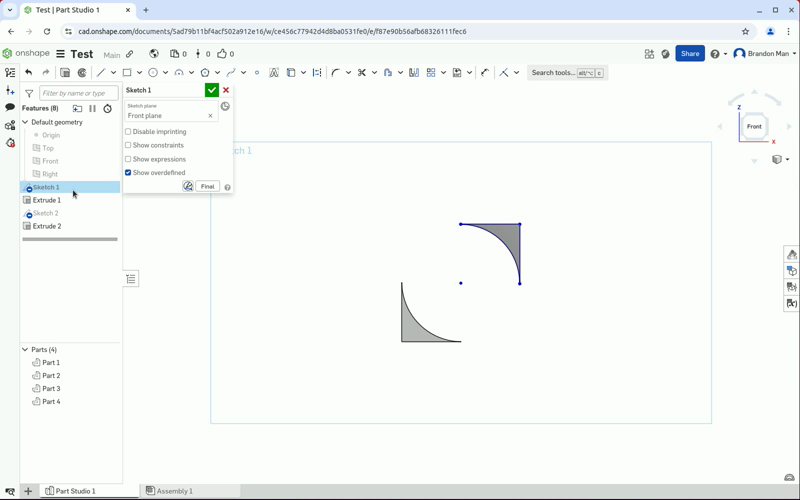
mouse_move(229, 92)
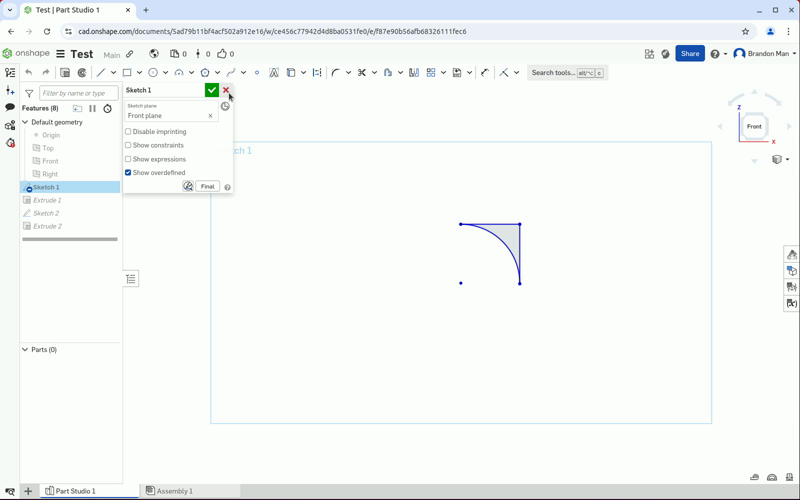
click(229, 92)
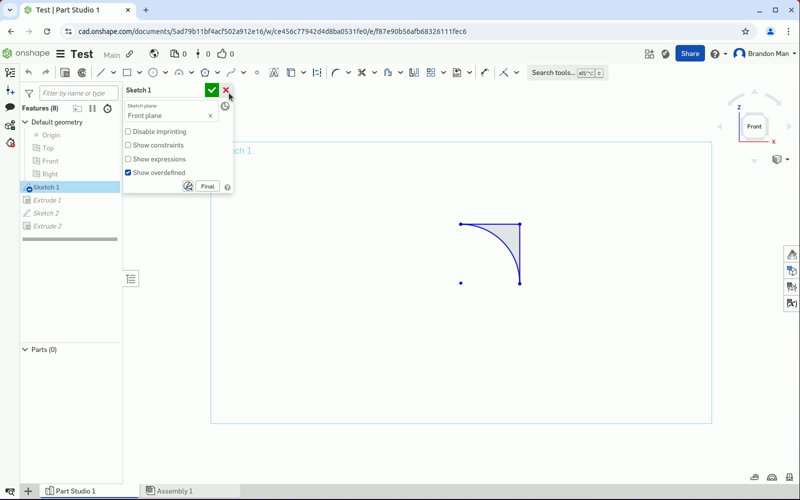
key(shift+s)
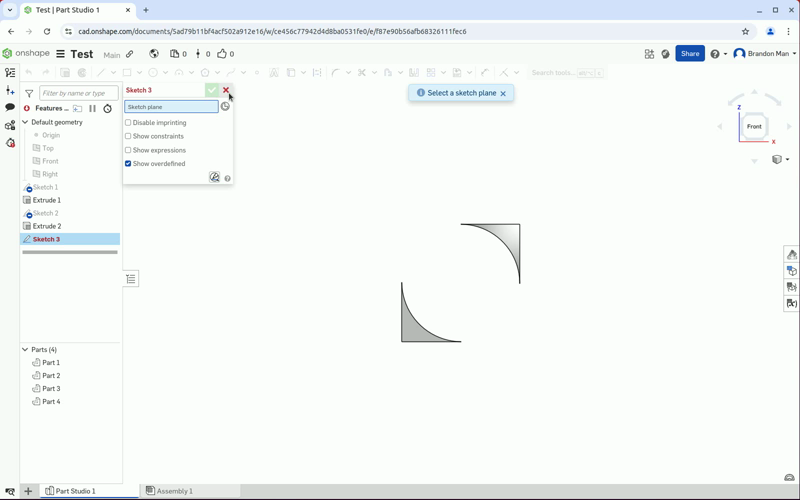
mouse_move(73, 163)
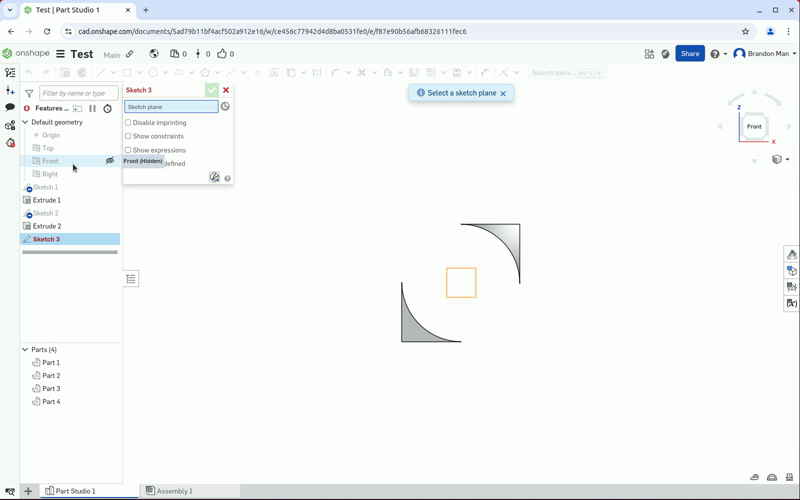
click(73, 163)
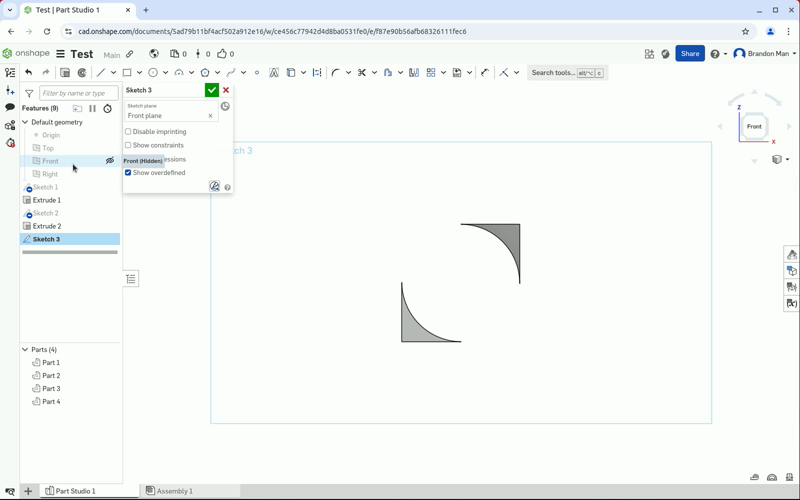
mouse_move(73, 352)
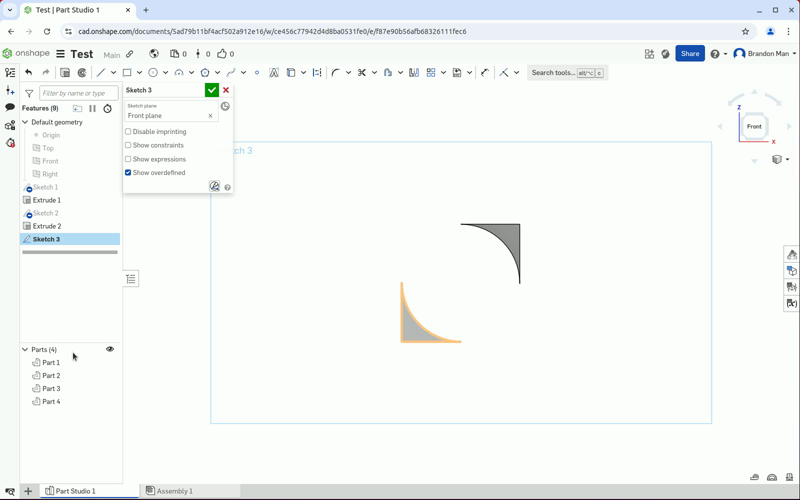
key(y)
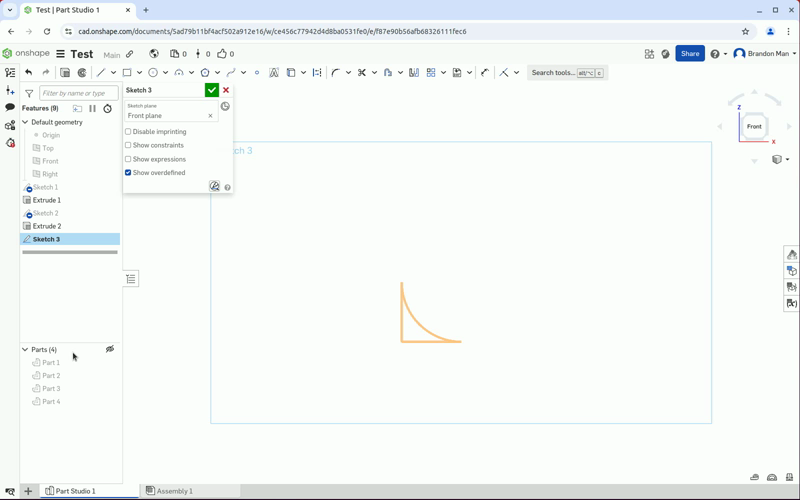
key(l)
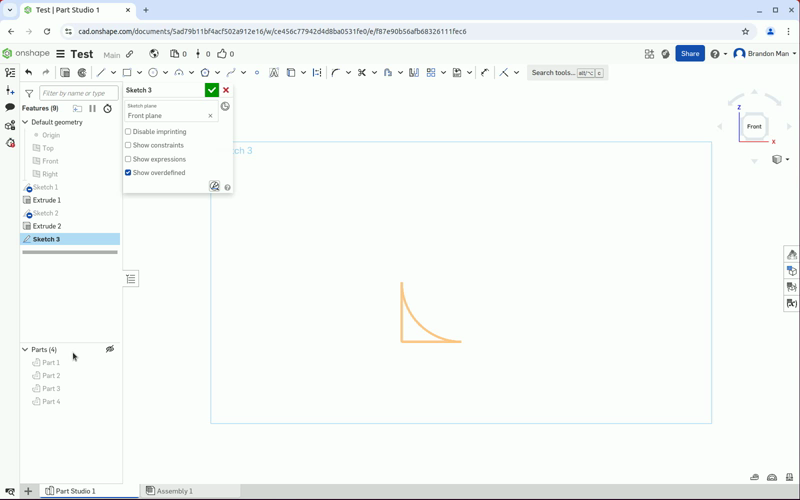
key_down(shift)
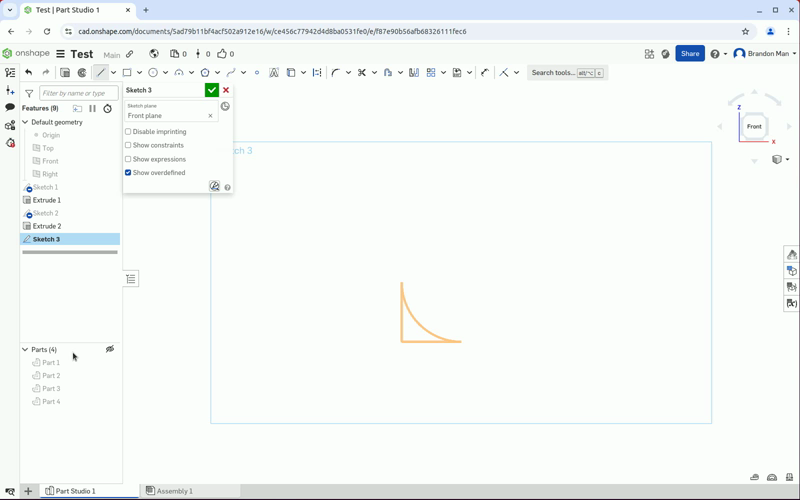
mouse_move(460, 341)
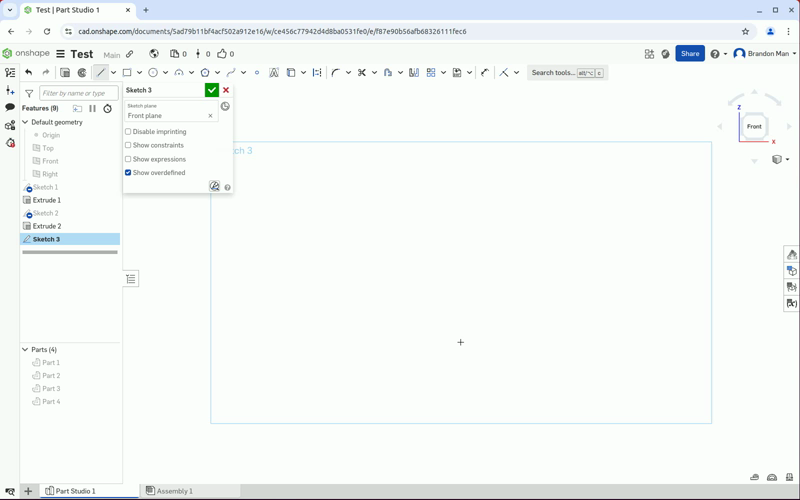
click(460, 341)
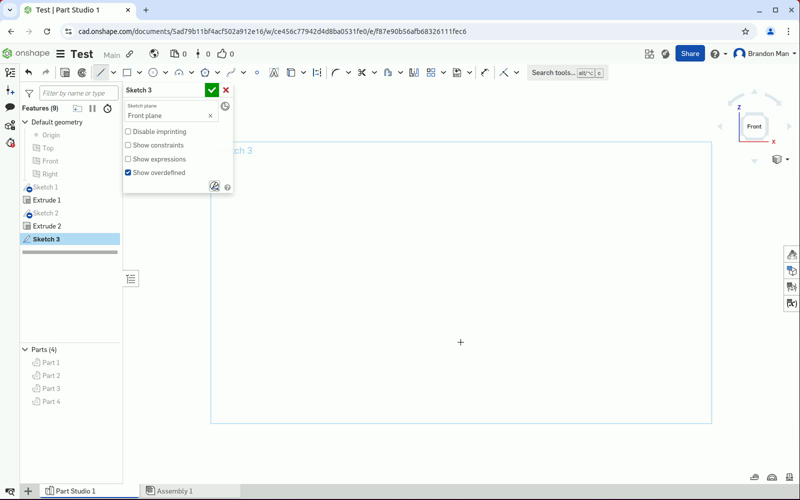
key_up(shift)
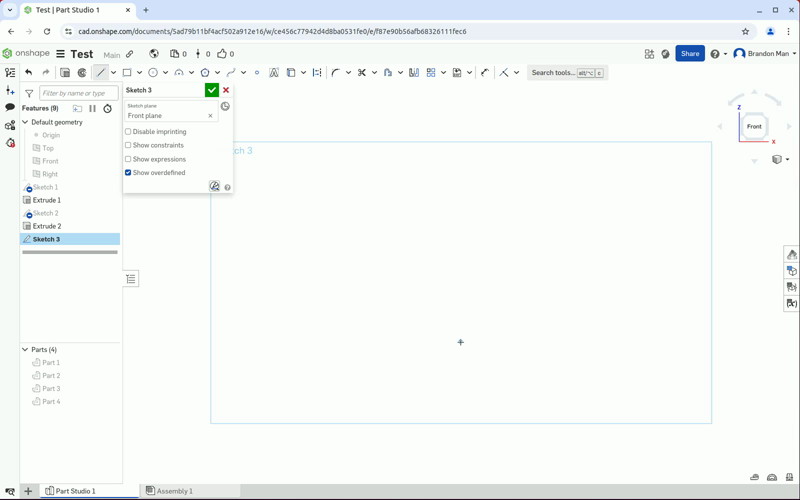
key_down(shift)
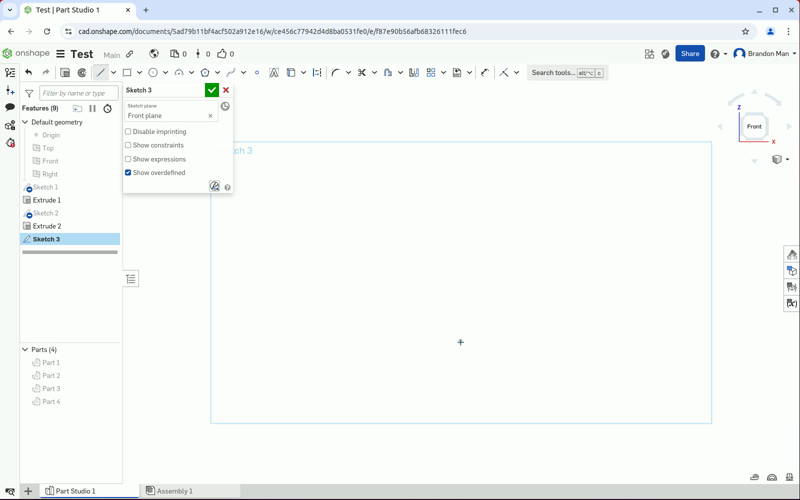
mouse_move(490, 341)
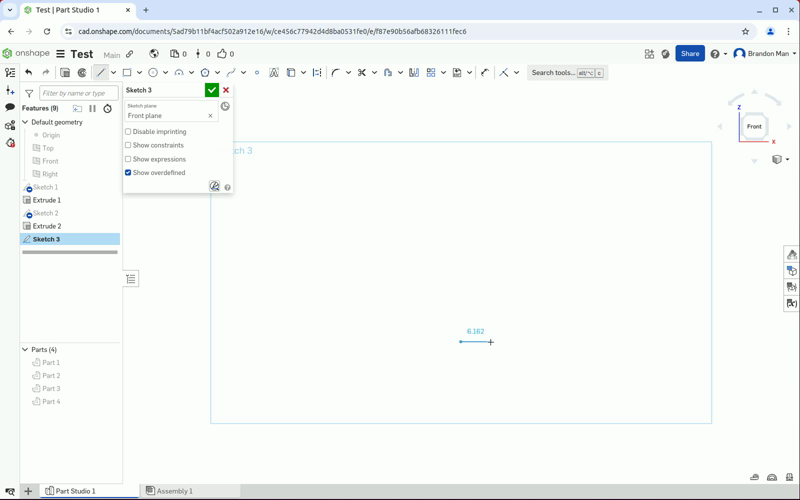
mouse_move(519, 341)
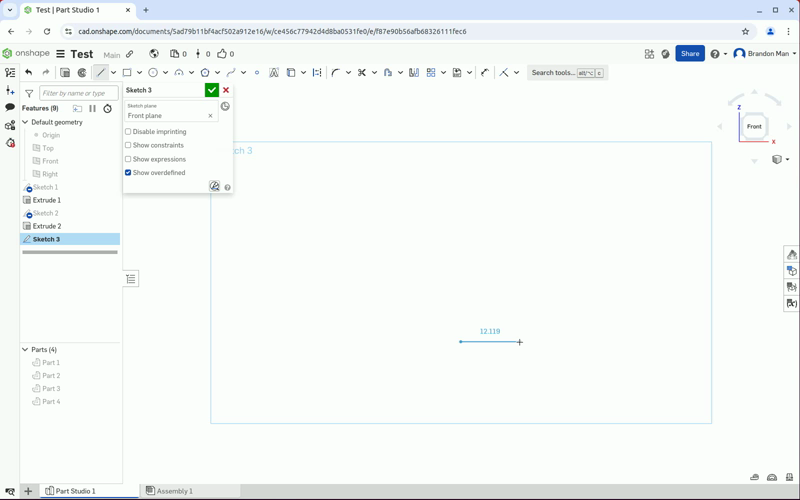
click(519, 341)
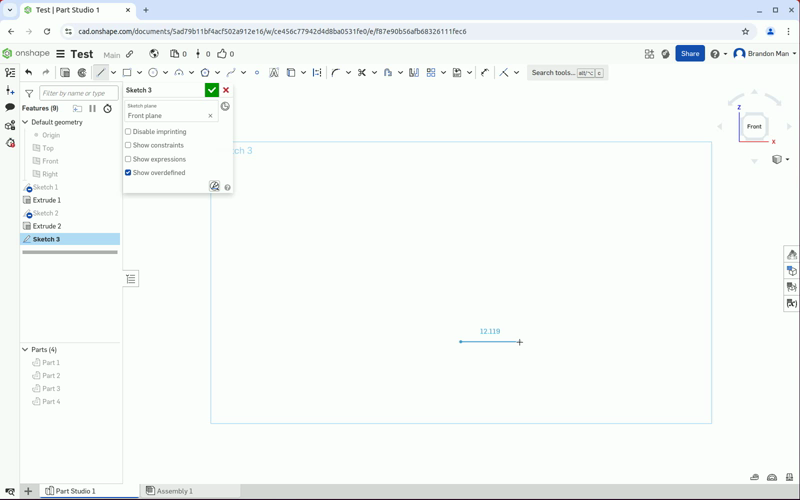
key_up(shift)
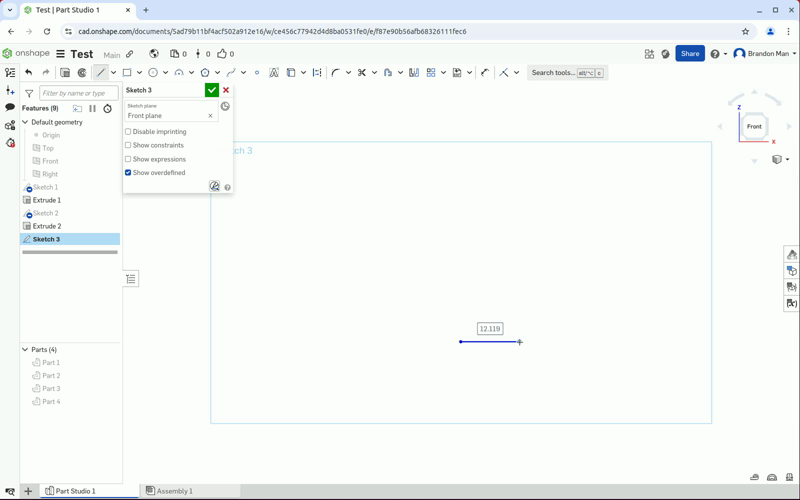
key_down(shift)
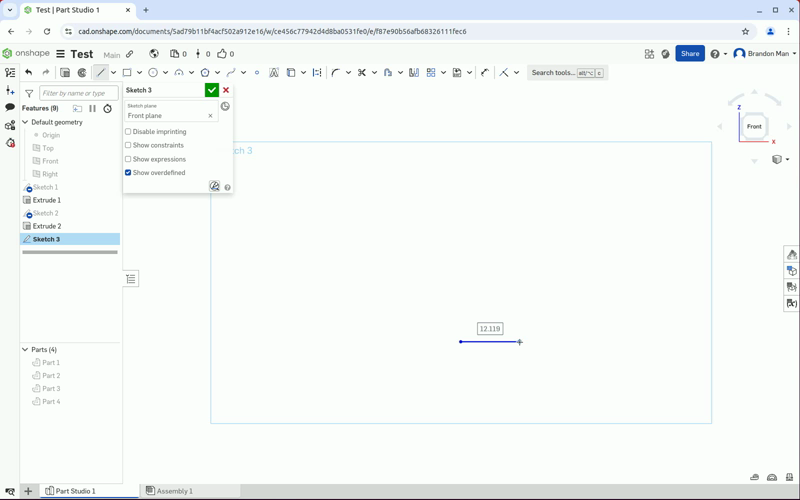
mouse_move(549, 341)
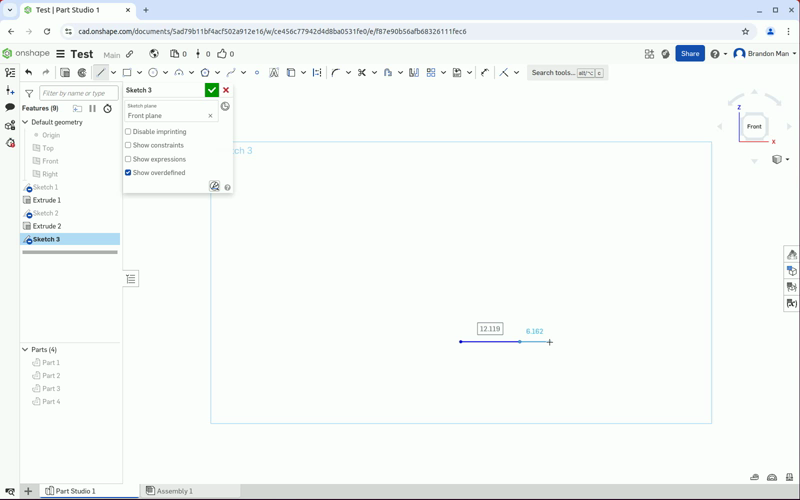
mouse_move(519, 282)
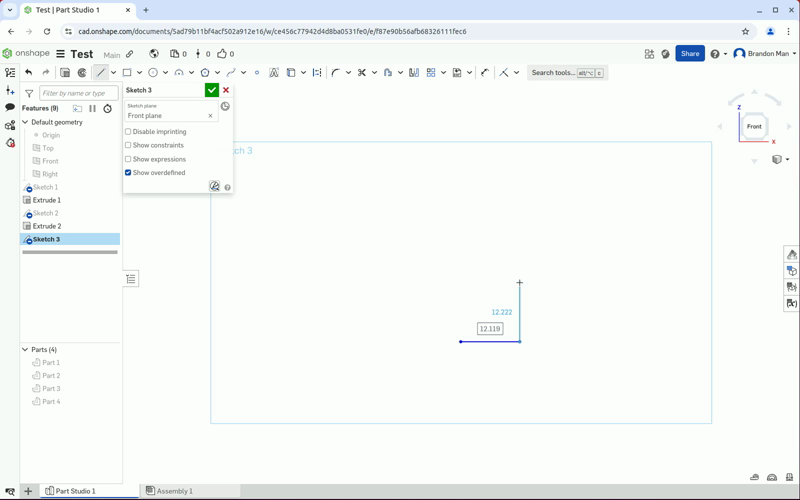
click(519, 282)
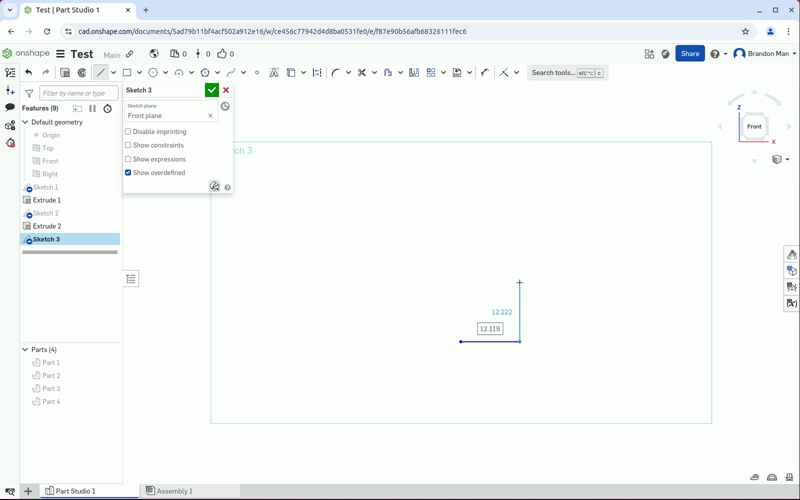
key_up(shift)
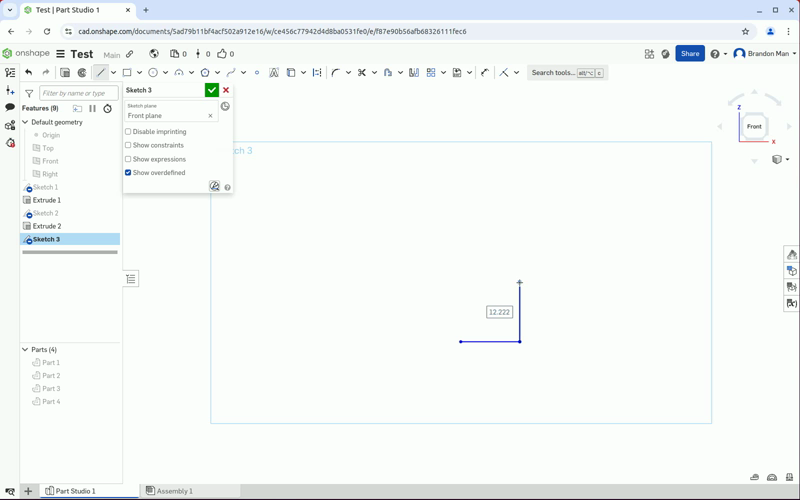
key(esc)
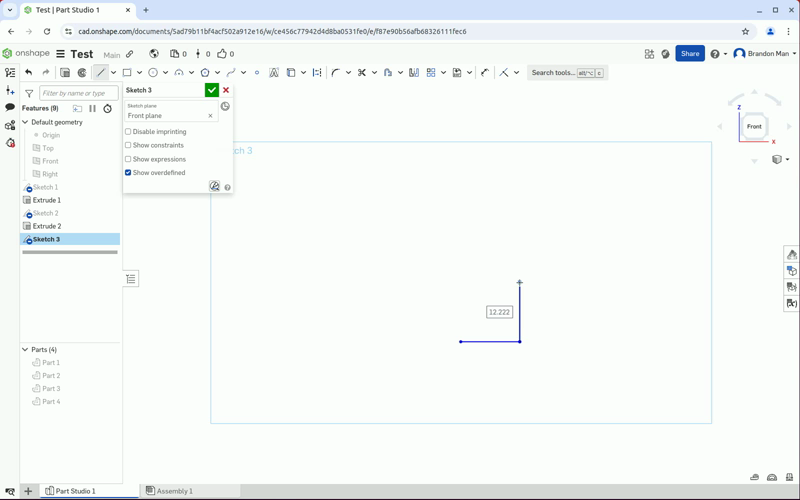
key(a)
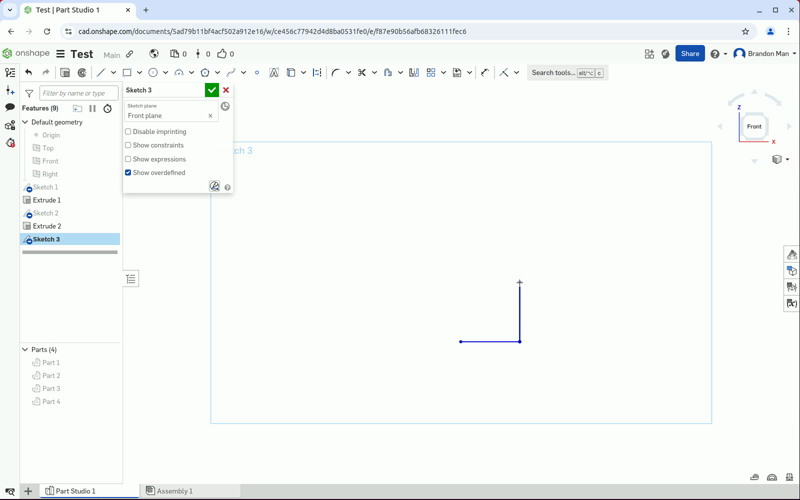
mouse_move(519, 282)
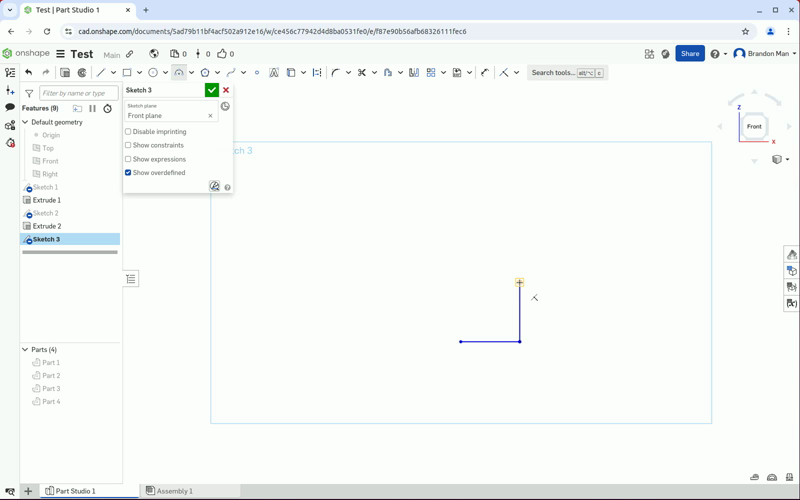
click(519, 282)
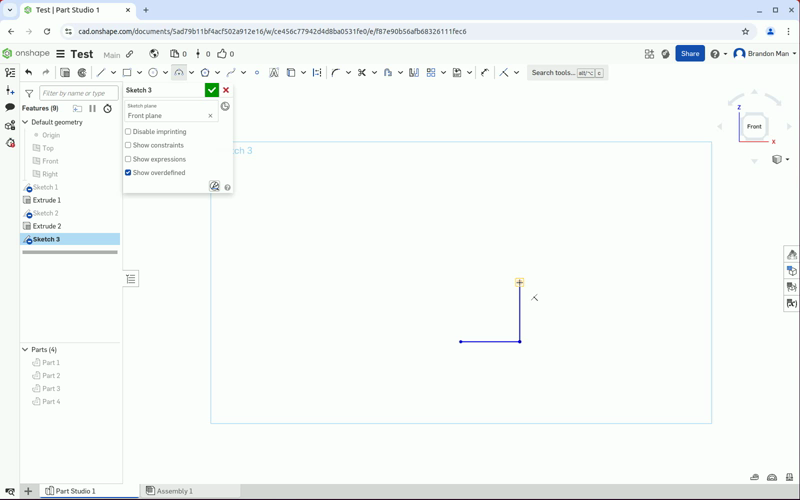
mouse_move(460, 341)
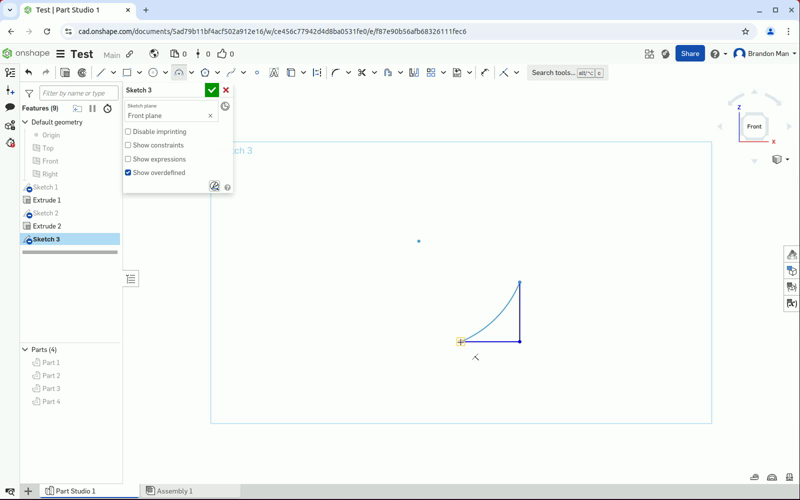
click(460, 341)
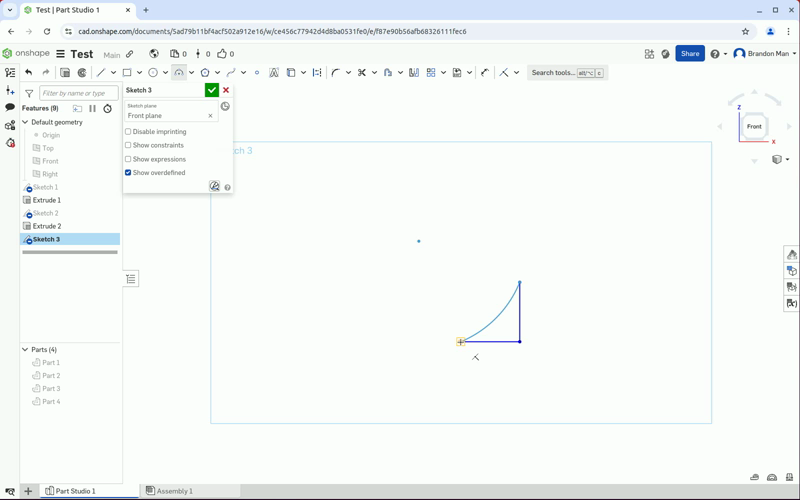
key_down(shift)
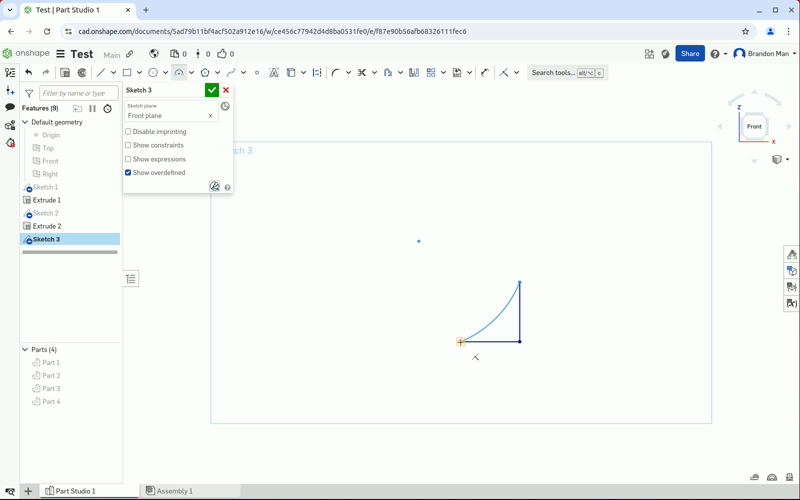
mouse_move(502, 324)
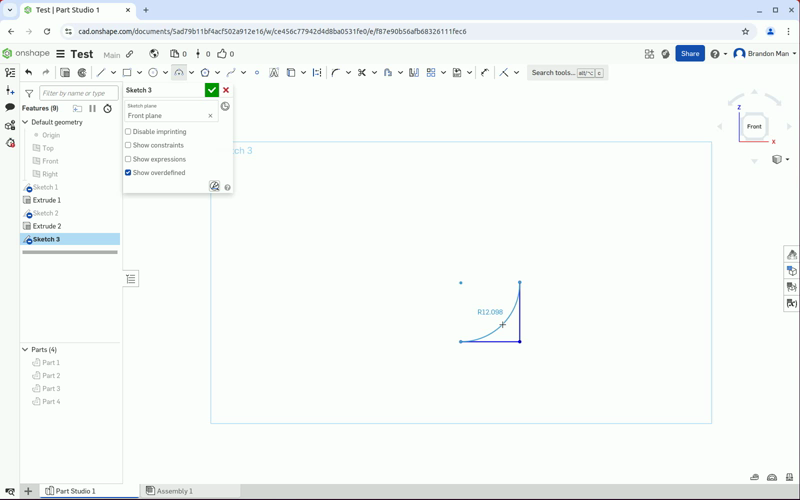
click(502, 324)
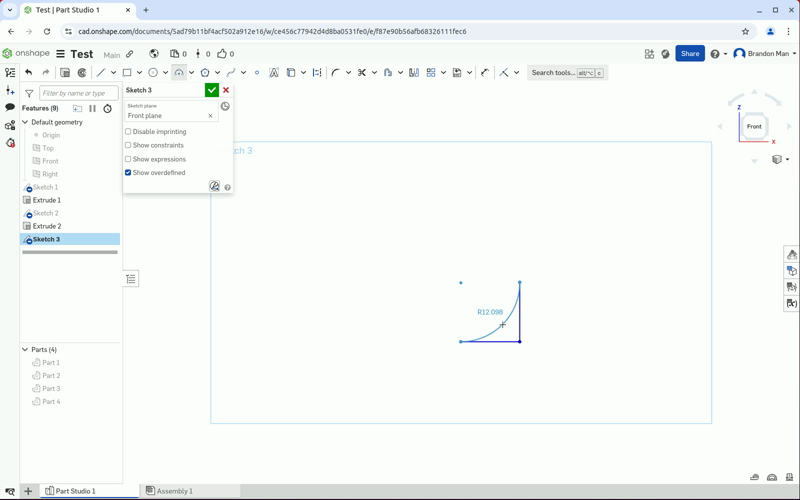
key_up(shift)
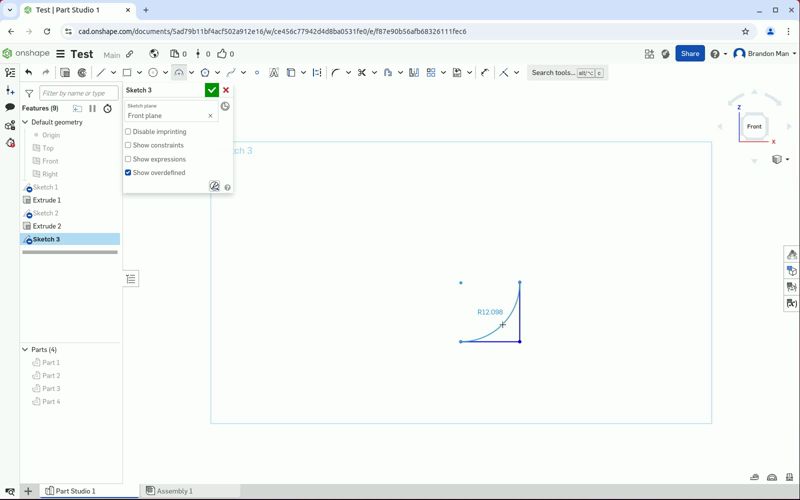
key(esc)
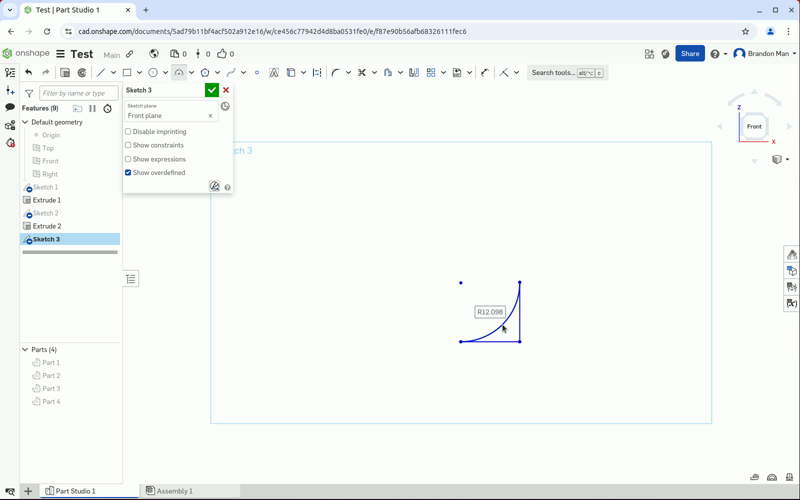
mouse_move(515, 318)
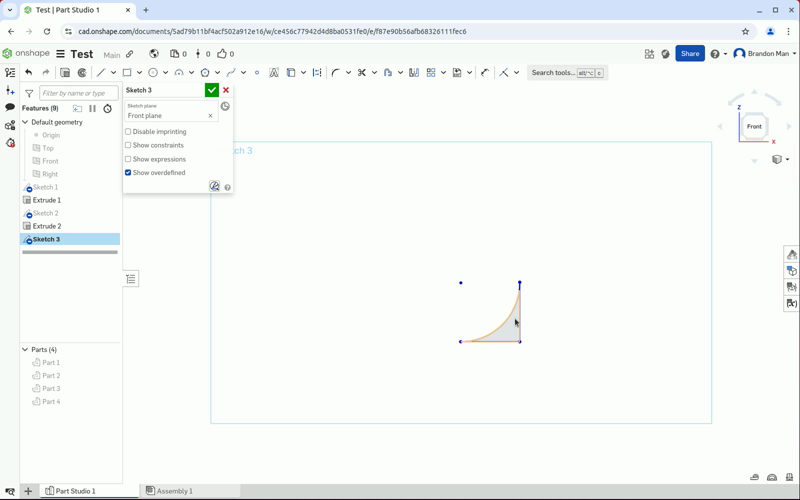
scroll(6)
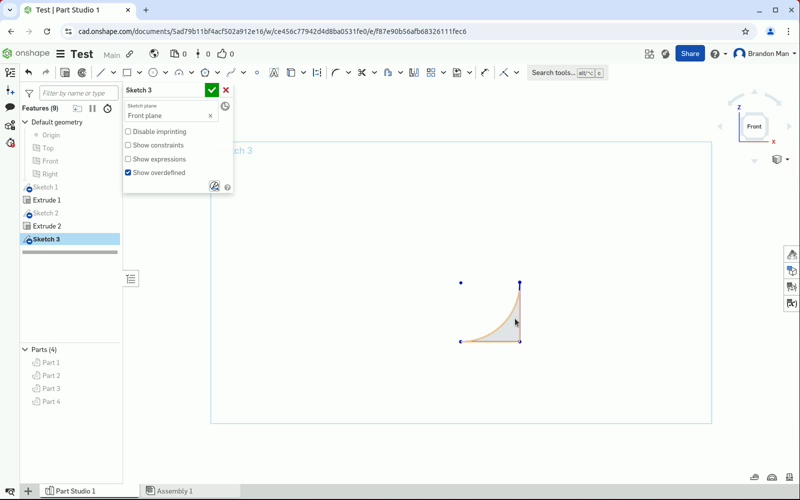
scroll(6)
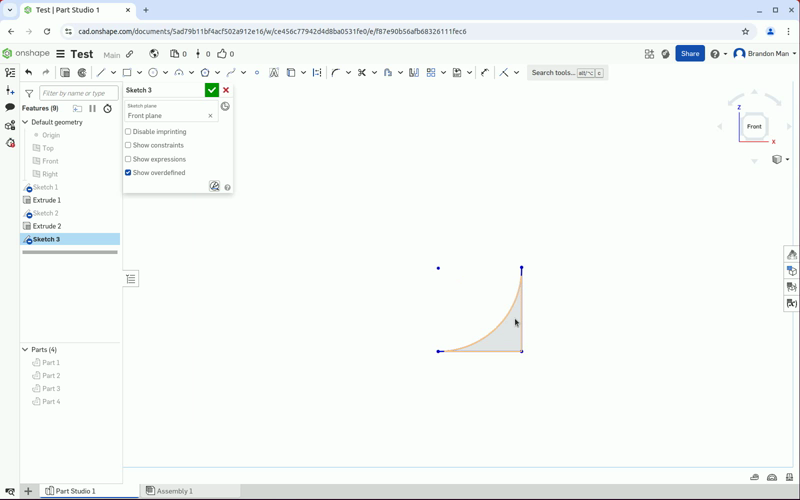
scroll(6)
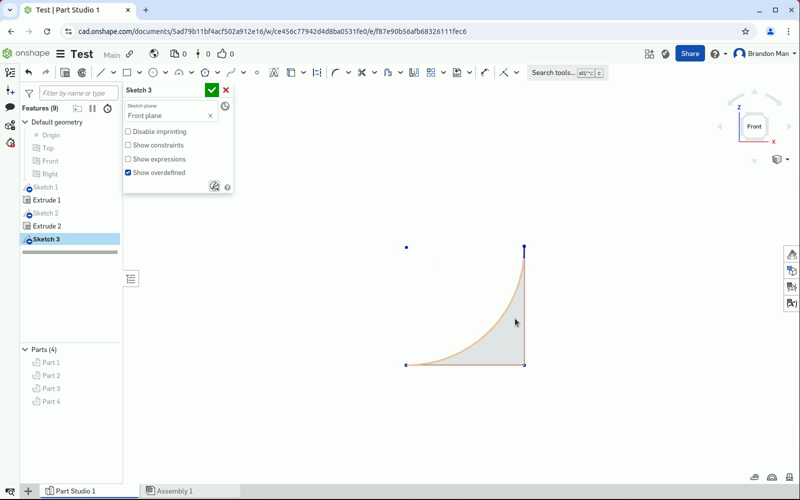
scroll(6)
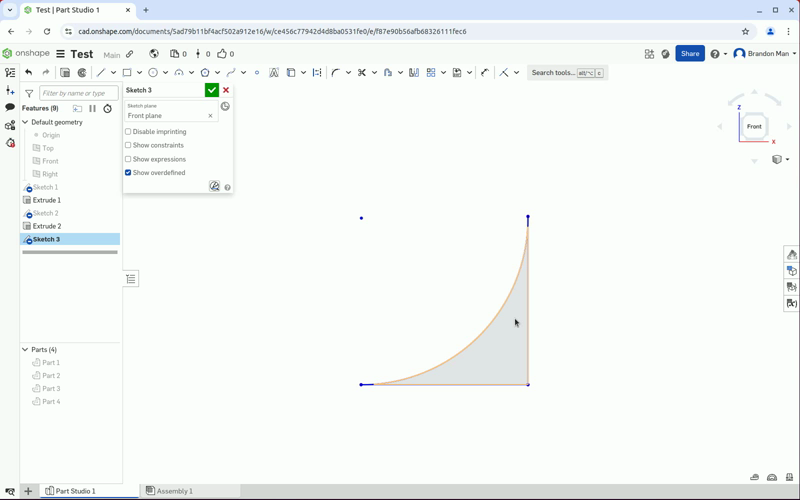
scroll(6)
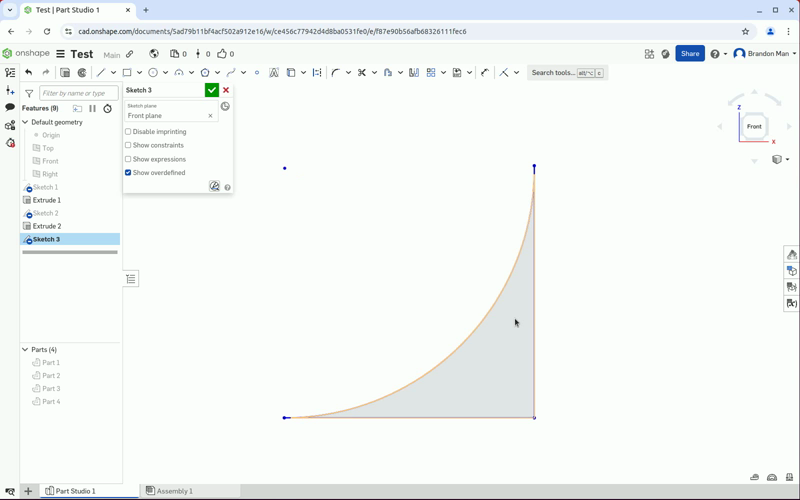
scroll(6)
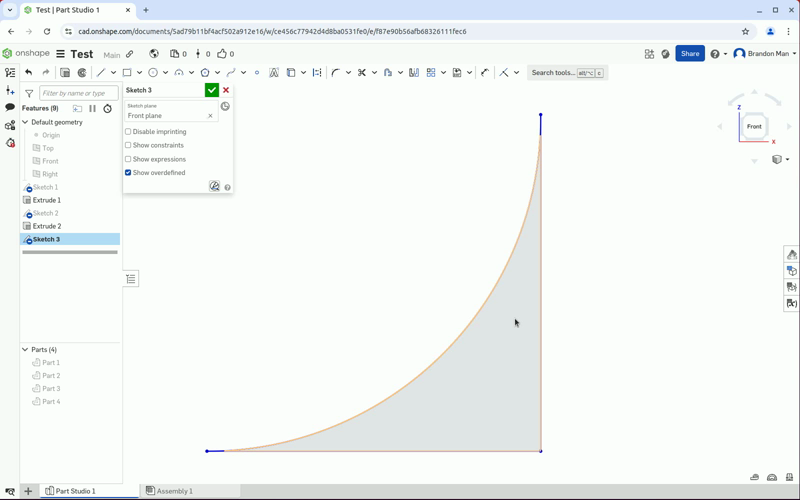
scroll(6)
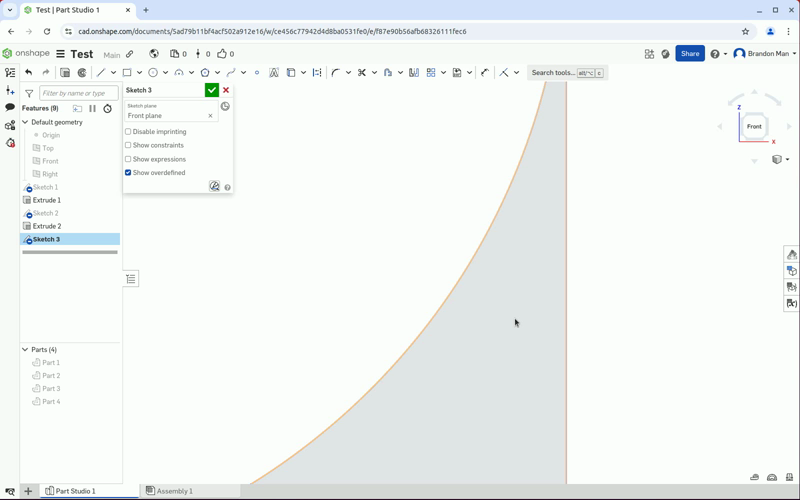
click(515, 318)
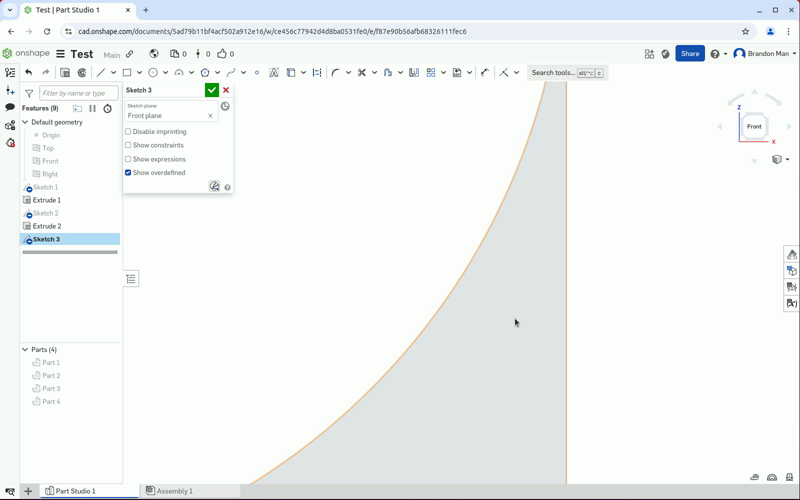
scroll(-6)
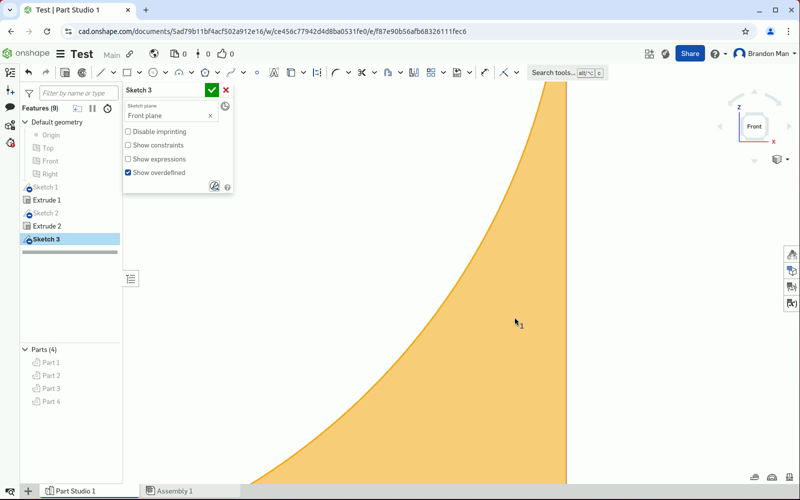
scroll(-6)
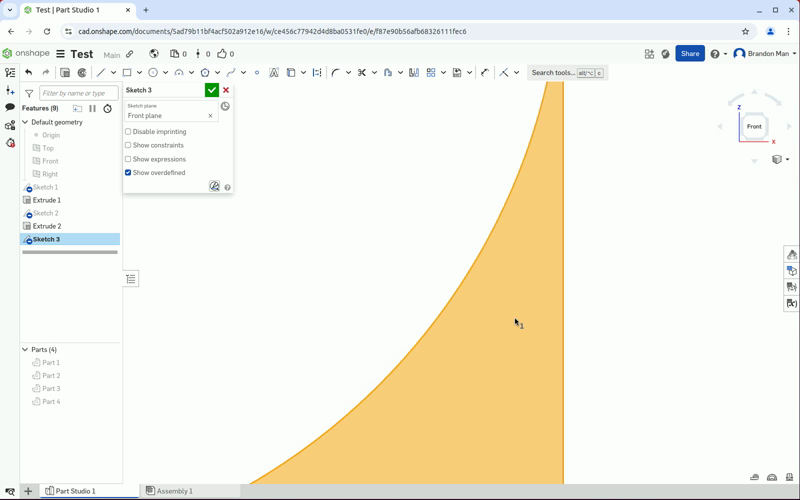
scroll(-6)
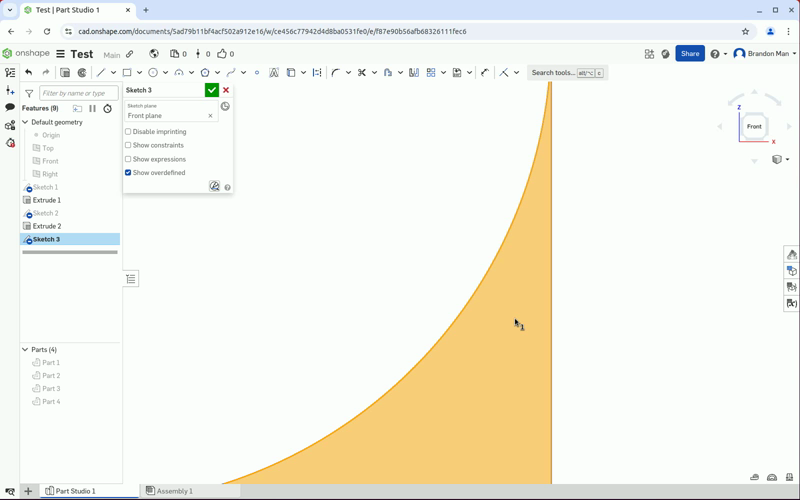
scroll(-6)
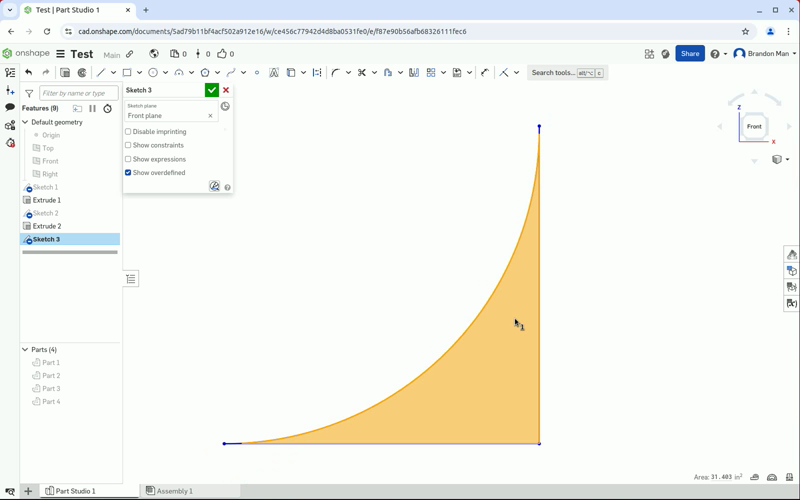
scroll(-6)
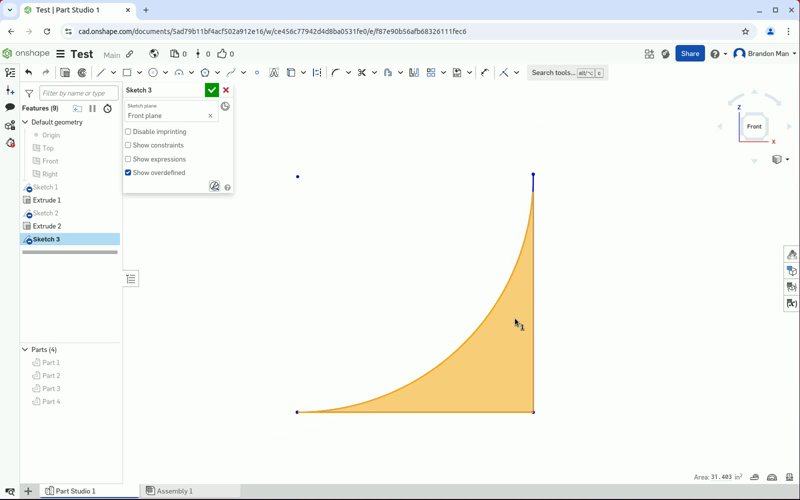
scroll(-6)
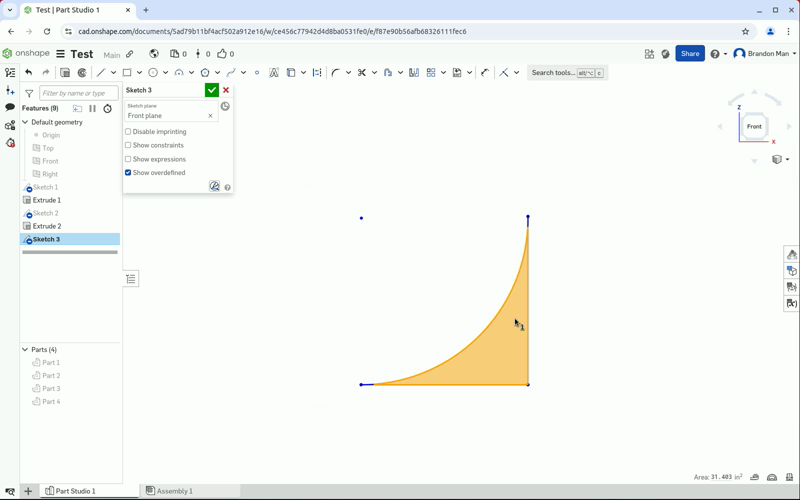
scroll(-6)
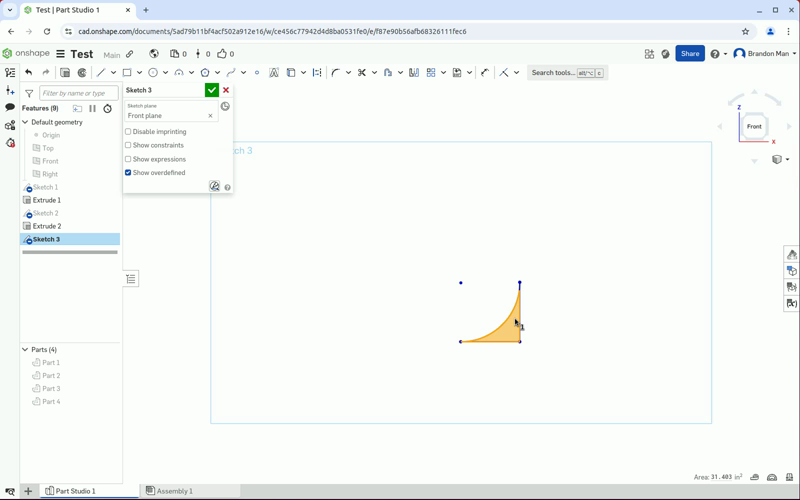
mouse_move(73, 352)
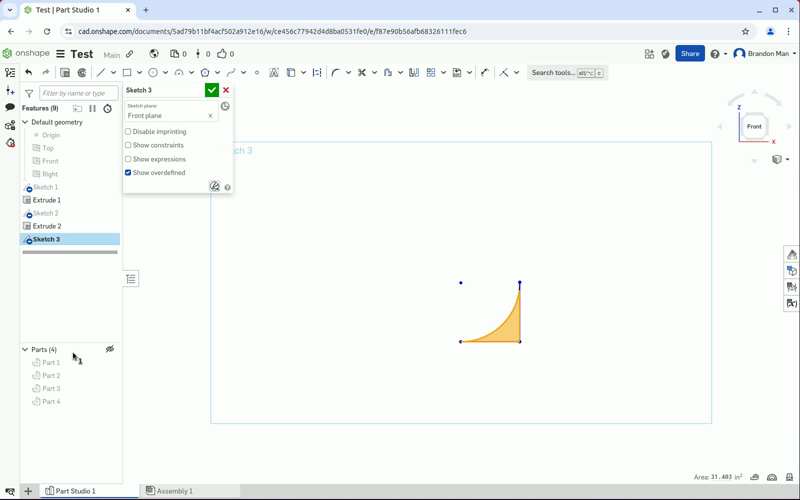
key(shift+y)
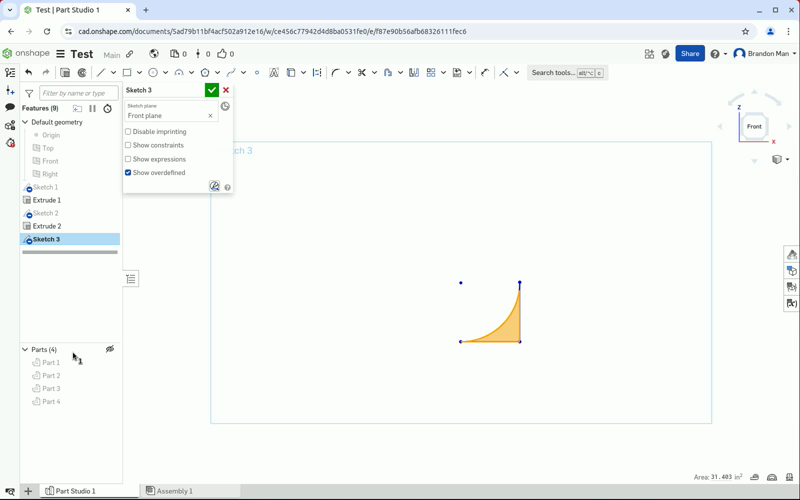
key(shift+e)
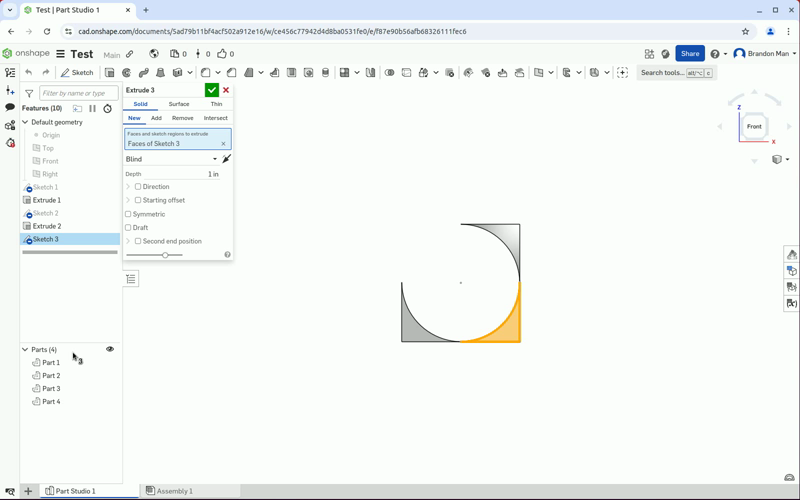
mouse_move(143, 106)
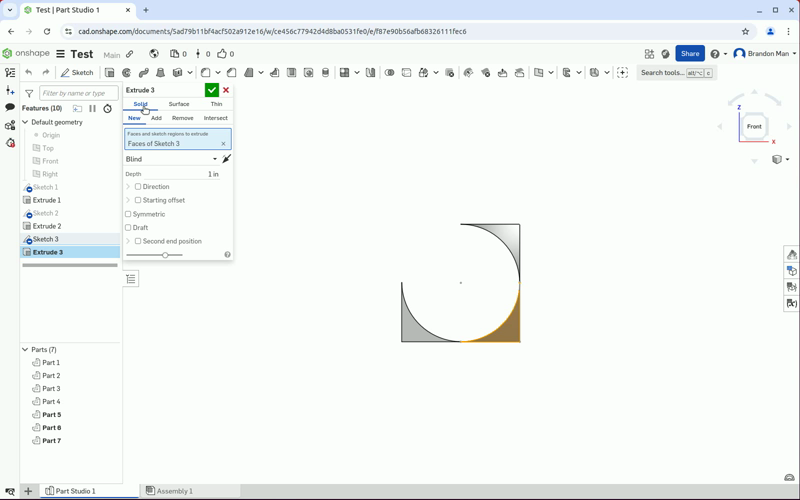
click(143, 106)
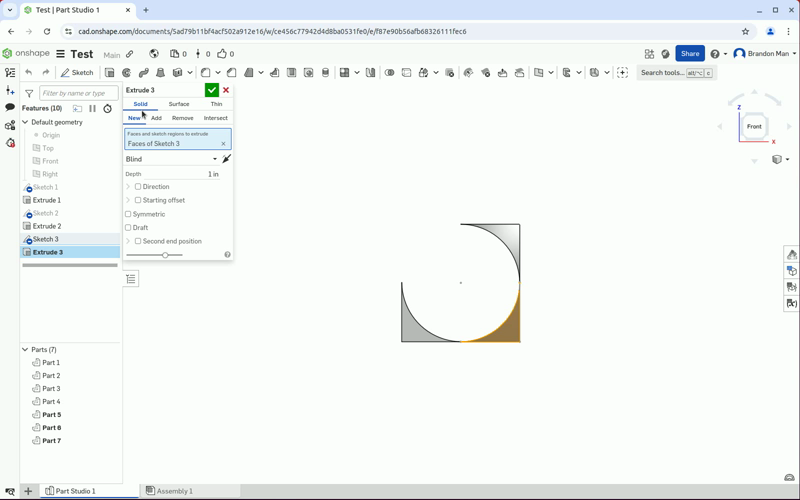
mouse_move(137, 120)
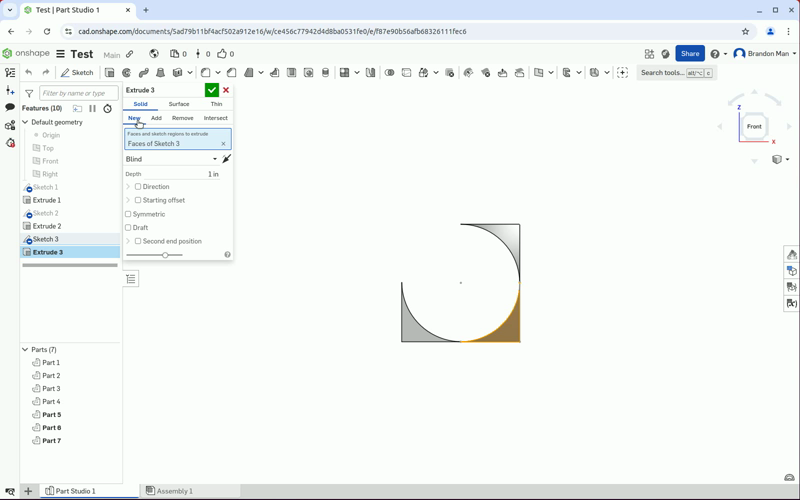
click(137, 120)
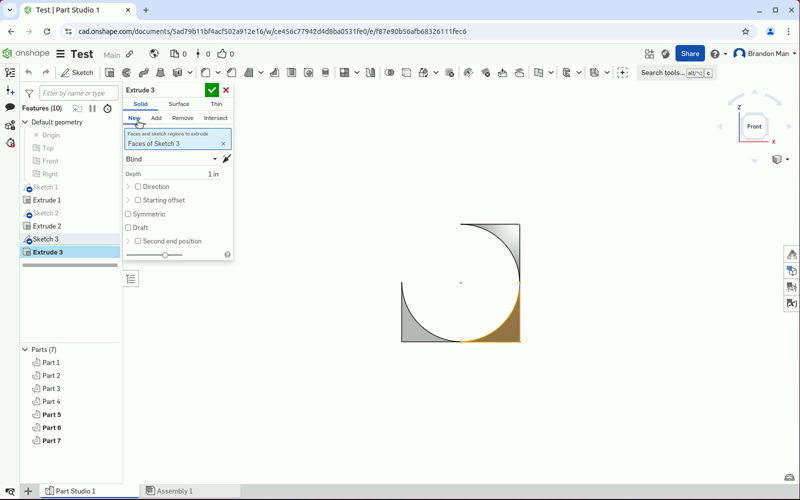
key(tab, 4)
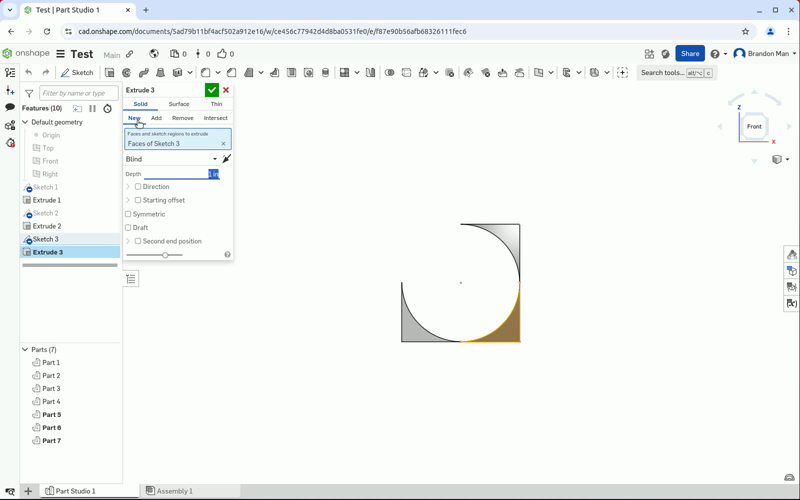
text(4.574)
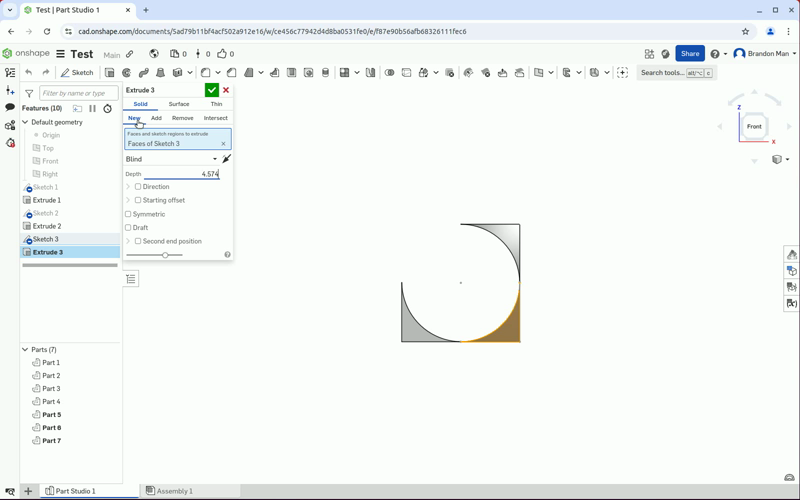
key(enter)
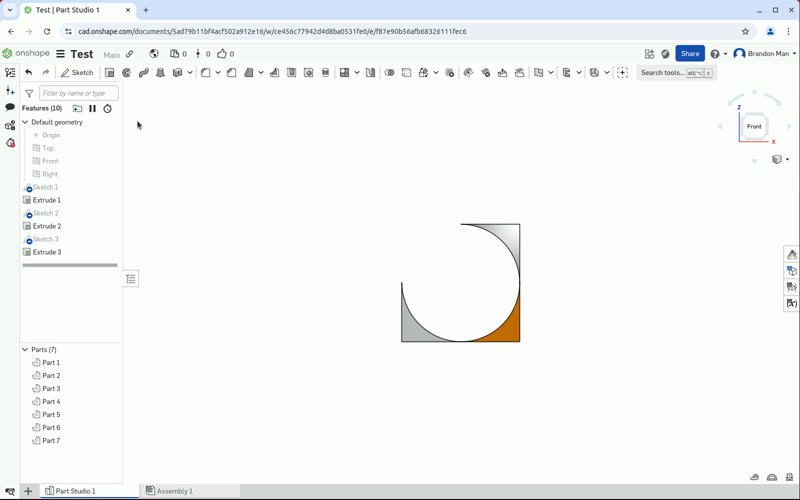
key(shift+h)
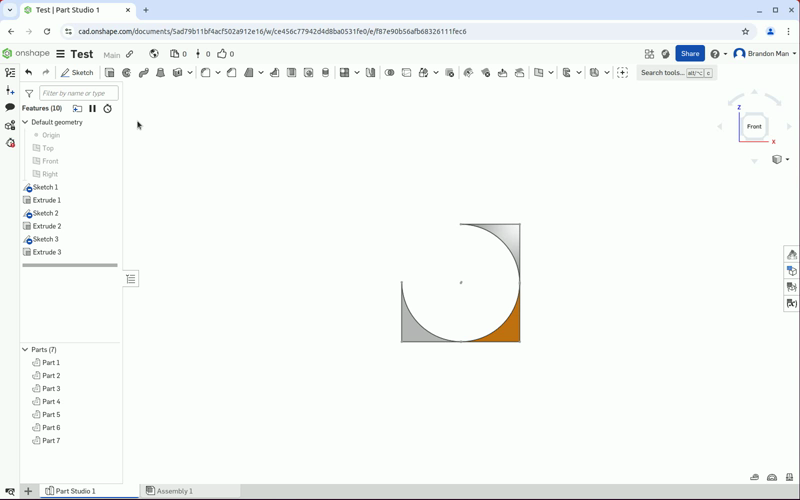
key(shift+h)
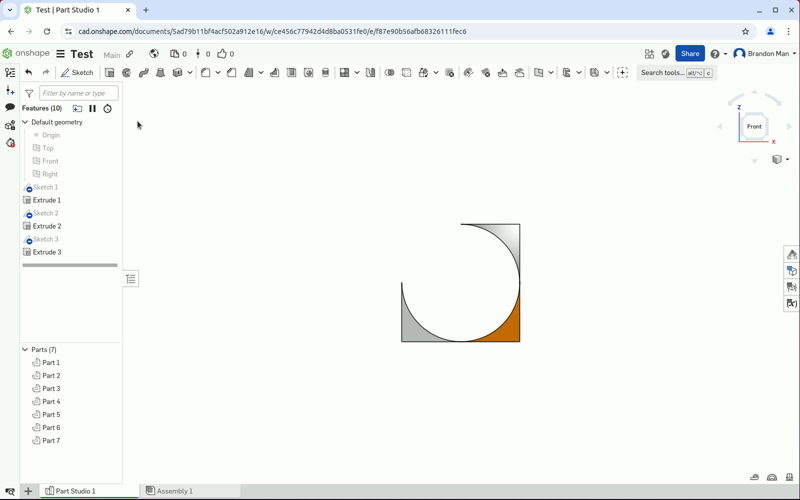
mouse_move(73, 189)
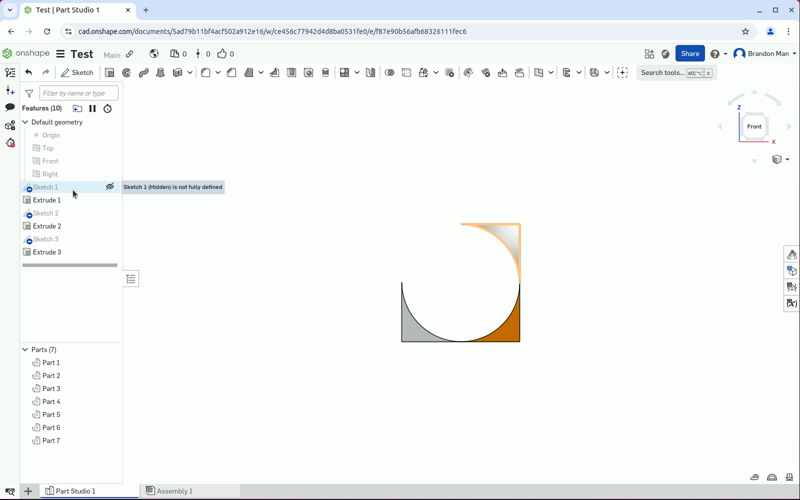
click(73, 189)
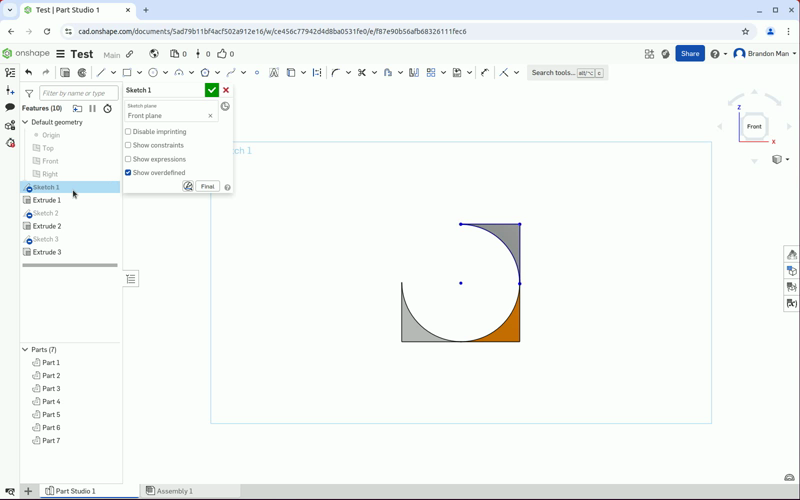
mouse_move(229, 92)
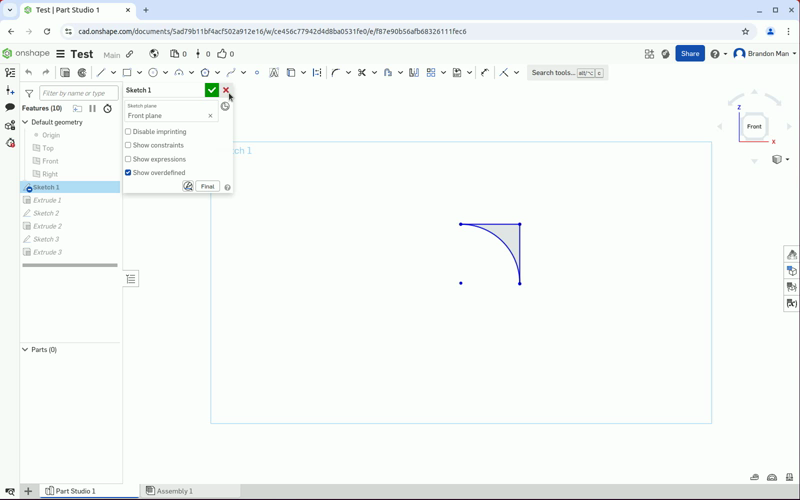
click(229, 92)
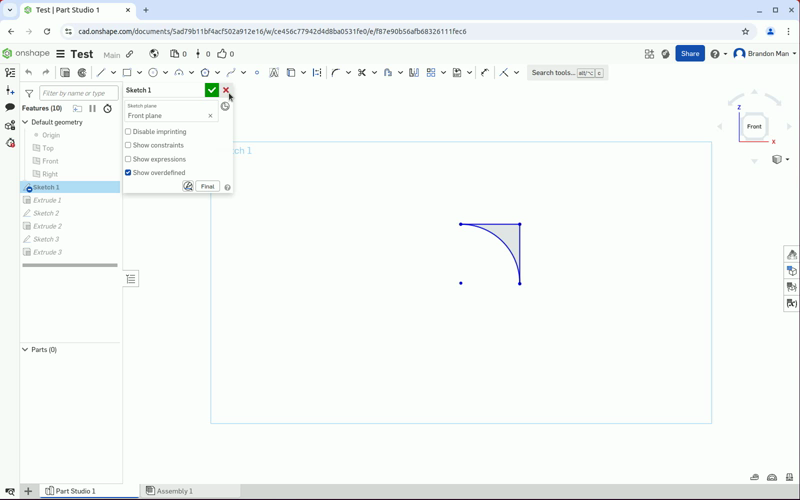
key(shift+s)
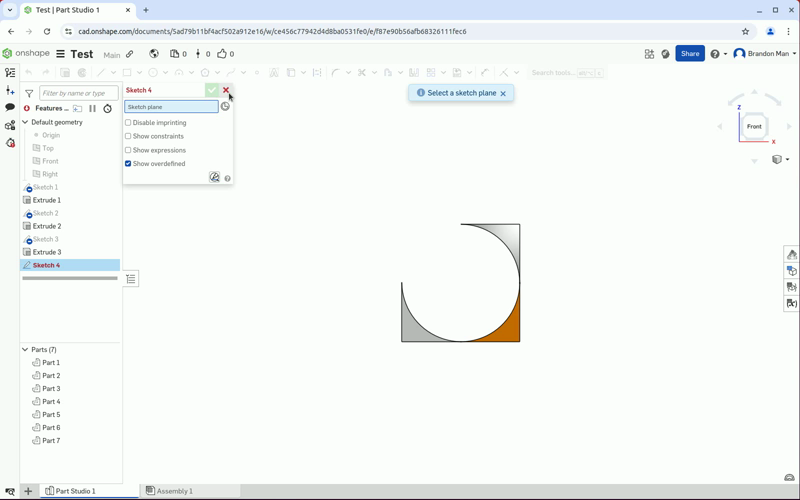
mouse_move(73, 163)
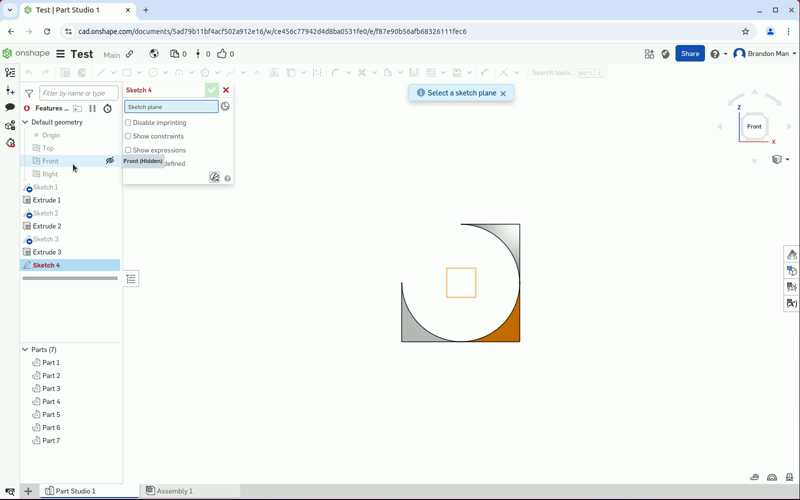
click(73, 163)
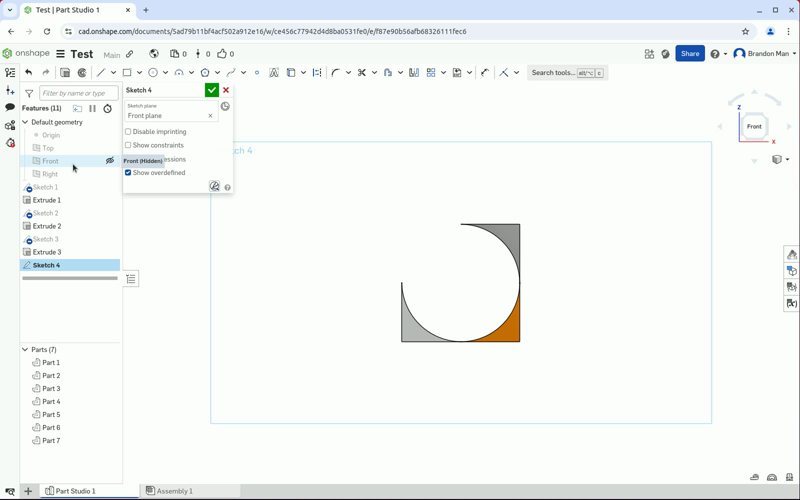
mouse_move(73, 352)
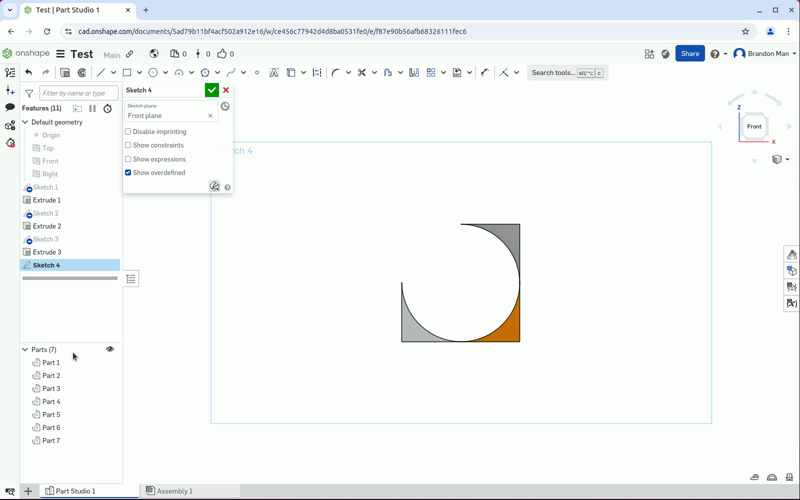
key(y)
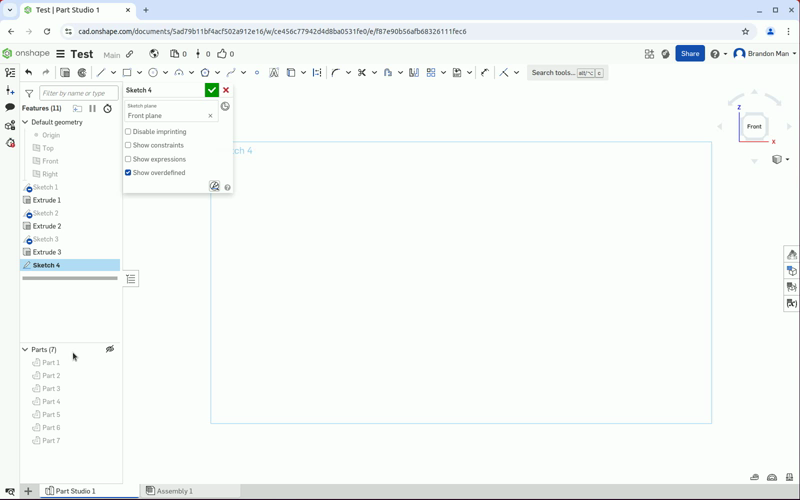
key(a)
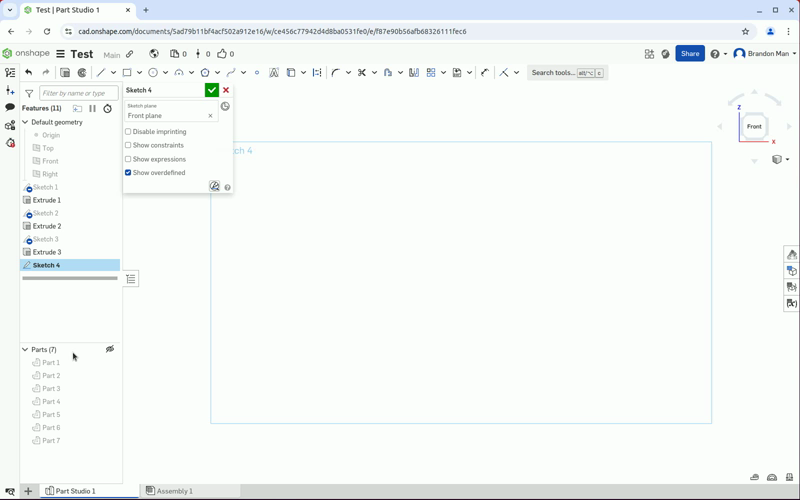
key_down(shift)
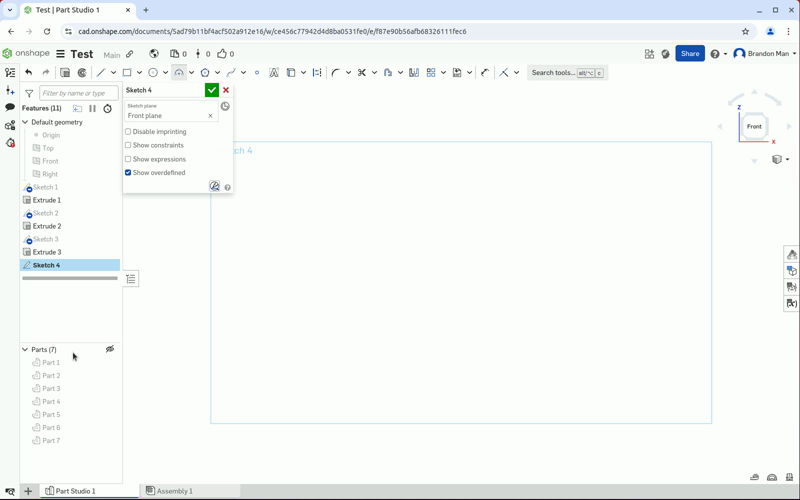
mouse_move(401, 282)
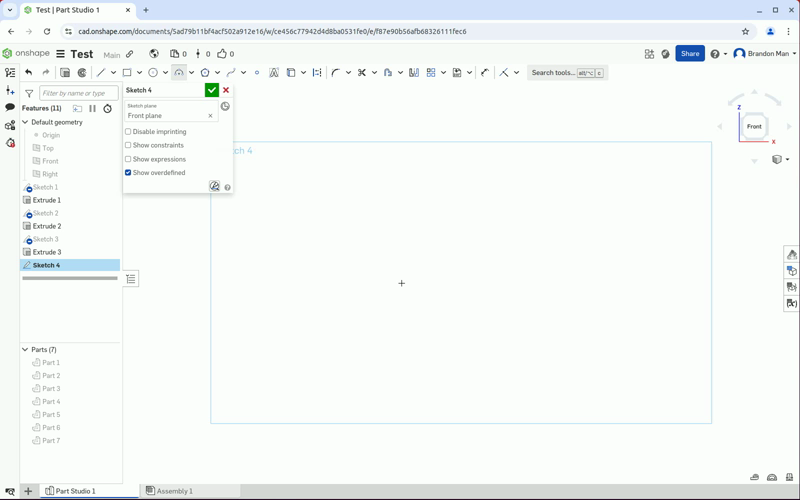
click(401, 282)
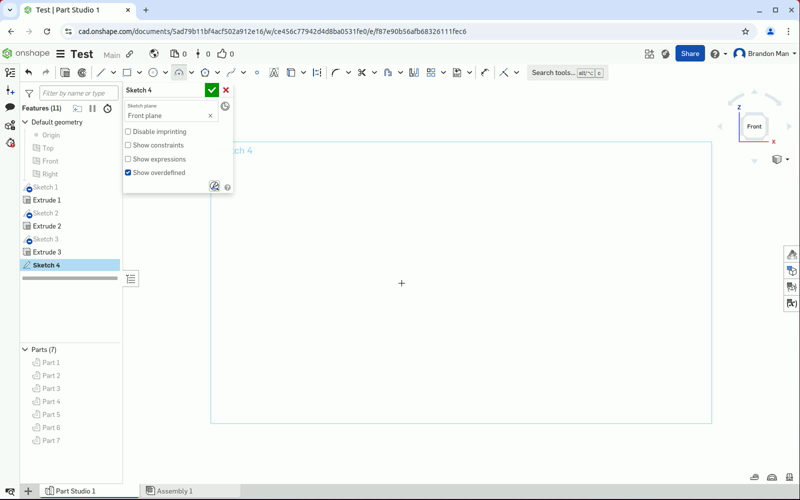
key_up(shift)
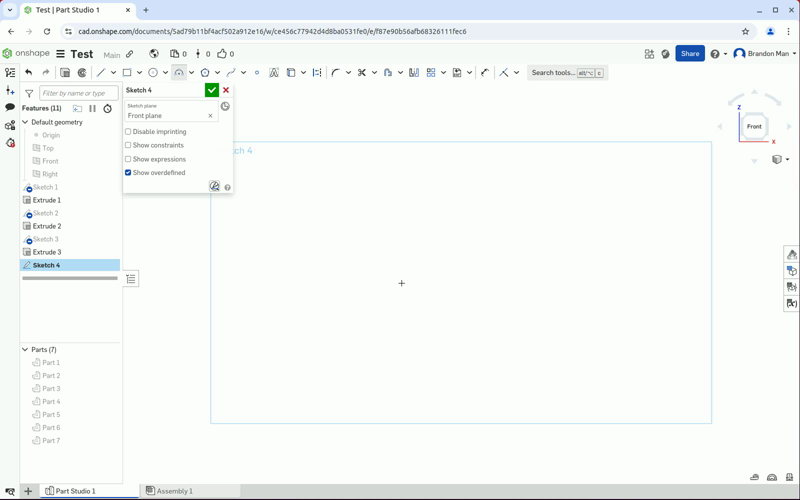
key_down(shift)
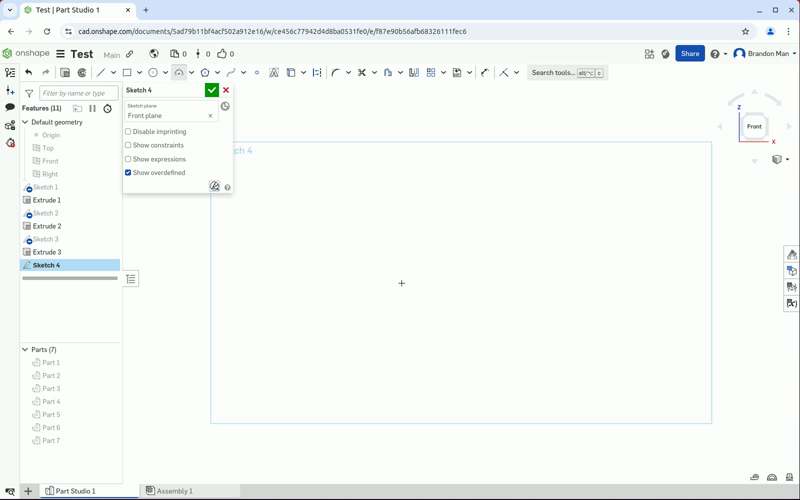
mouse_move(461, 223)
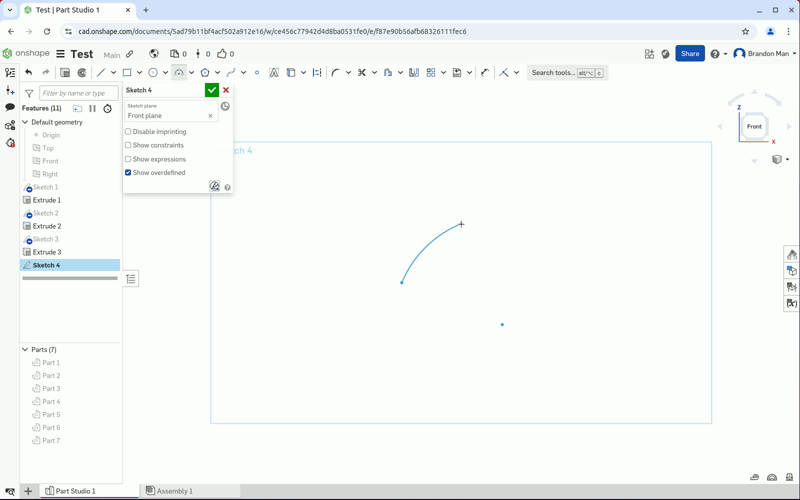
click(461, 223)
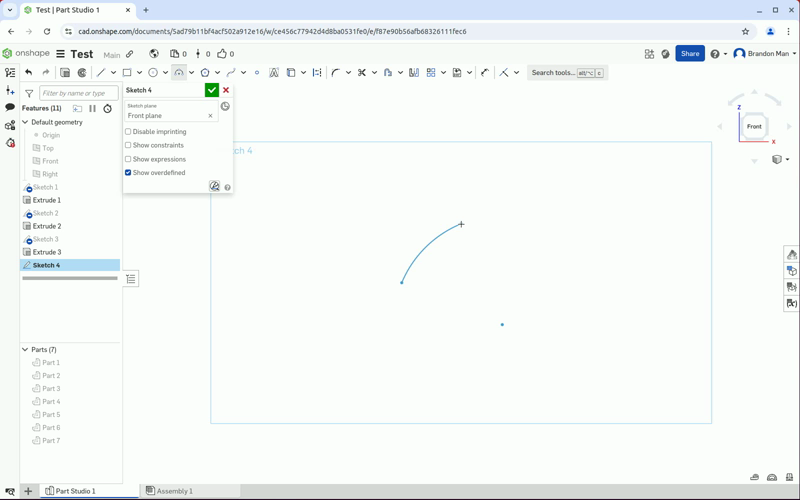
mouse_move(419, 241)
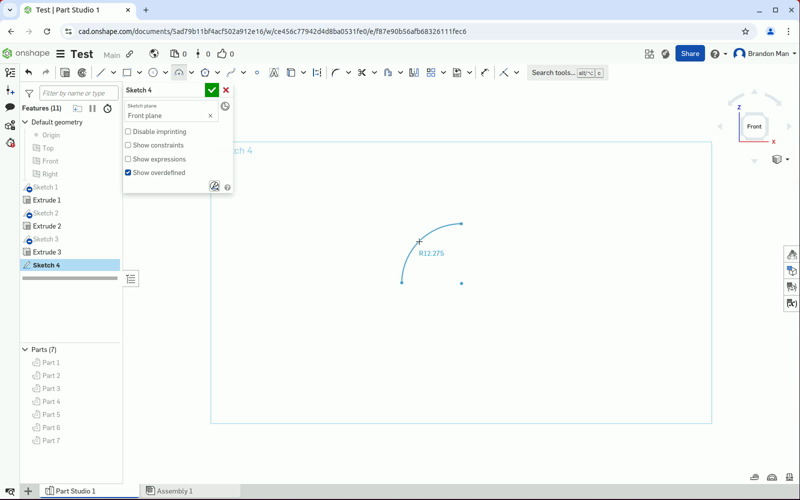
click(419, 241)
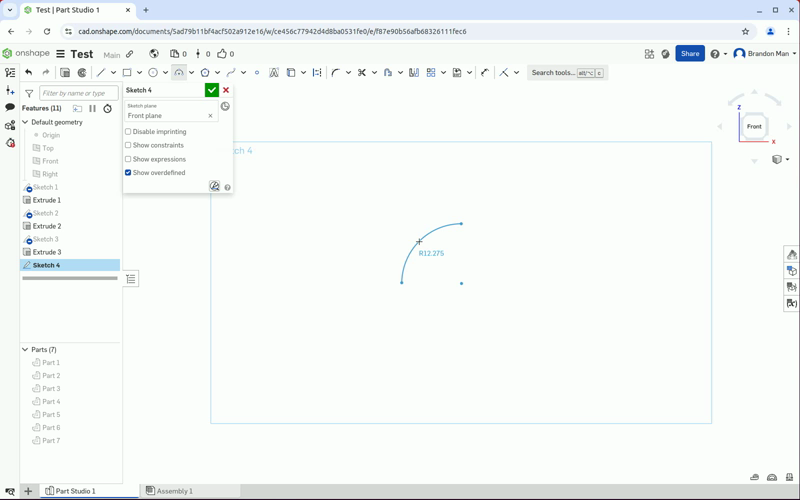
key_up(shift)
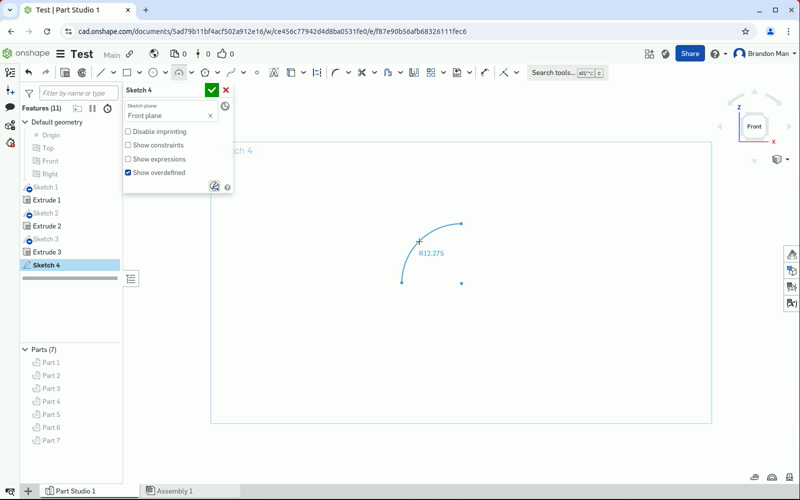
key(esc)
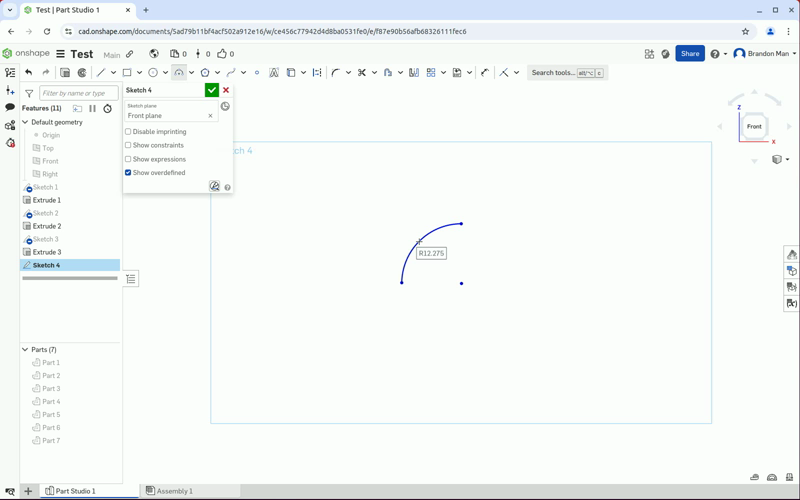
key(l)
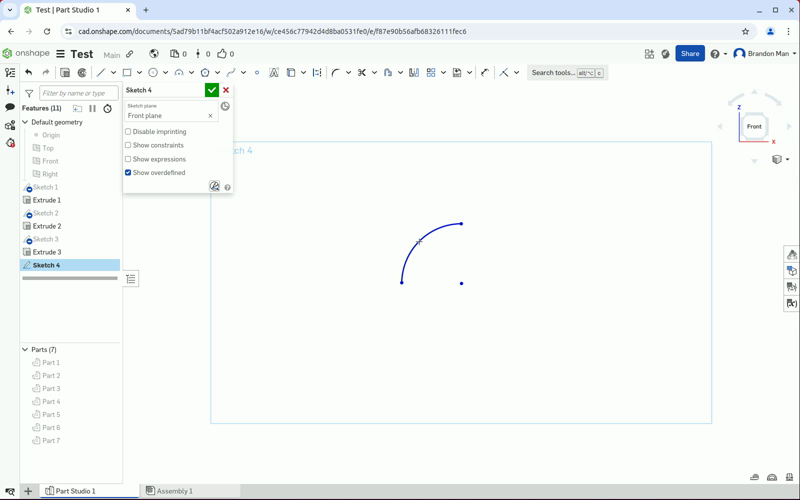
mouse_move(461, 223)
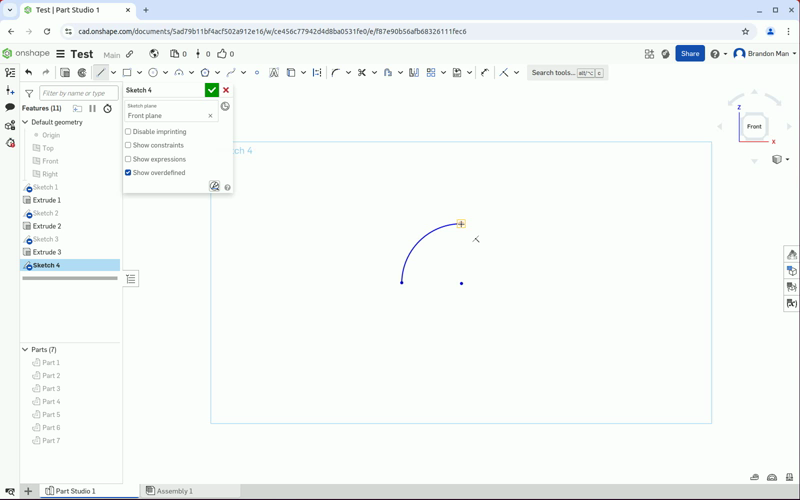
click(461, 223)
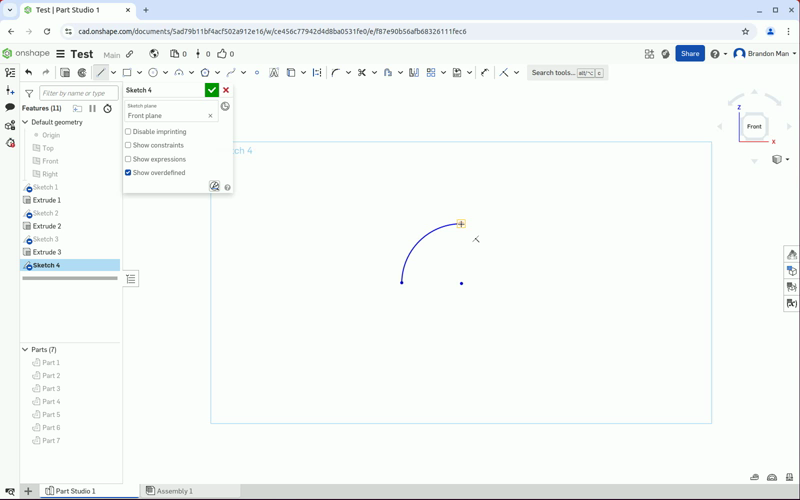
key_down(shift)
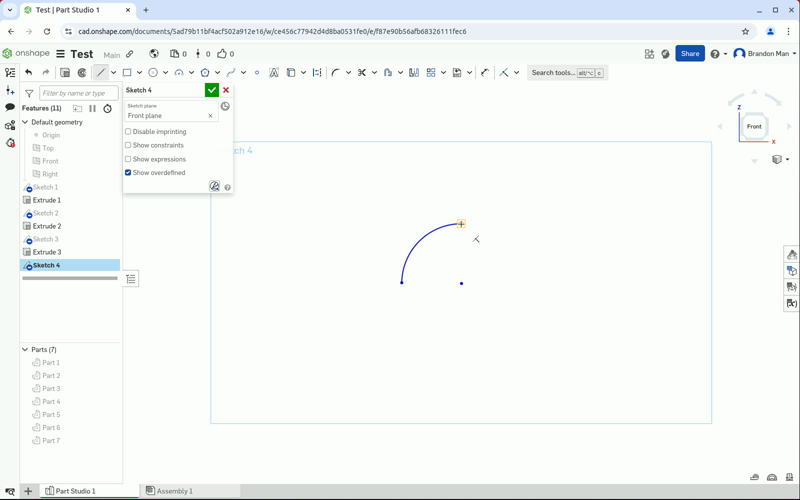
mouse_move(491, 223)
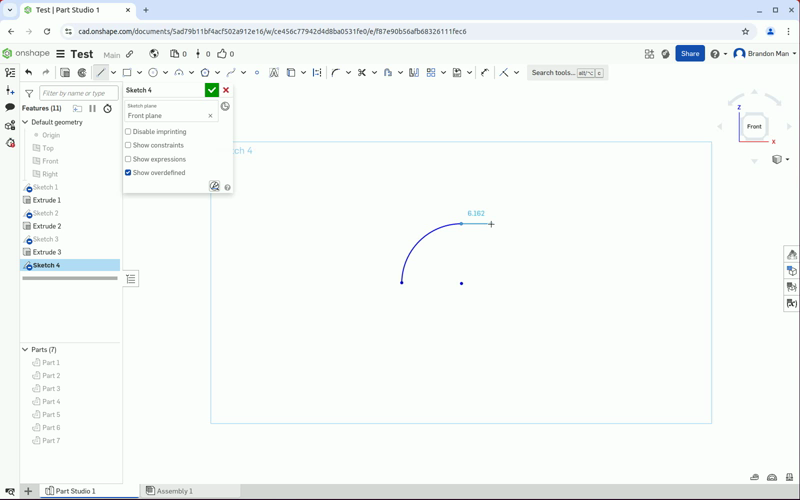
mouse_move(401, 223)
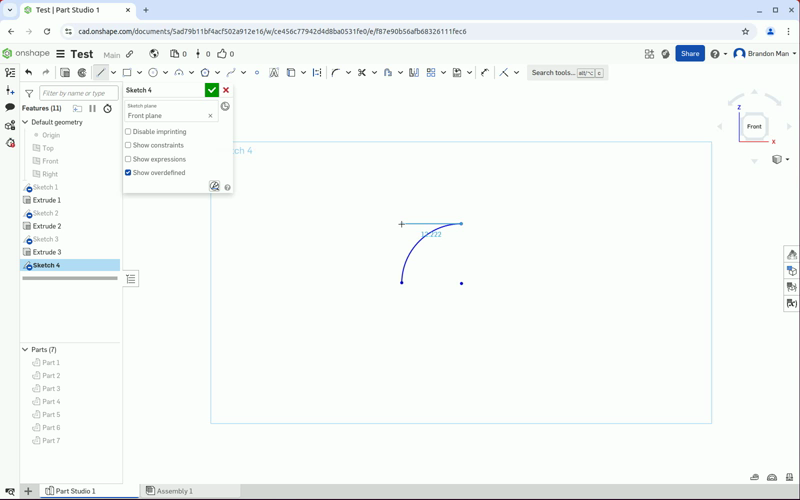
click(401, 223)
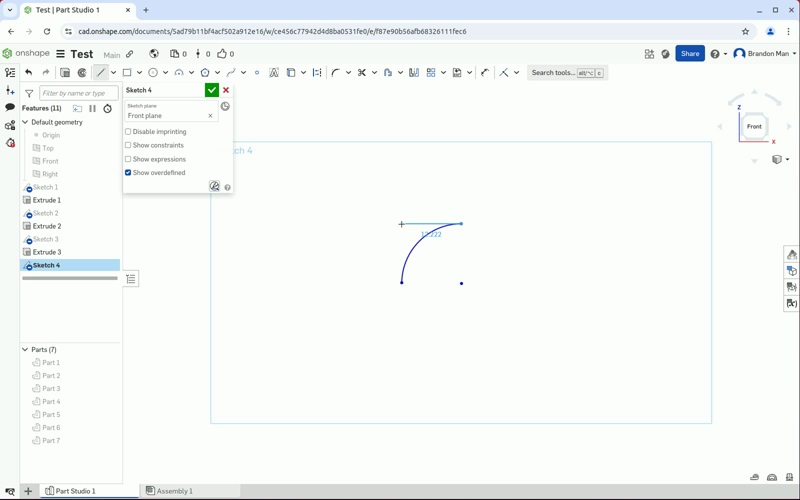
key_up(shift)
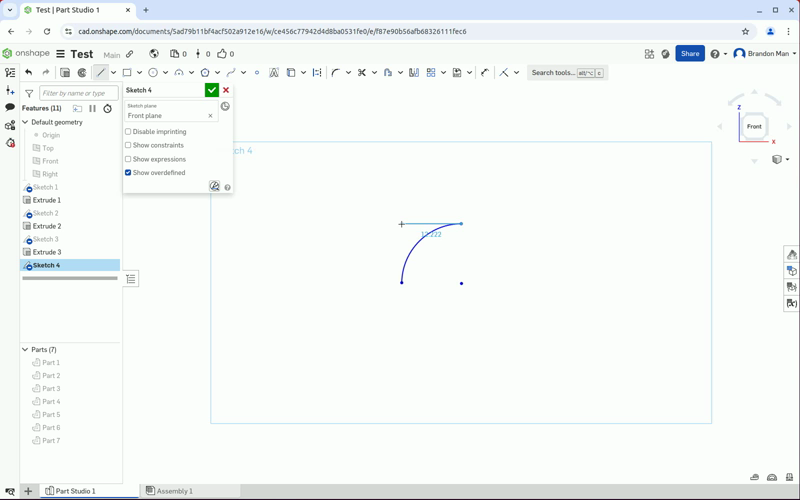
mouse_move(431, 223)
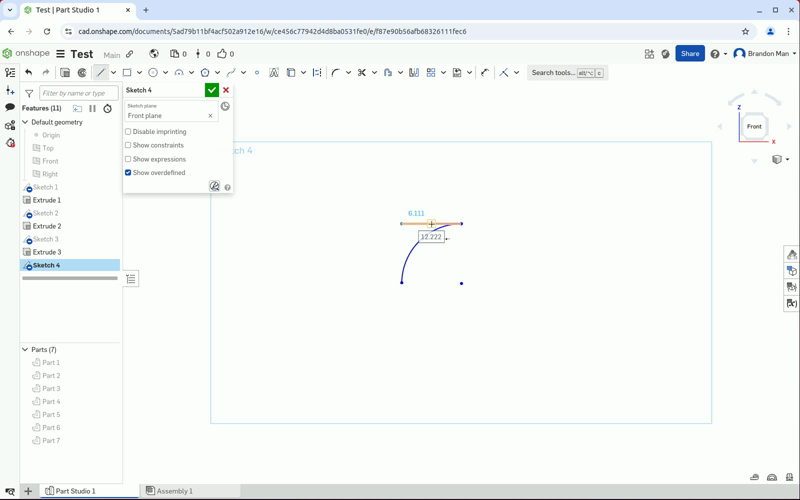
key_down(shift)
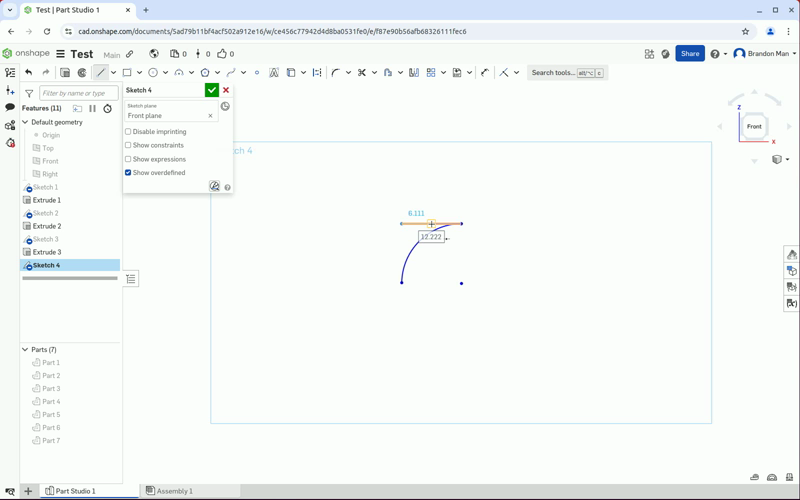
mouse_move(401, 282)
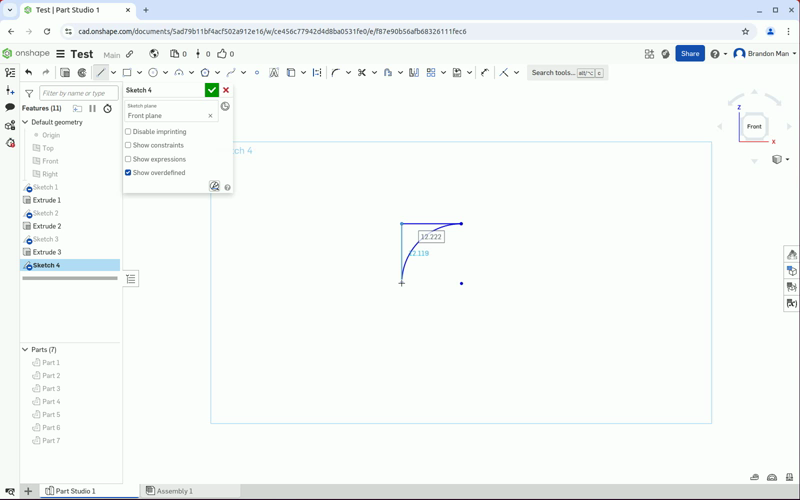
key_up(shift)
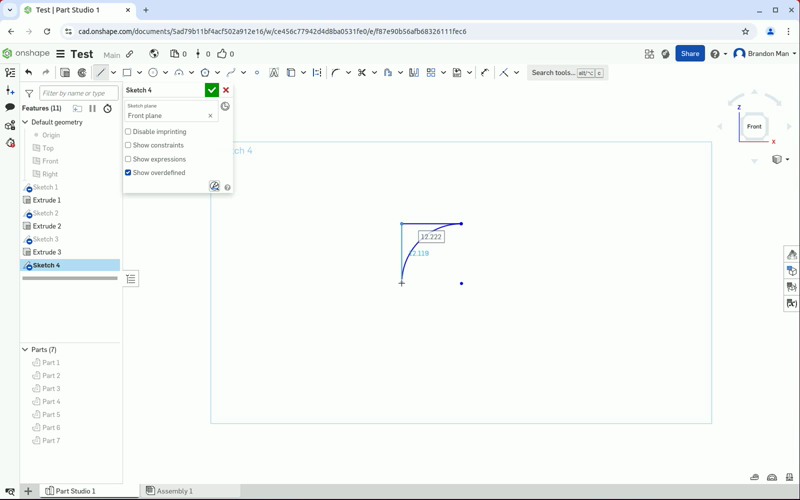
click(401, 282)
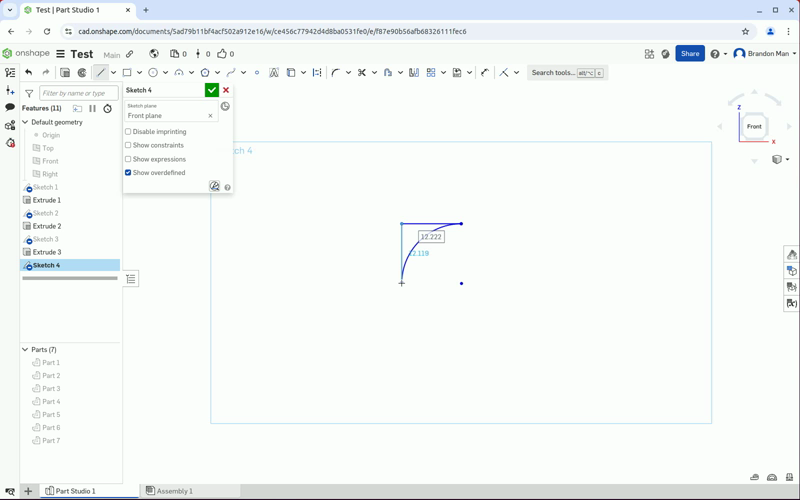
key(esc)
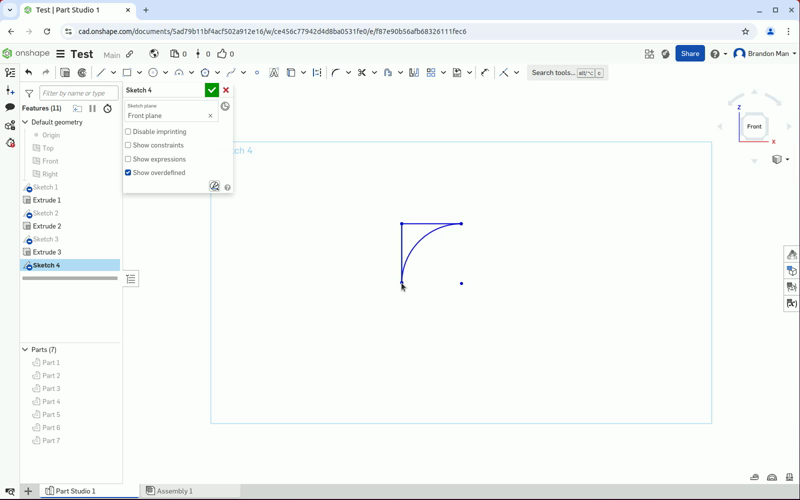
mouse_move(405, 244)
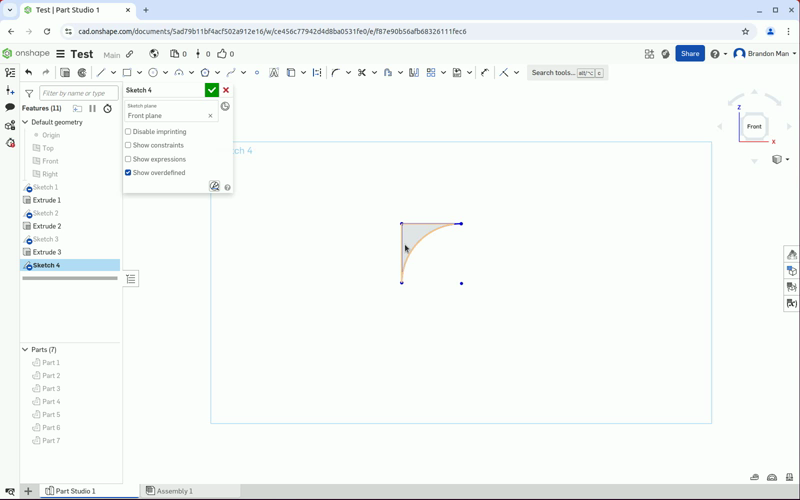
scroll(6)
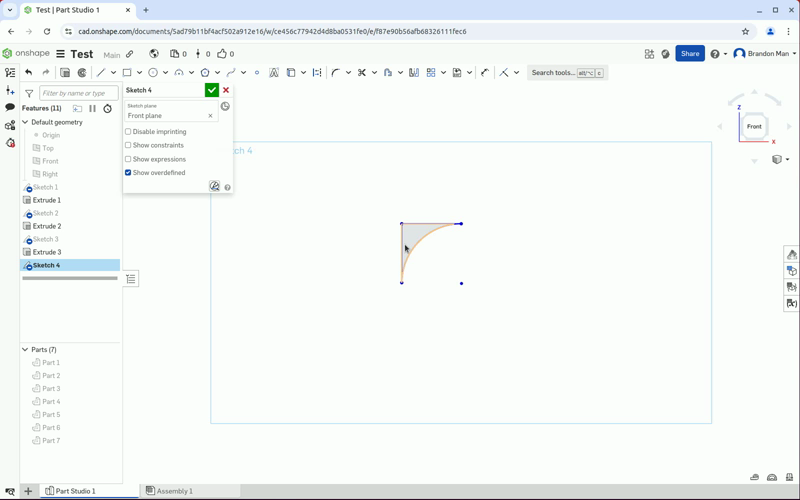
scroll(6)
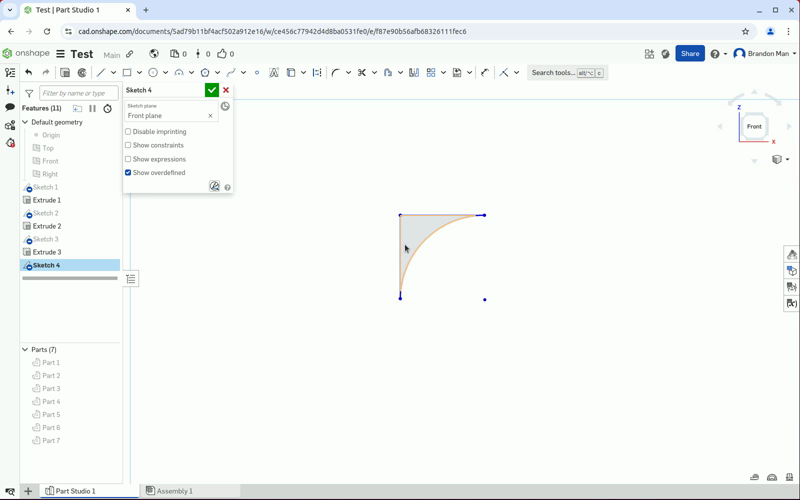
scroll(6)
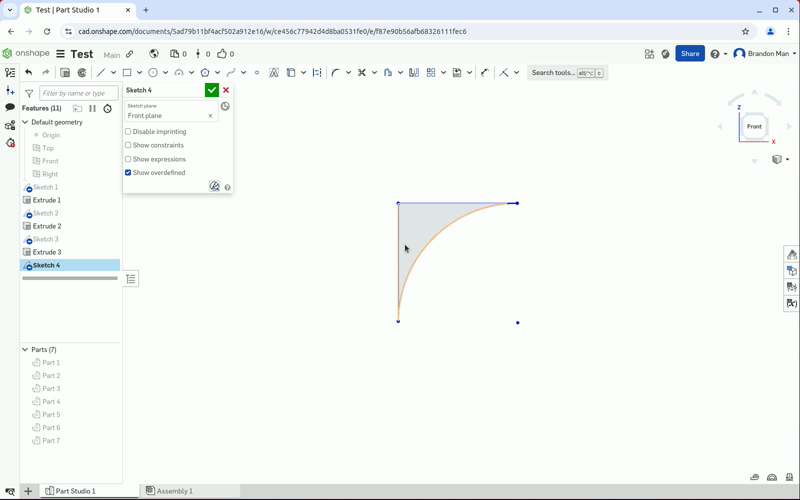
scroll(6)
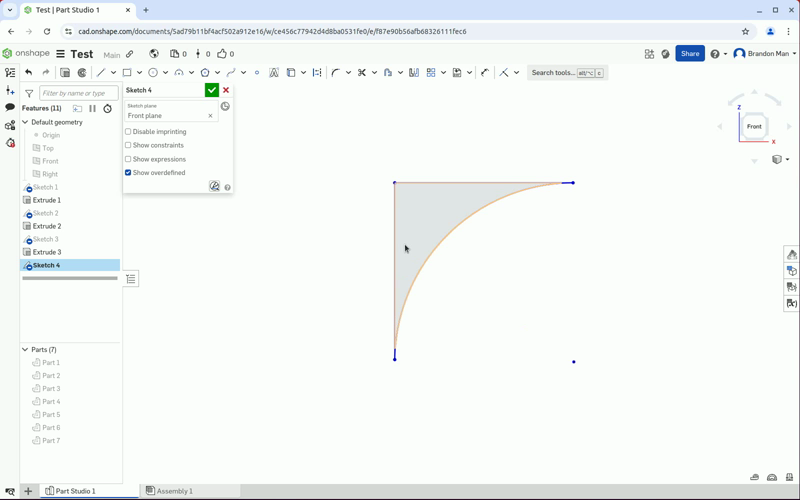
scroll(6)
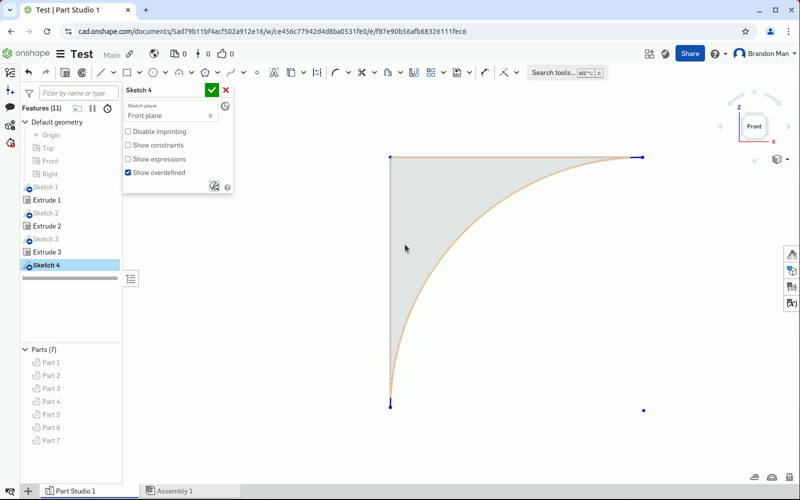
scroll(6)
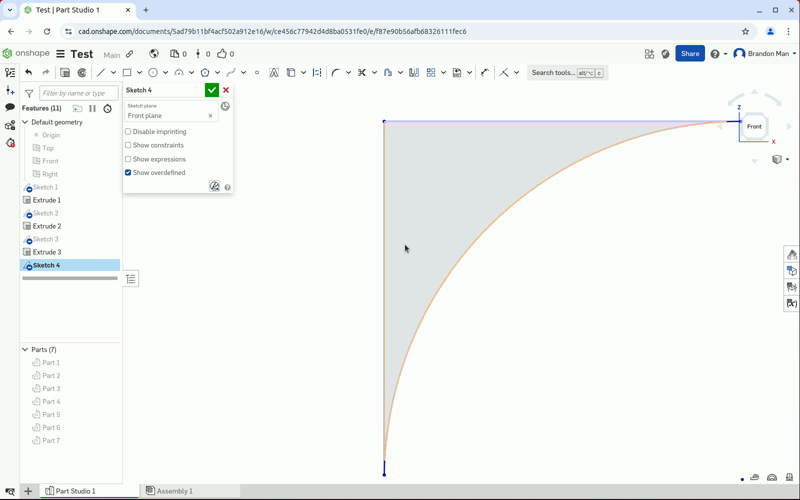
scroll(6)
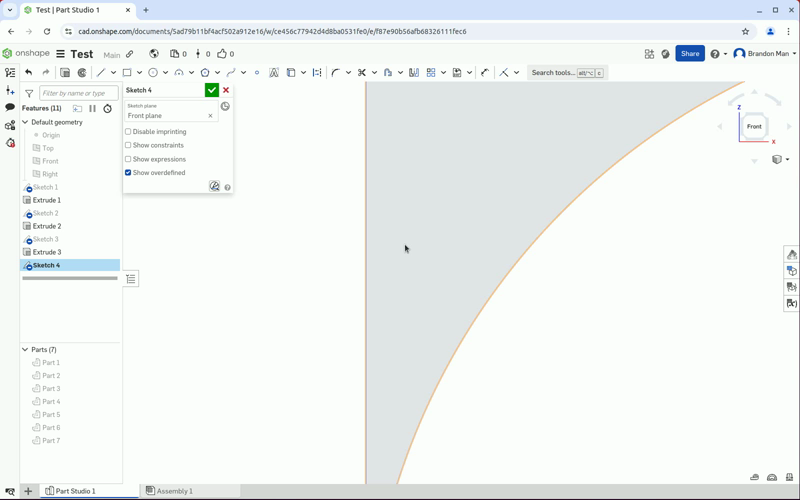
click(405, 244)
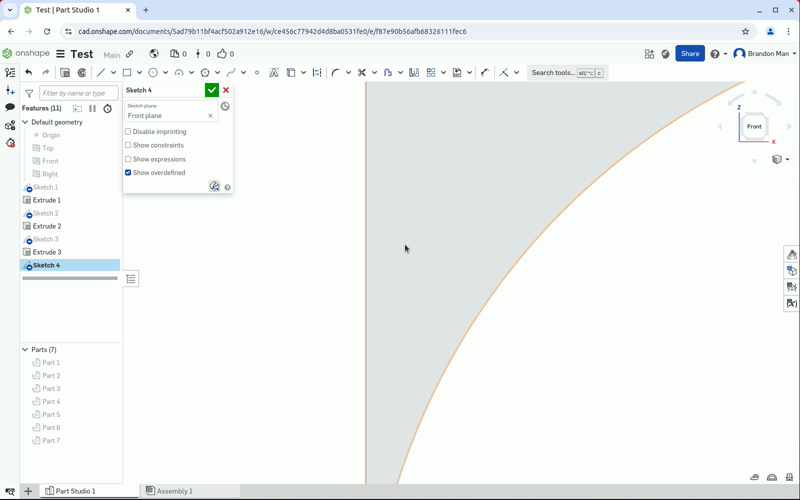
scroll(-6)
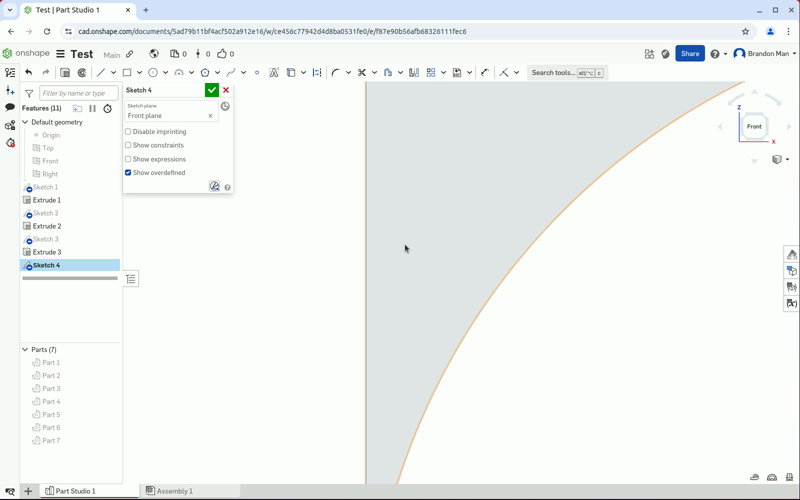
scroll(-6)
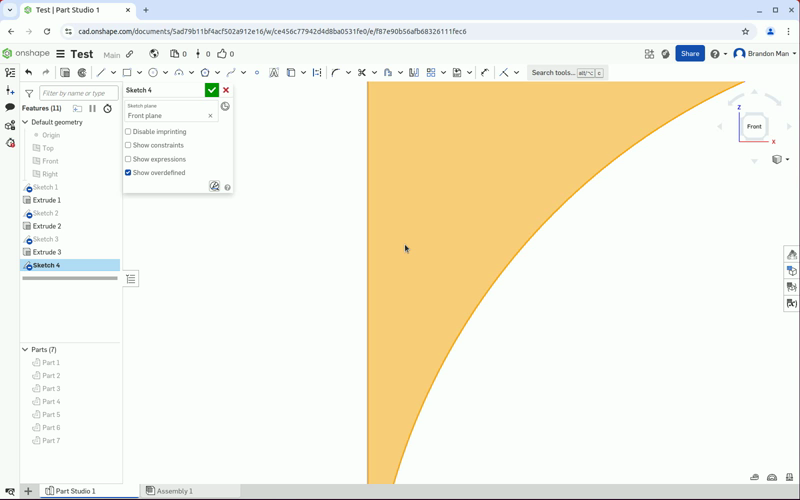
scroll(-6)
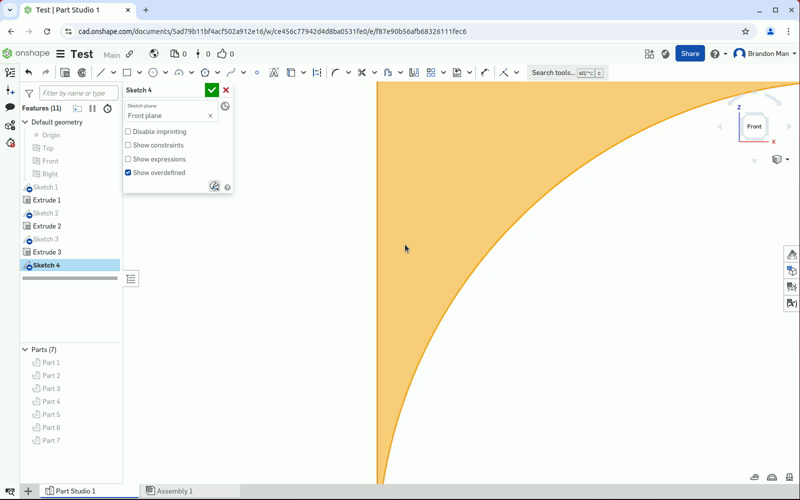
scroll(-6)
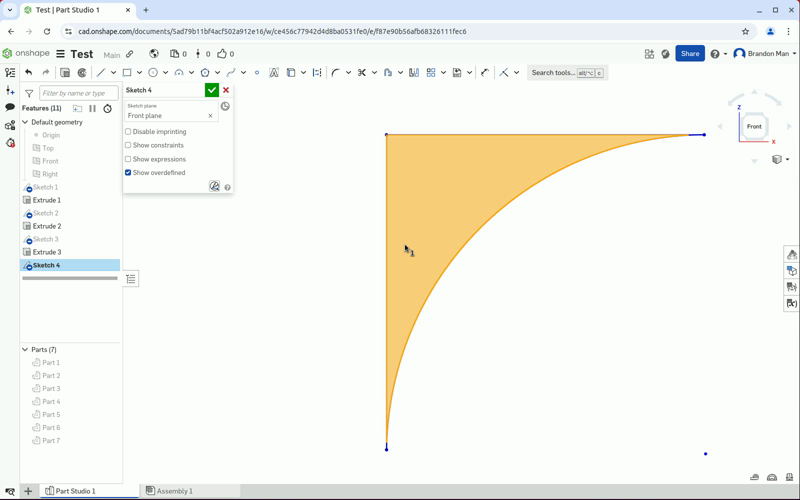
scroll(-6)
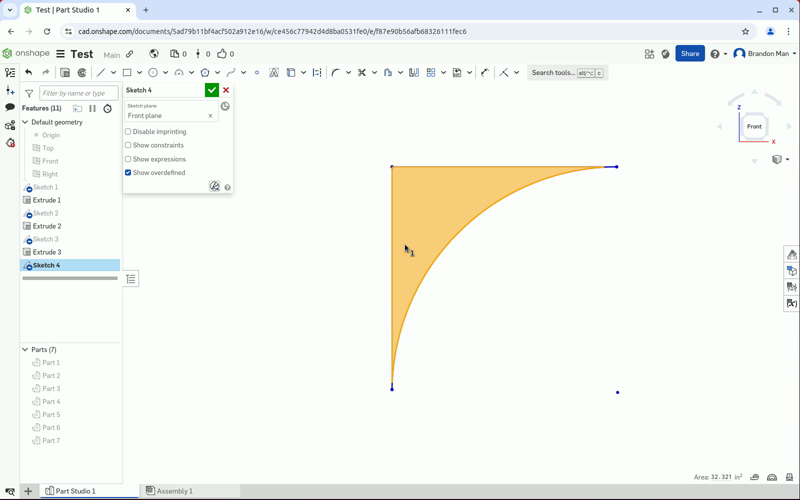
scroll(-6)
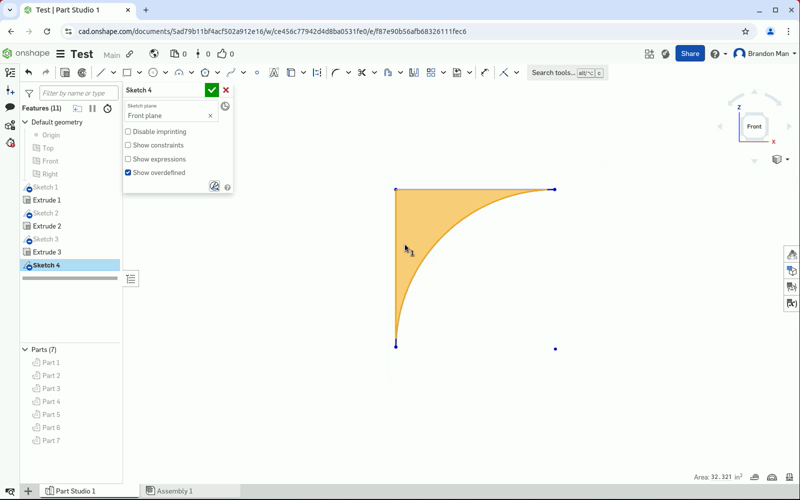
scroll(-6)
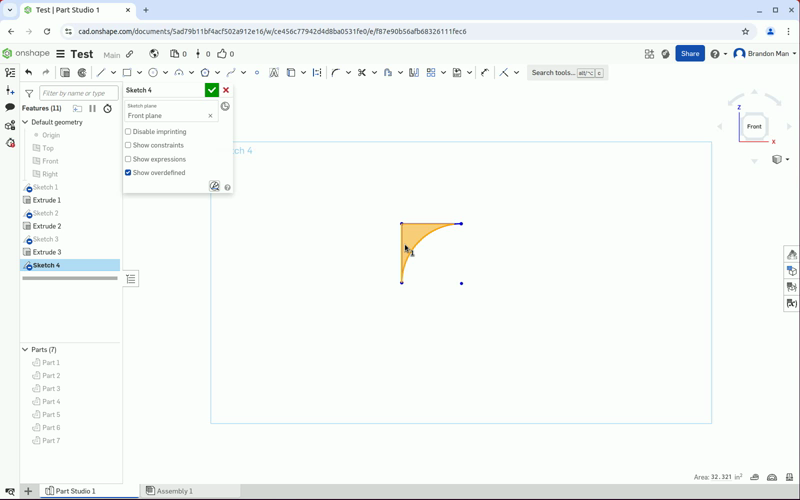
mouse_move(73, 352)
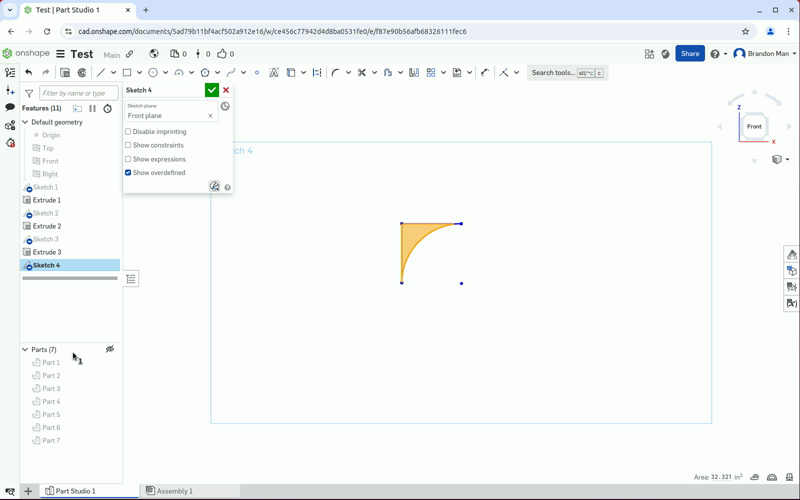
key(shift+y)
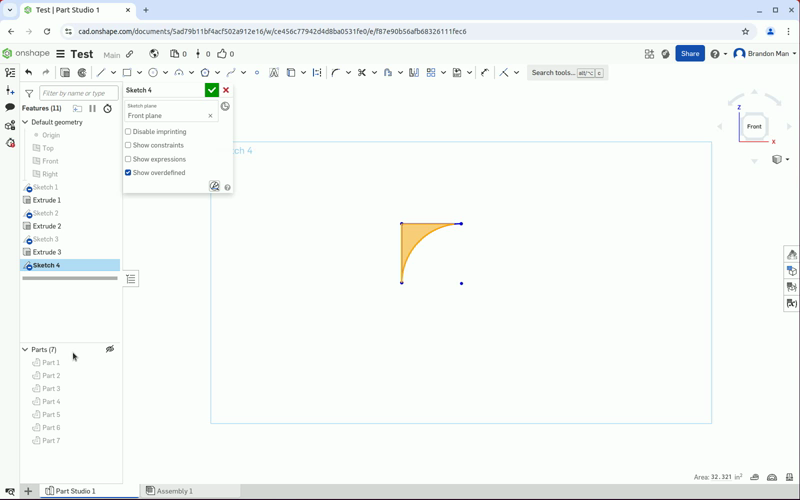
key(shift+e)
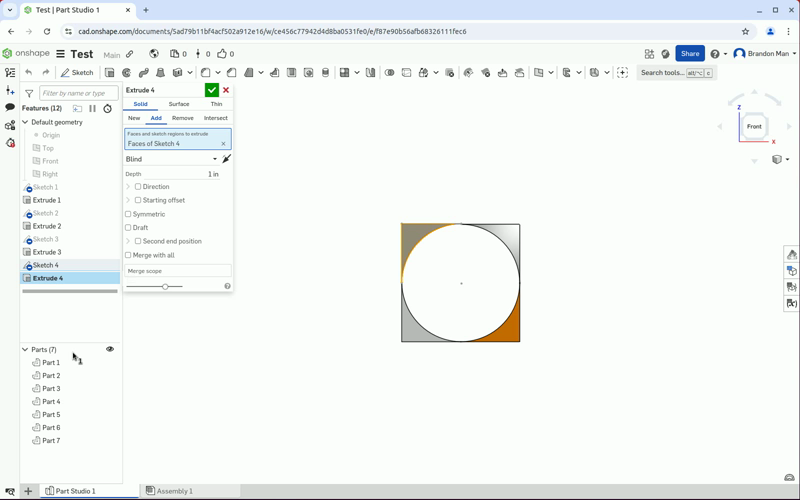
mouse_move(143, 106)
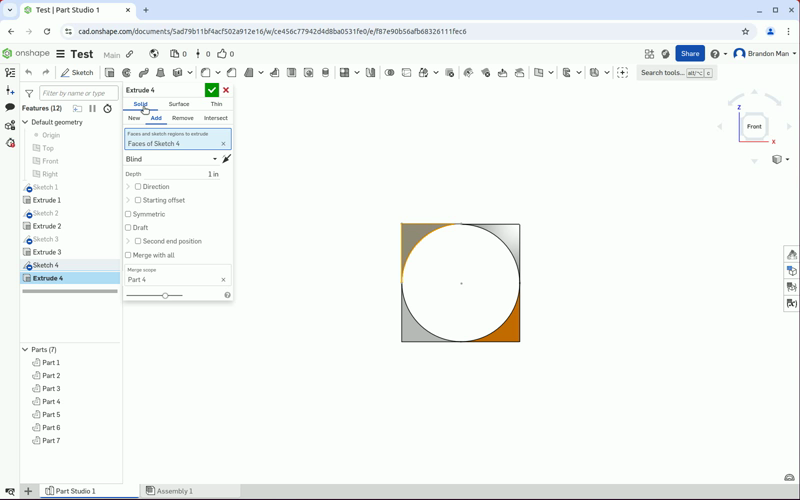
click(143, 106)
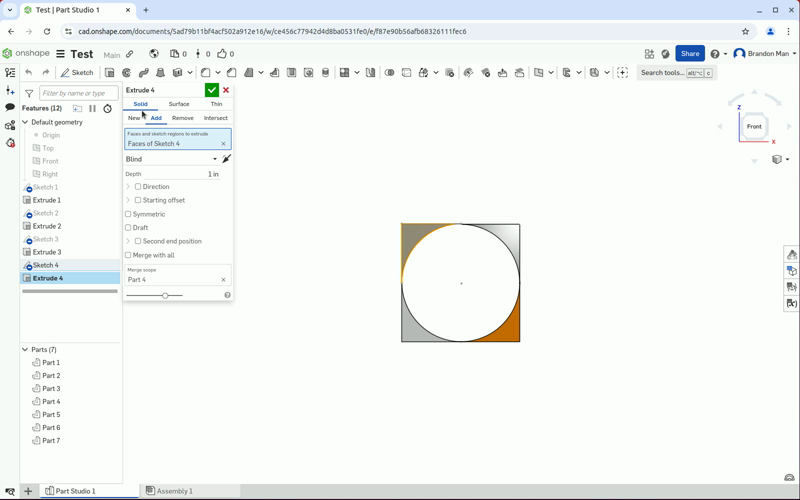
mouse_move(137, 120)
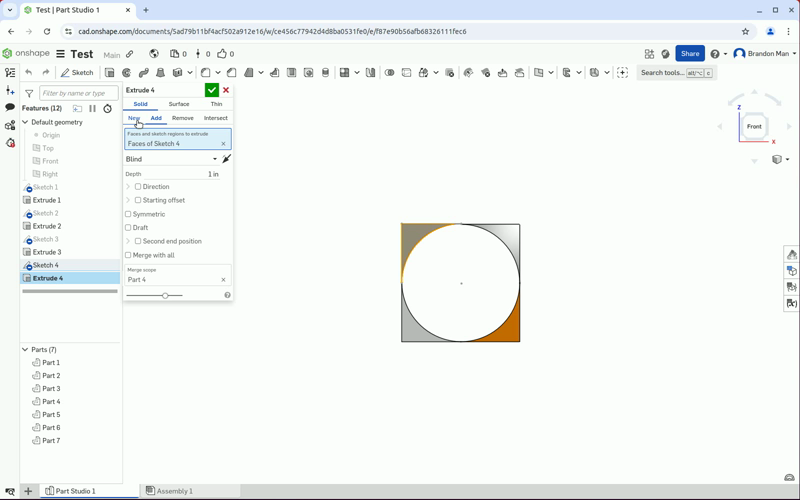
click(137, 120)
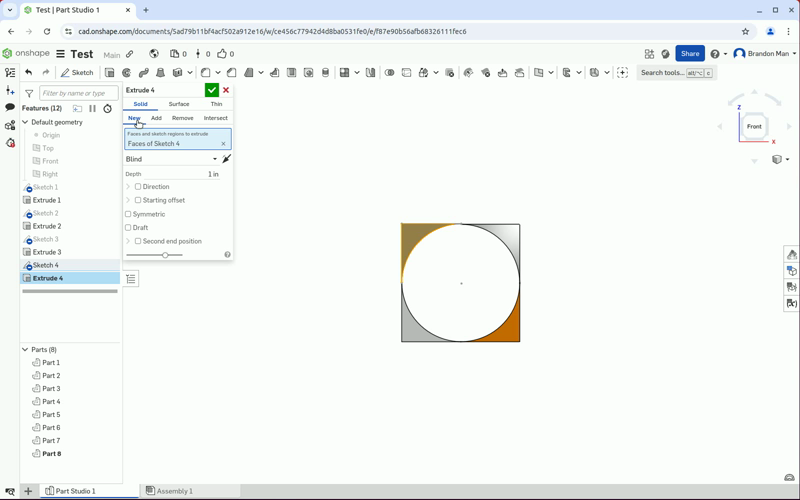
key(tab, 4)
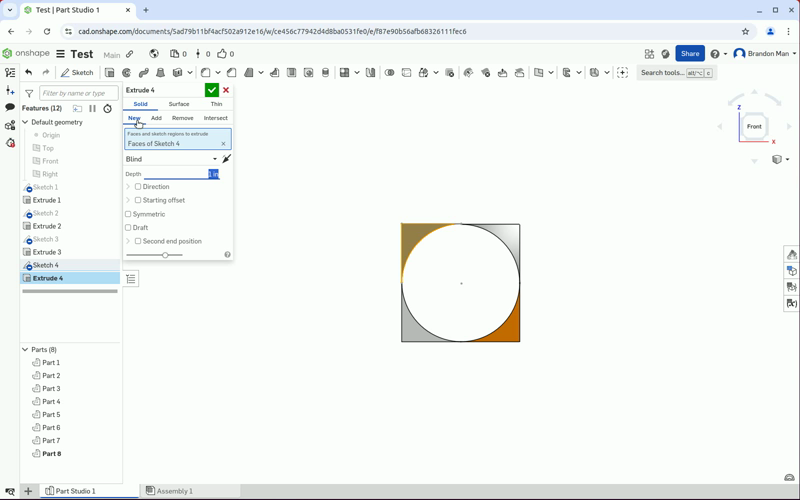
text(4.574)
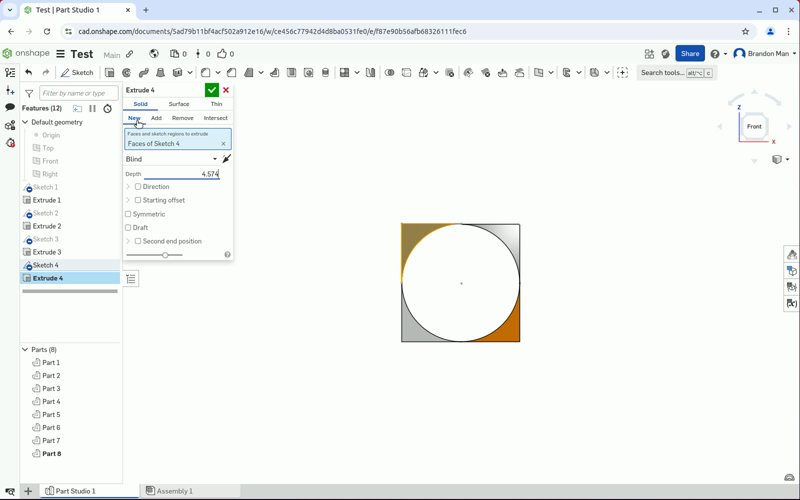
key(enter)
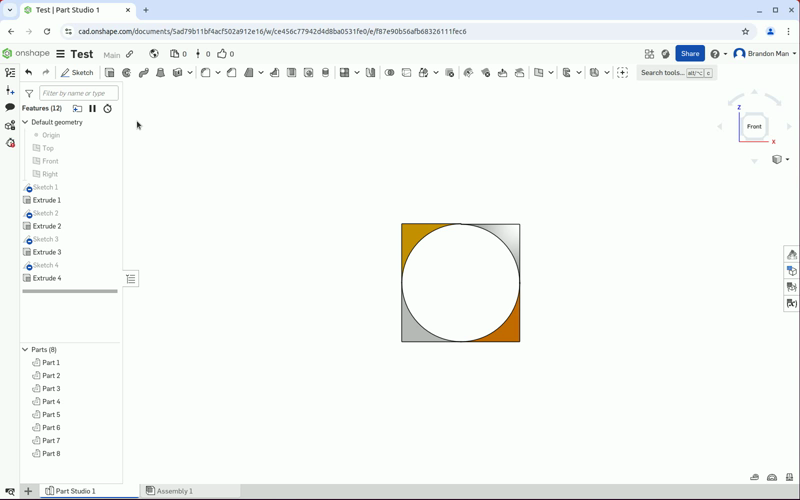
key(shift+h)
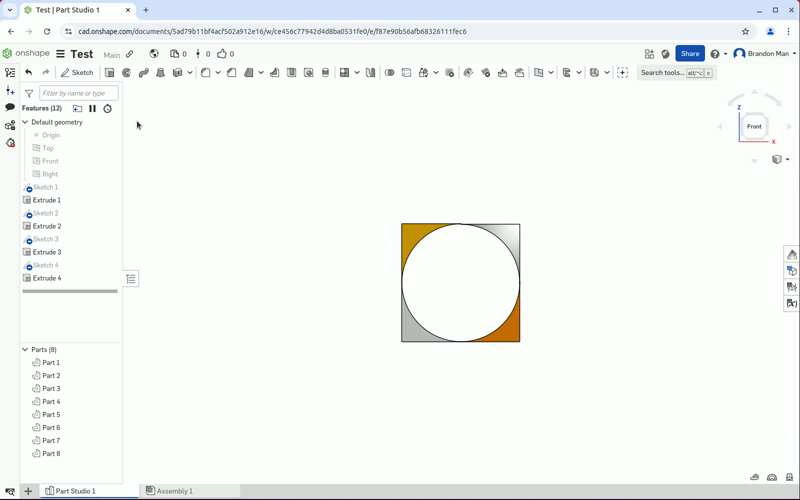
key(shift+h)
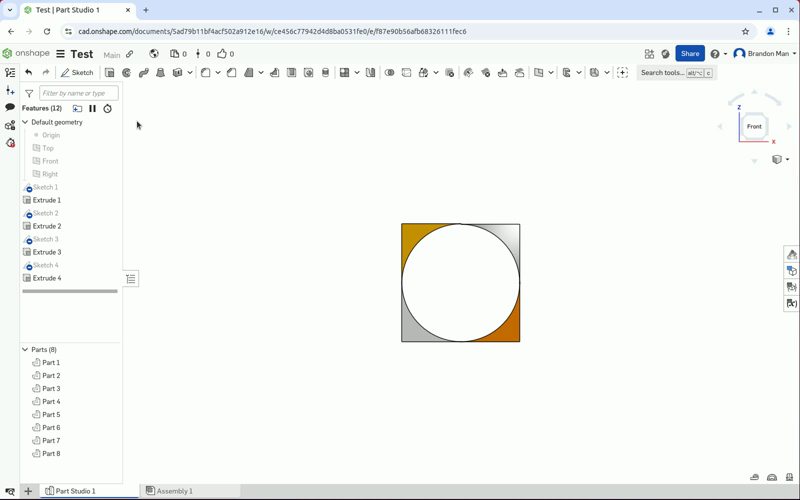
mouse_move(73, 189)
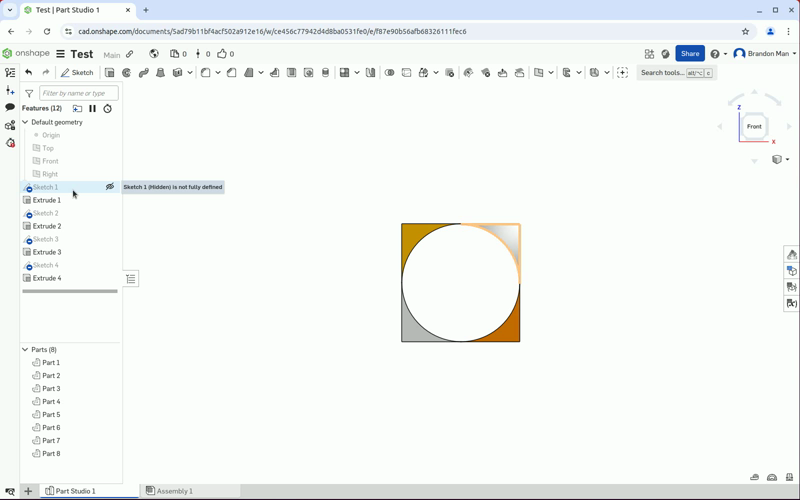
click(73, 189)
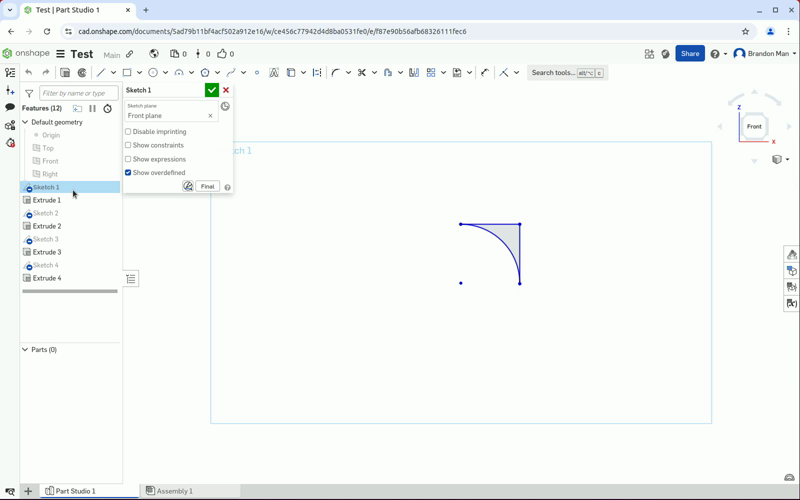
mouse_move(229, 92)
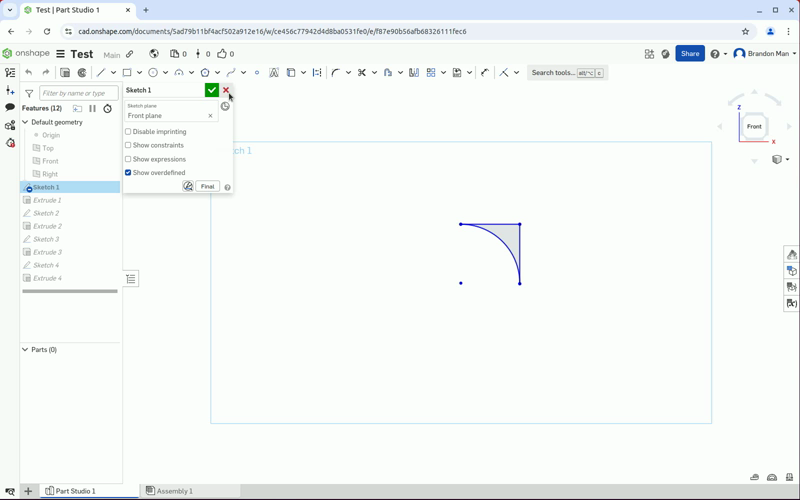
click(229, 92)
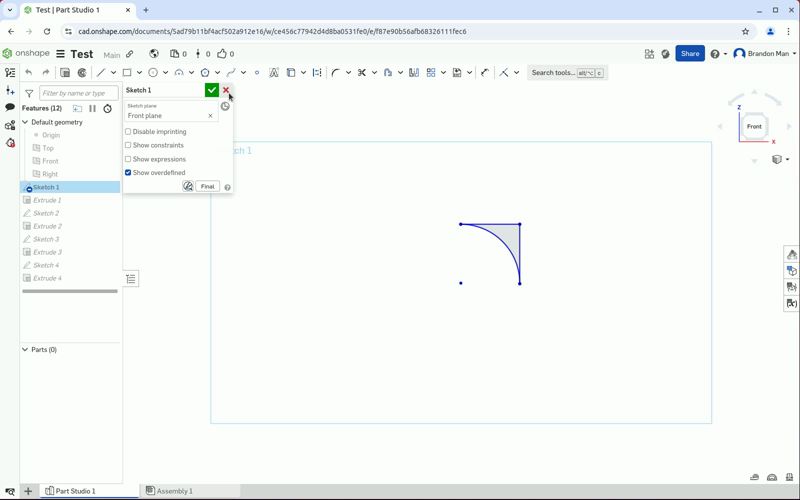
key(shift+s)
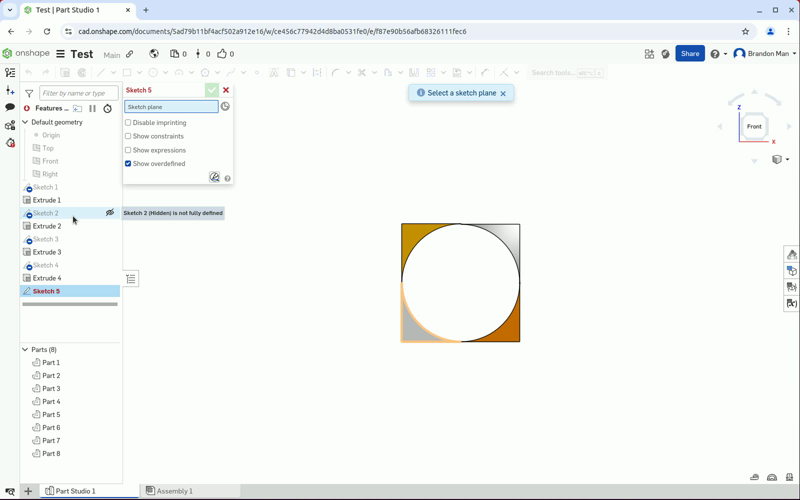
scroll(3)
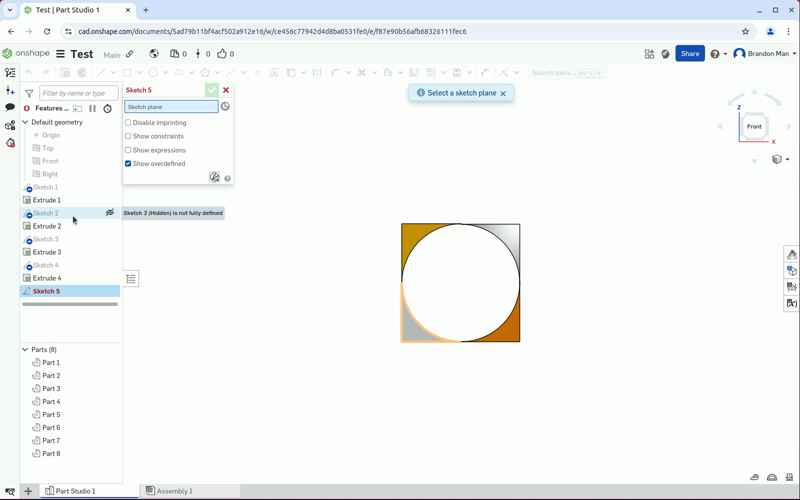
mouse_move(73, 163)
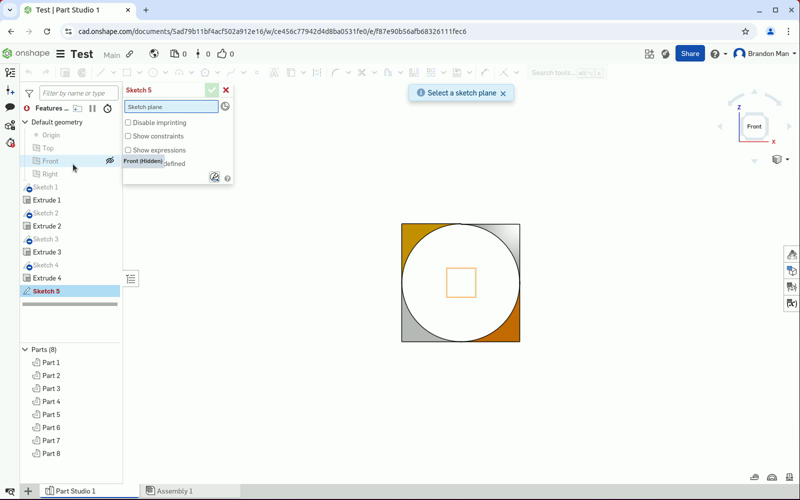
click(73, 163)
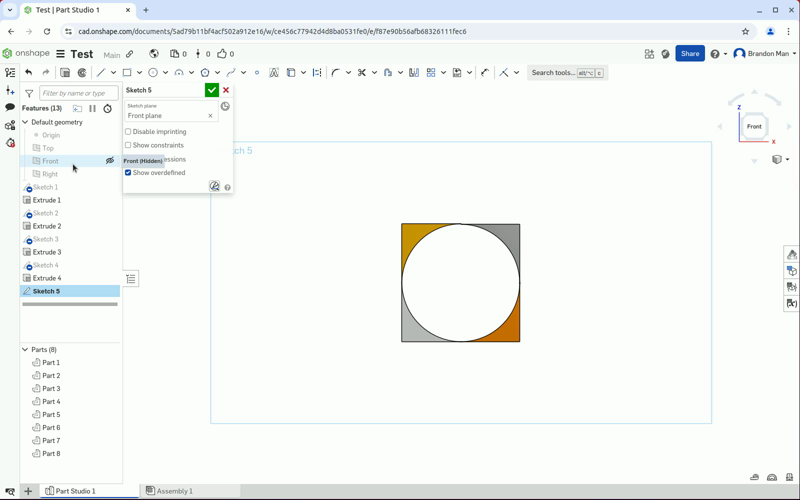
mouse_move(73, 352)
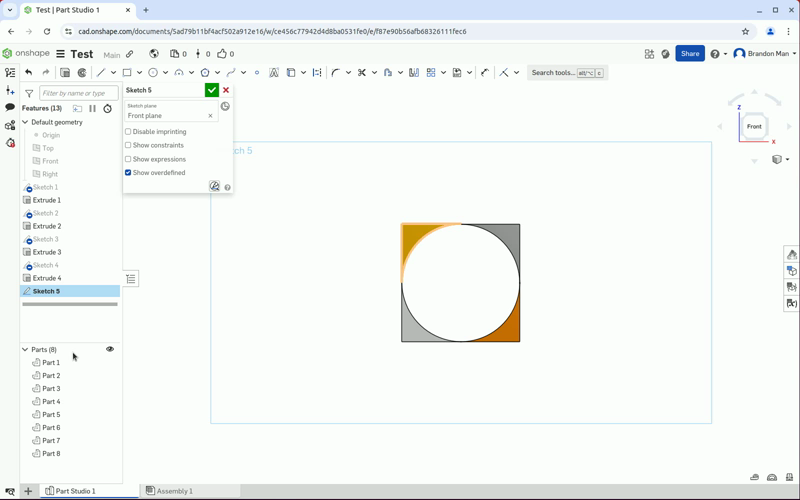
key(y)
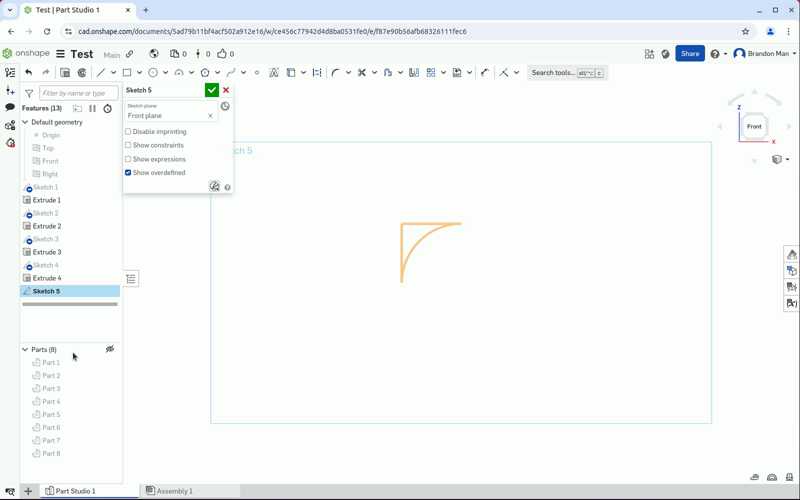
key(l)
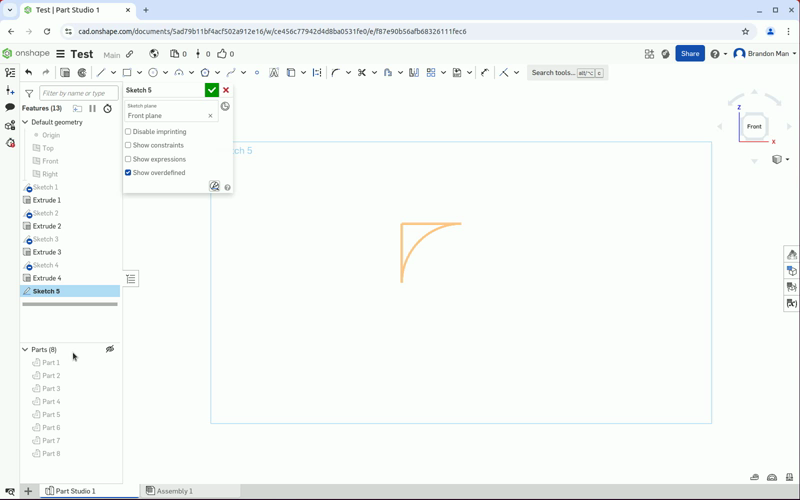
key_down(shift)
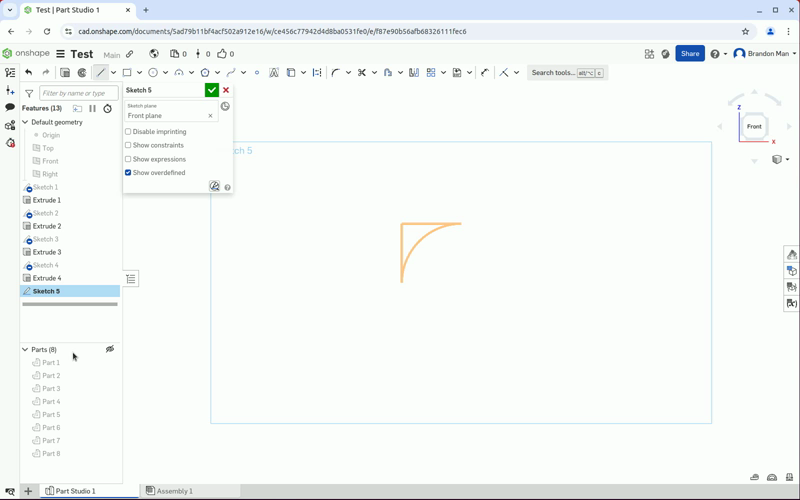
mouse_move(460, 341)
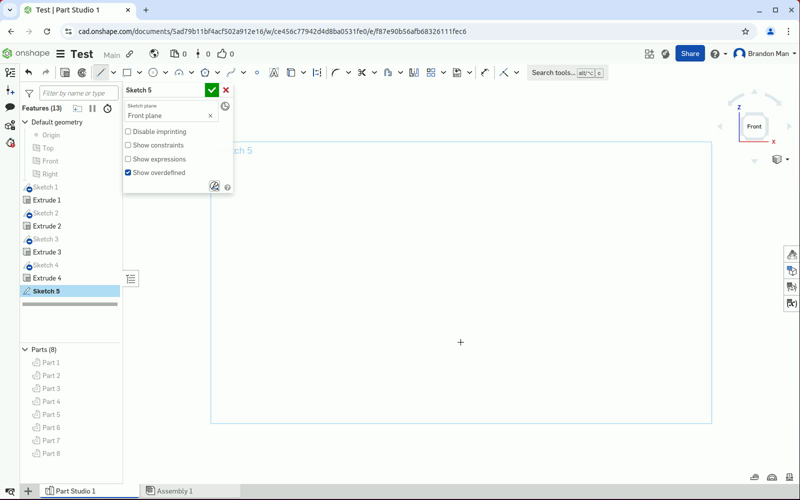
click(460, 341)
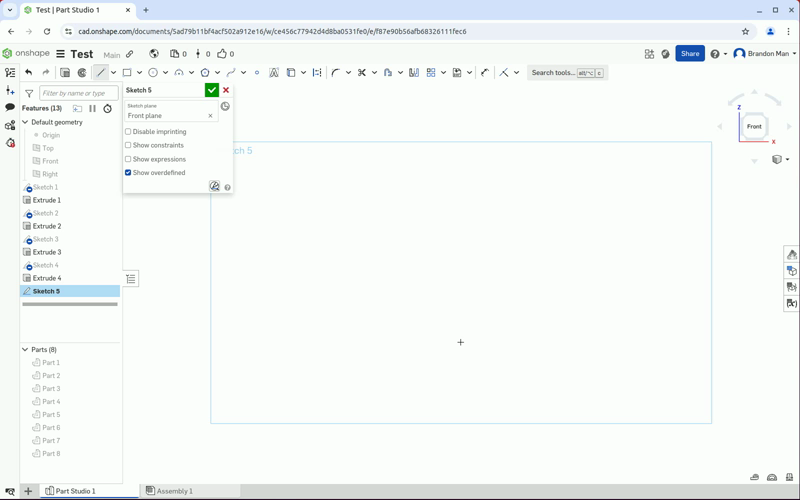
key_up(shift)
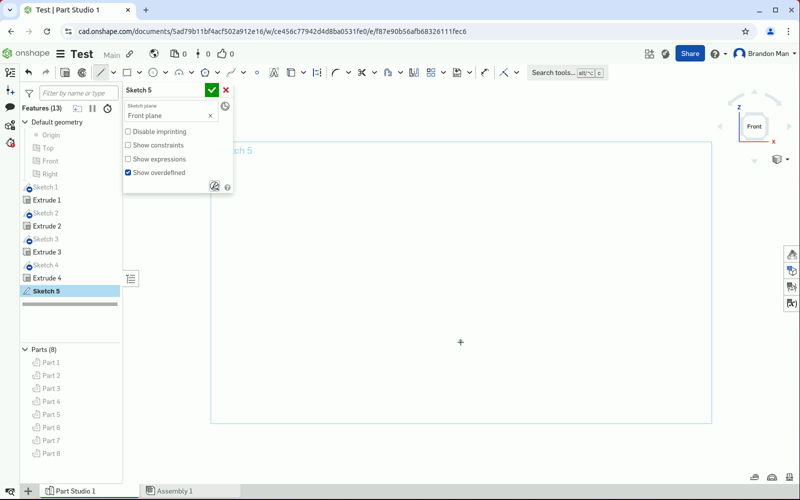
key_down(shift)
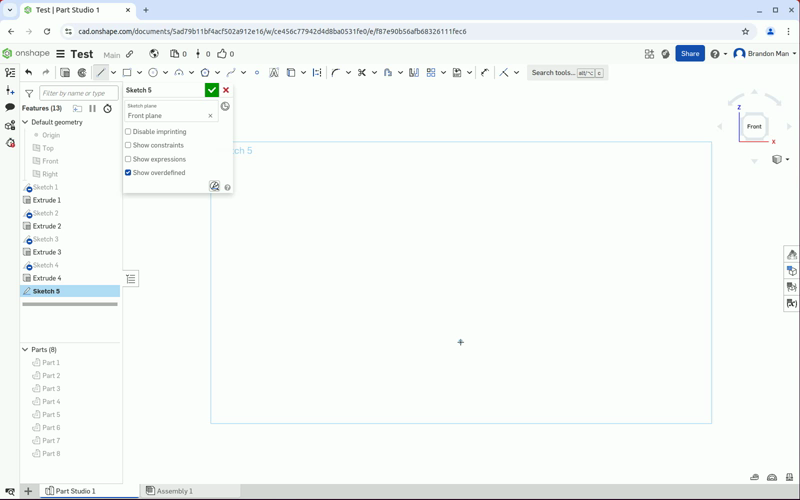
mouse_move(490, 341)
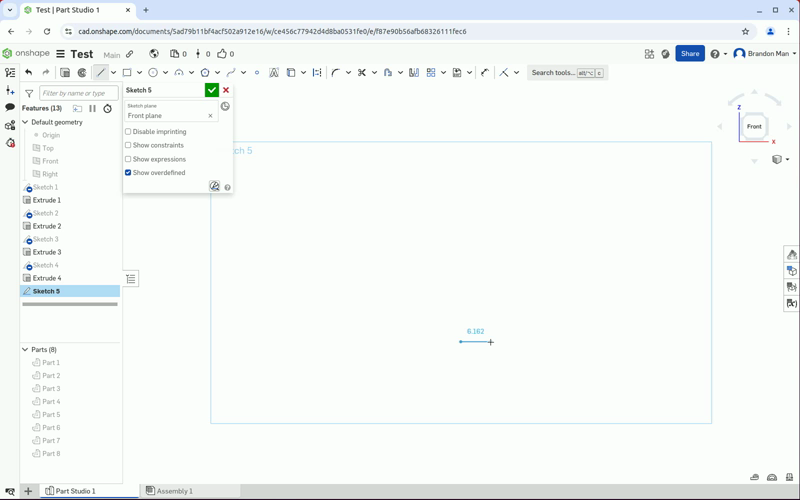
mouse_move(519, 341)
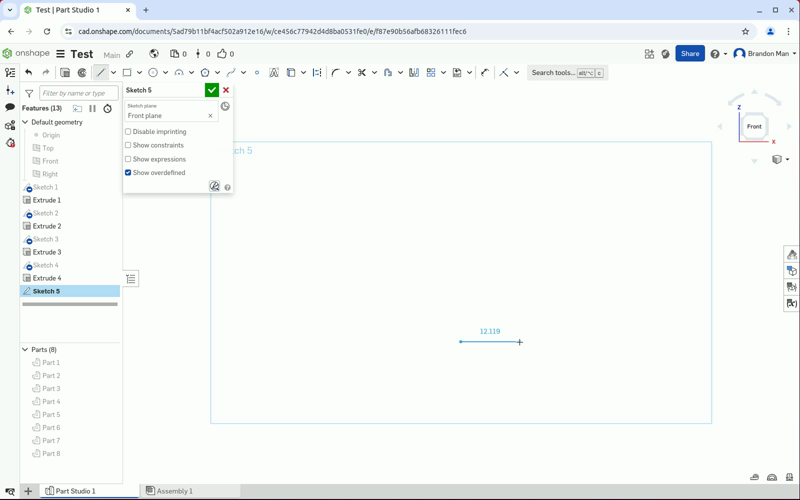
click(519, 341)
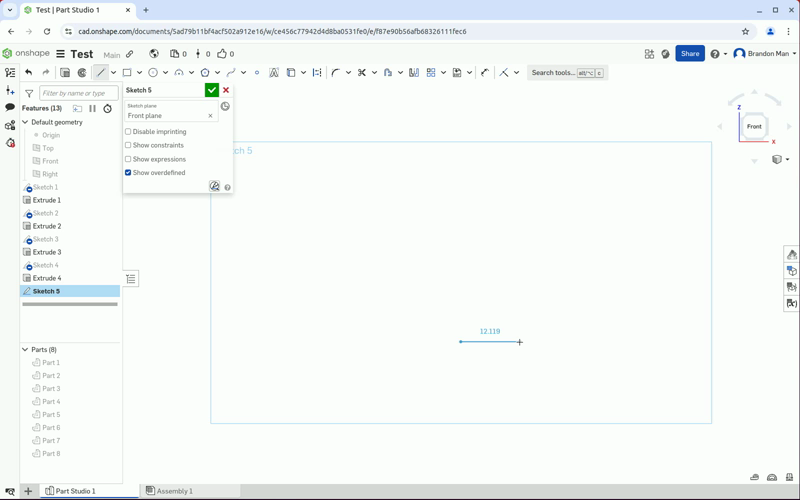
key_up(shift)
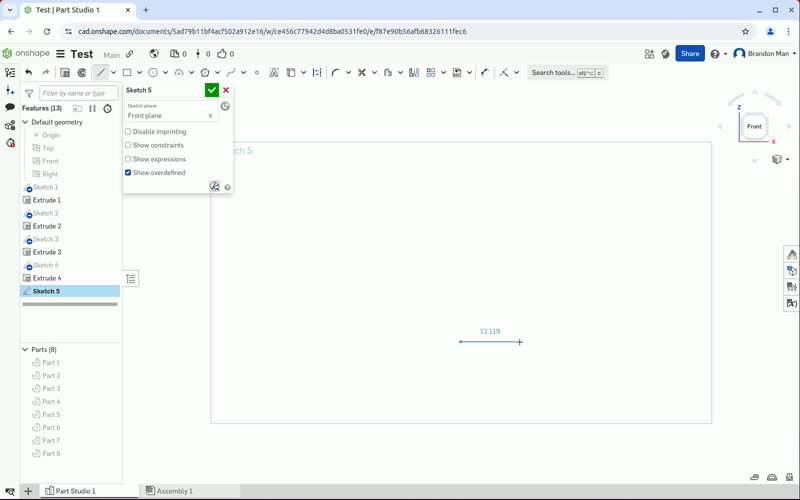
key_down(shift)
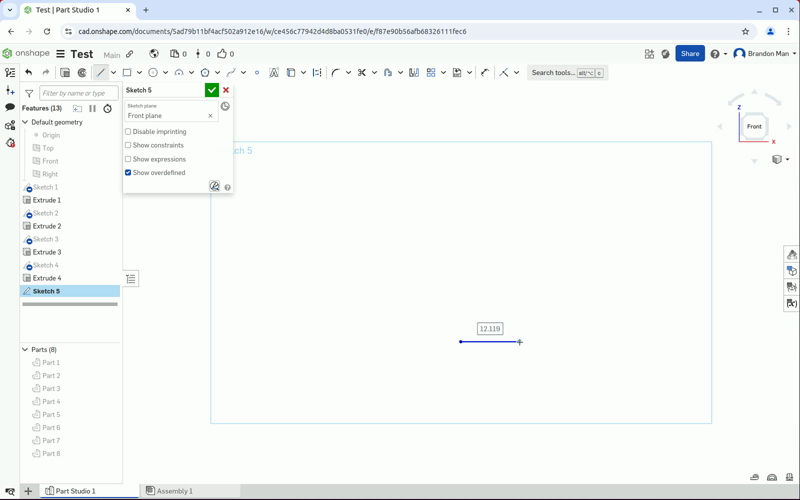
mouse_move(549, 341)
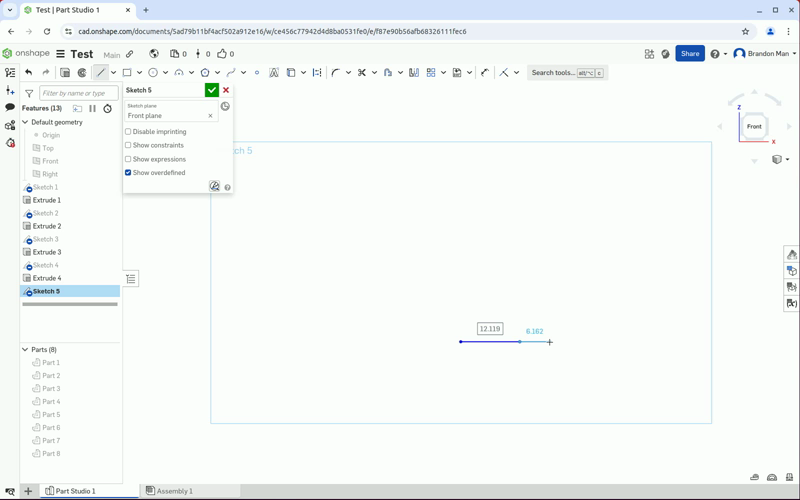
mouse_move(519, 282)
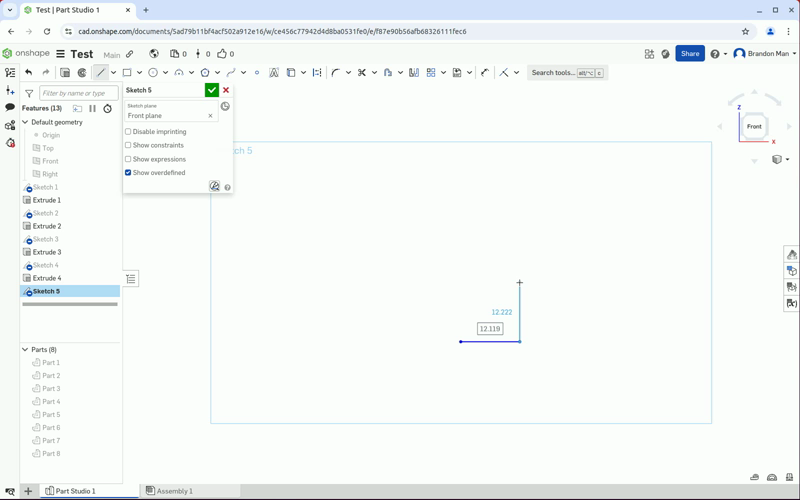
click(519, 282)
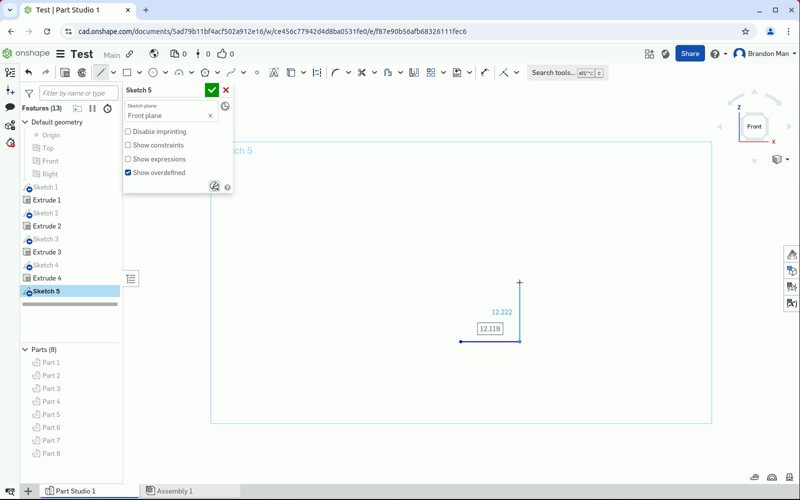
key_up(shift)
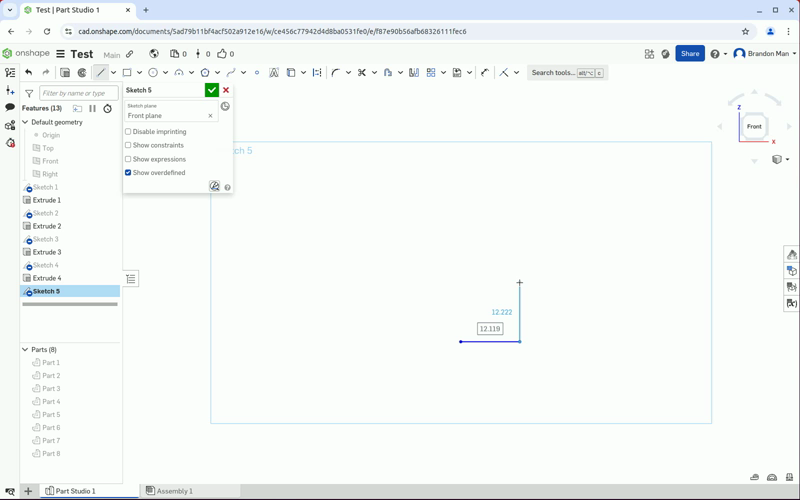
key(esc)
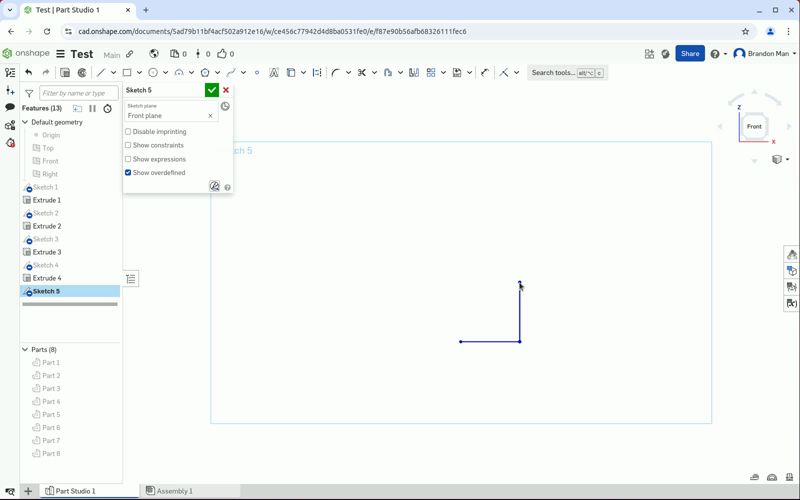
key(a)
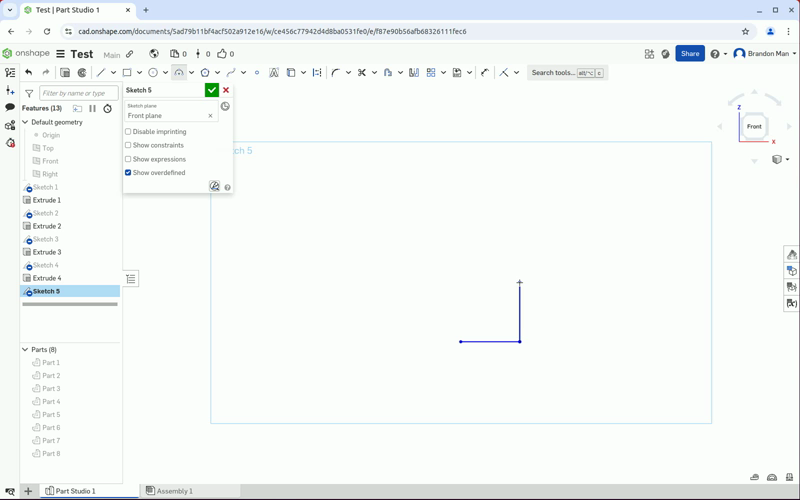
mouse_move(519, 282)
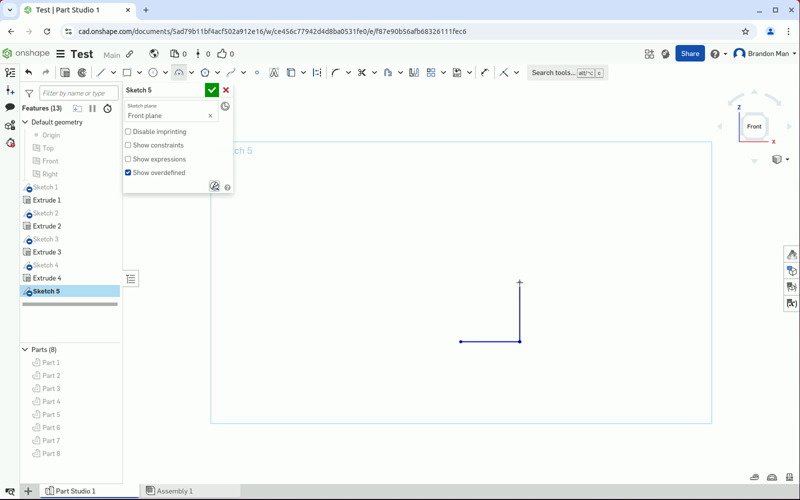
click(519, 282)
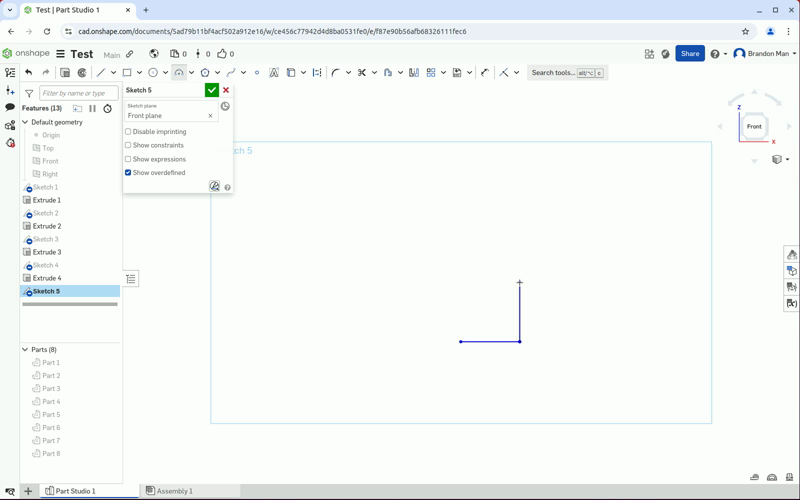
mouse_move(460, 341)
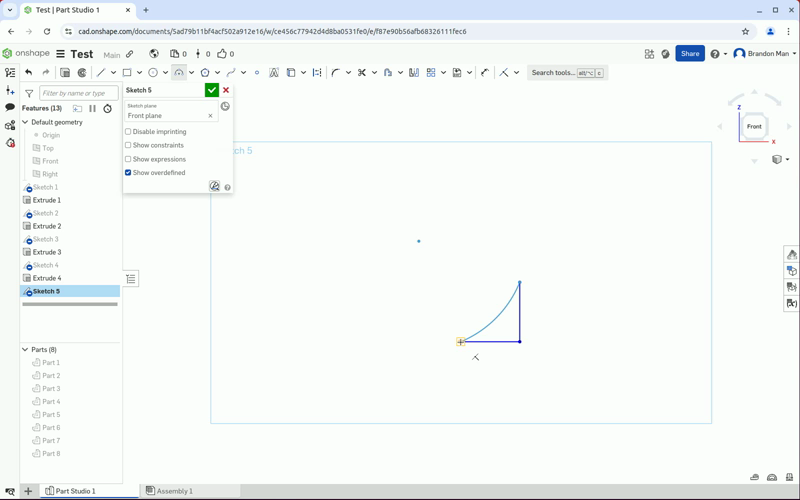
click(460, 341)
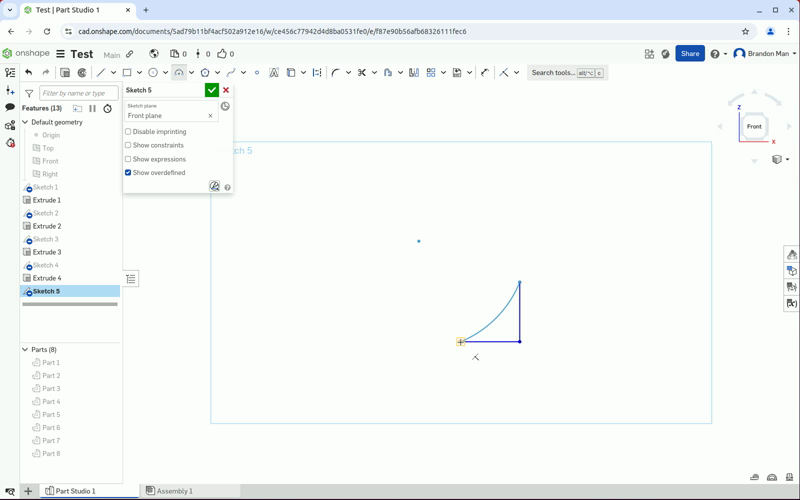
key_down(shift)
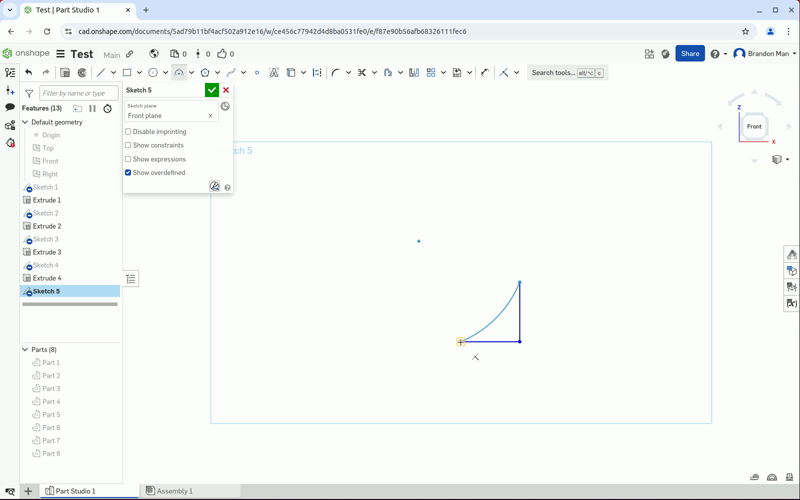
mouse_move(502, 324)
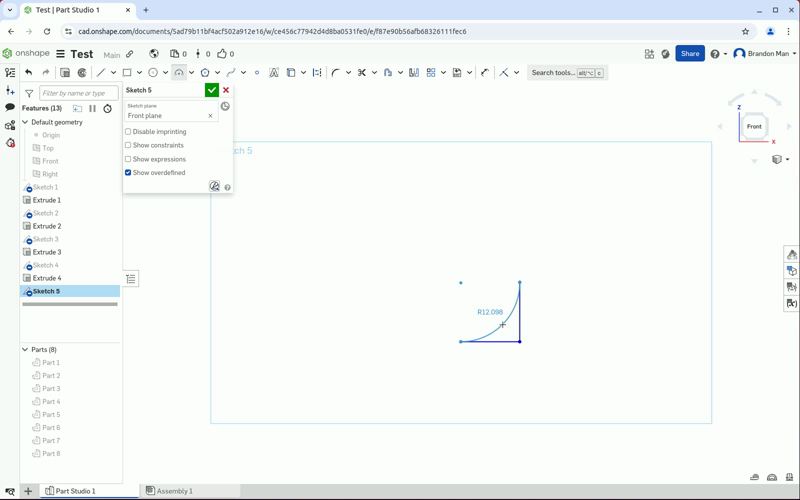
click(502, 324)
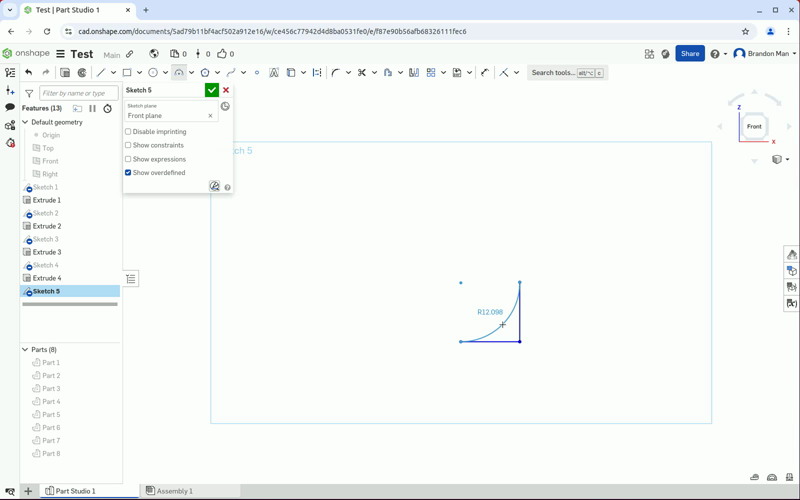
key_up(shift)
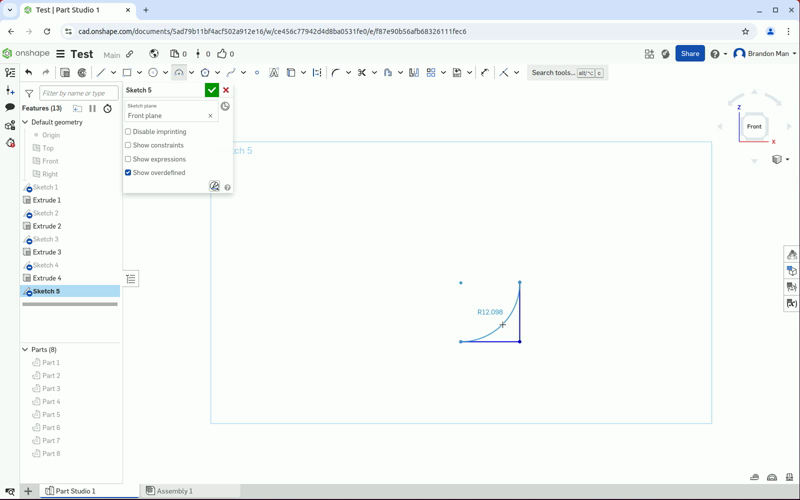
key(esc)
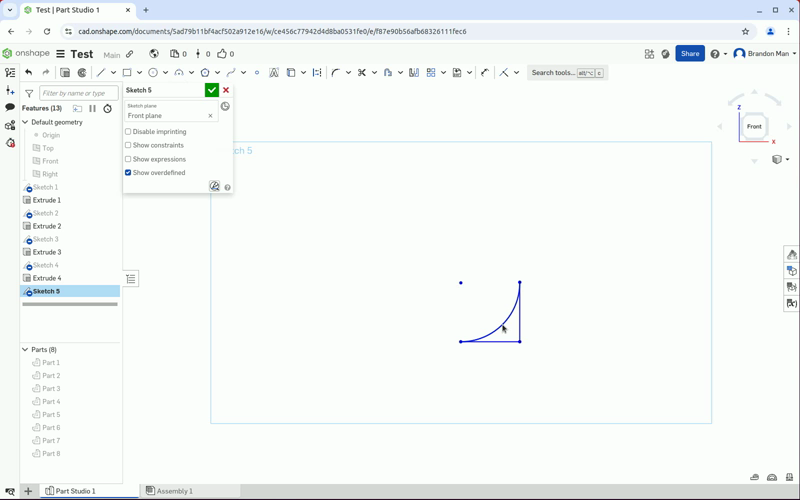
mouse_move(516, 330)
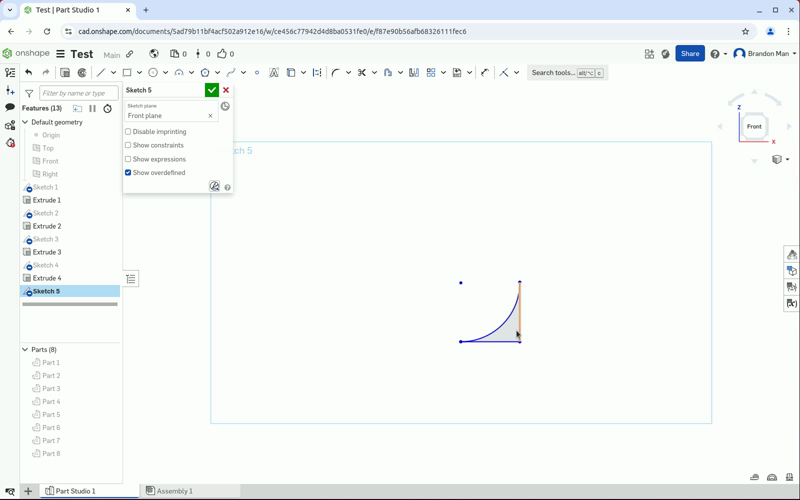
scroll(6)
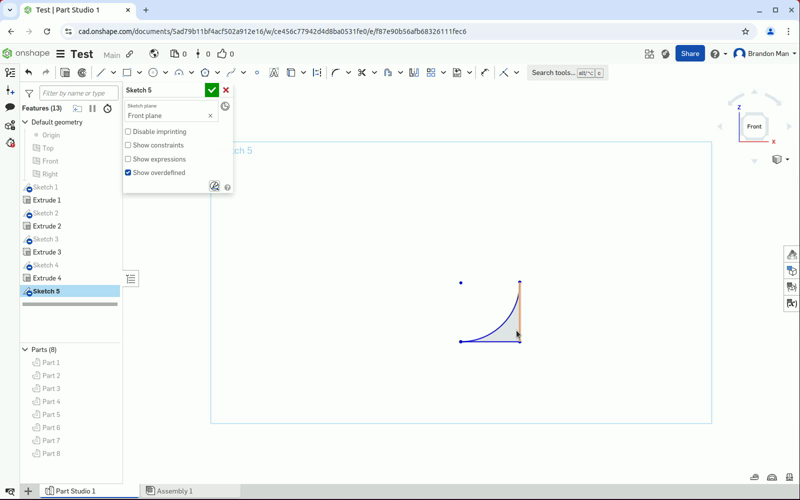
scroll(6)
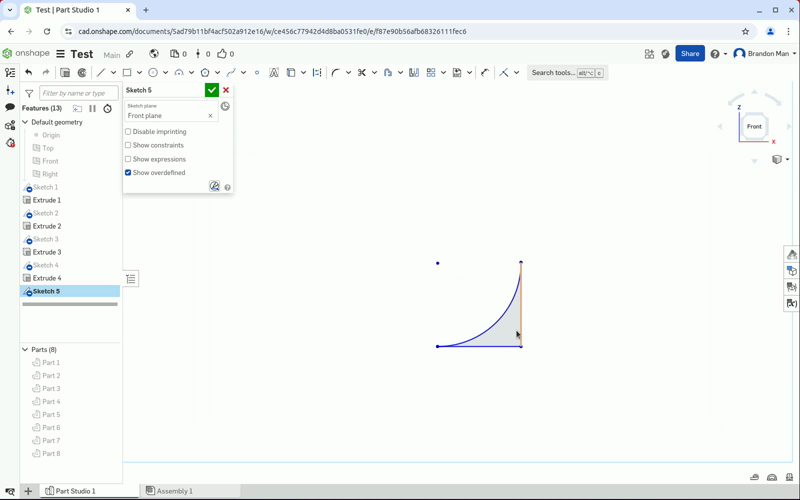
scroll(6)
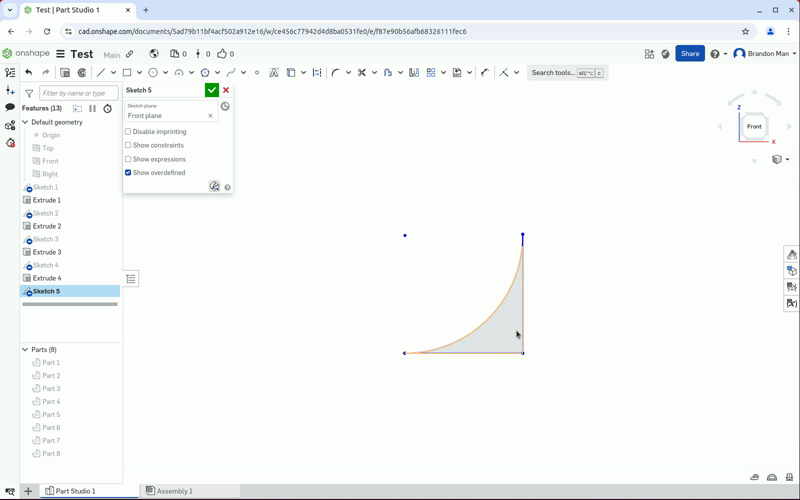
scroll(6)
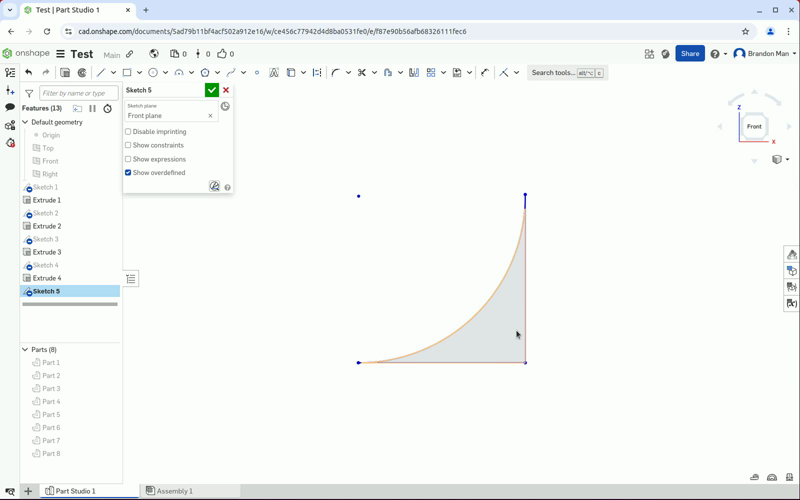
scroll(6)
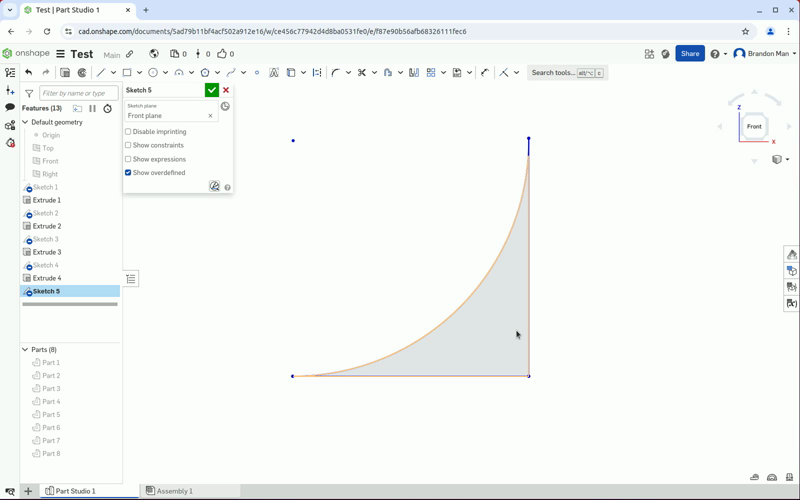
scroll(6)
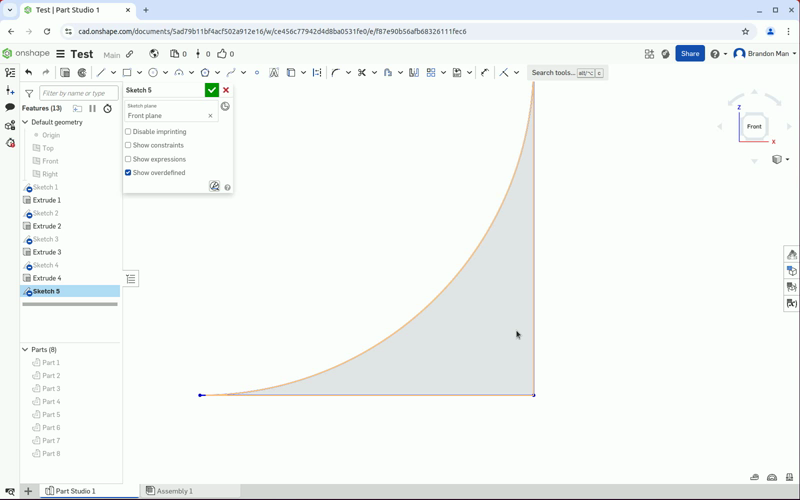
scroll(6)
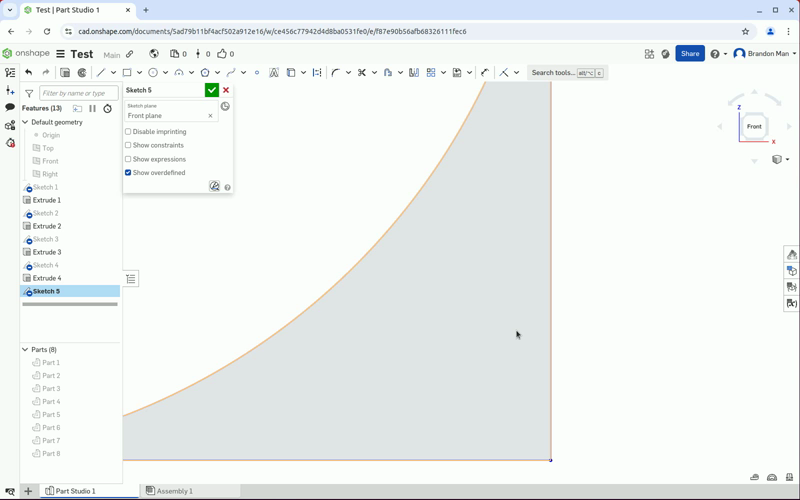
click(516, 330)
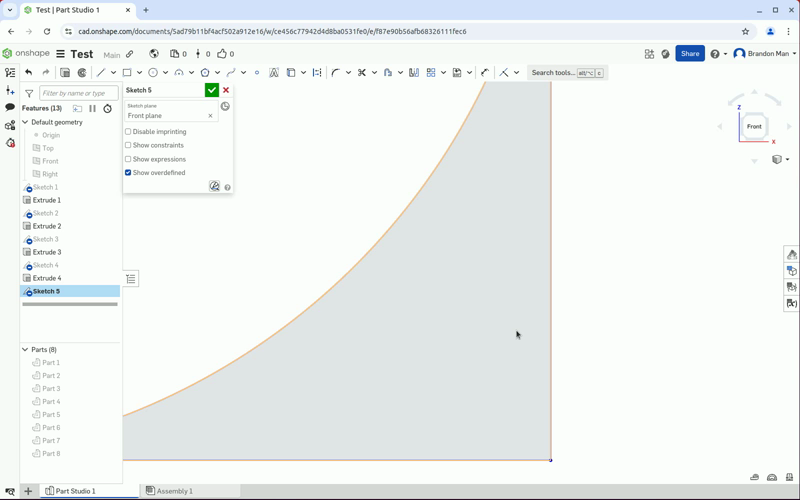
scroll(-6)
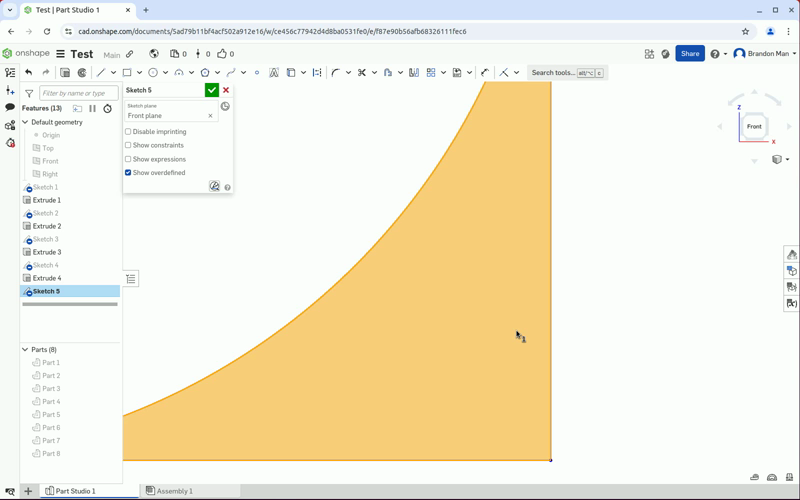
scroll(-6)
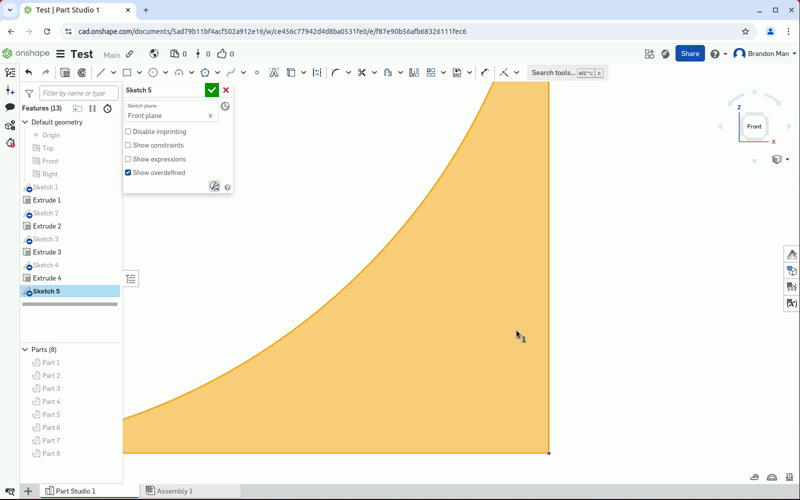
scroll(-6)
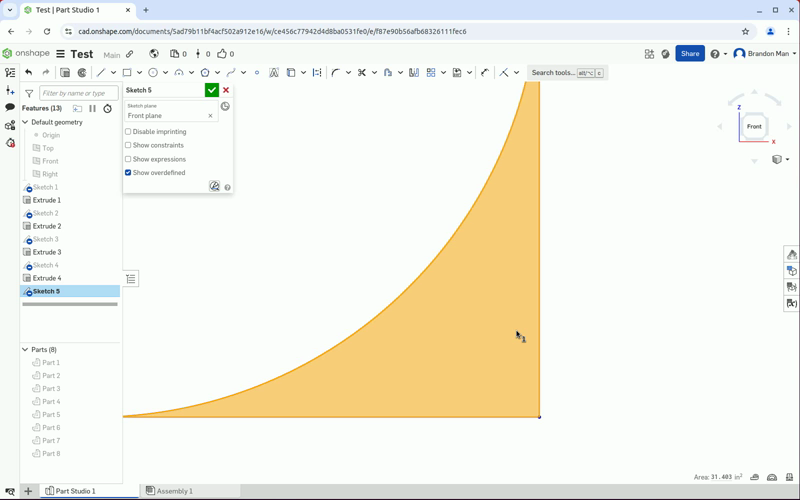
scroll(-6)
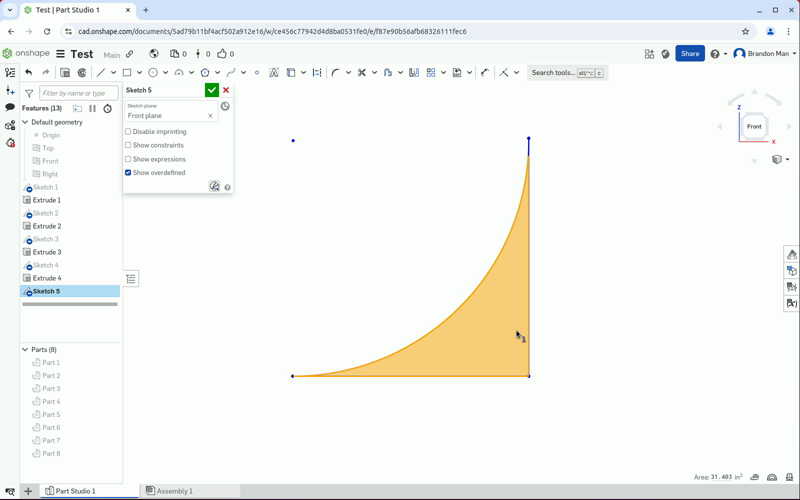
scroll(-6)
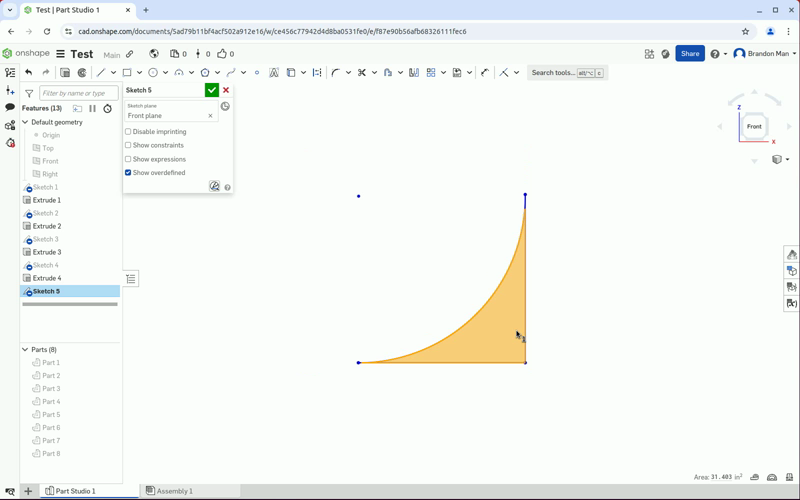
scroll(-6)
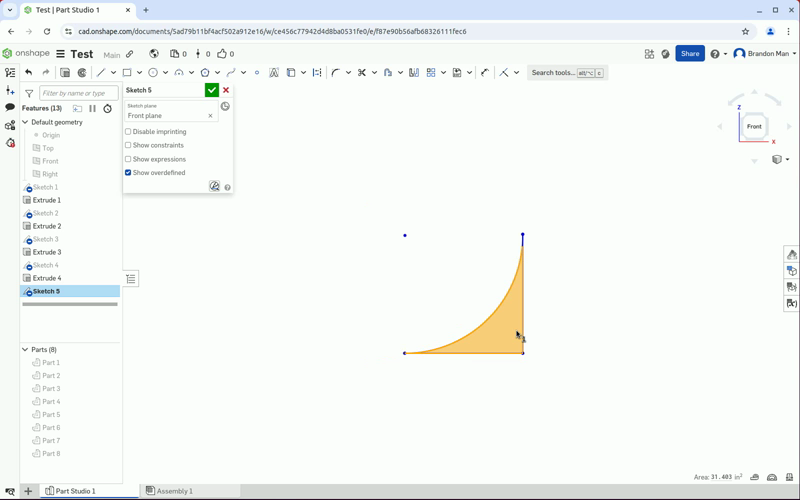
scroll(-6)
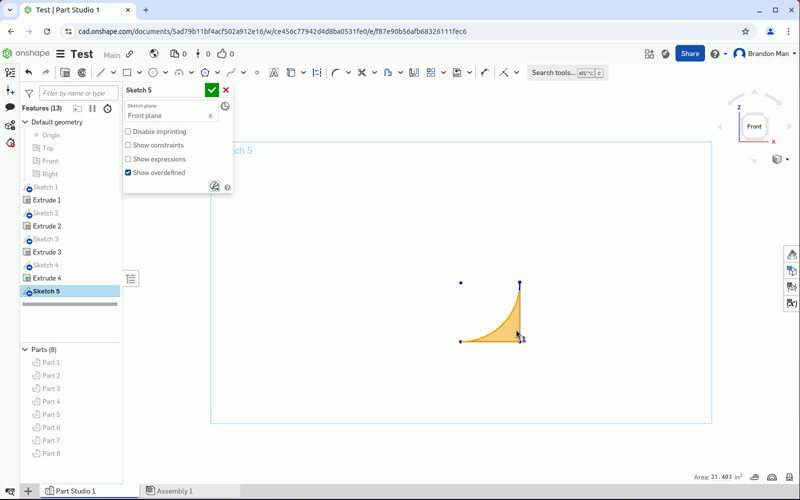
mouse_move(73, 352)
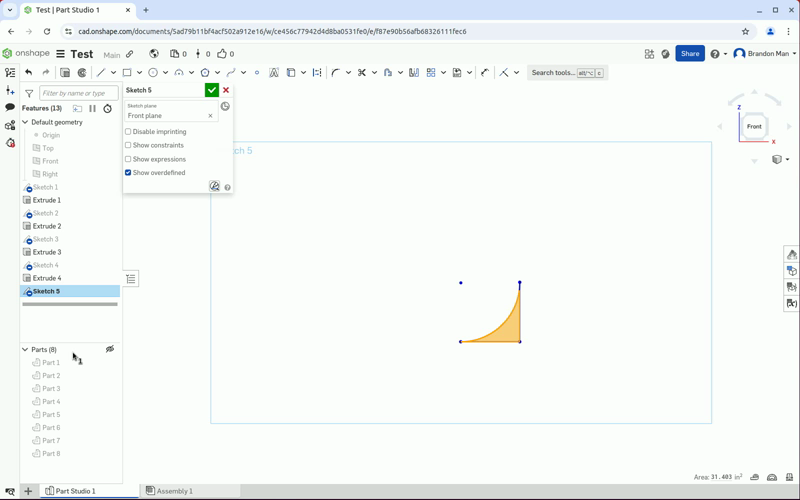
key(shift+y)
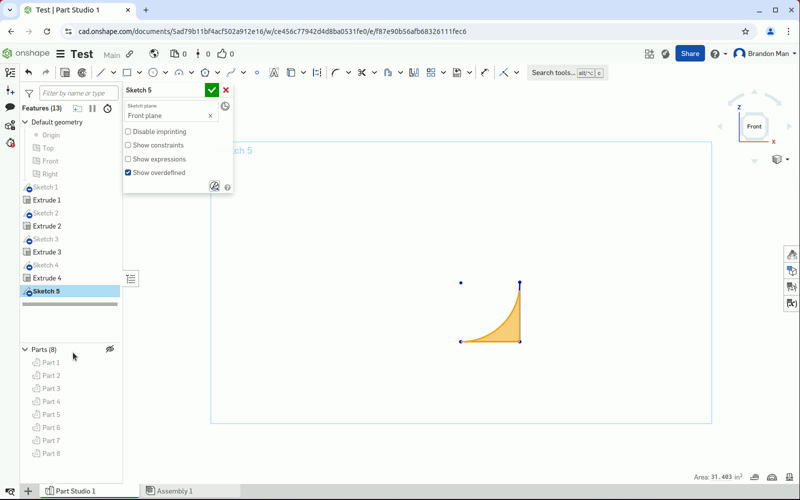
key(shift+e)
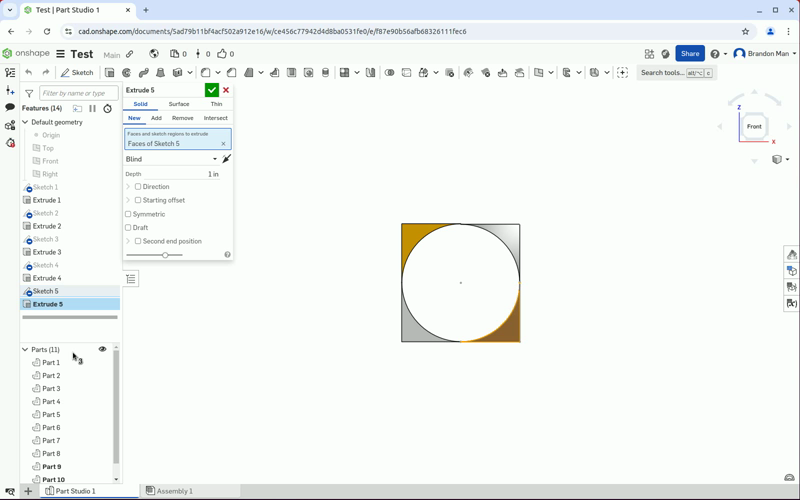
mouse_move(143, 106)
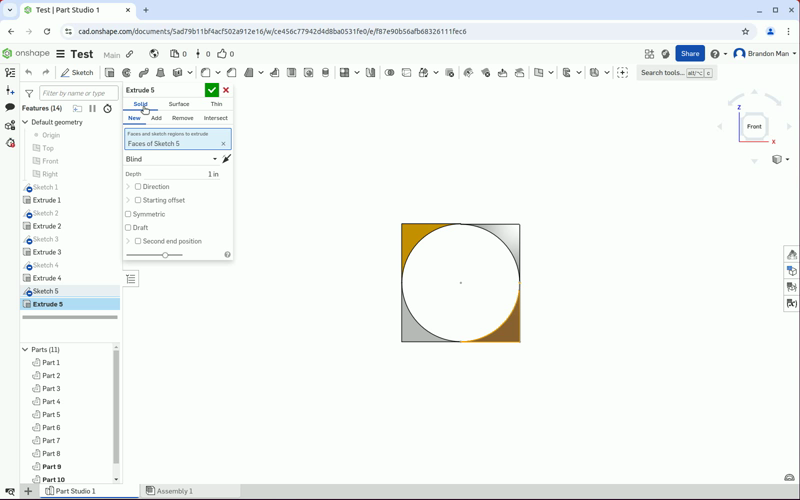
click(143, 106)
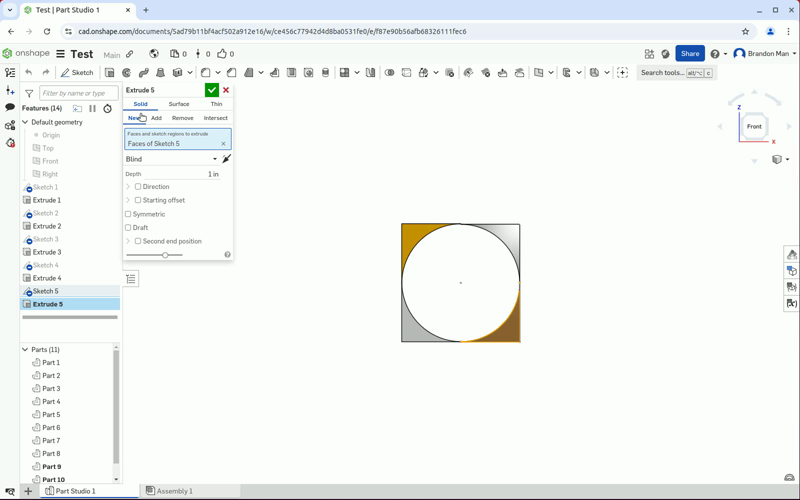
mouse_move(137, 120)
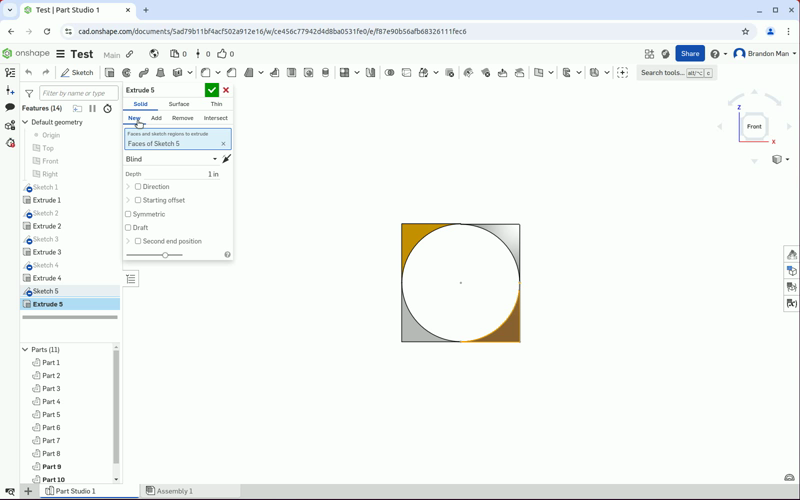
click(137, 120)
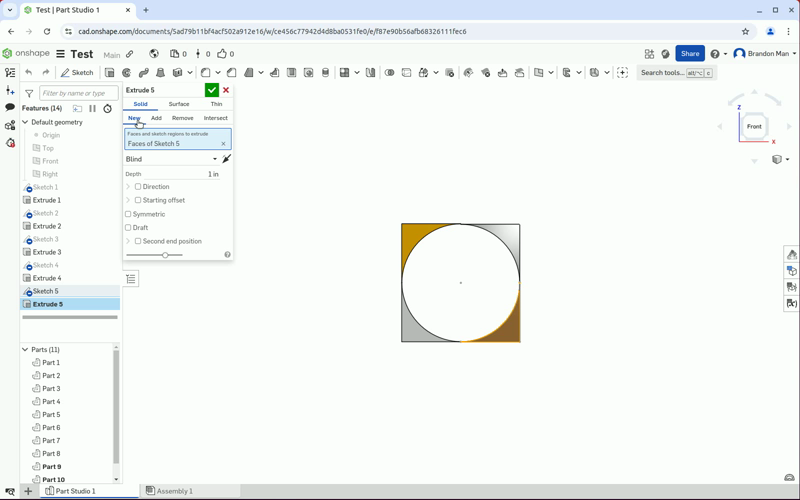
key(tab, 4)
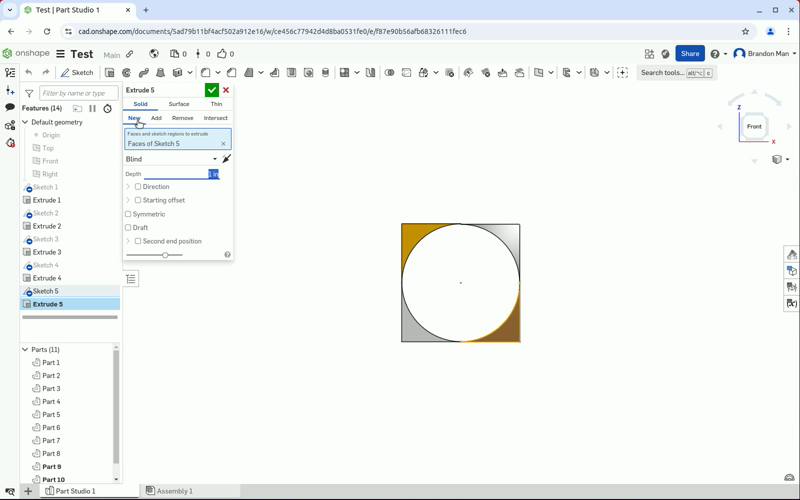
text(4.574)
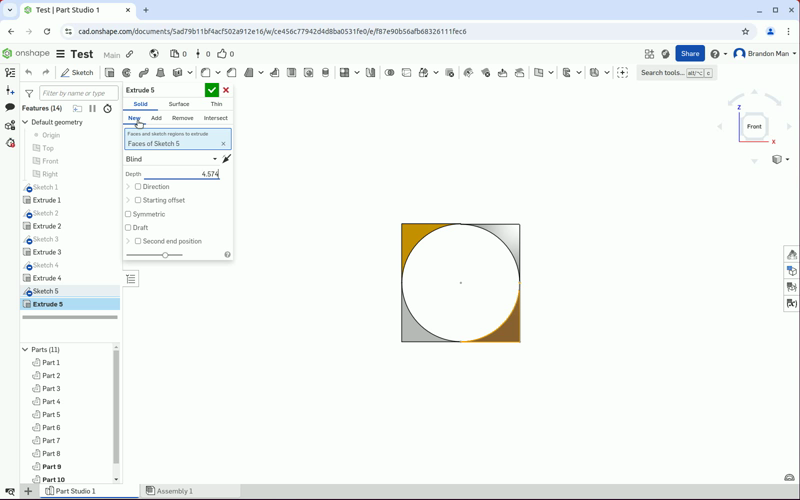
key(enter)
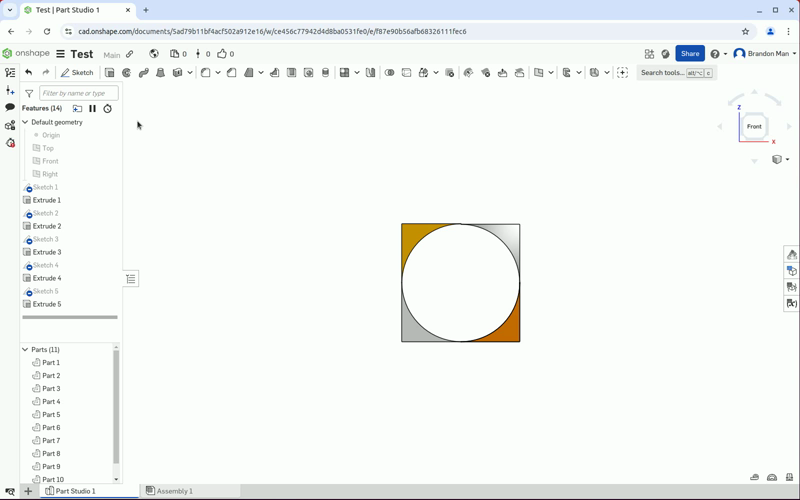
key(shift+h)
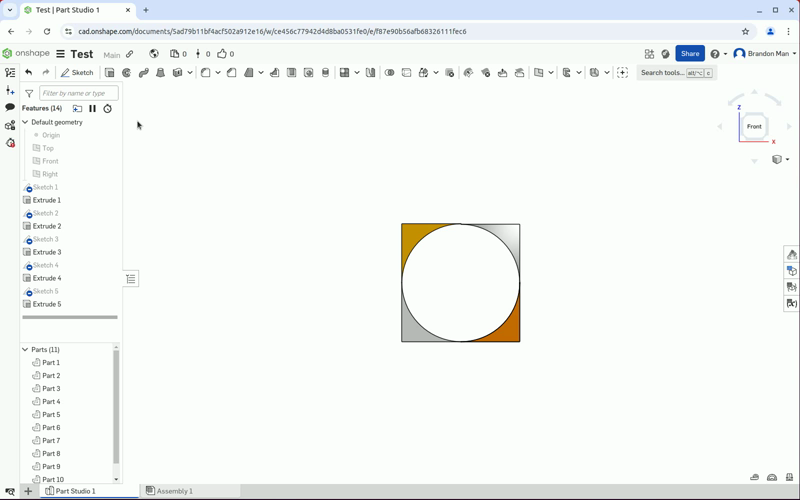
key(shift+h)
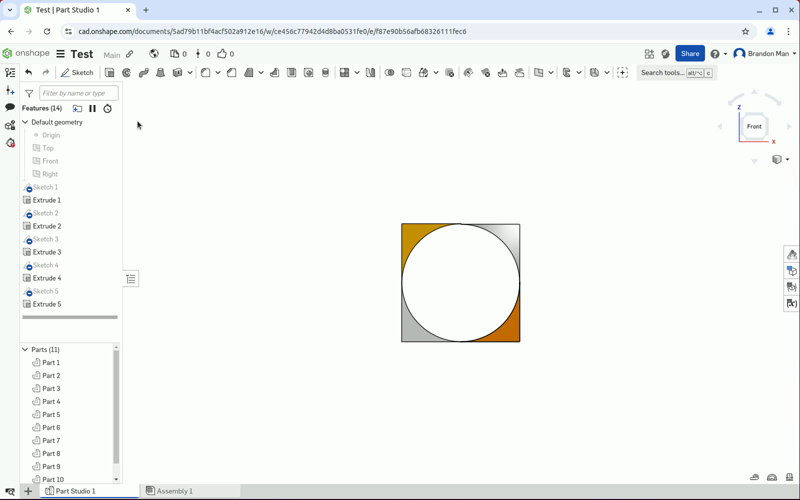
mouse_move(73, 189)
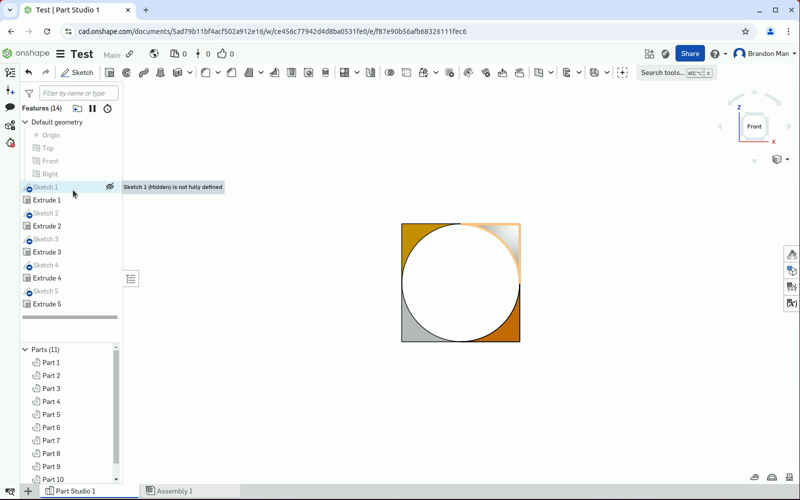
click(73, 189)
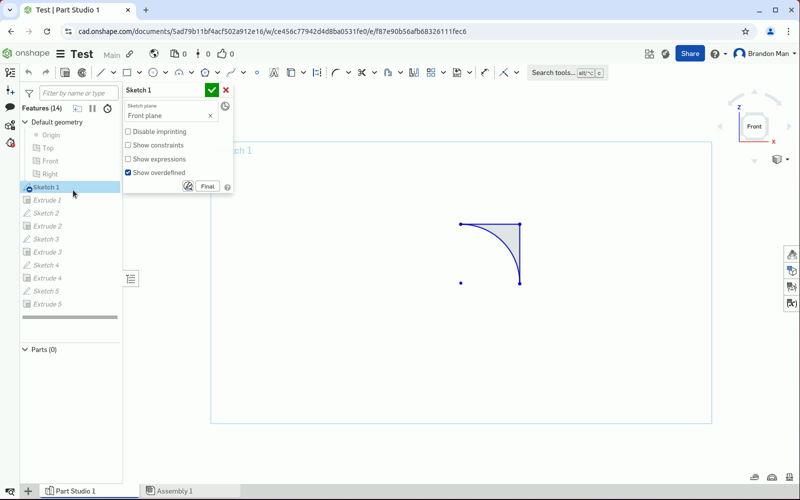
mouse_move(229, 92)
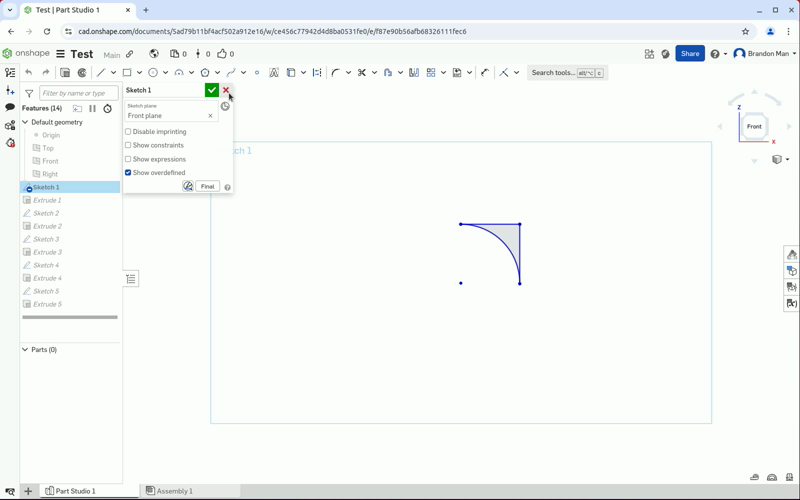
click(229, 92)
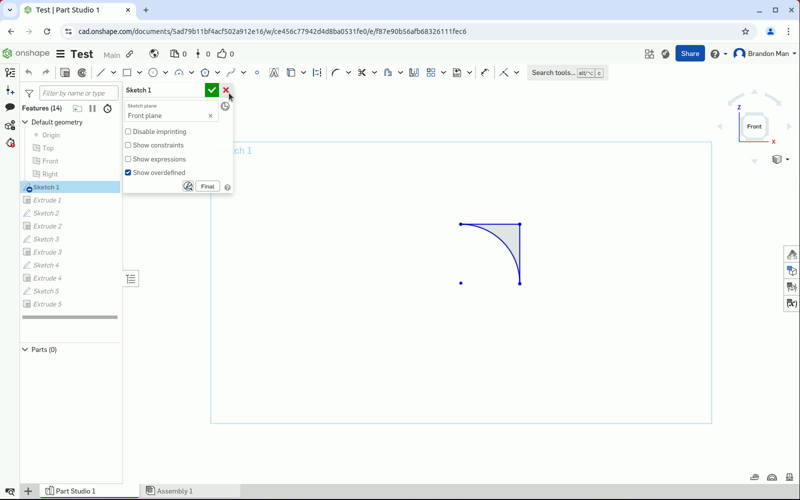
key(shift+s)
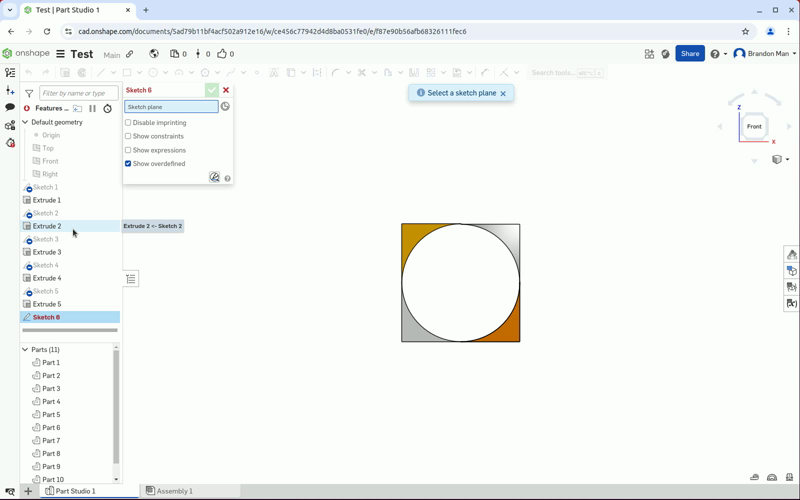
scroll(3)
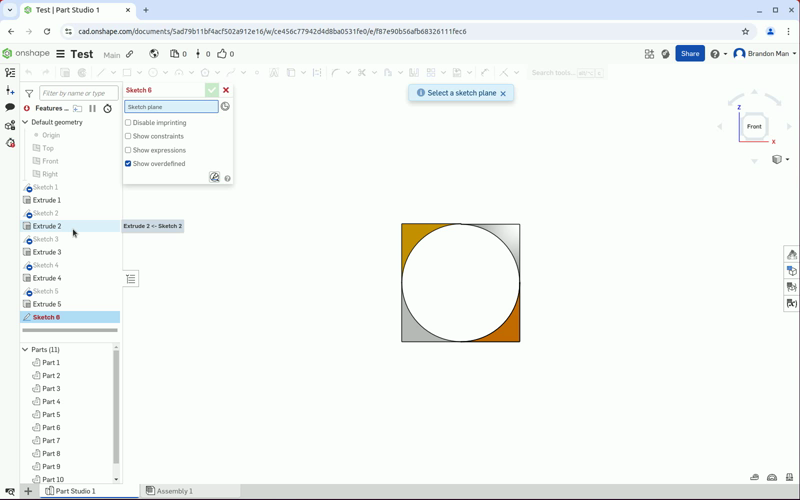
mouse_move(73, 163)
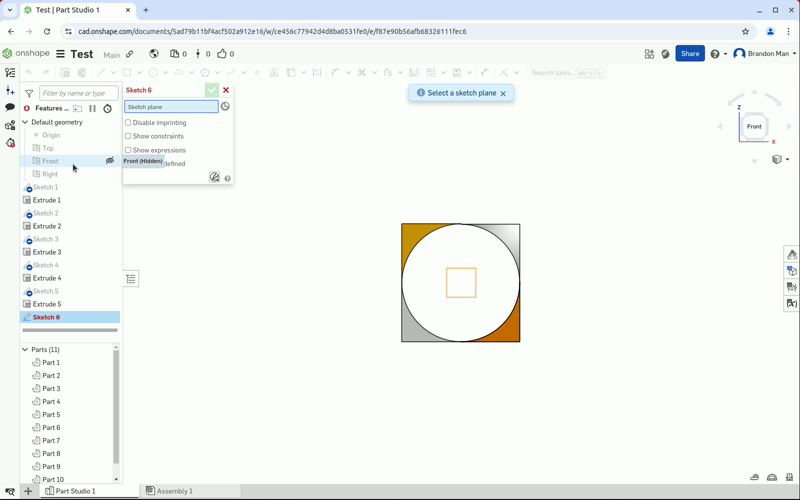
click(73, 163)
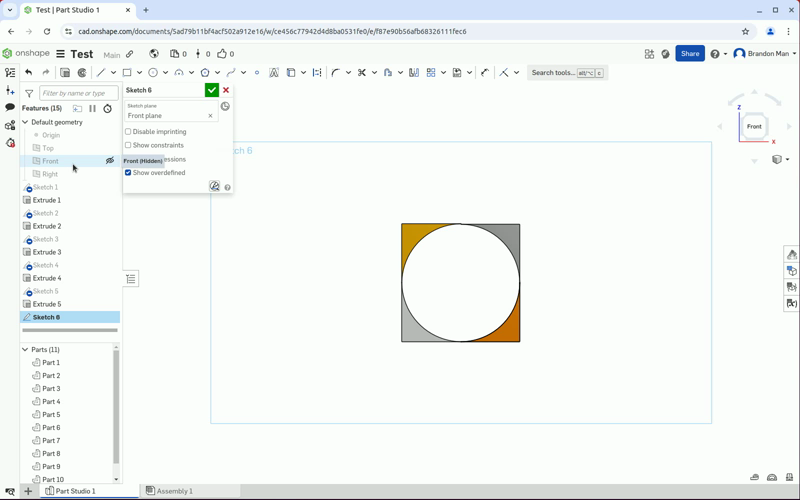
mouse_move(69, 352)
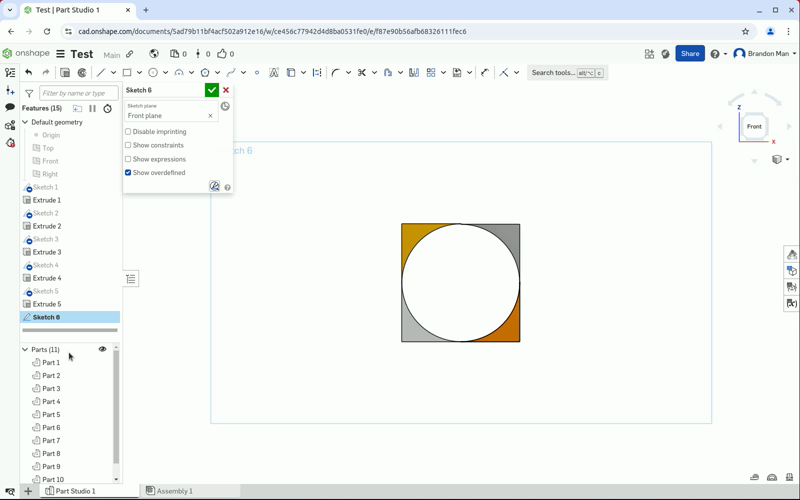
key(y)
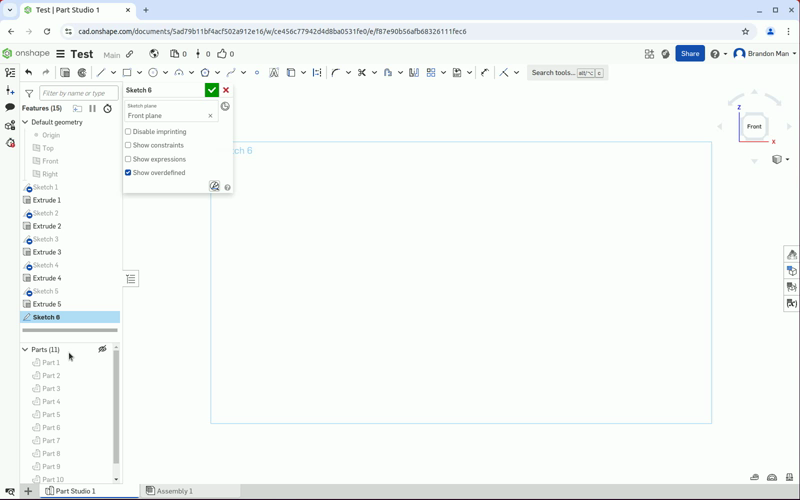
key(a)
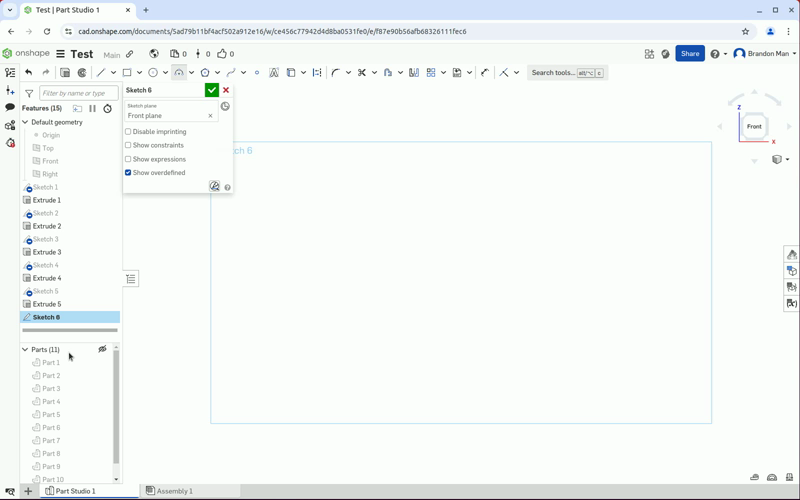
key_down(shift)
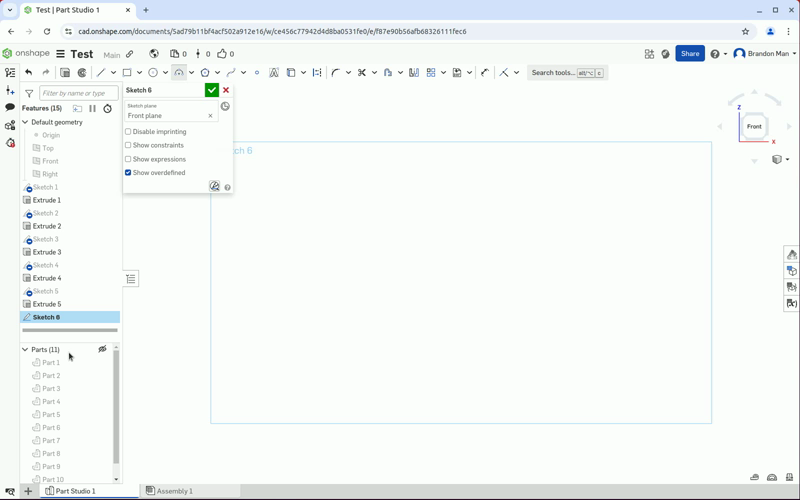
mouse_move(401, 282)
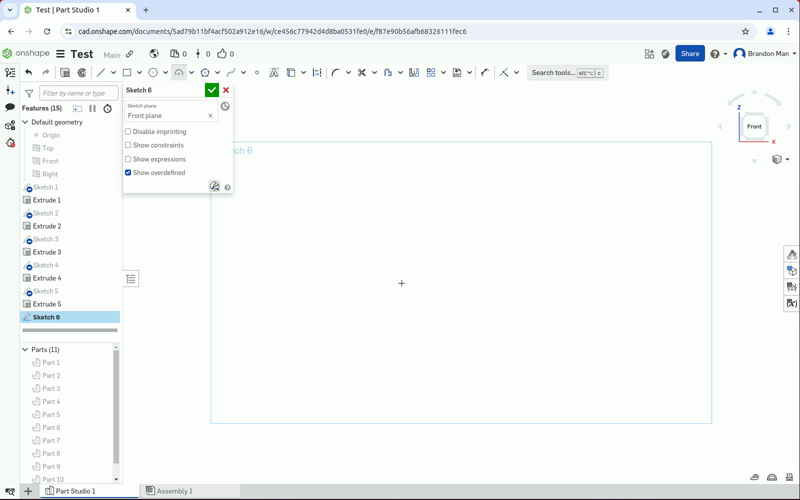
click(401, 282)
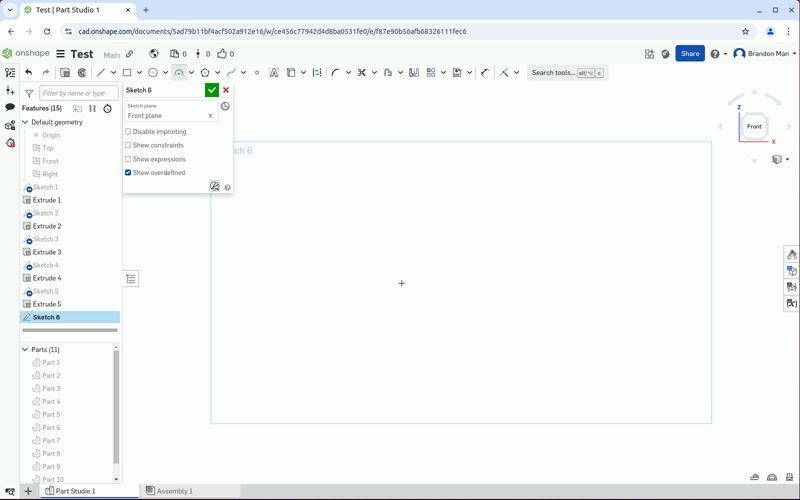
key_up(shift)
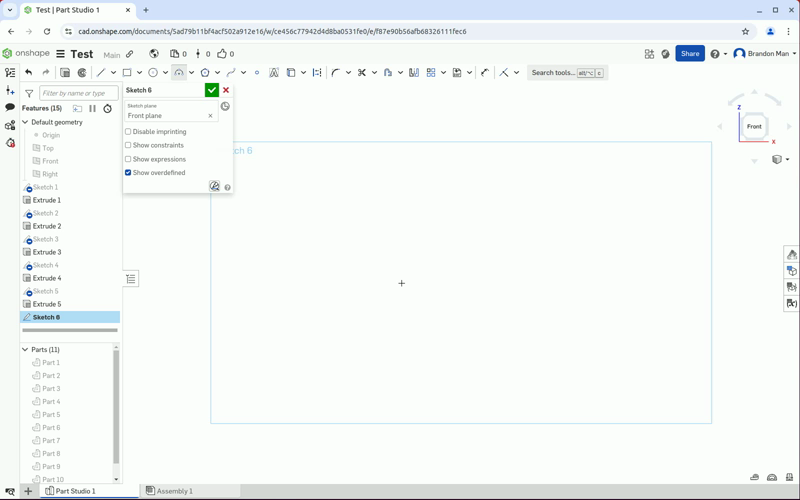
key_down(shift)
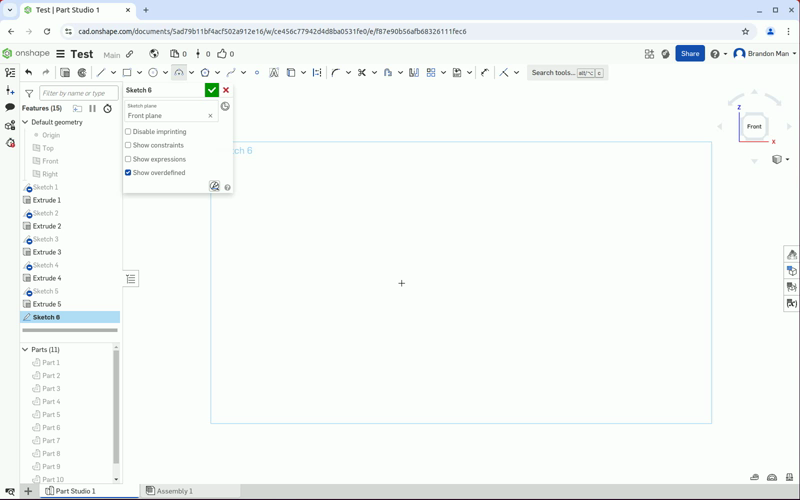
mouse_move(461, 223)
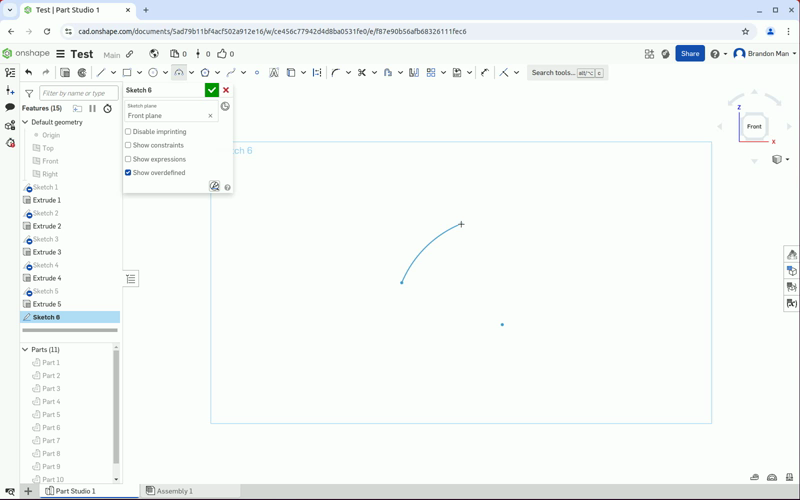
click(461, 223)
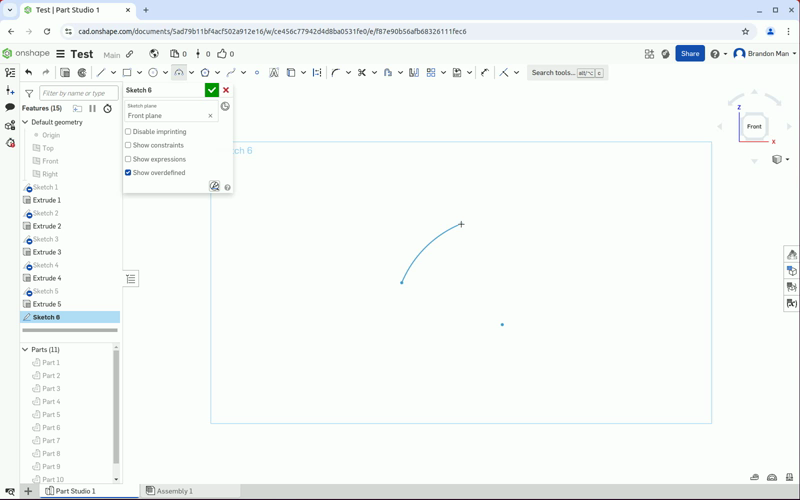
mouse_move(419, 241)
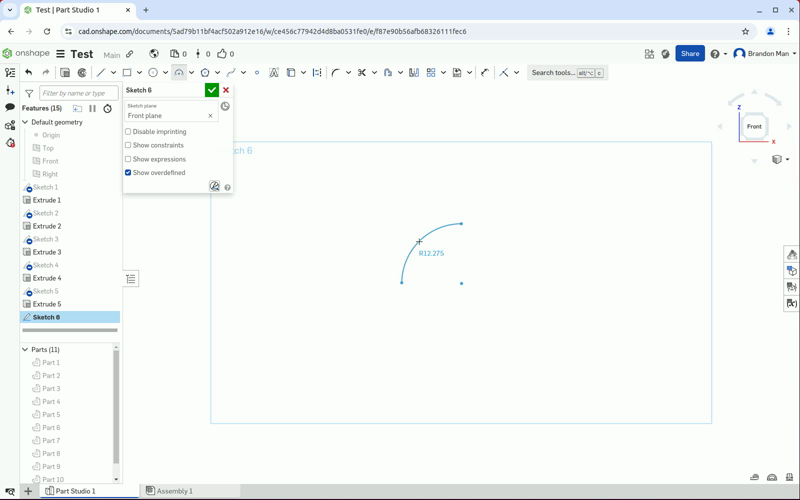
click(419, 241)
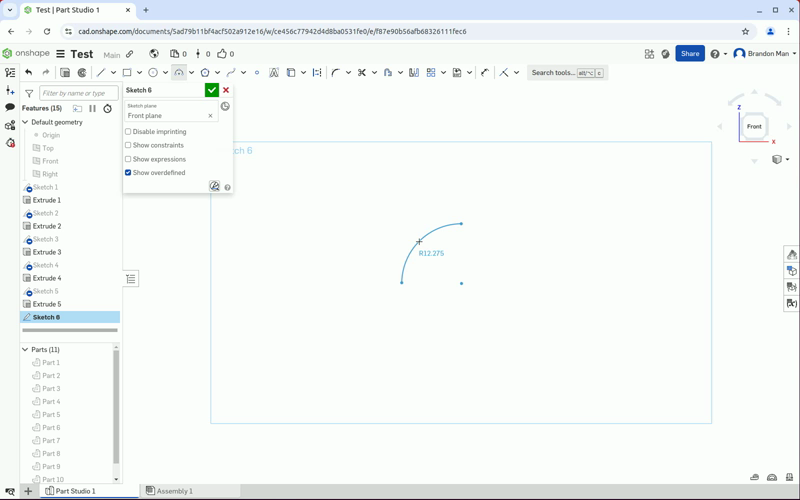
key_up(shift)
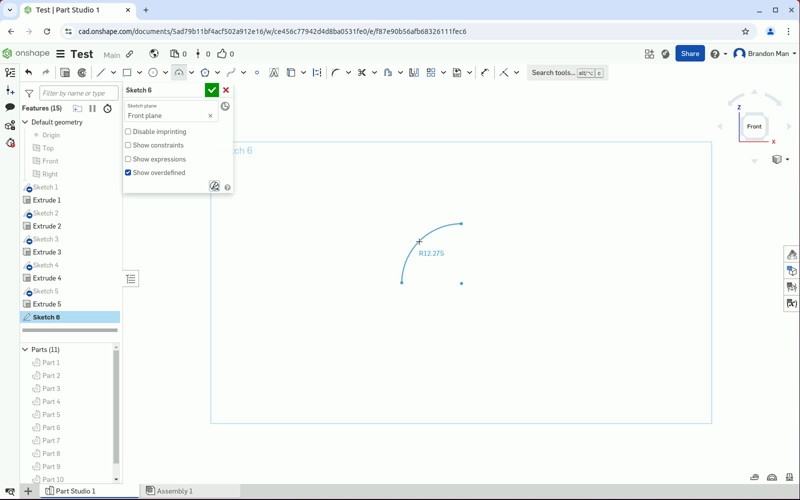
key(esc)
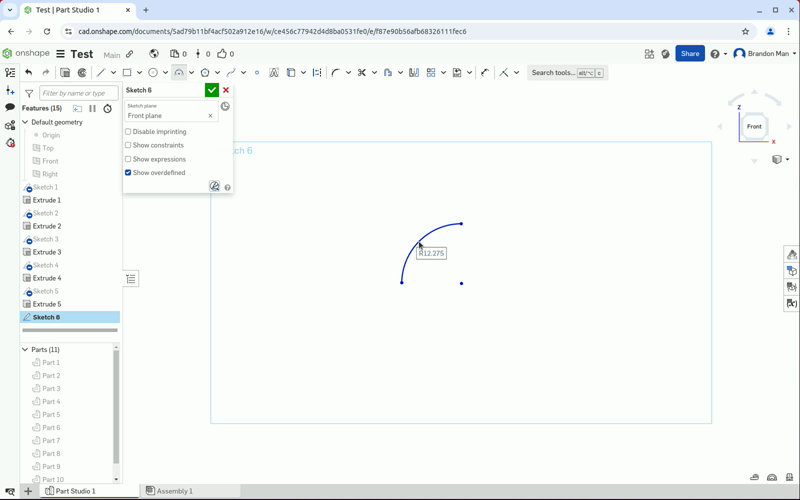
key(l)
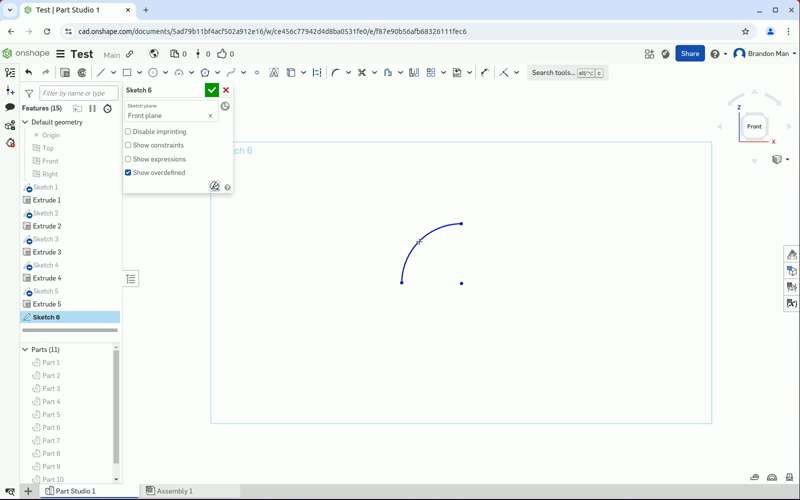
mouse_move(461, 223)
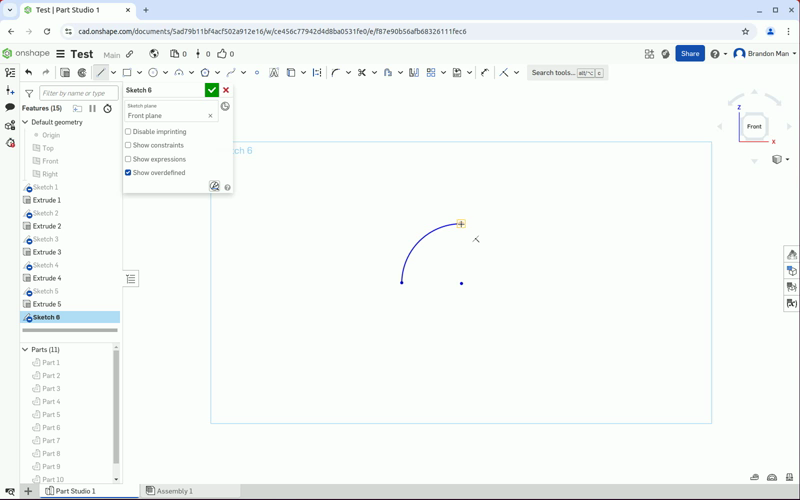
click(461, 223)
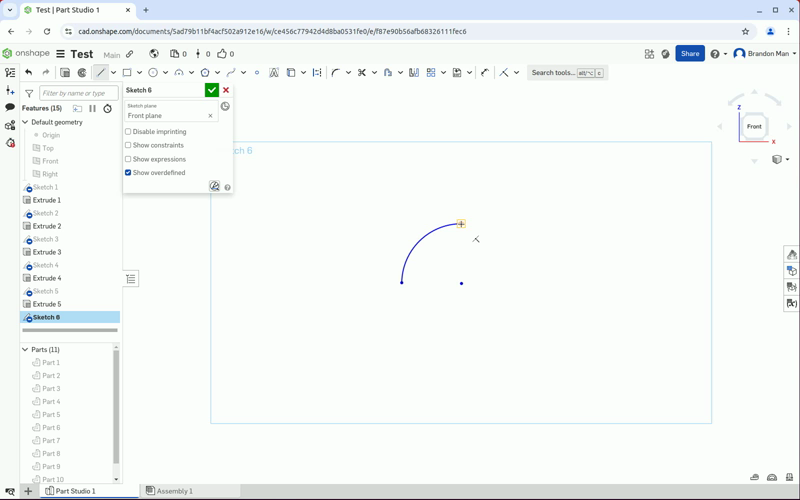
key_down(shift)
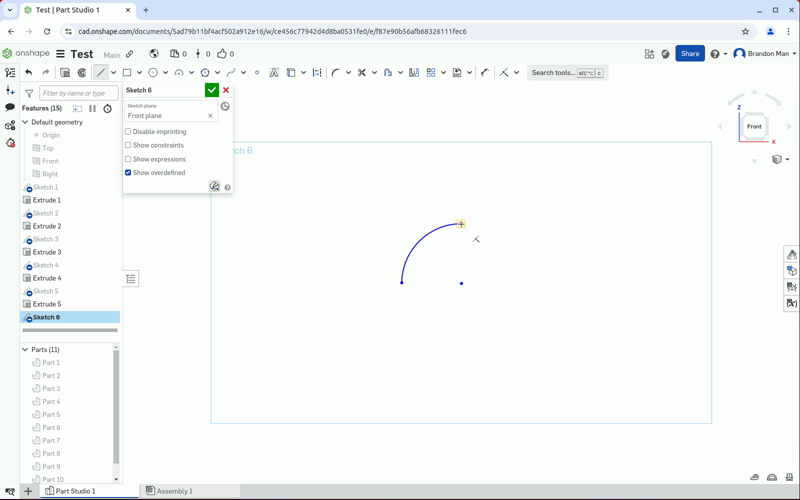
mouse_move(491, 223)
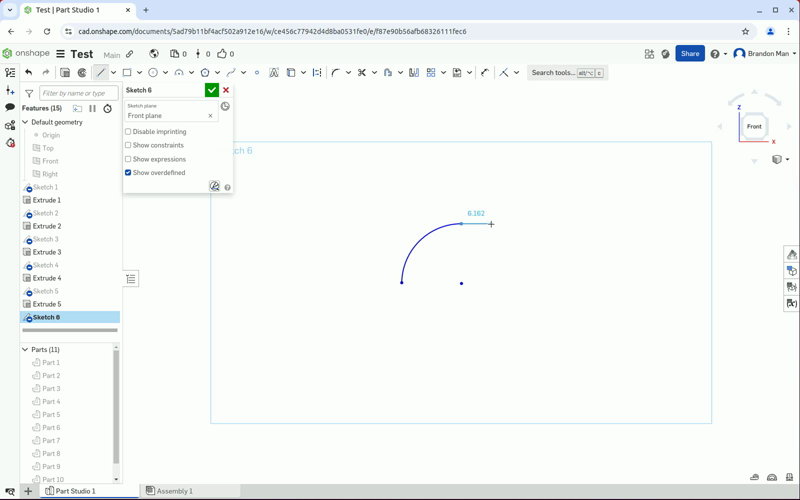
mouse_move(401, 223)
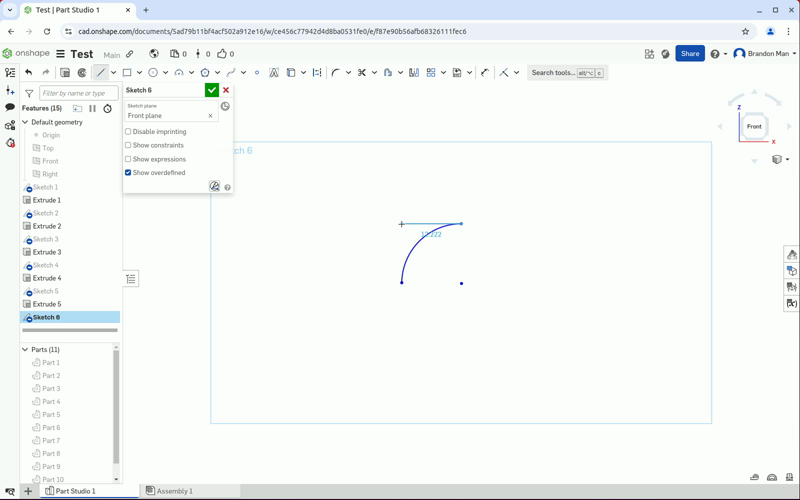
click(401, 223)
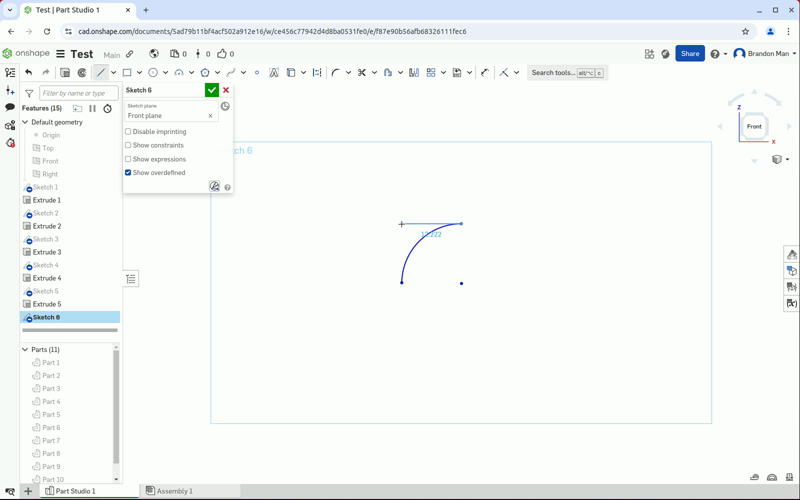
key_up(shift)
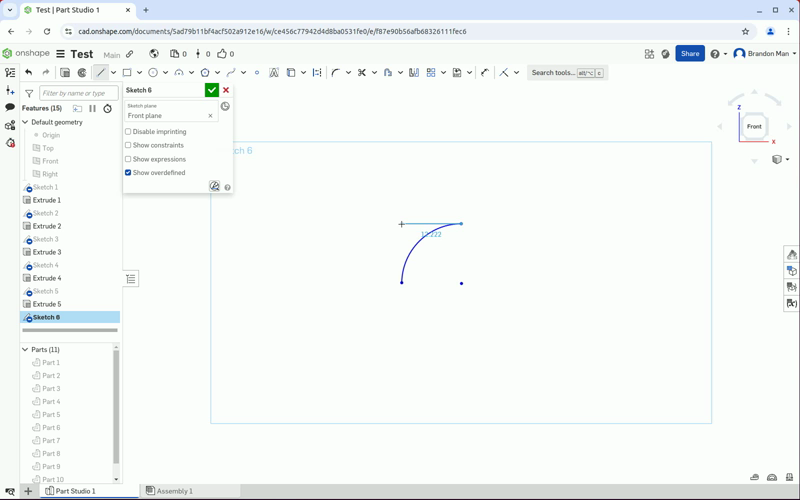
mouse_move(431, 223)
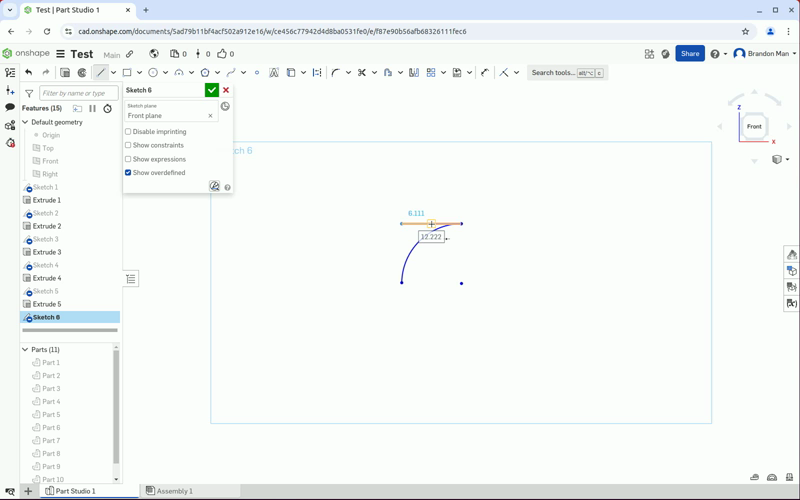
key_down(shift)
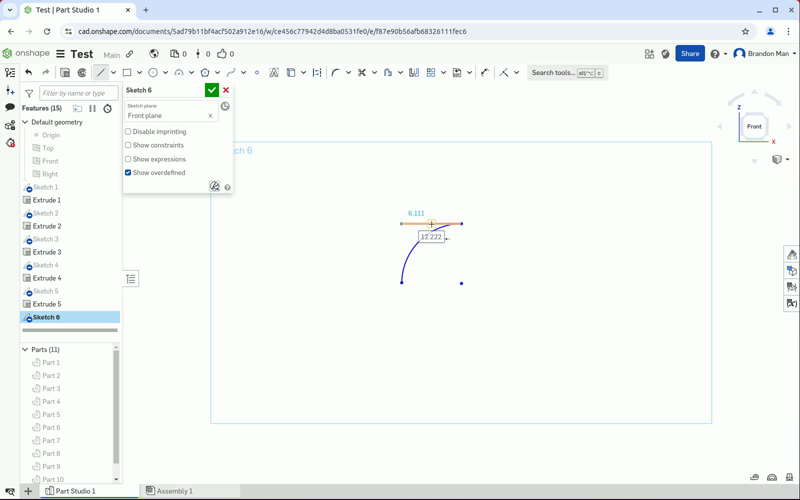
mouse_move(401, 282)
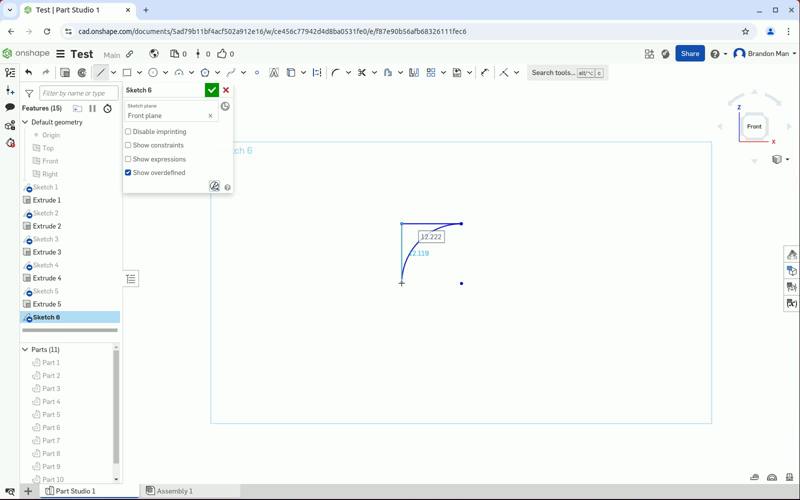
key_up(shift)
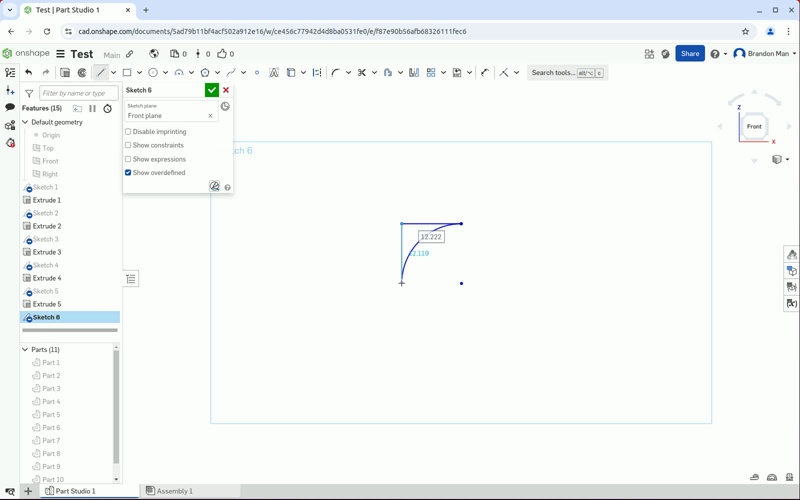
click(401, 282)
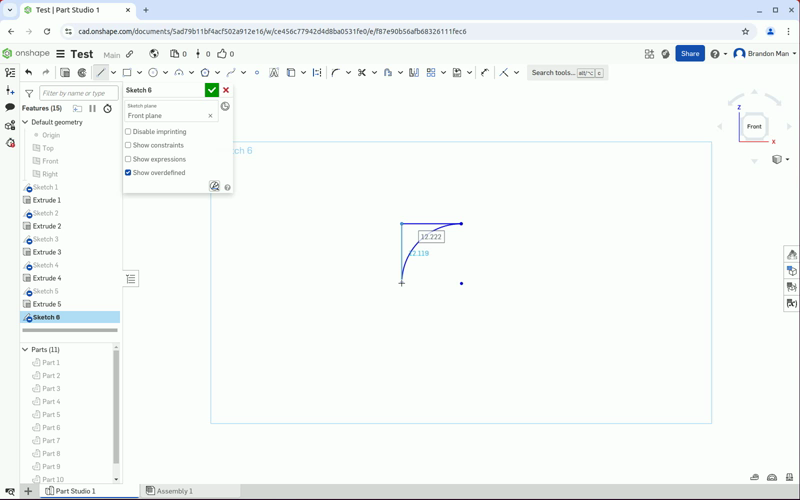
key(esc)
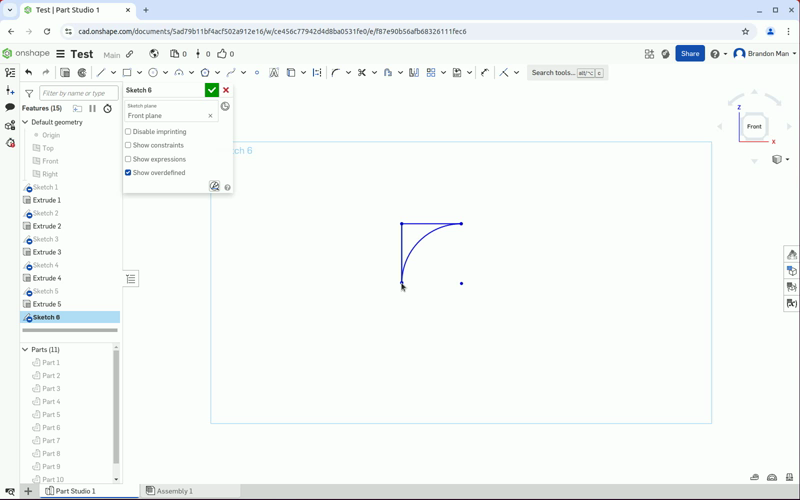
mouse_move(407, 226)
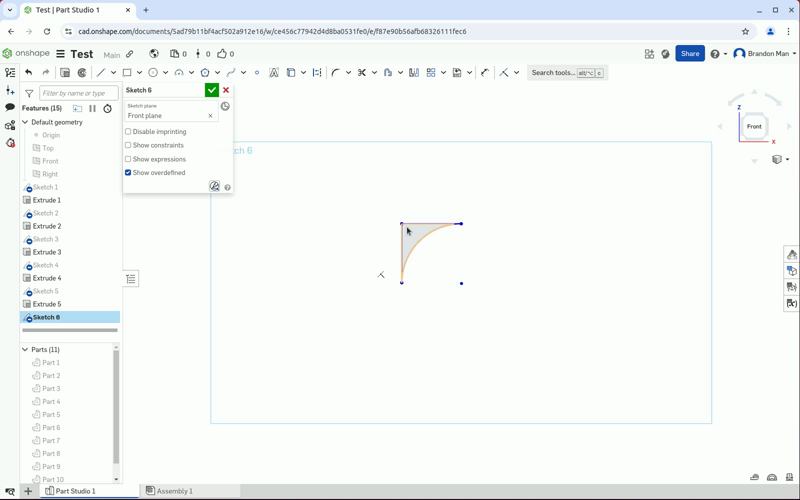
scroll(6)
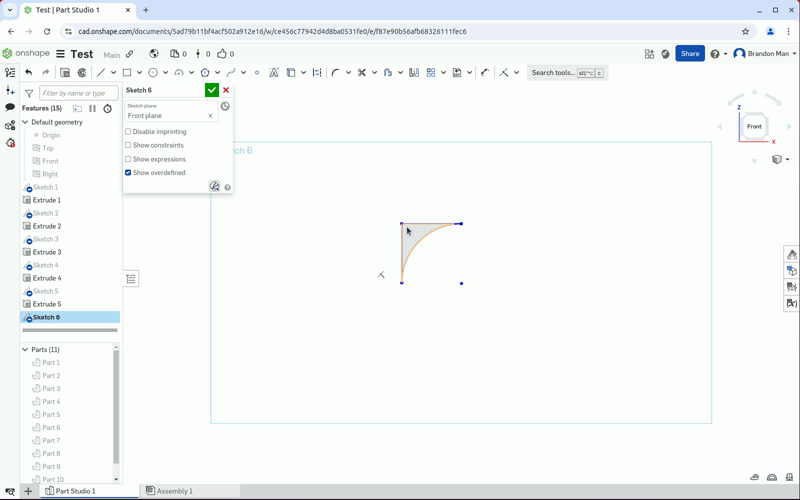
scroll(6)
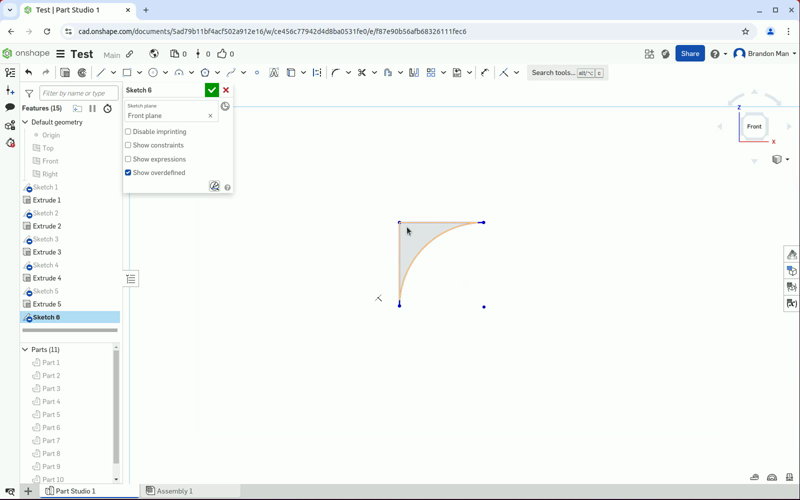
scroll(6)
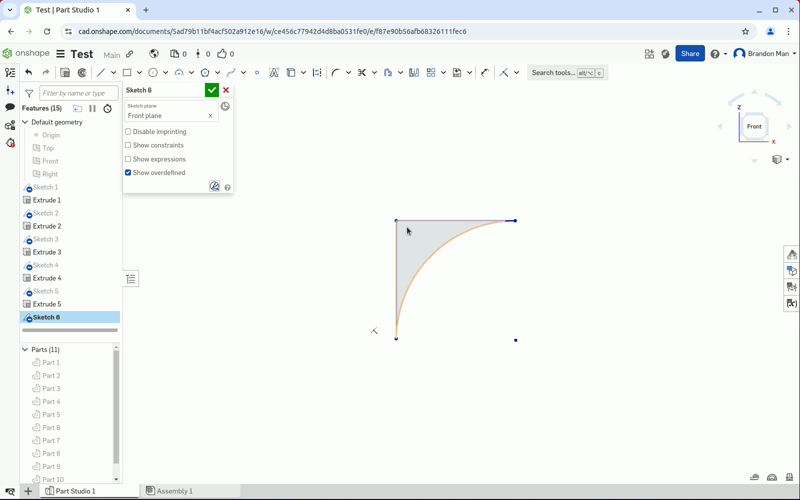
scroll(6)
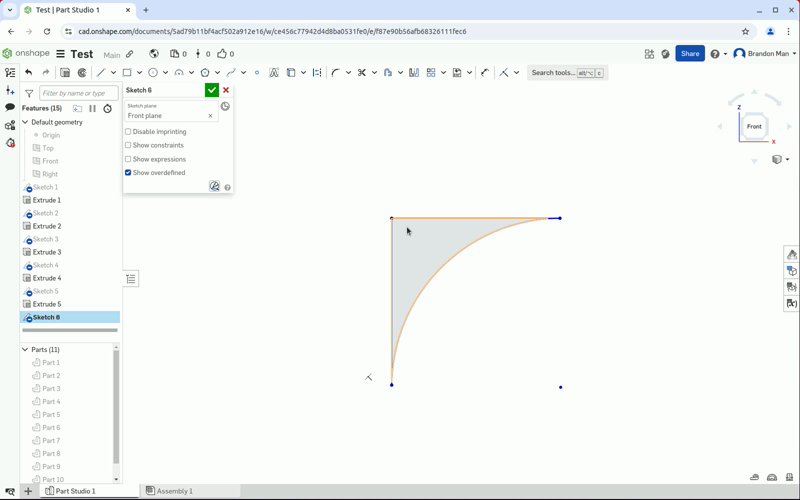
scroll(6)
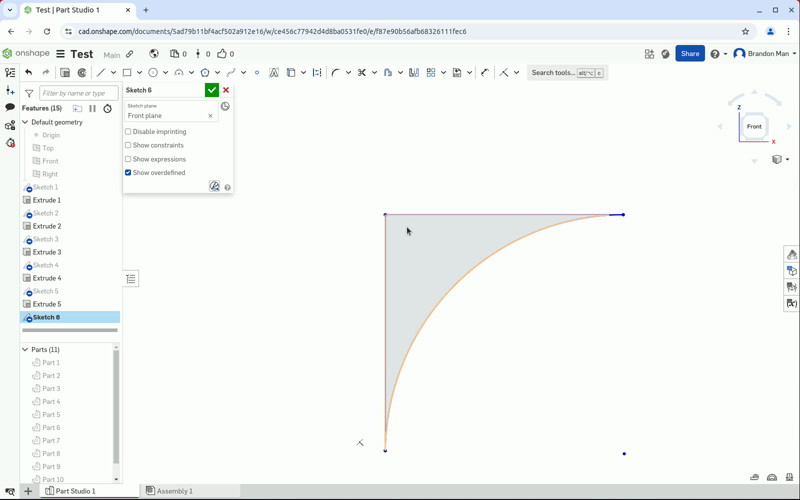
scroll(6)
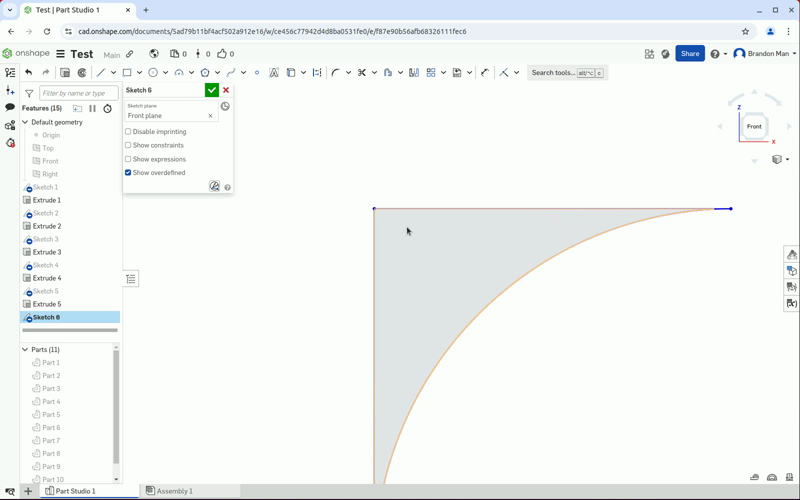
scroll(6)
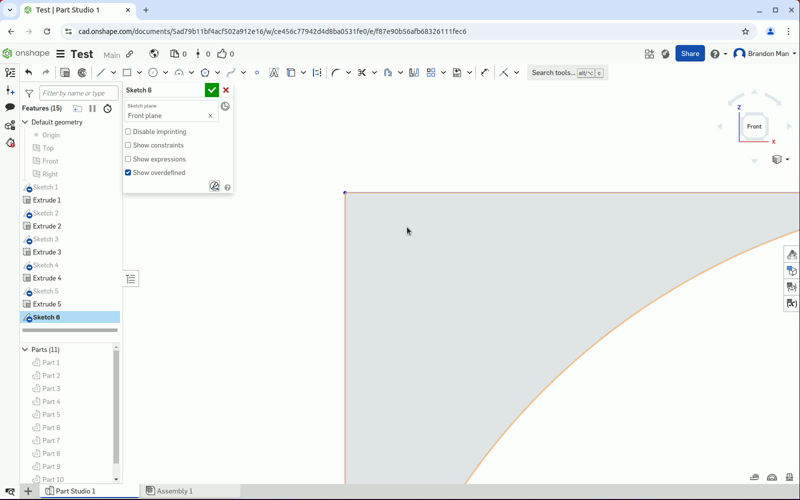
click(407, 226)
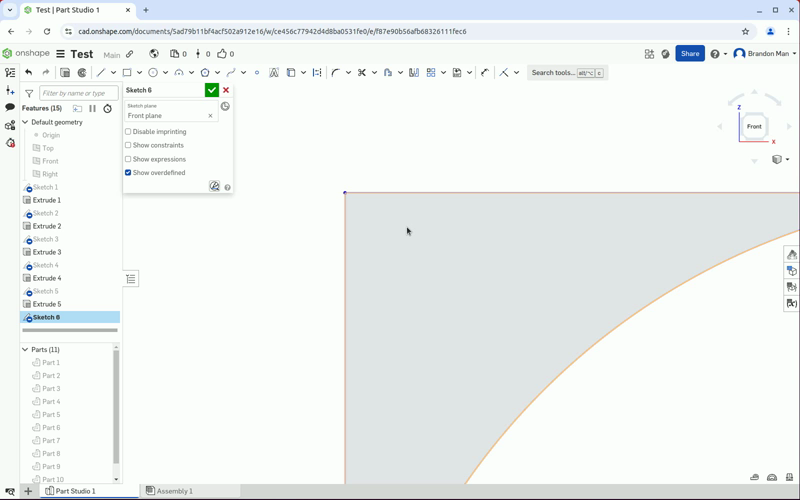
scroll(-6)
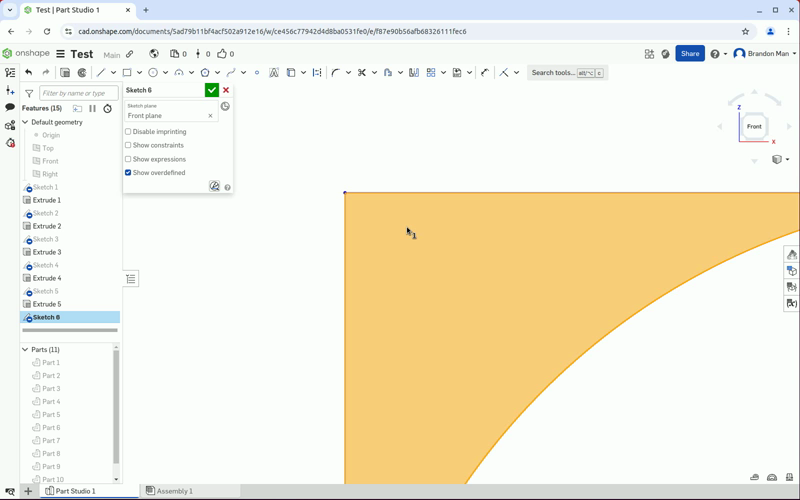
scroll(-6)
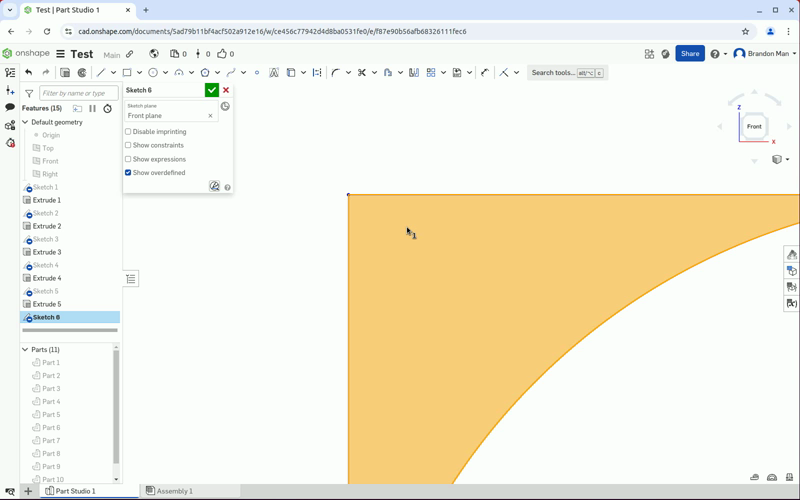
scroll(-6)
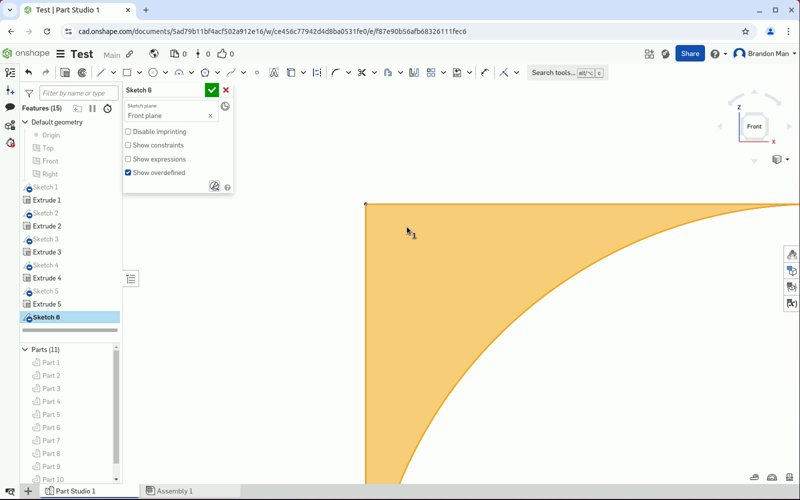
scroll(-6)
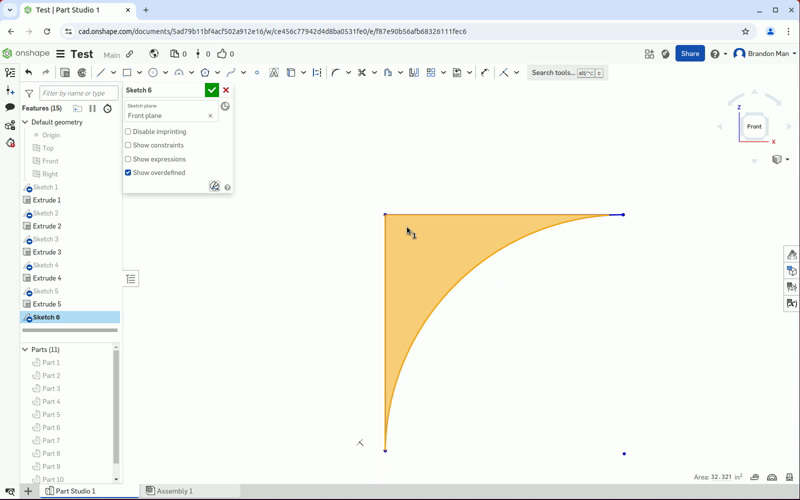
scroll(-6)
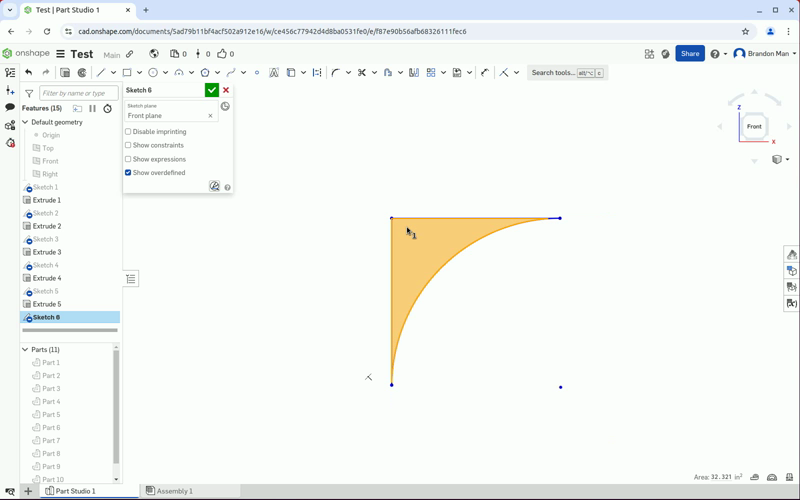
scroll(-6)
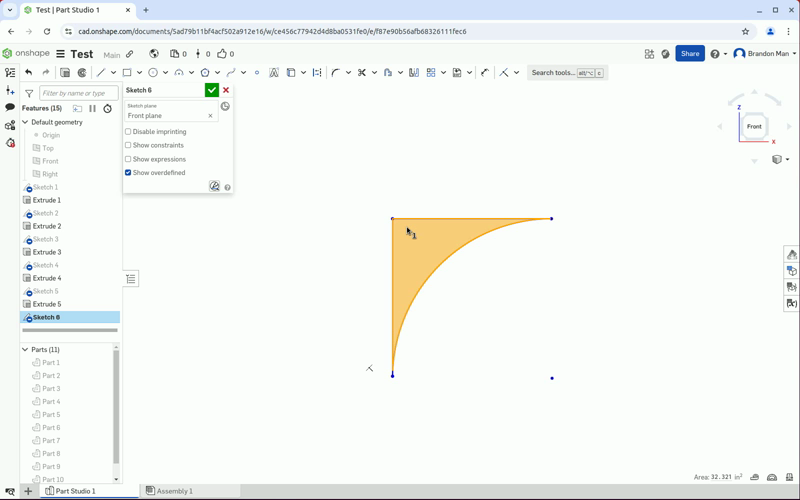
scroll(-6)
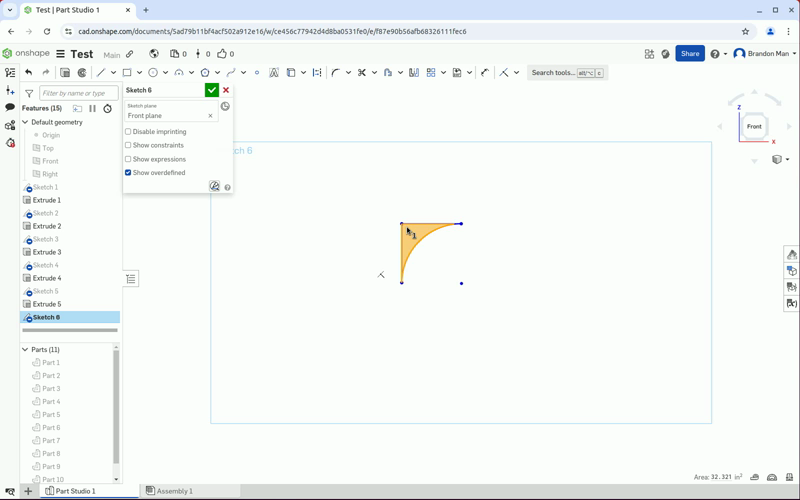
mouse_move(69, 352)
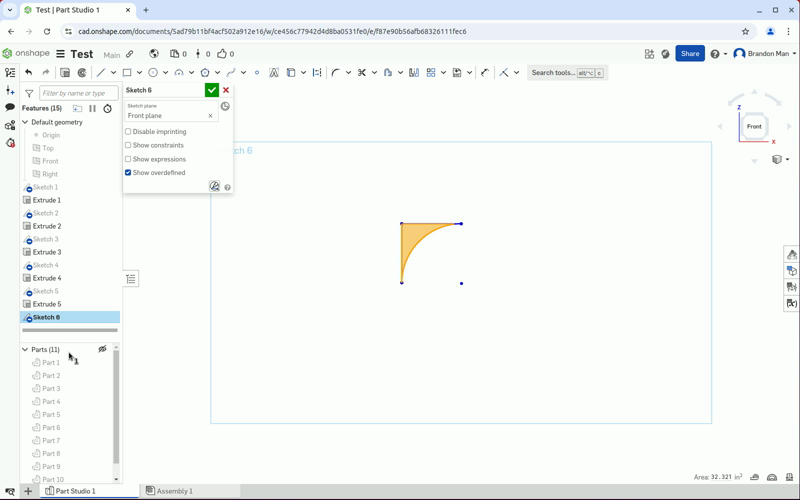
key(shift+y)
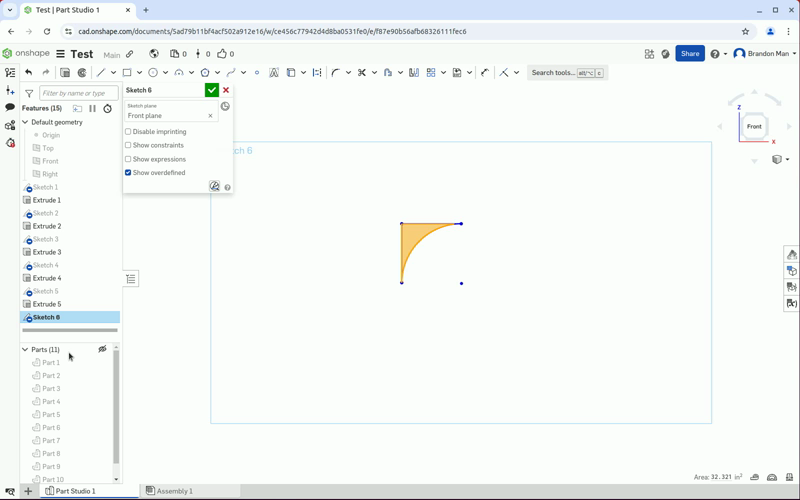
key(shift+e)
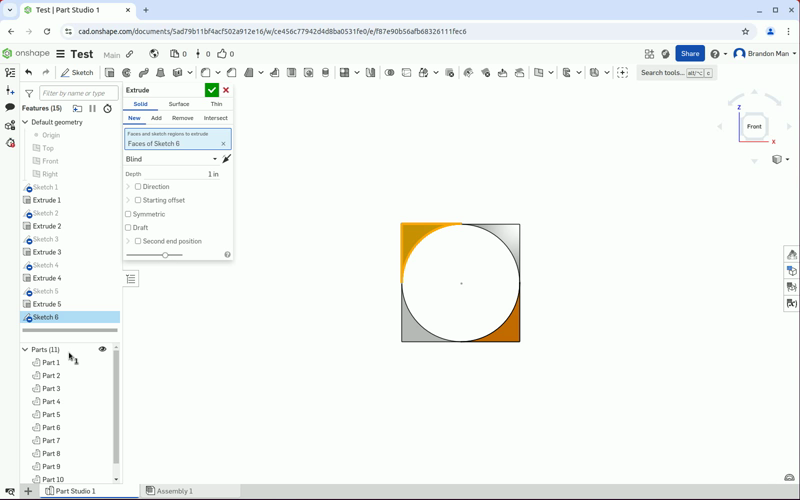
mouse_move(143, 106)
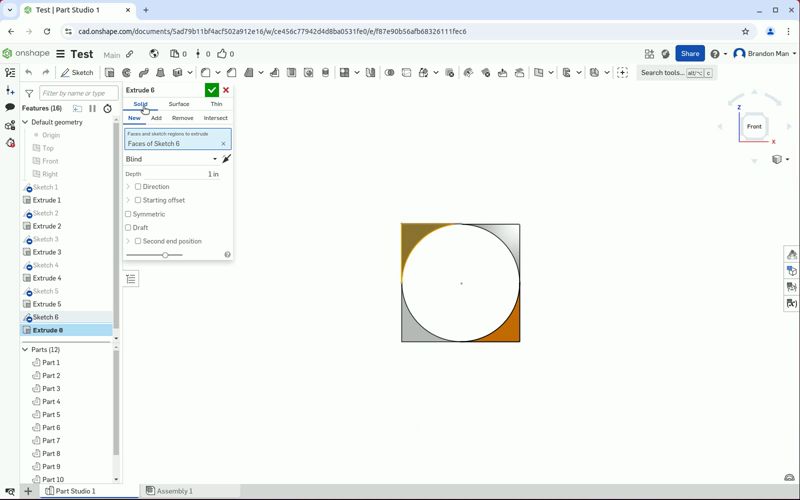
click(143, 106)
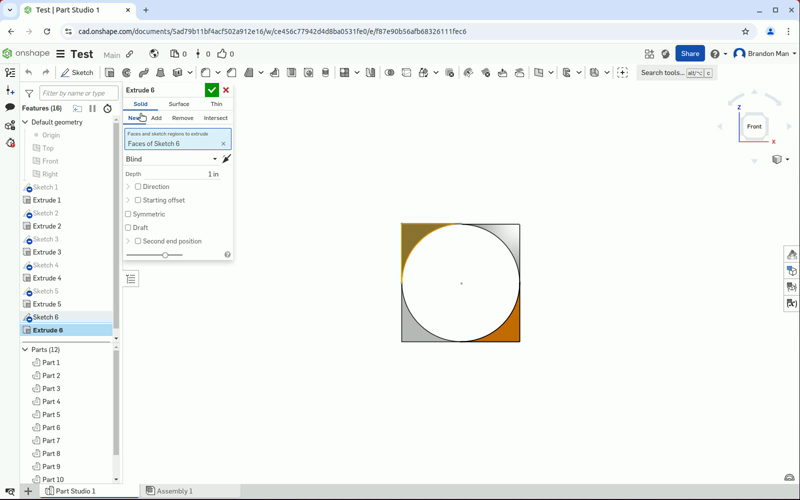
mouse_move(137, 120)
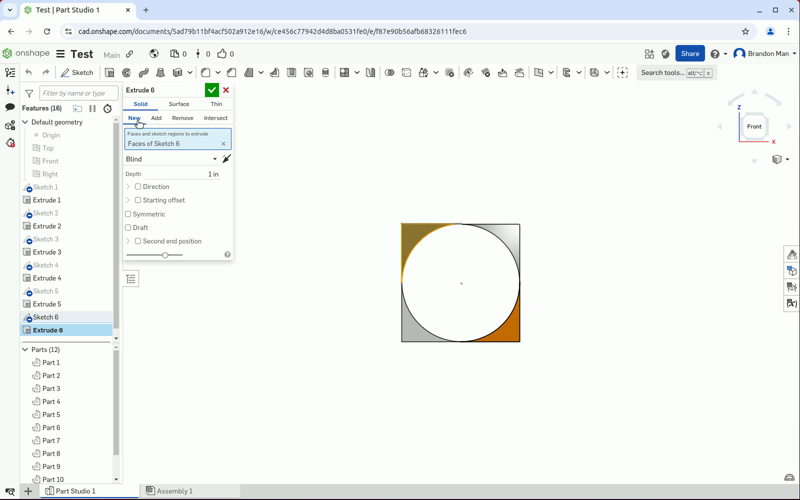
click(137, 120)
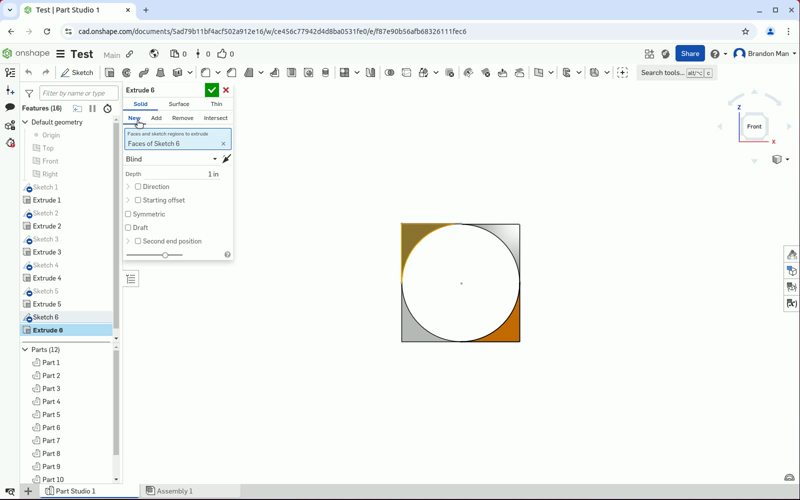
key(tab, 4)
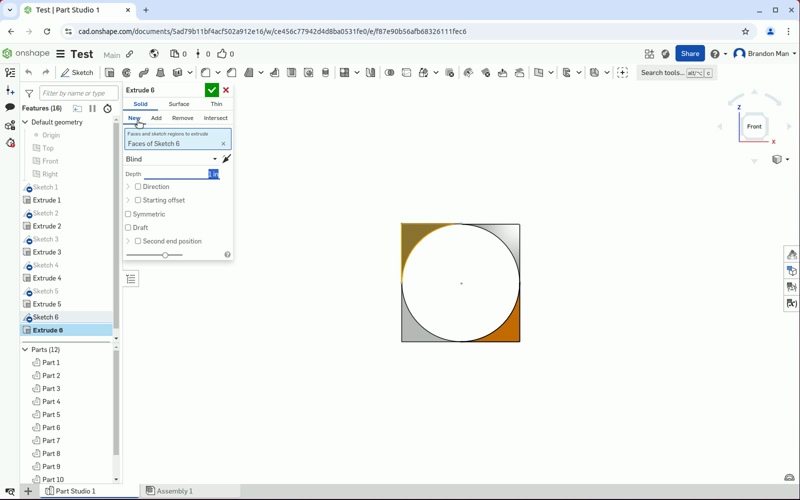
text(4.574)
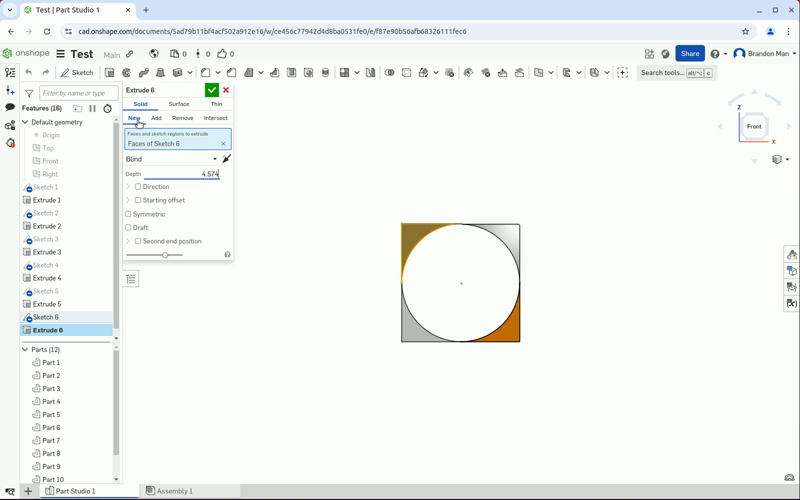
key(enter)
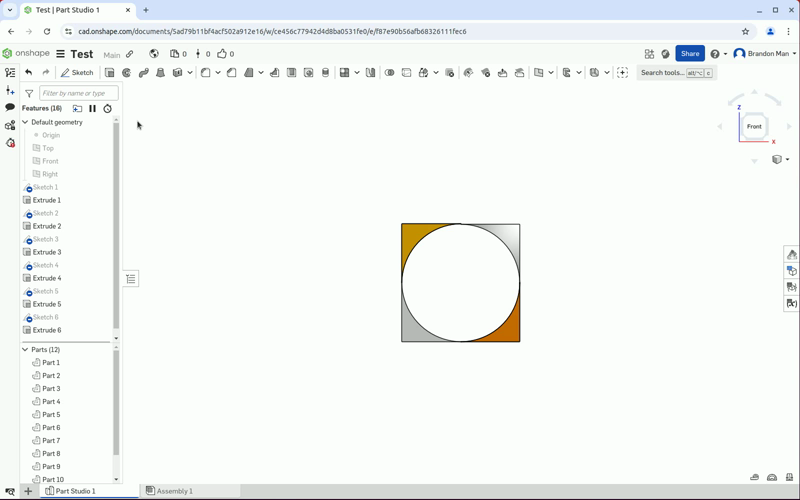
key(shift+h)
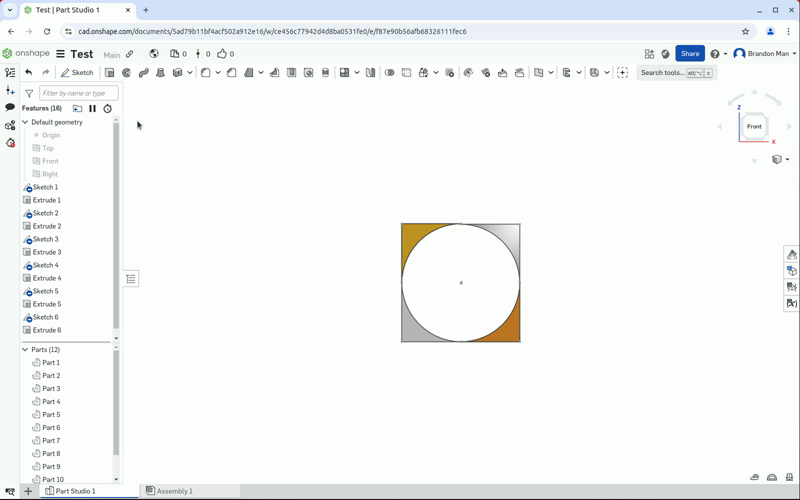
key(shift+h)
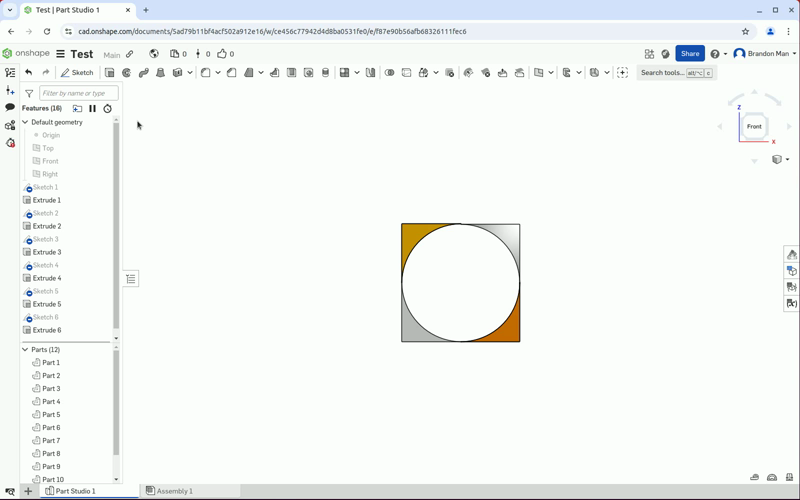
mouse_move(69, 189)
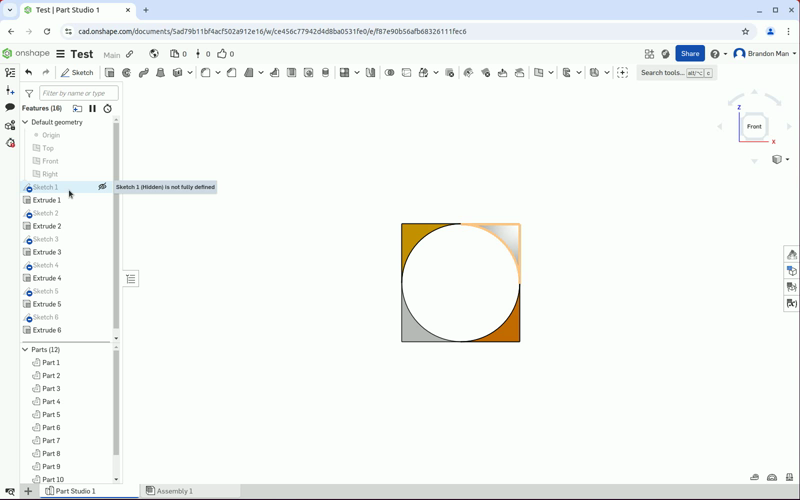
click(69, 189)
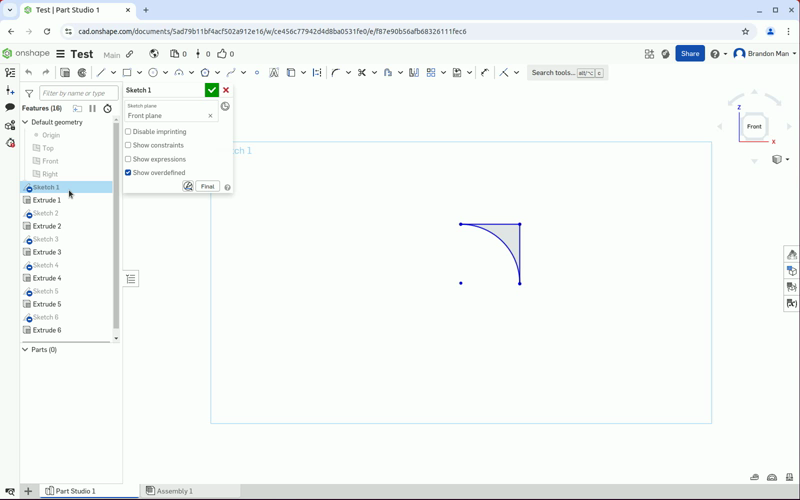
mouse_move(229, 92)
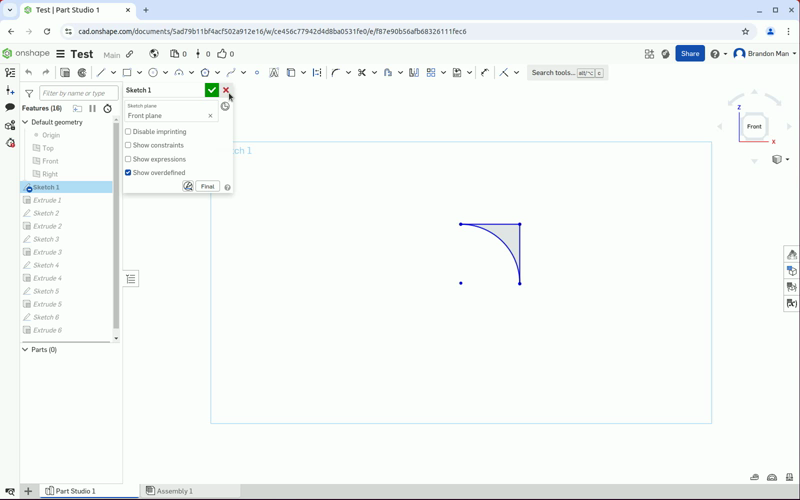
click(229, 92)
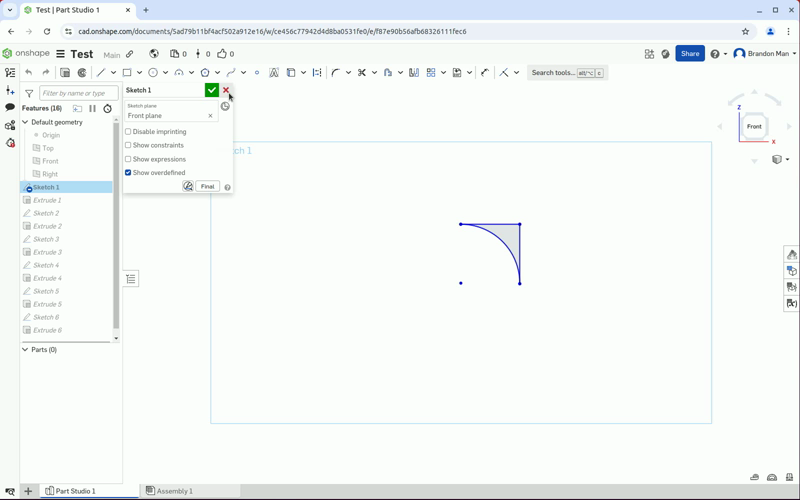
key(shift+s)
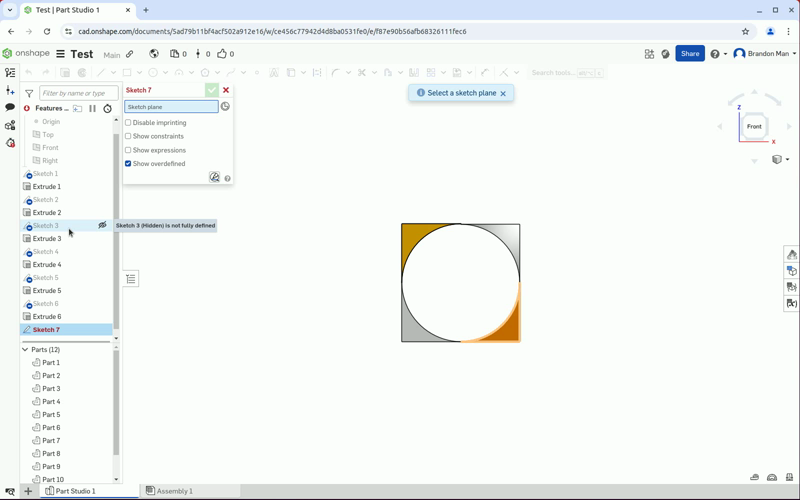
scroll(3)
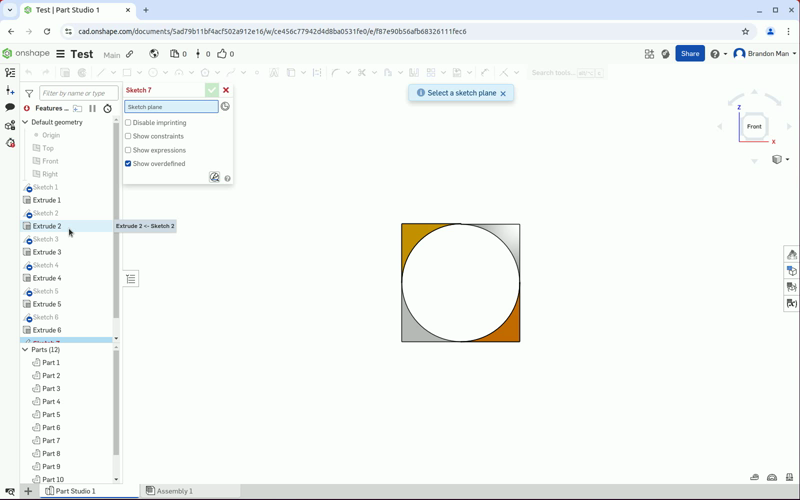
mouse_move(69, 163)
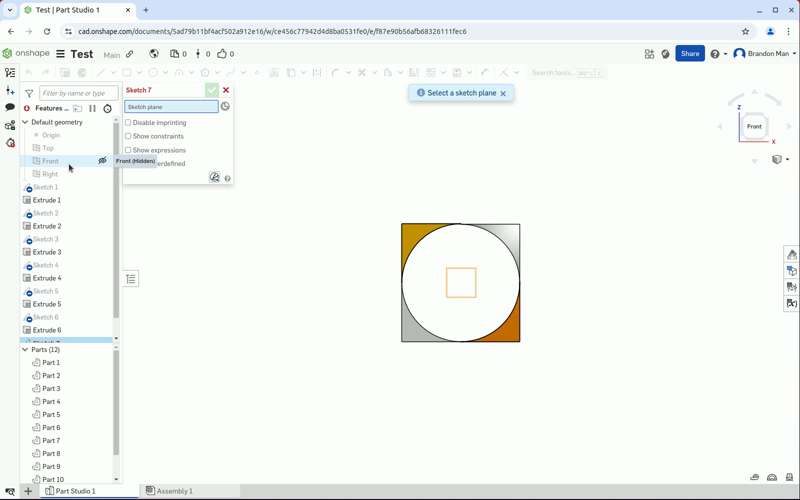
click(69, 163)
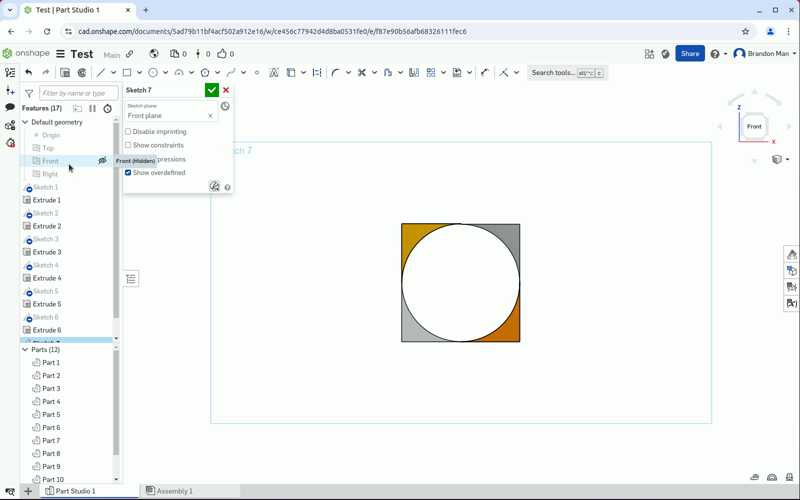
mouse_move(69, 352)
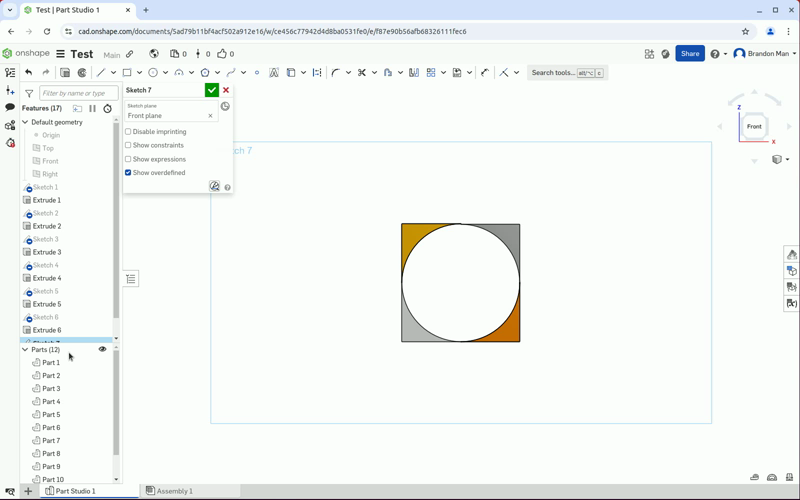
key(y)
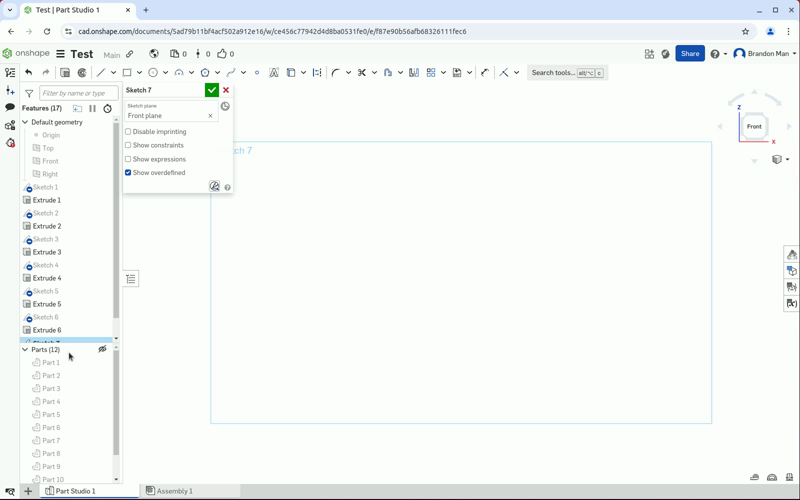
key(a)
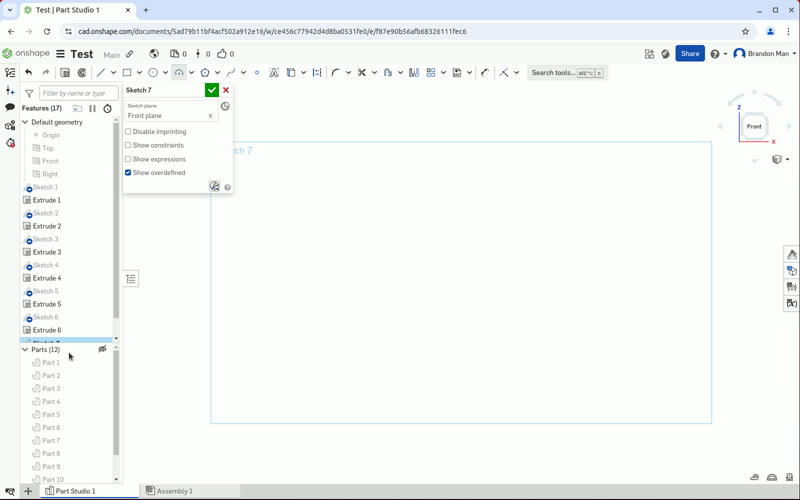
key_down(shift)
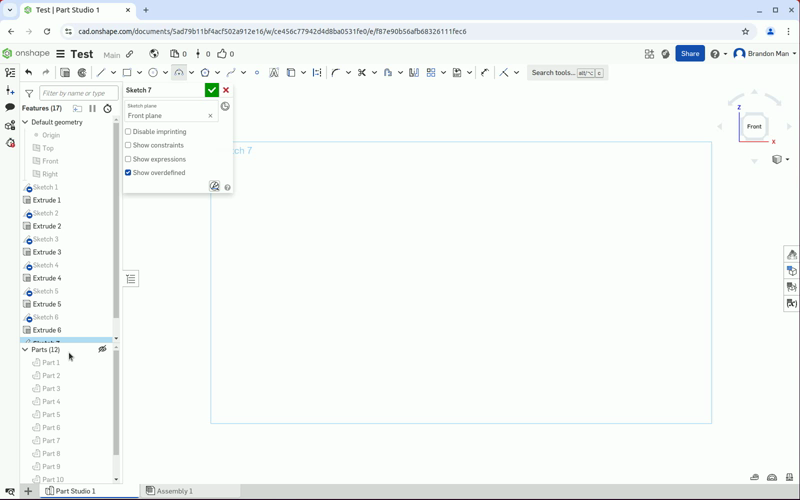
mouse_move(460, 224)
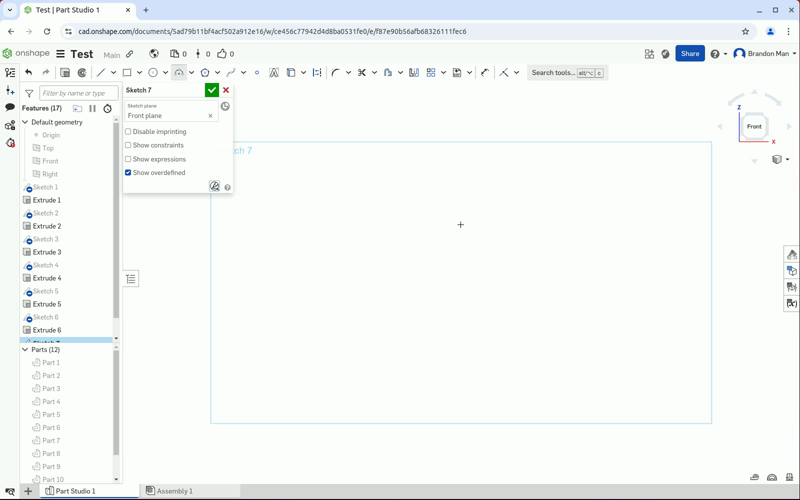
click(460, 224)
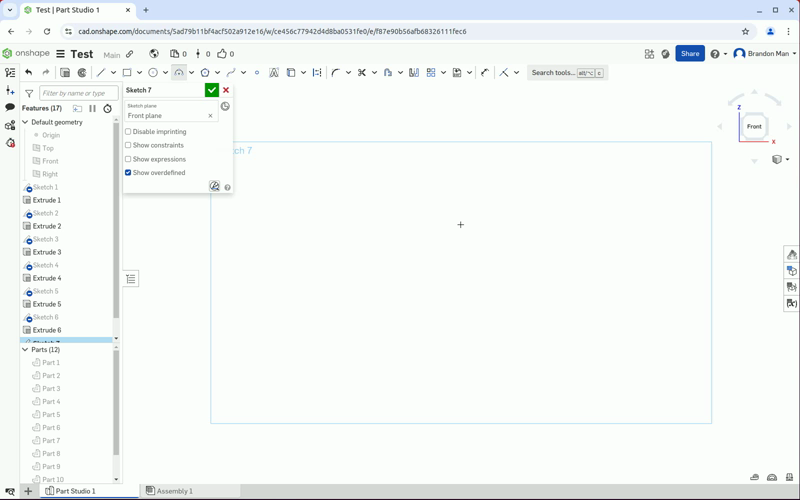
key_up(shift)
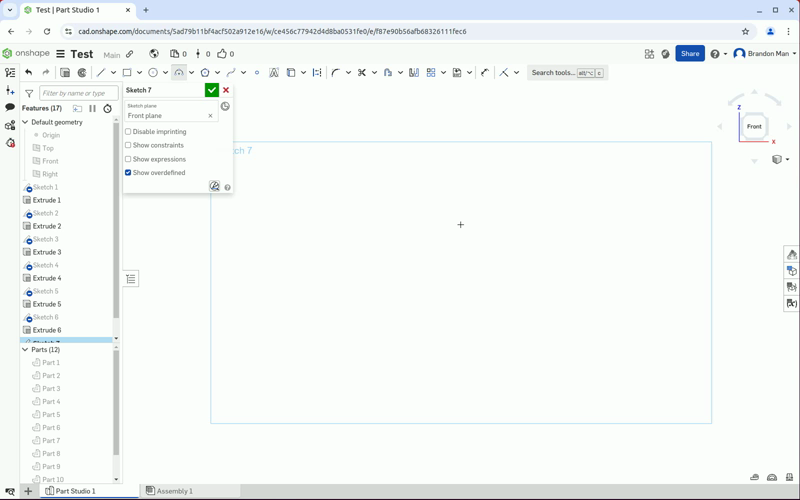
key_down(shift)
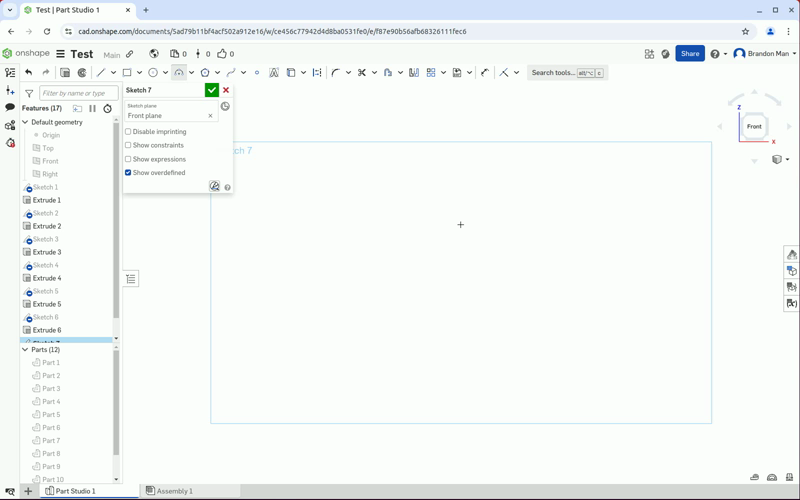
mouse_move(519, 283)
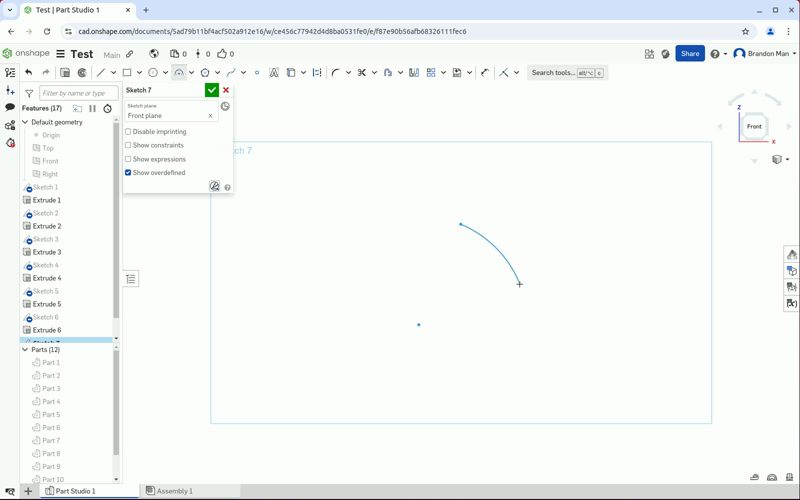
click(519, 283)
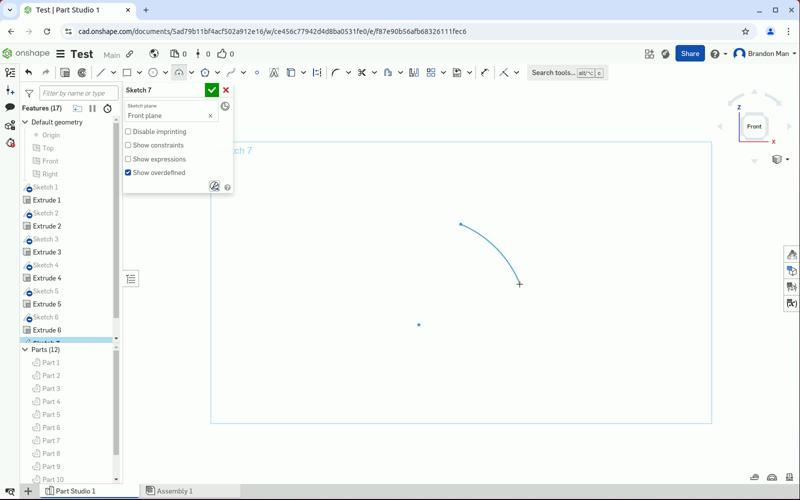
mouse_move(502, 241)
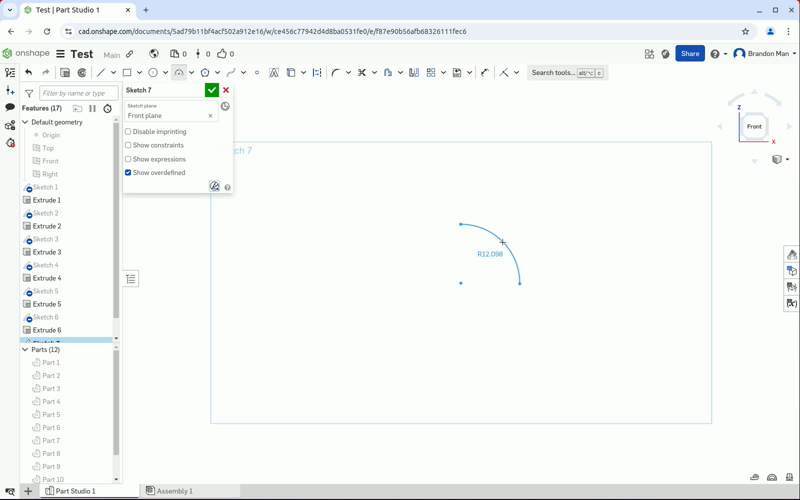
click(502, 241)
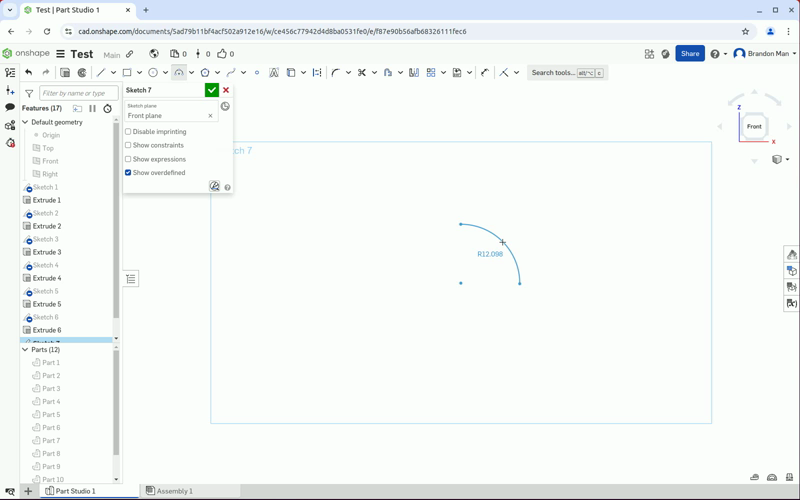
key_up(shift)
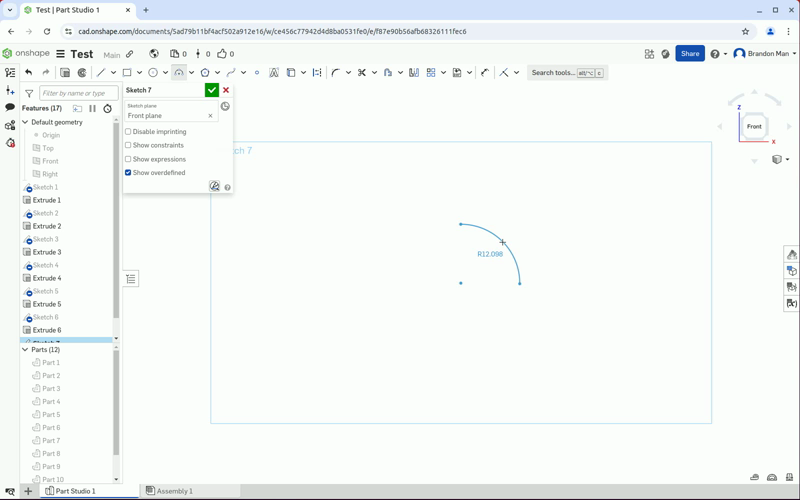
key(esc)
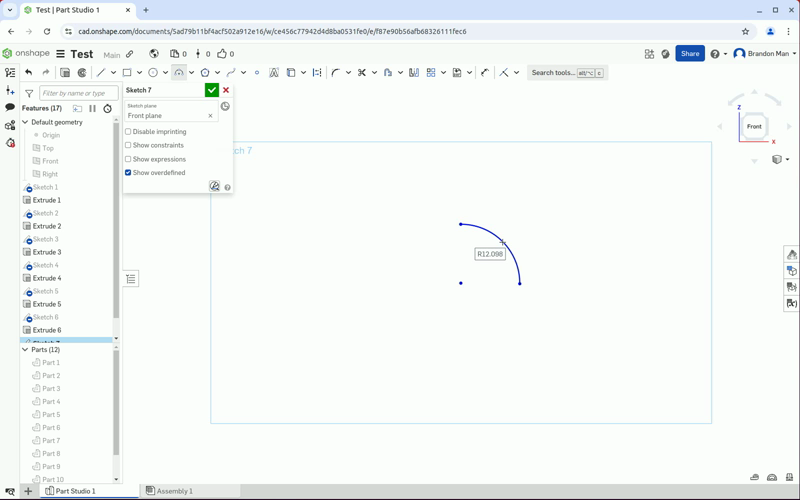
key(l)
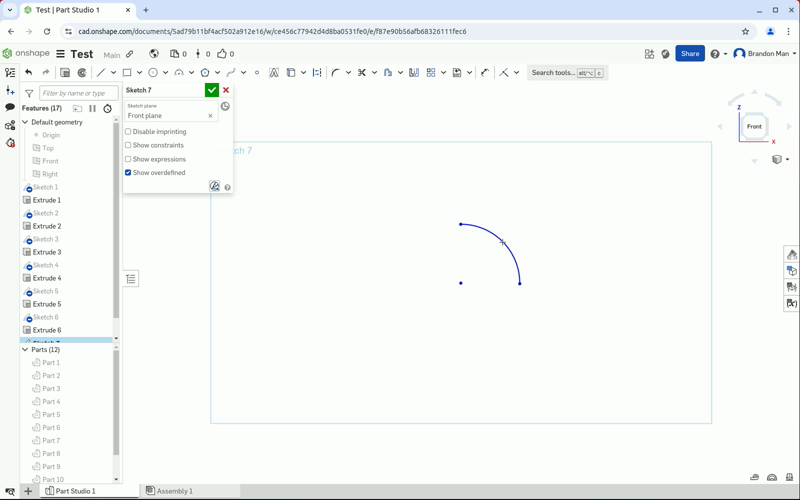
mouse_move(519, 283)
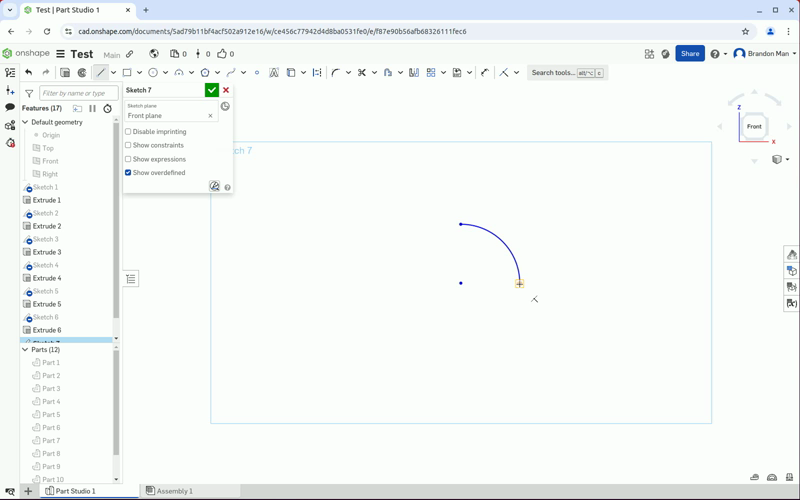
click(519, 283)
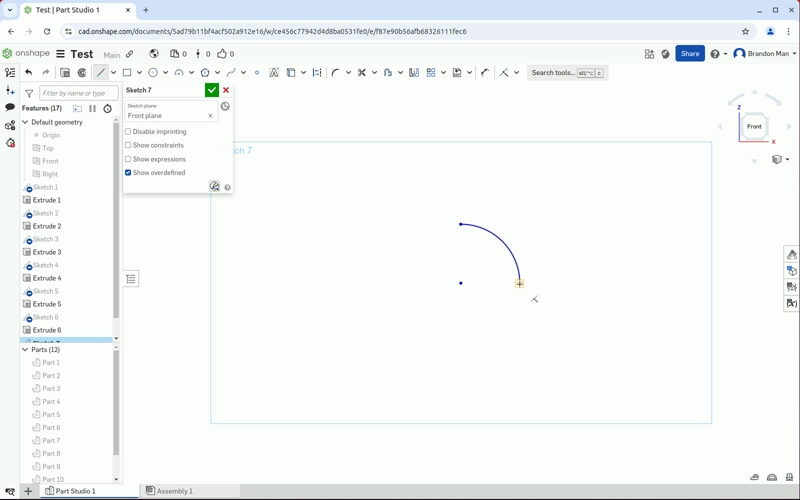
key_down(shift)
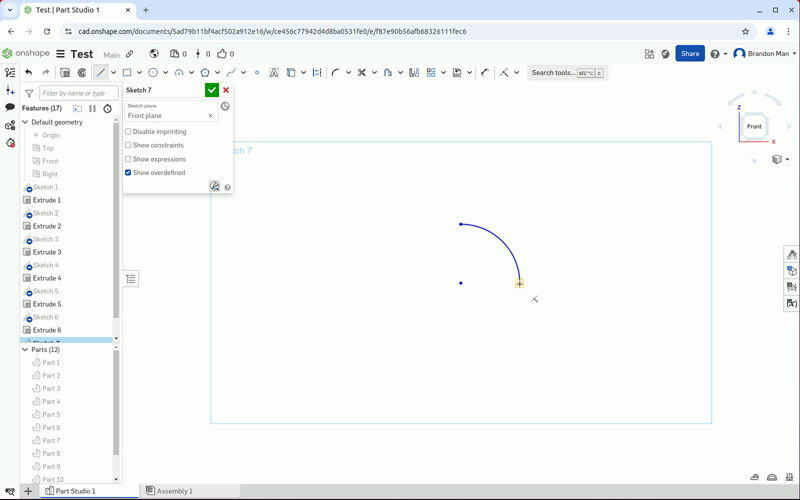
mouse_move(549, 283)
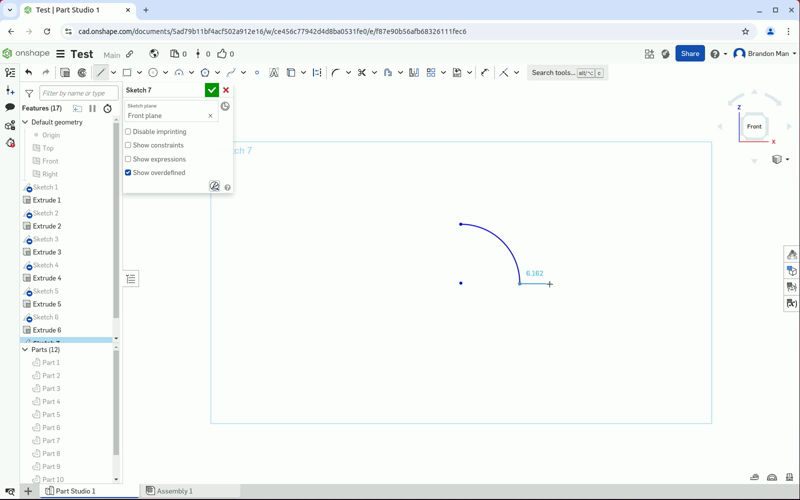
mouse_move(519, 224)
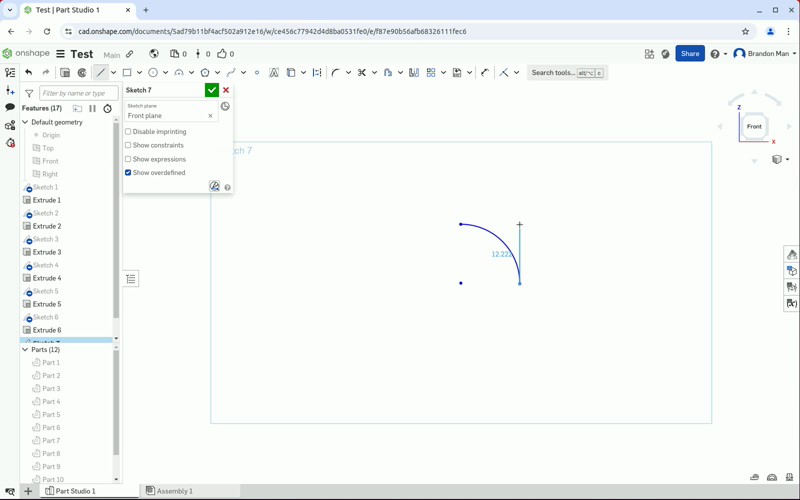
click(519, 224)
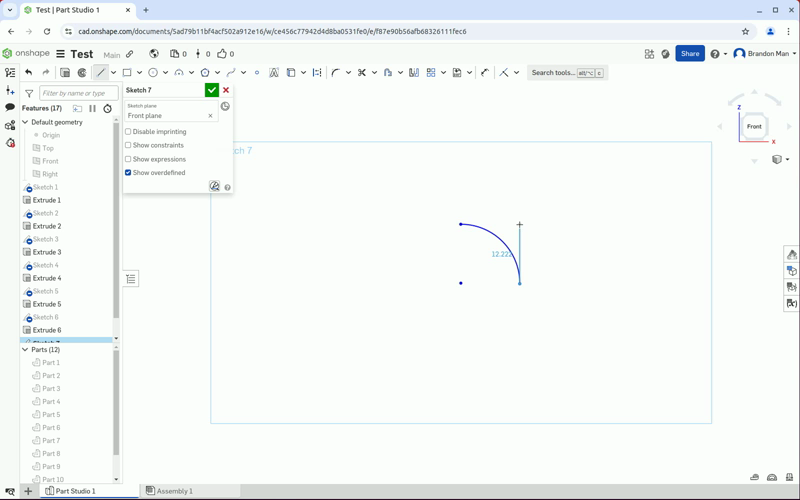
key_up(shift)
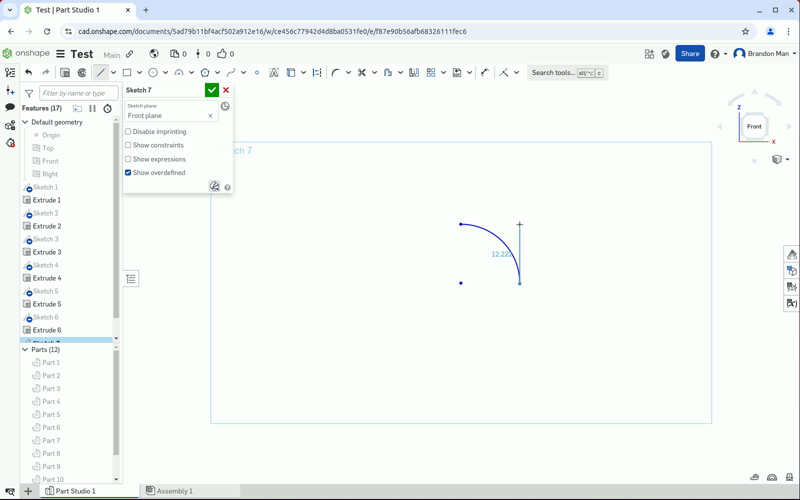
mouse_move(549, 224)
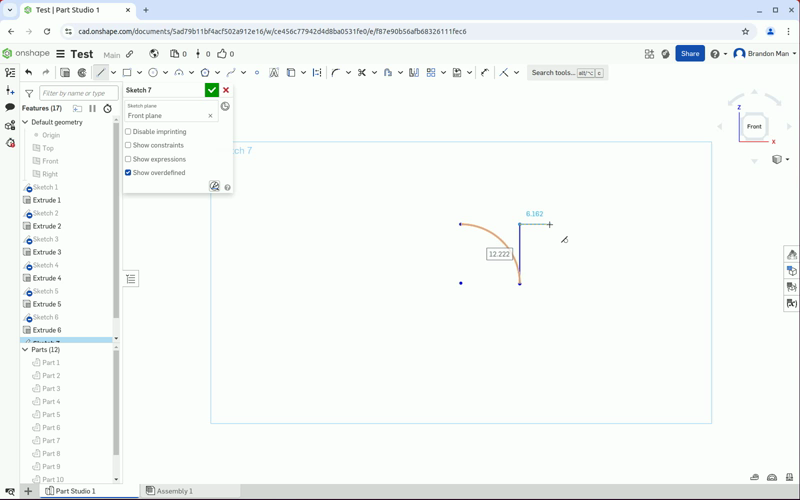
key_down(shift)
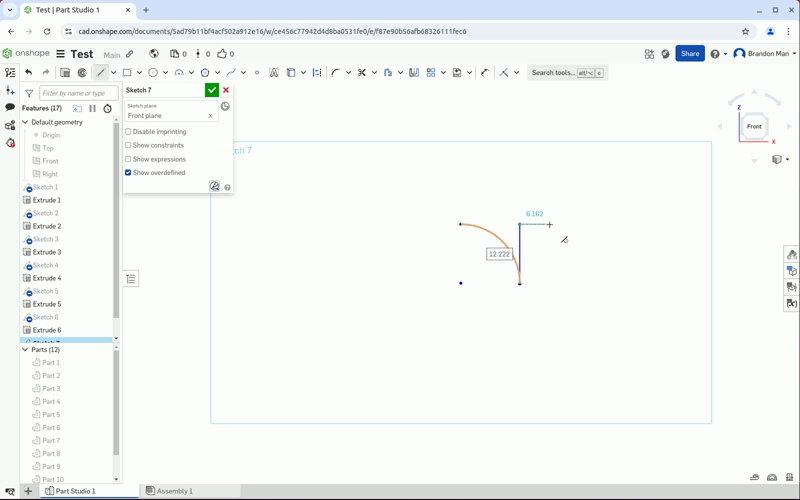
mouse_move(460, 224)
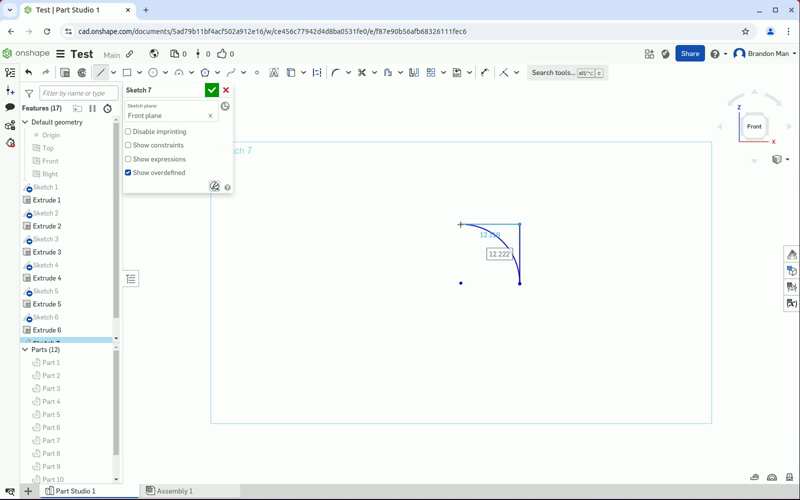
key_up(shift)
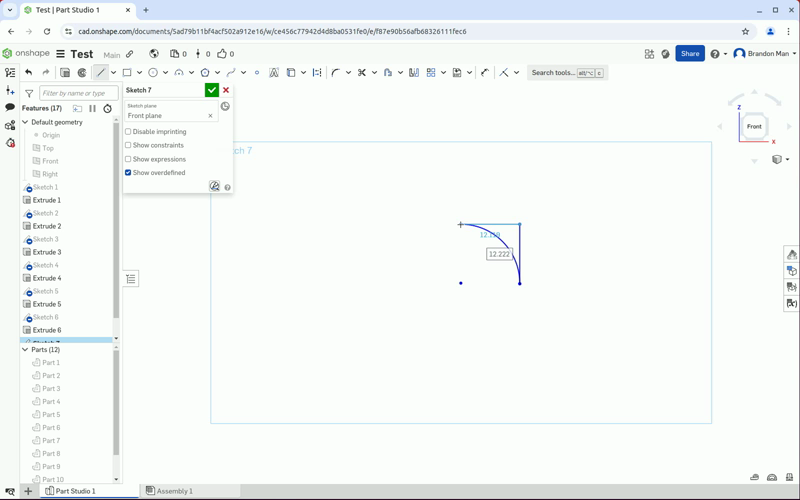
click(460, 224)
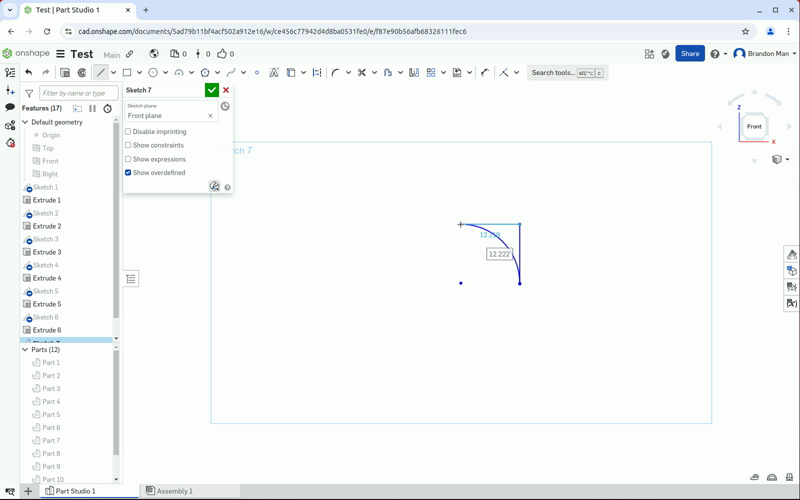
key(esc)
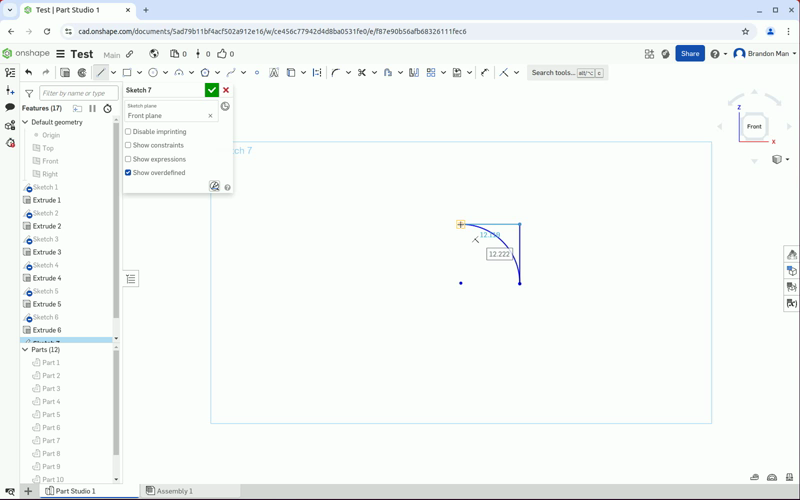
mouse_move(506, 237)
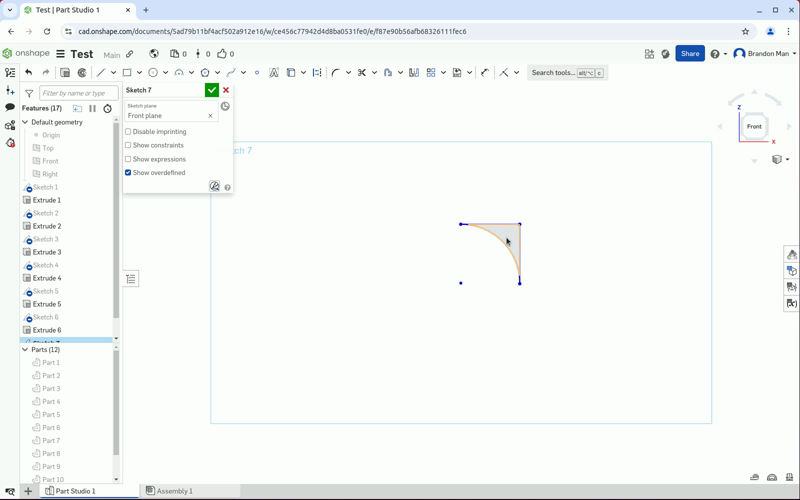
scroll(6)
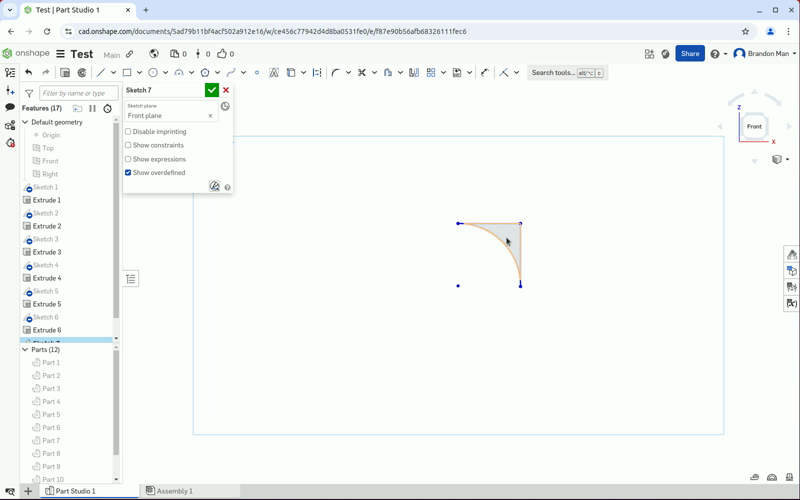
scroll(6)
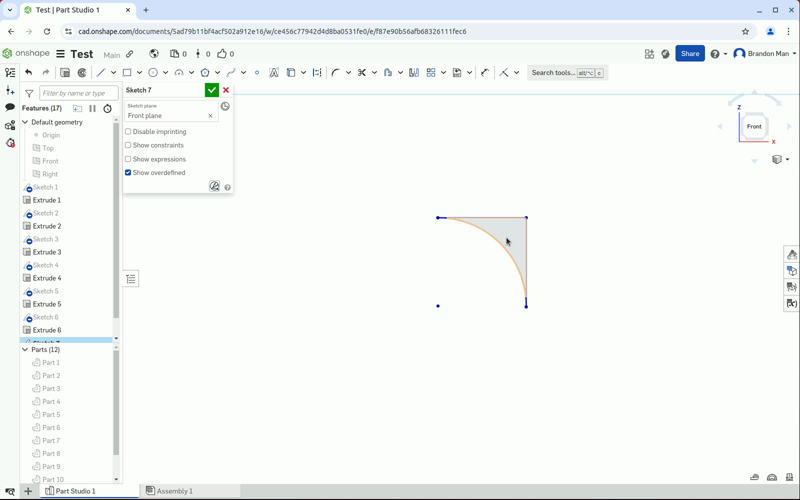
scroll(6)
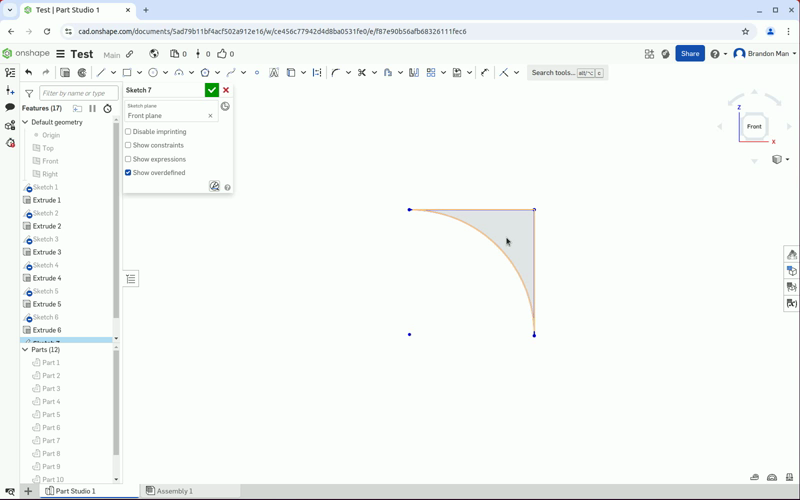
scroll(6)
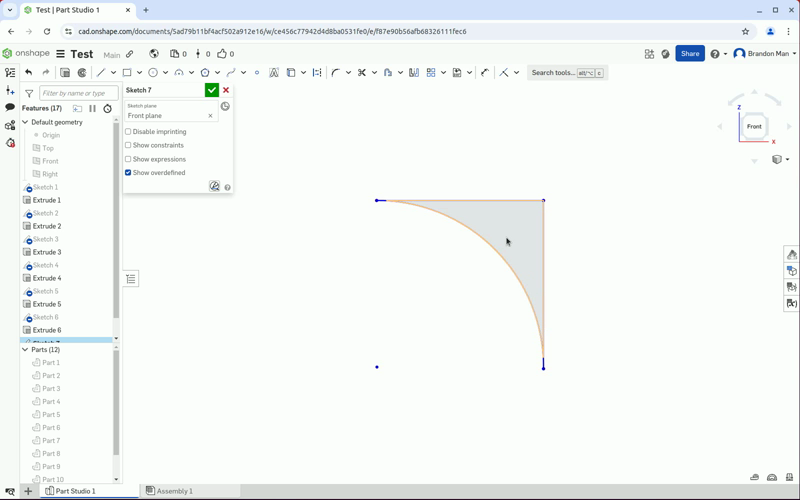
scroll(6)
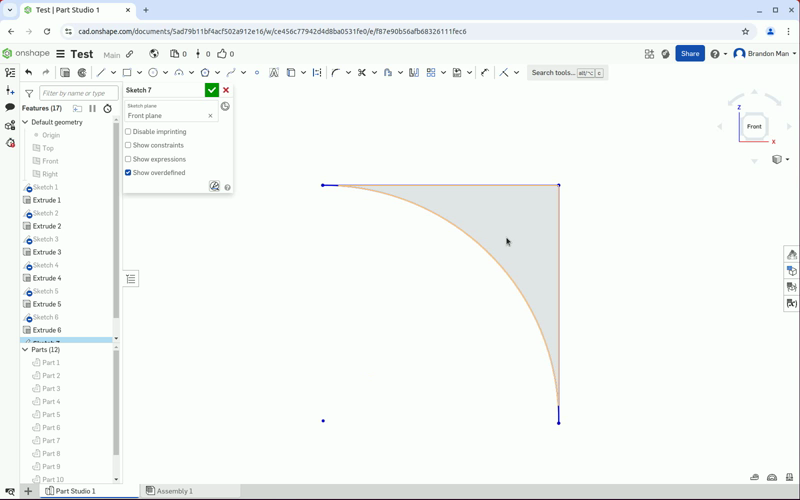
scroll(6)
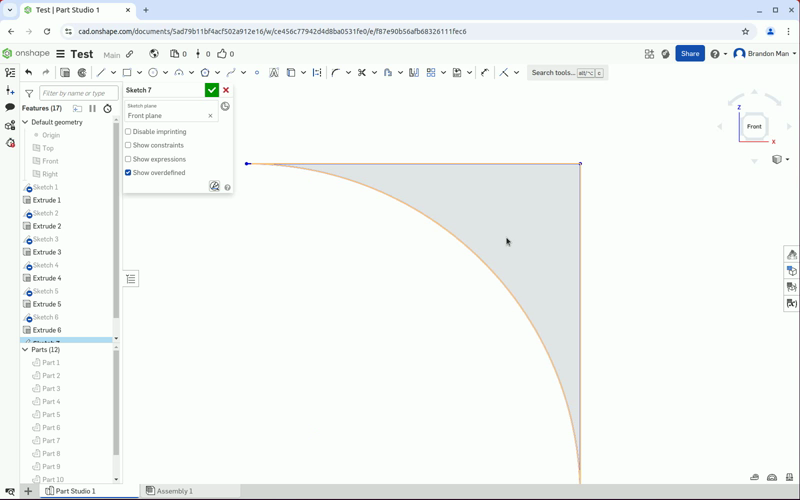
scroll(6)
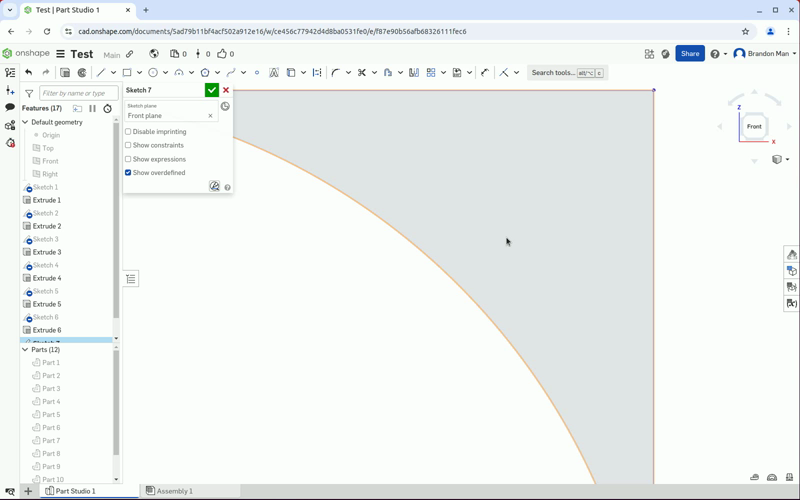
click(506, 237)
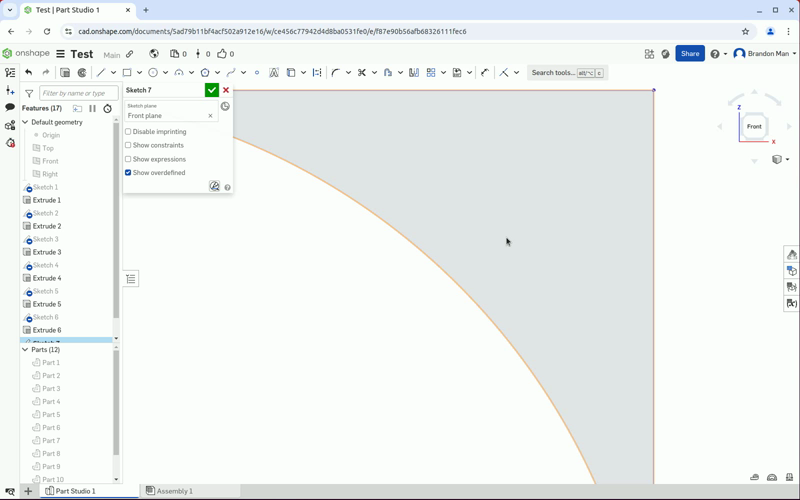
scroll(-6)
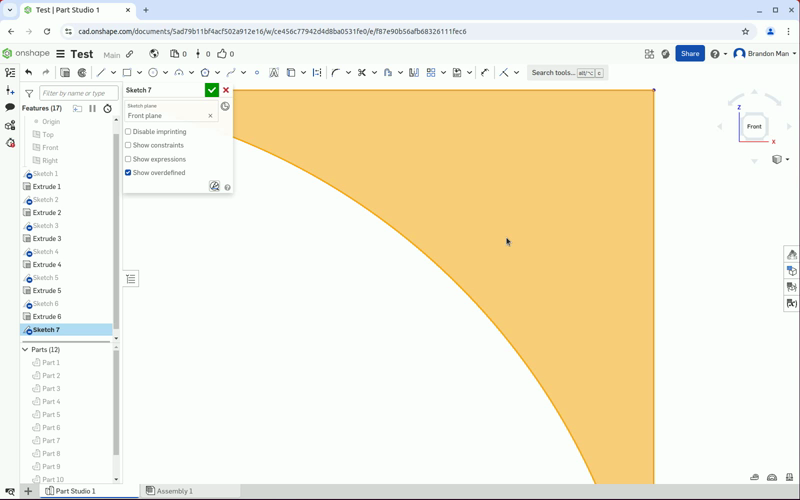
scroll(-6)
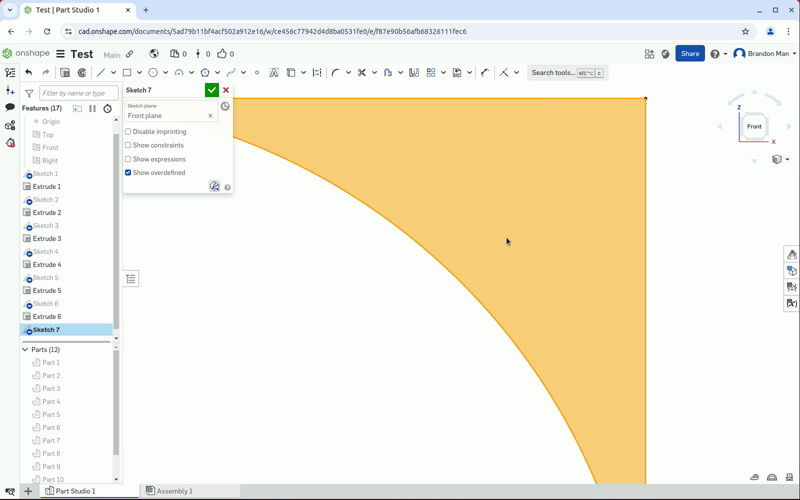
scroll(-6)
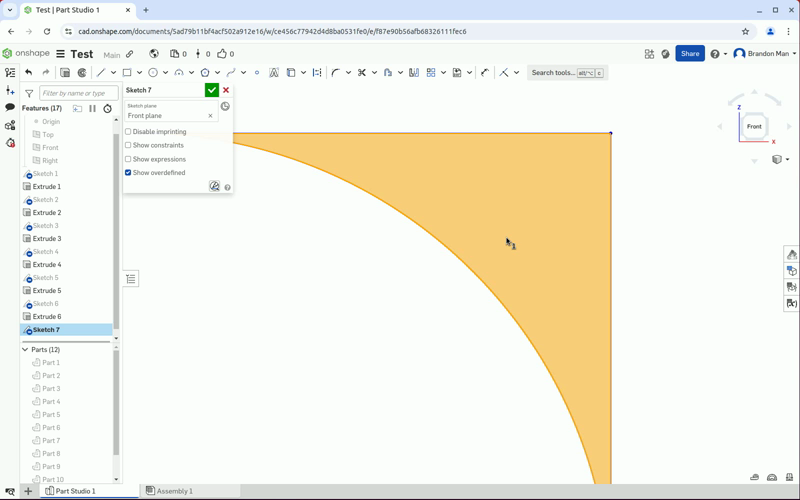
scroll(-6)
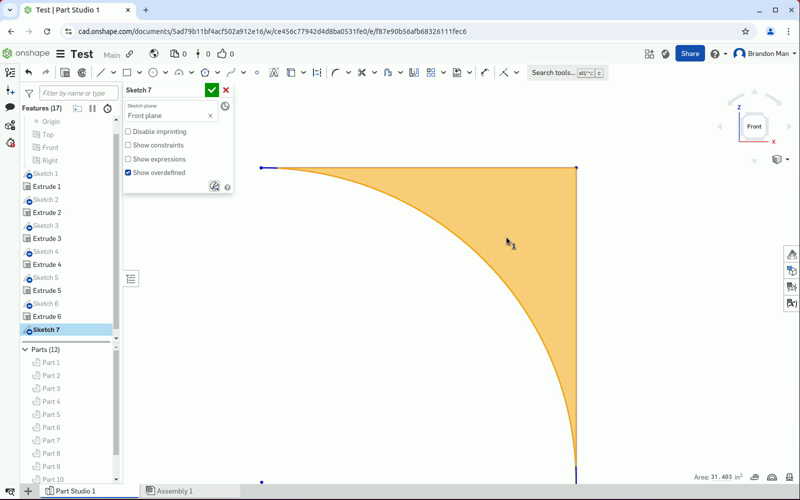
scroll(-6)
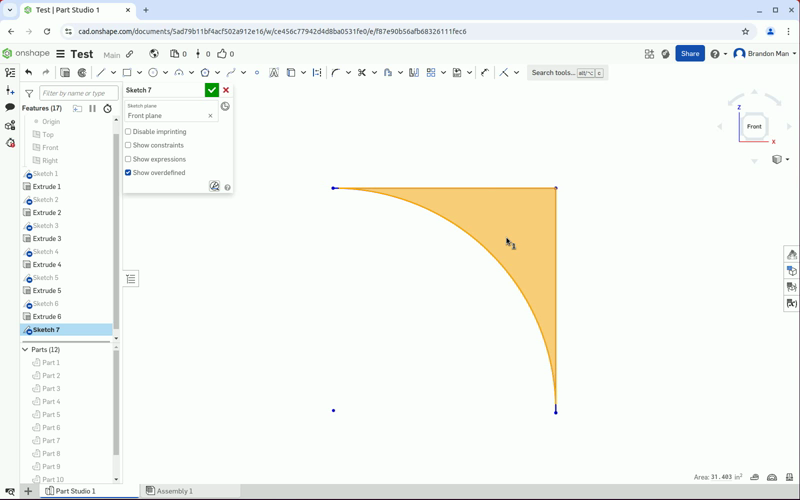
scroll(-6)
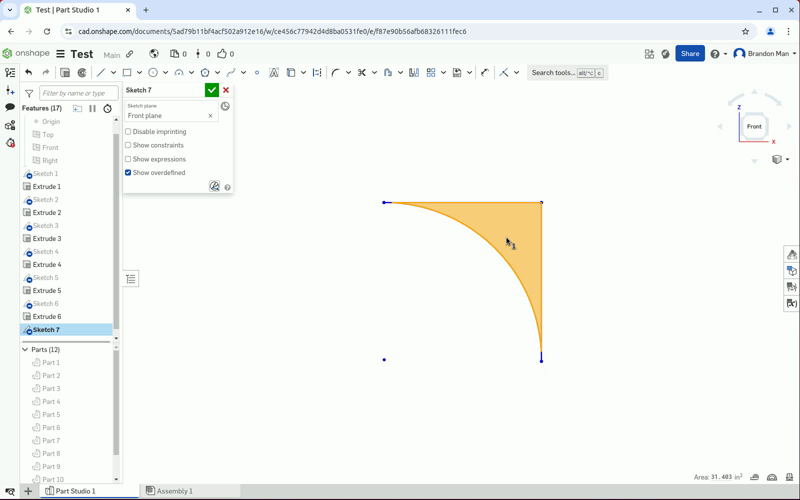
scroll(-6)
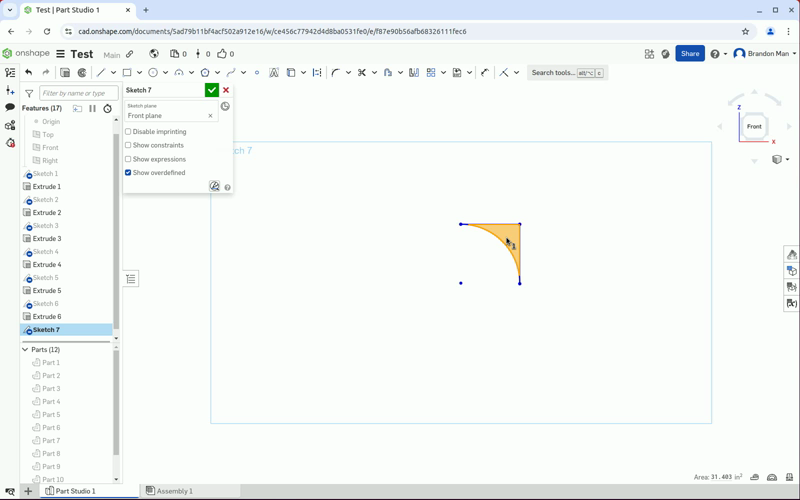
mouse_move(69, 352)
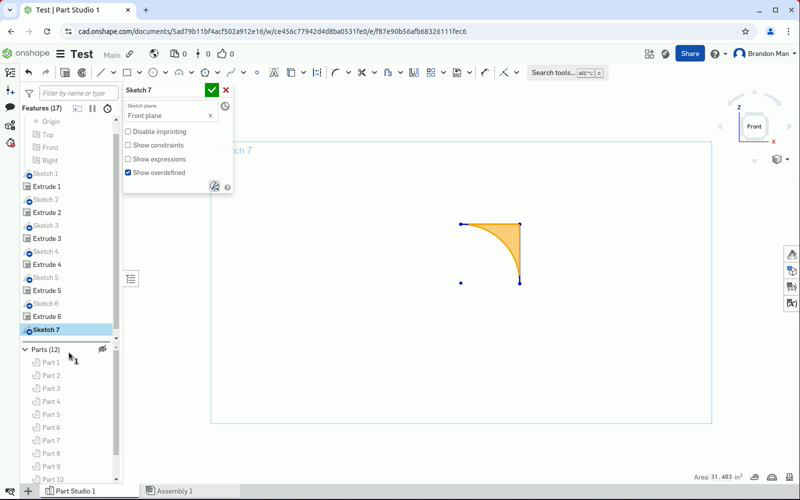
key(shift+y)
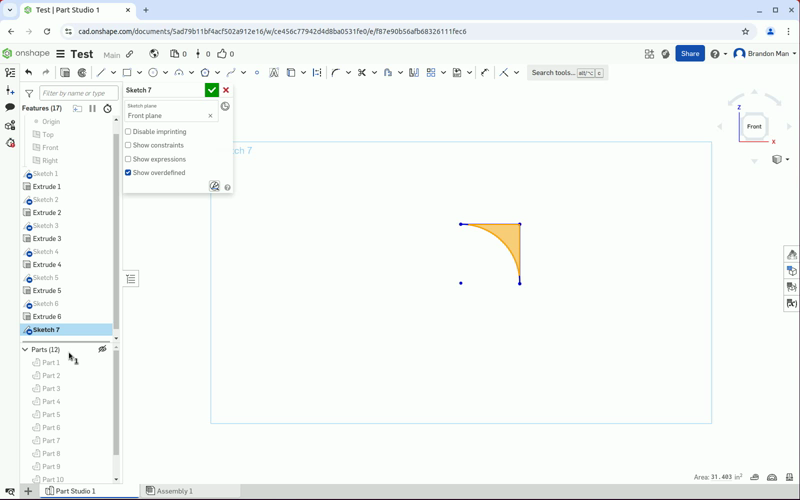
key(shift+e)
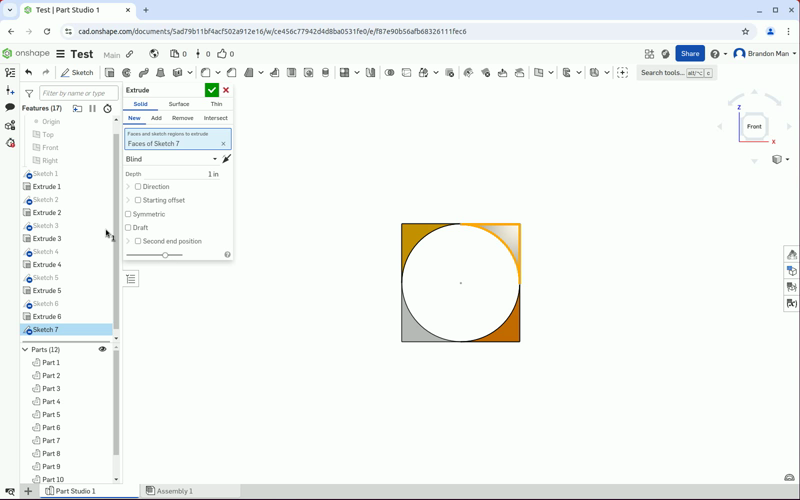
mouse_move(143, 106)
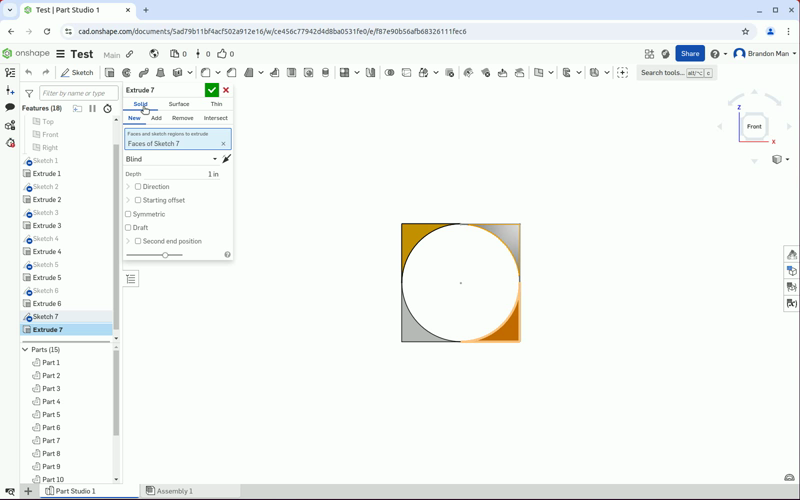
click(143, 106)
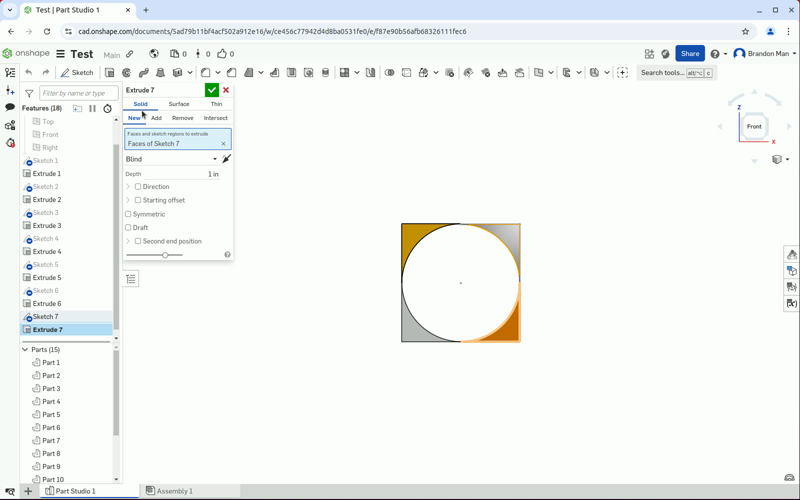
mouse_move(137, 120)
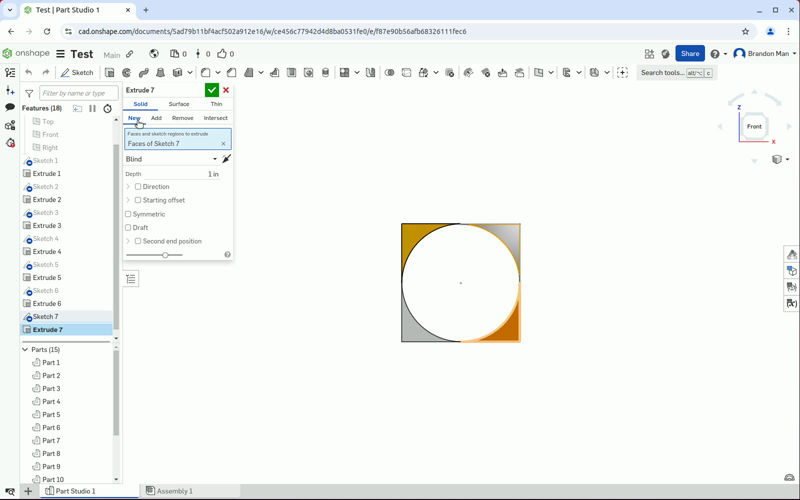
click(137, 120)
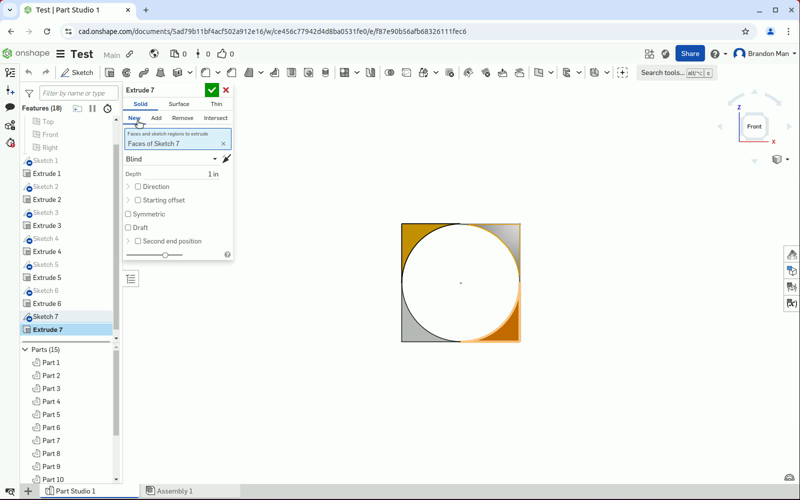
key(tab, 4)
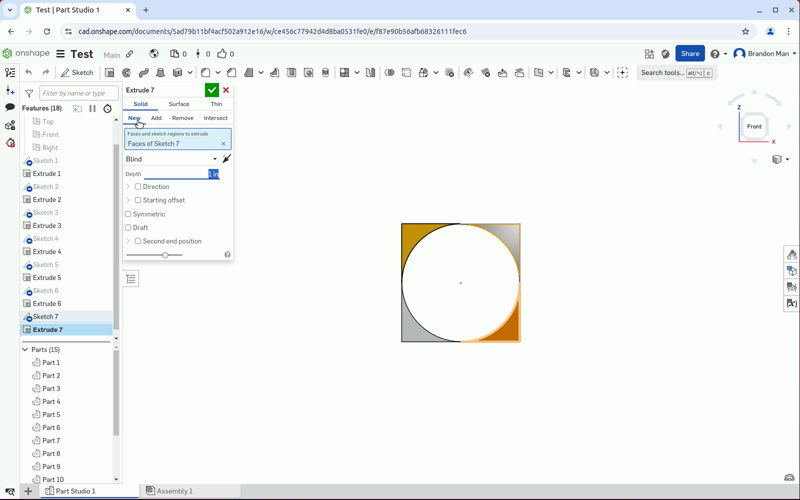
text(4.574)
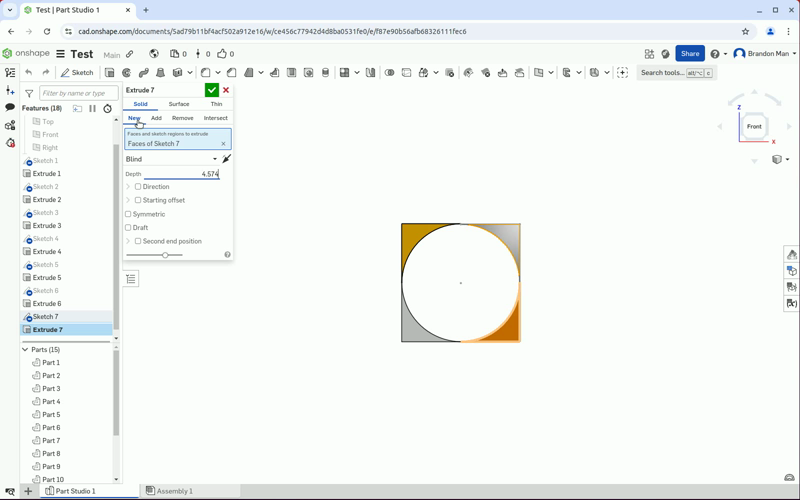
key(enter)
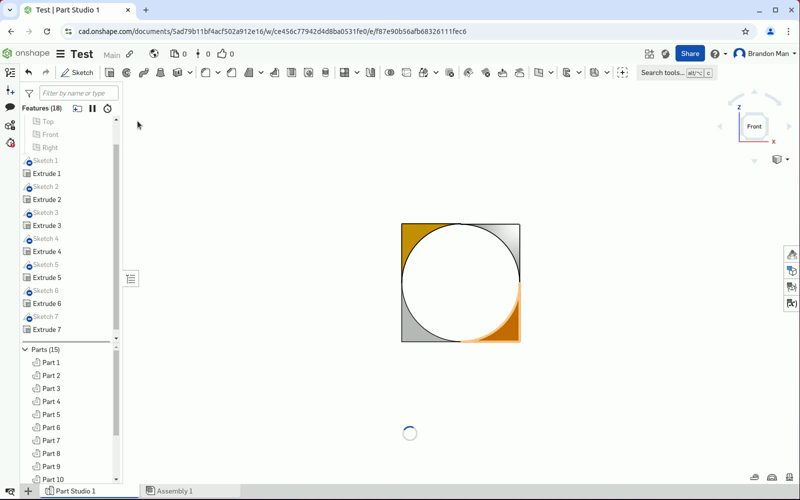
key(shift+h)
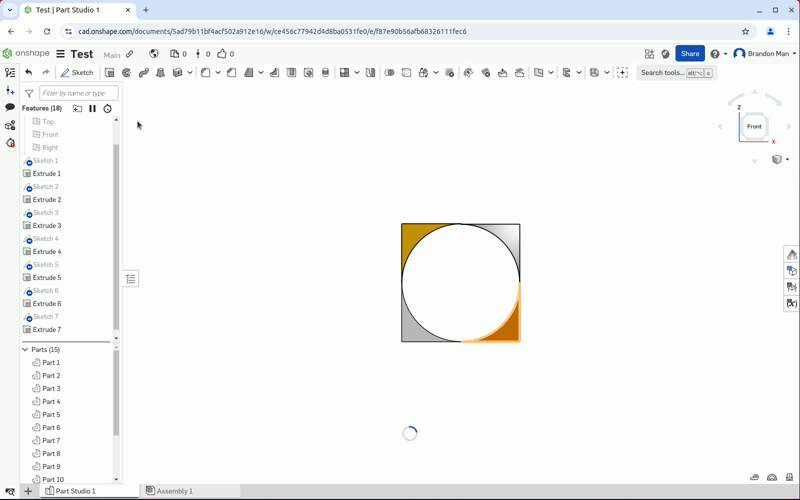
key(shift+h)
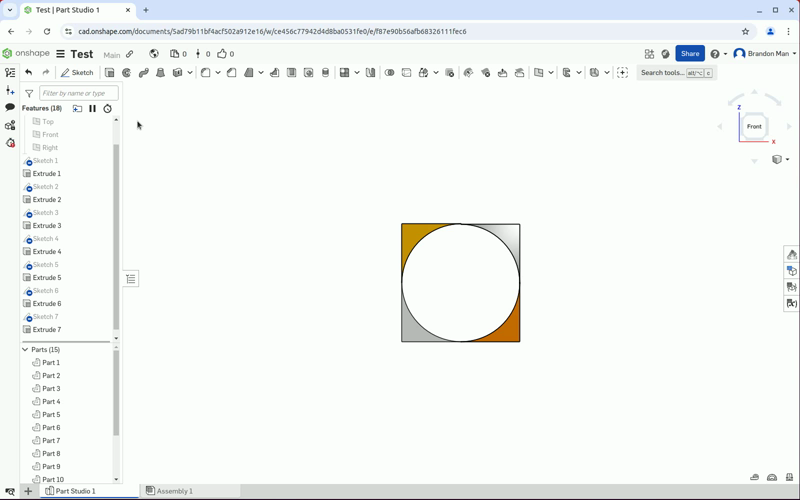
mouse_move(69, 163)
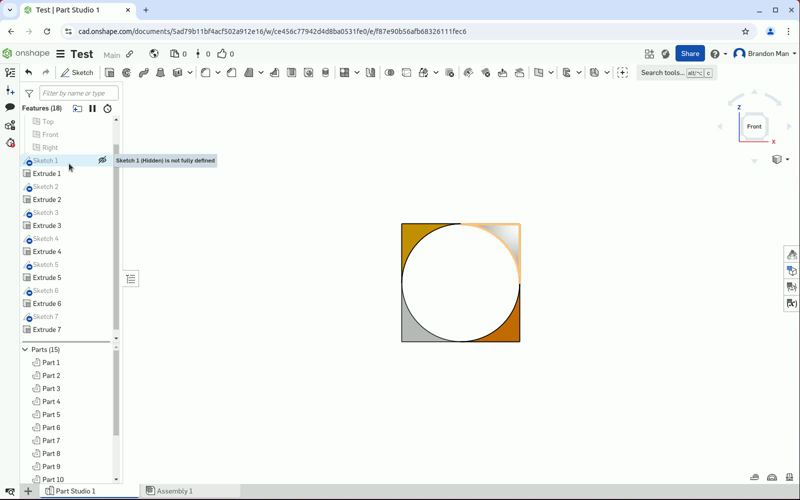
click(69, 163)
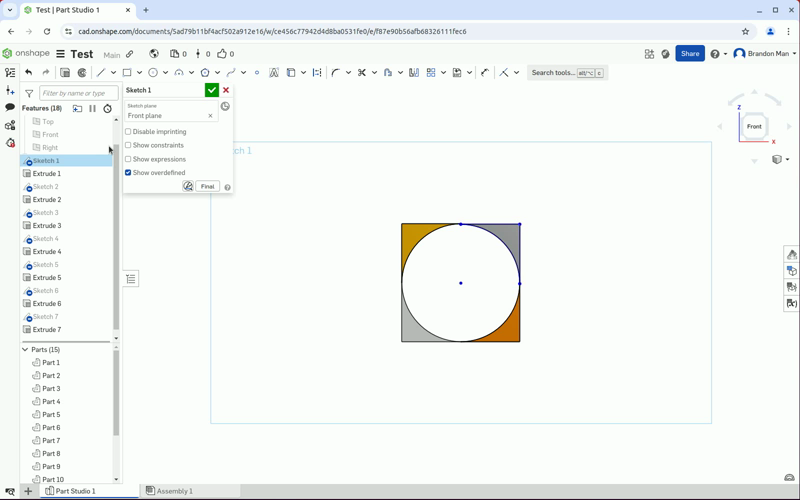
mouse_move(229, 92)
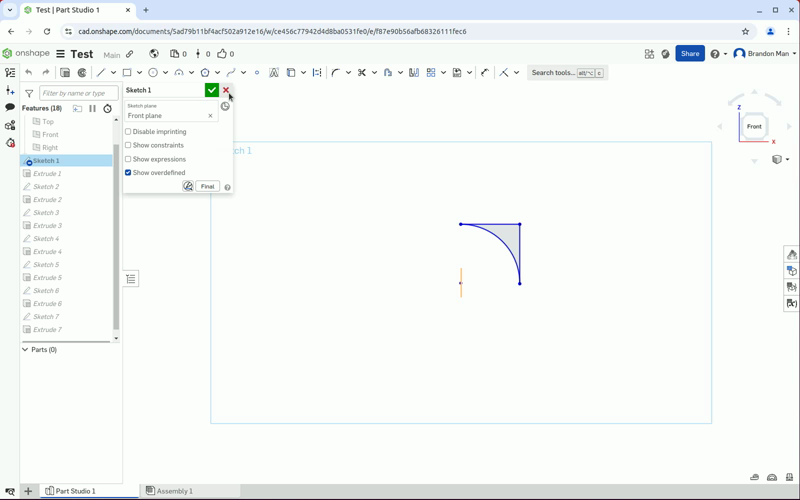
click(229, 92)
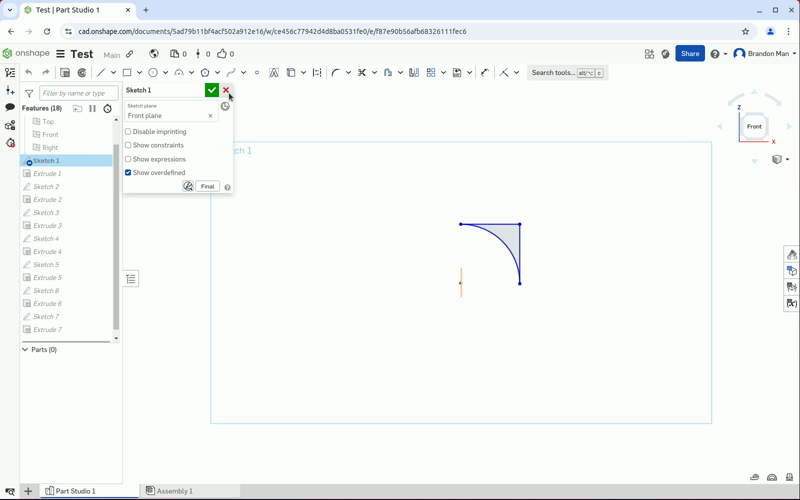
key(shift+s)
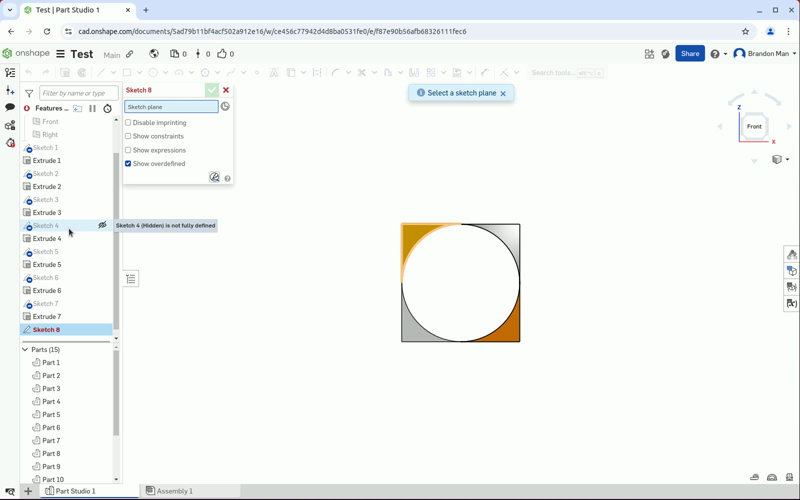
scroll(3)
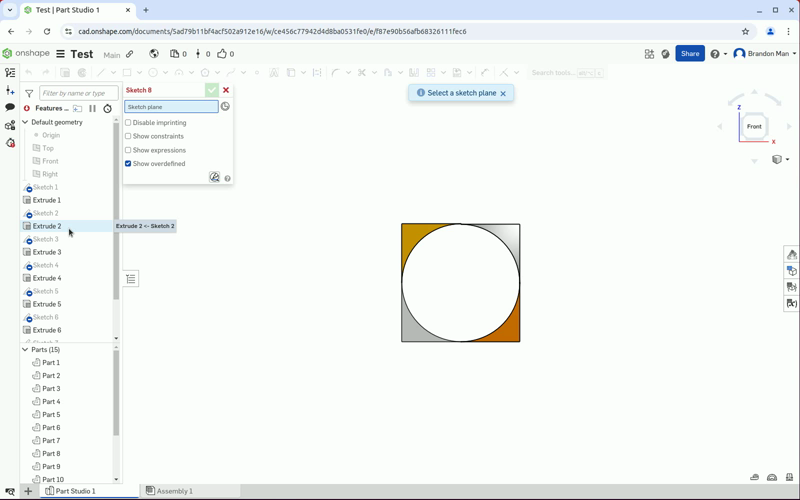
mouse_move(69, 163)
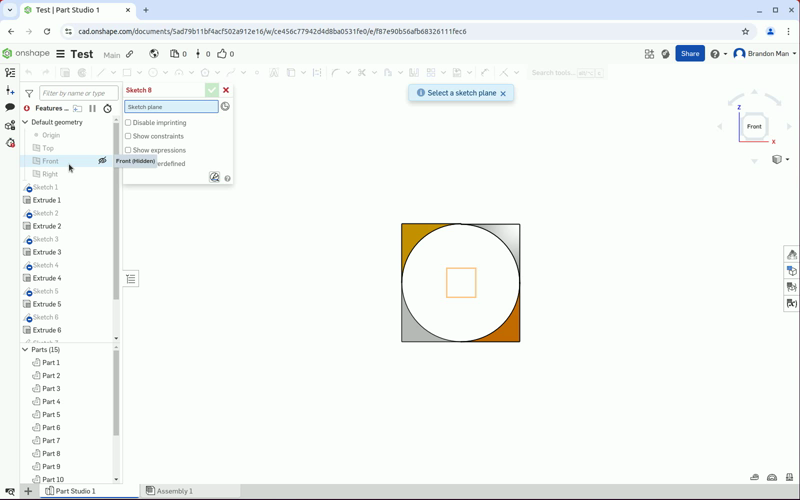
click(69, 163)
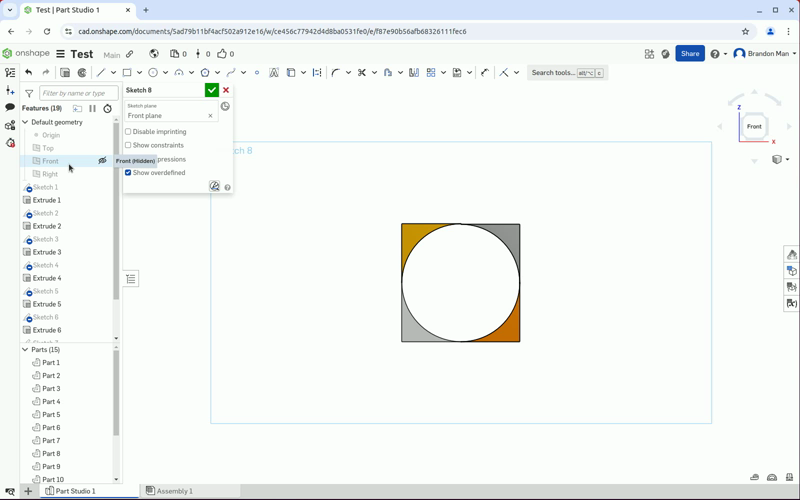
mouse_move(69, 352)
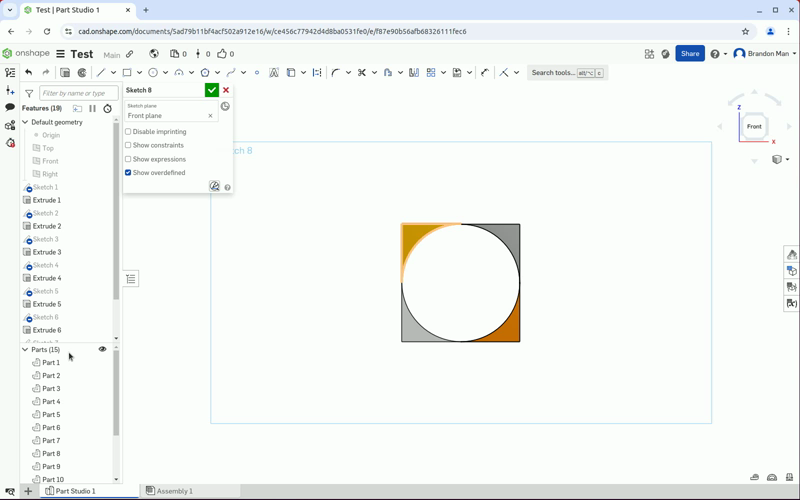
key(y)
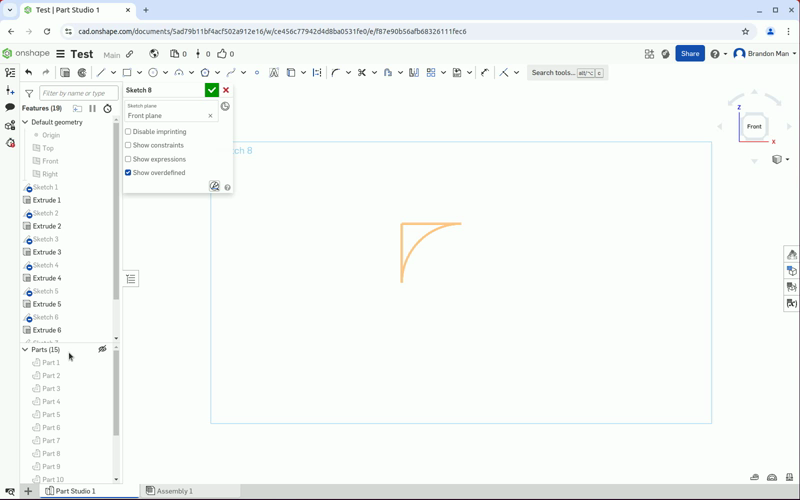
key(l)
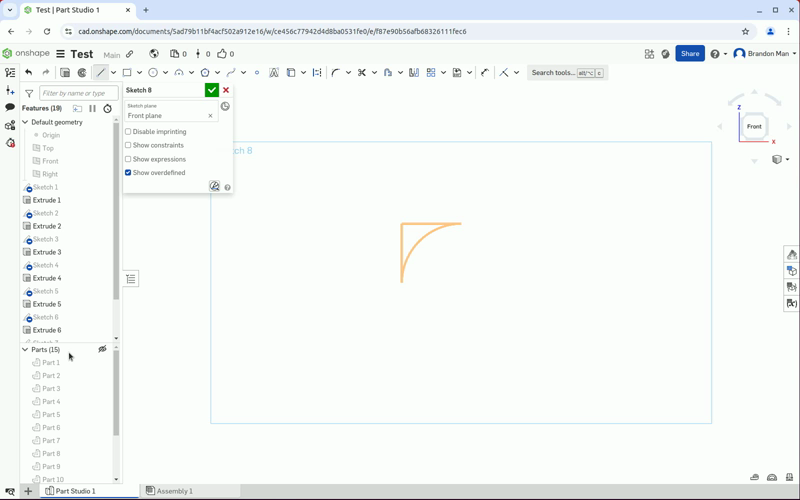
key_down(shift)
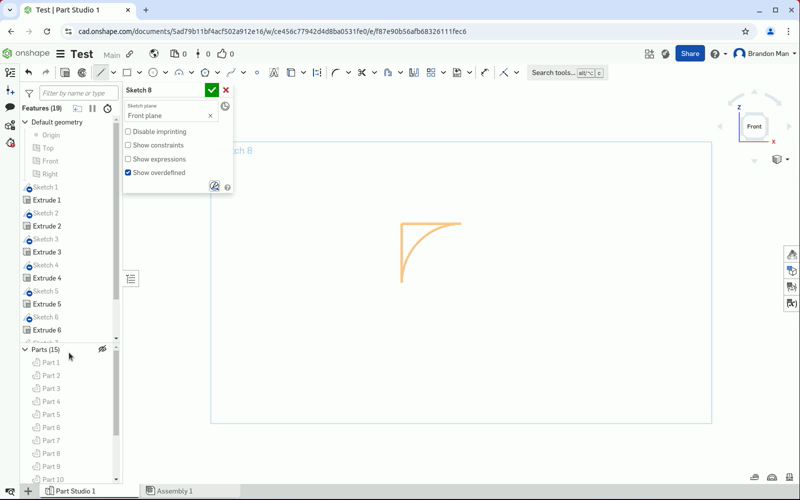
mouse_move(401, 341)
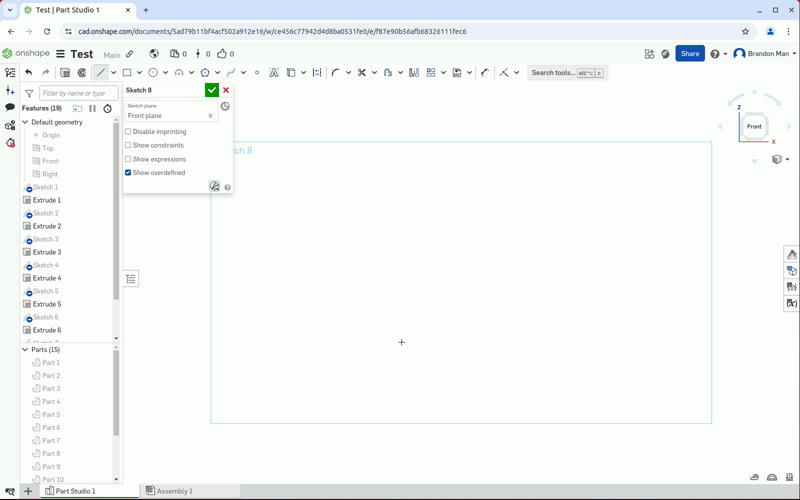
click(401, 341)
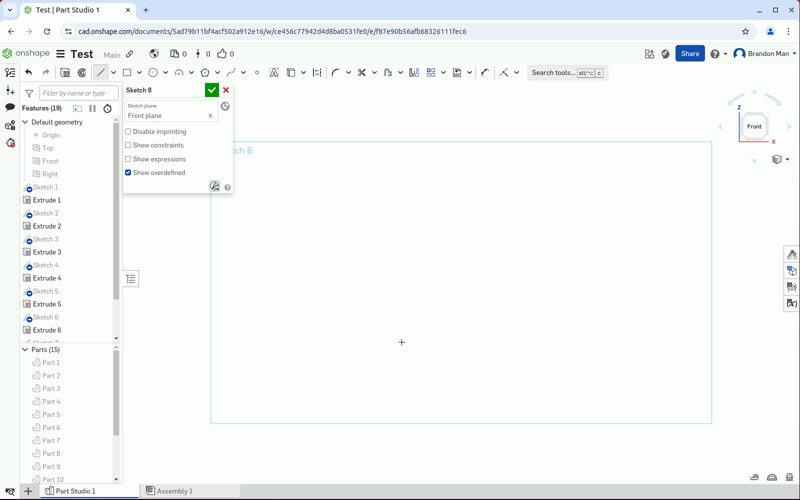
key_up(shift)
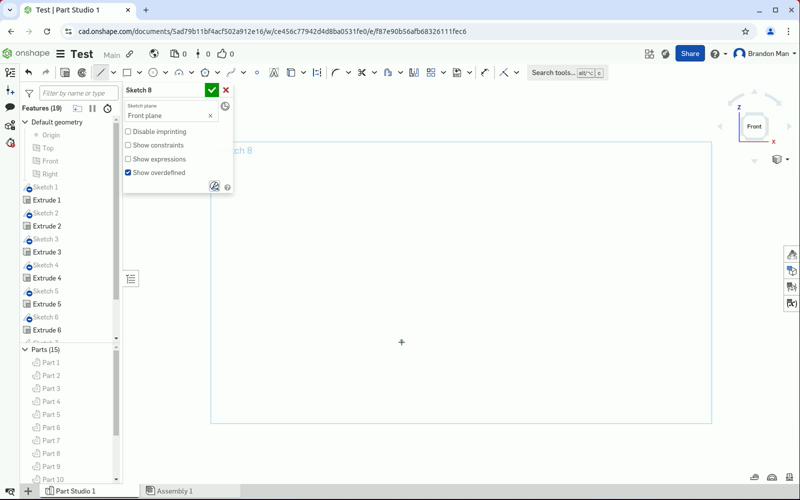
key_down(shift)
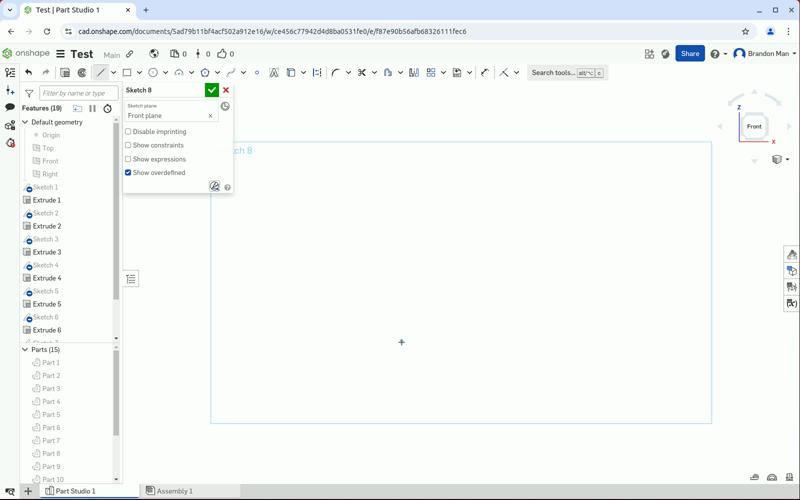
mouse_move(431, 341)
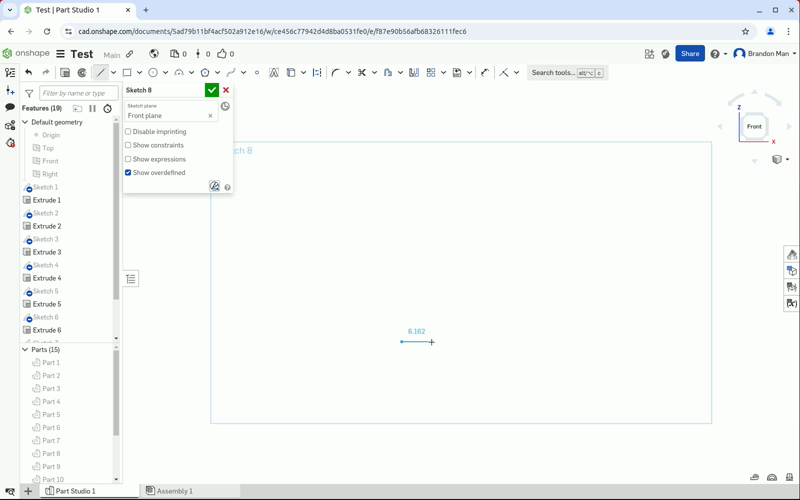
mouse_move(461, 341)
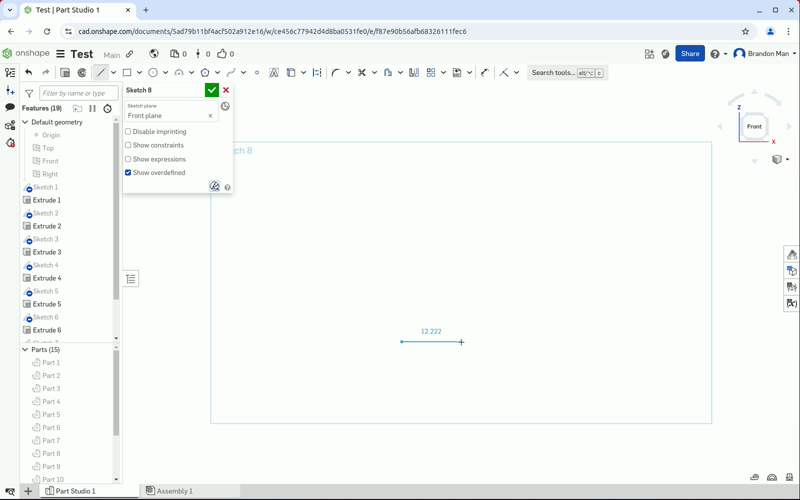
click(461, 341)
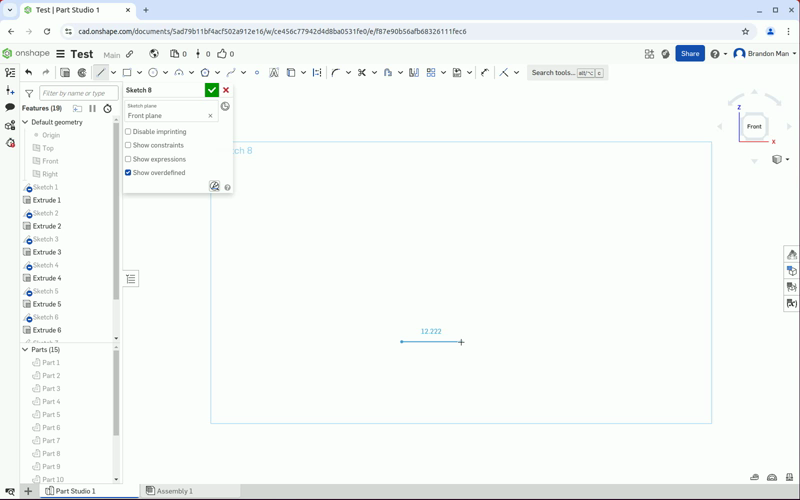
key_up(shift)
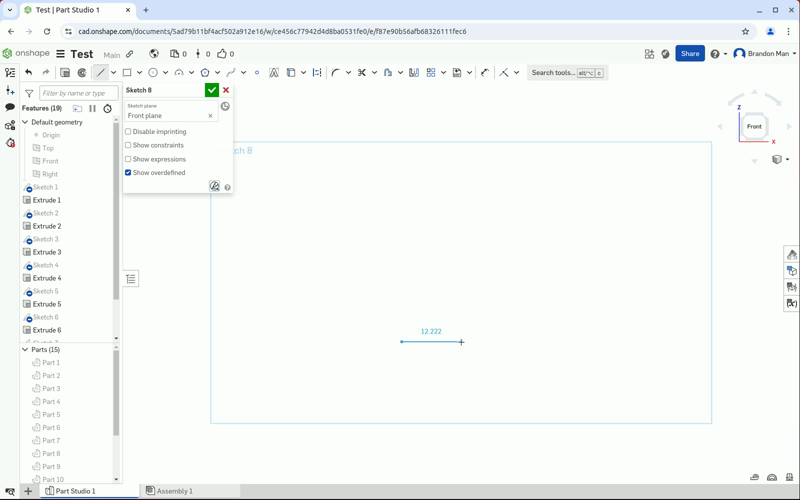
key(esc)
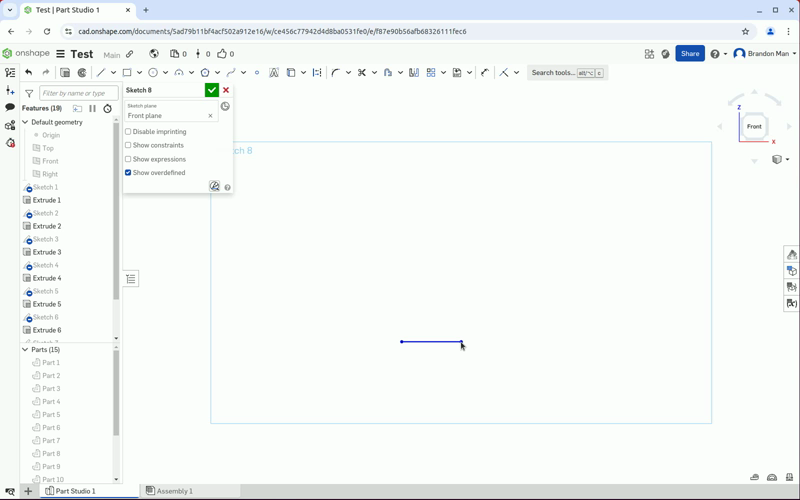
key(a)
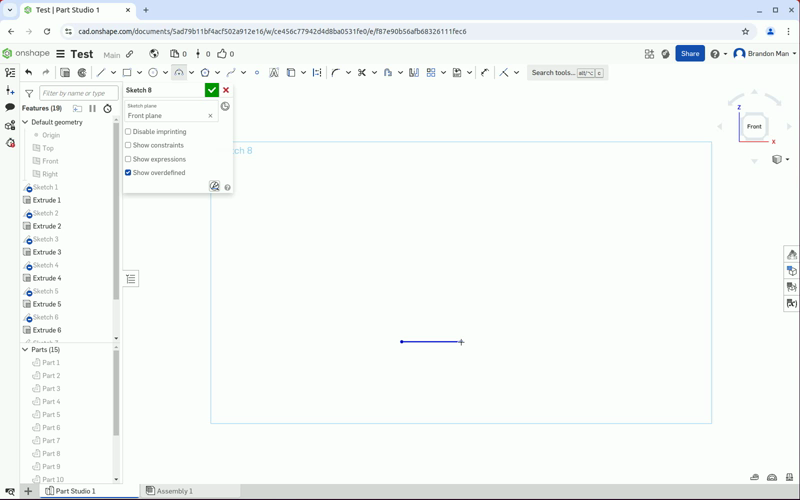
mouse_move(461, 341)
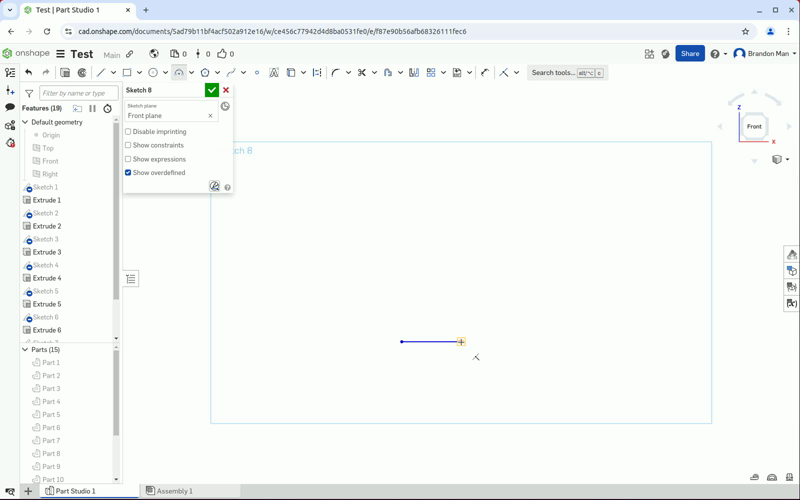
click(461, 341)
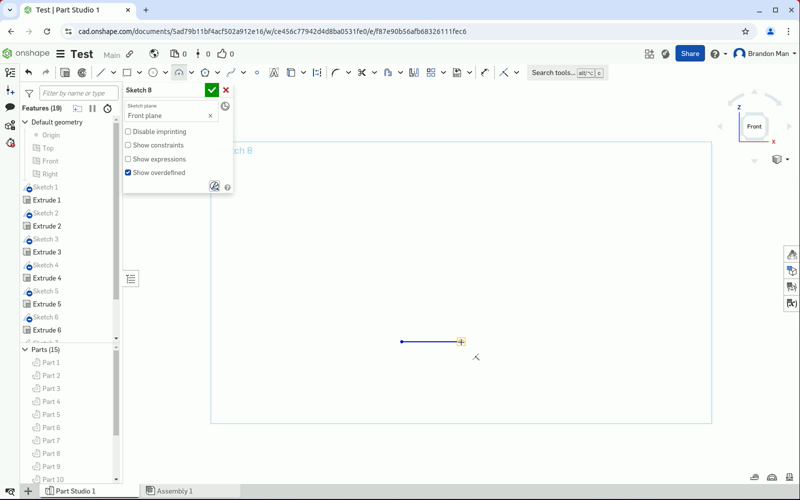
key_down(shift)
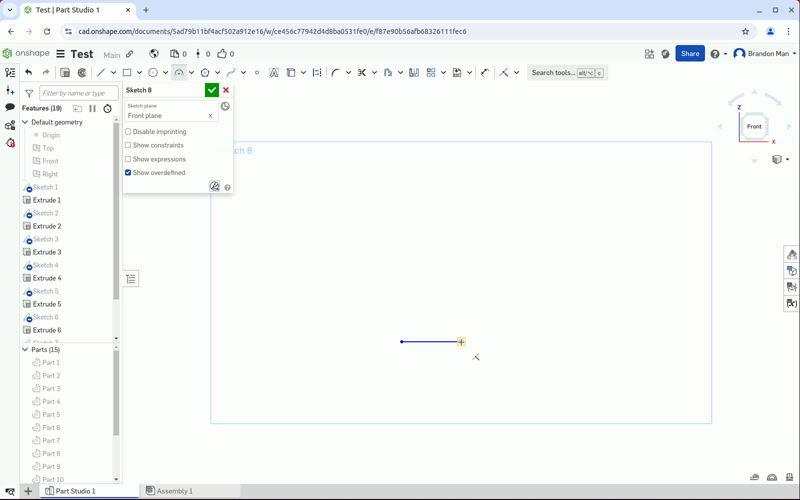
mouse_move(401, 282)
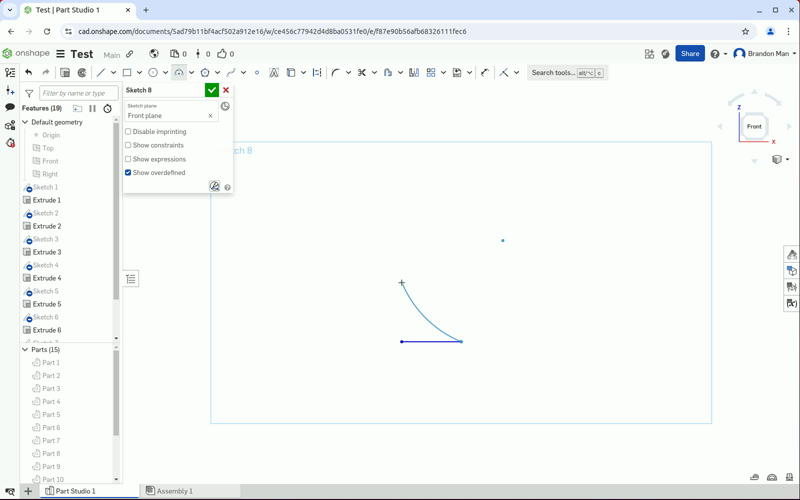
click(401, 282)
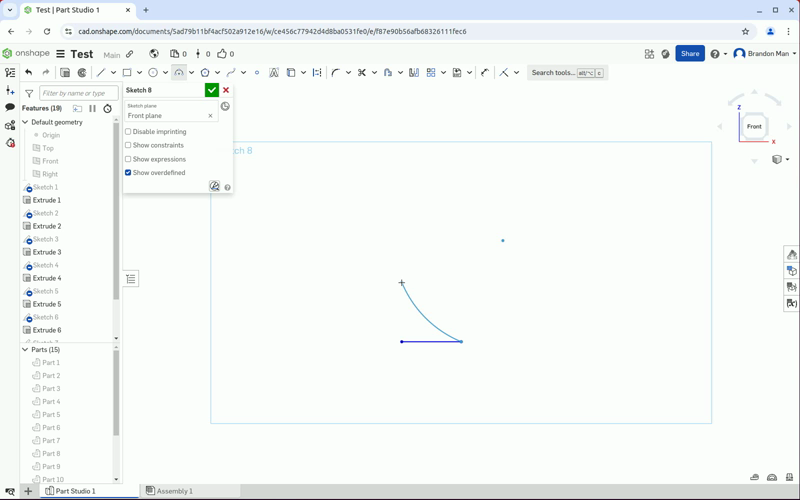
mouse_move(419, 324)
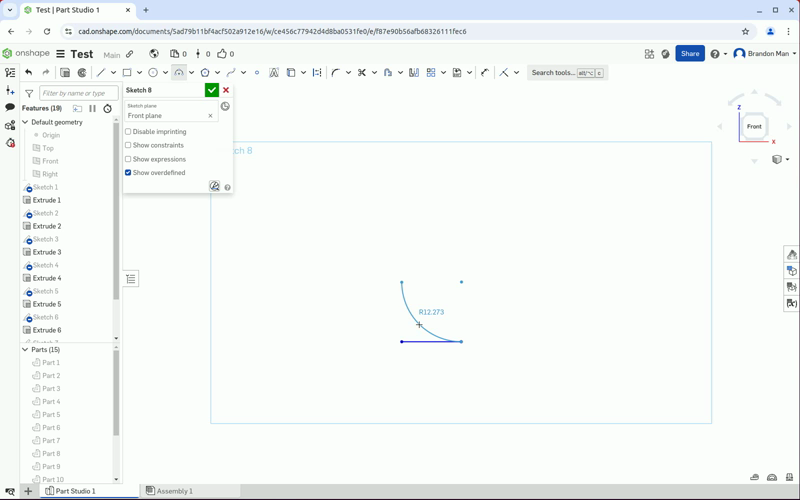
click(419, 324)
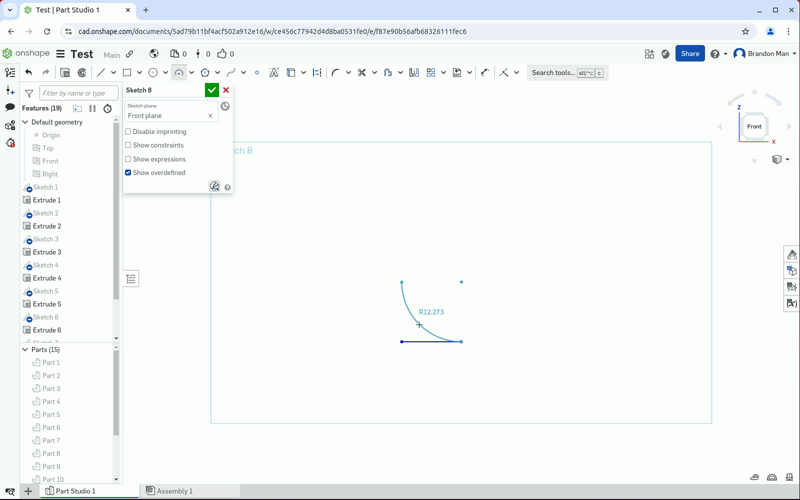
key_up(shift)
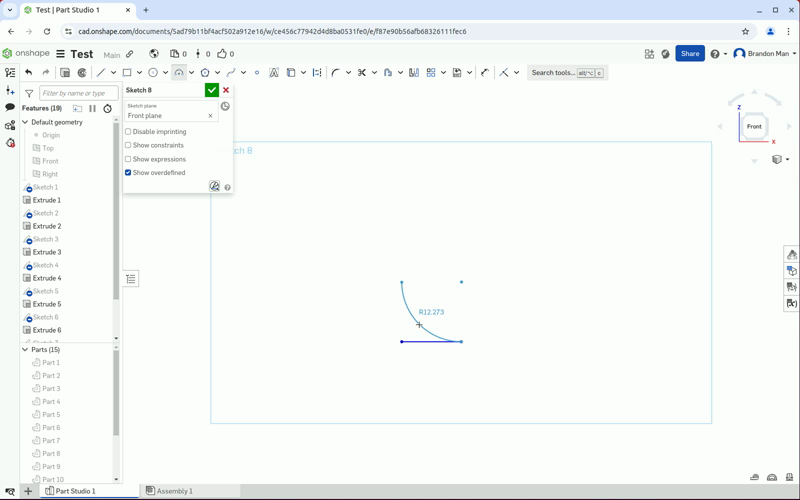
key(esc)
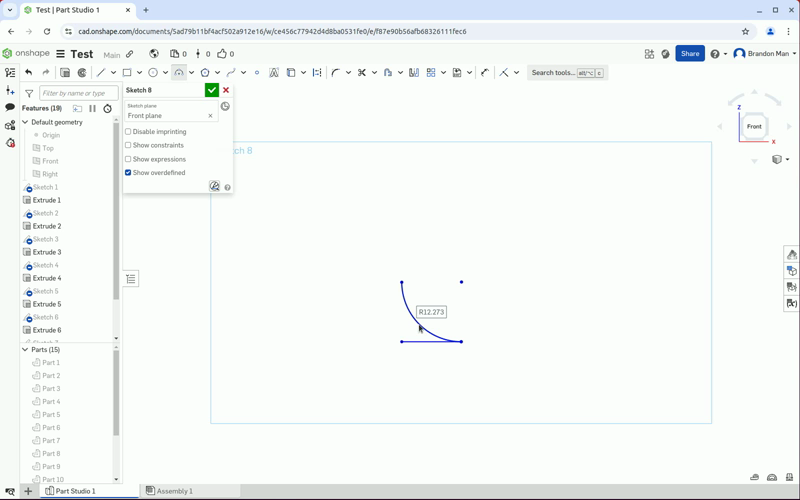
key(l)
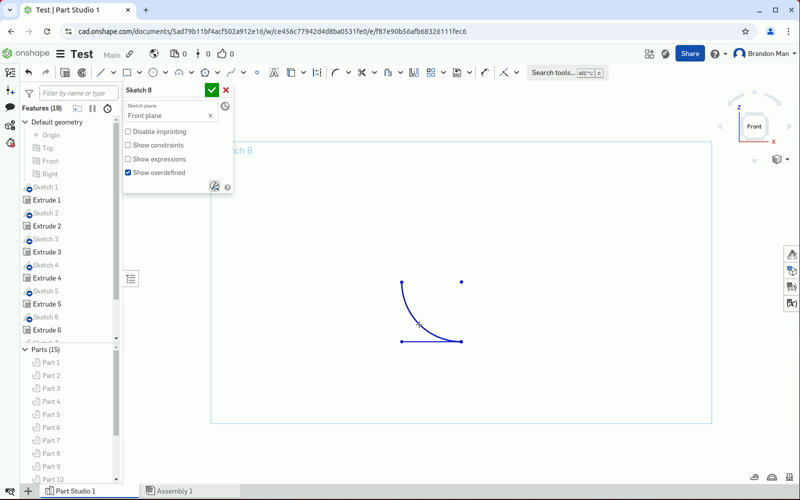
mouse_move(401, 282)
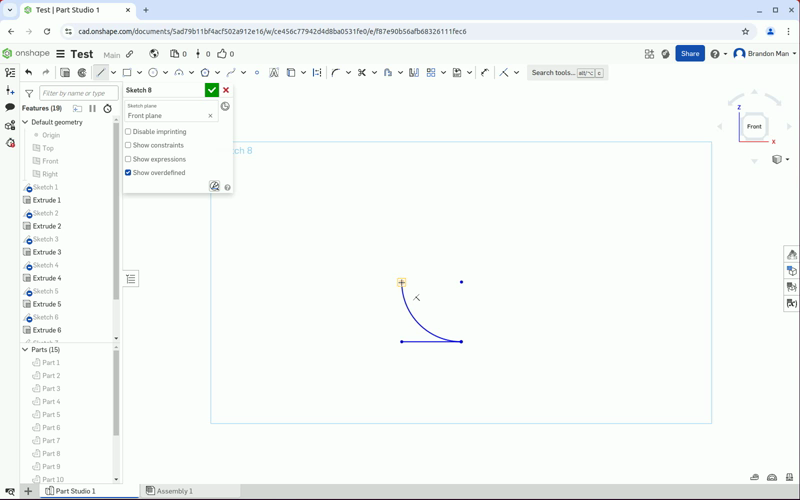
click(401, 282)
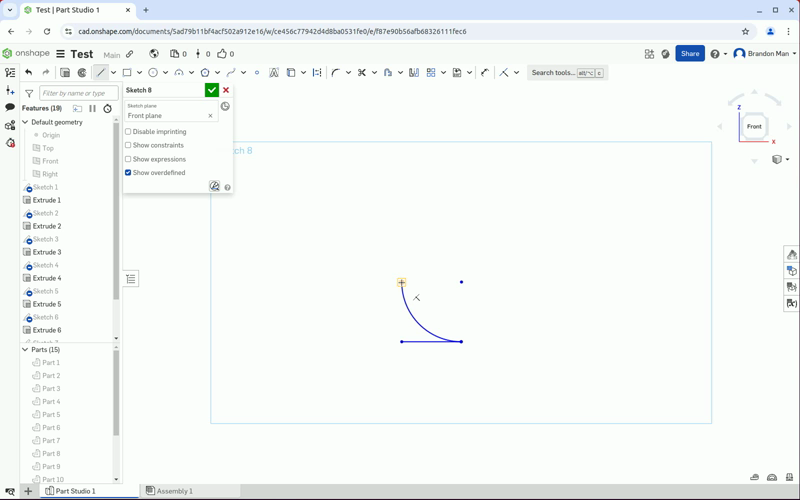
mouse_move(431, 282)
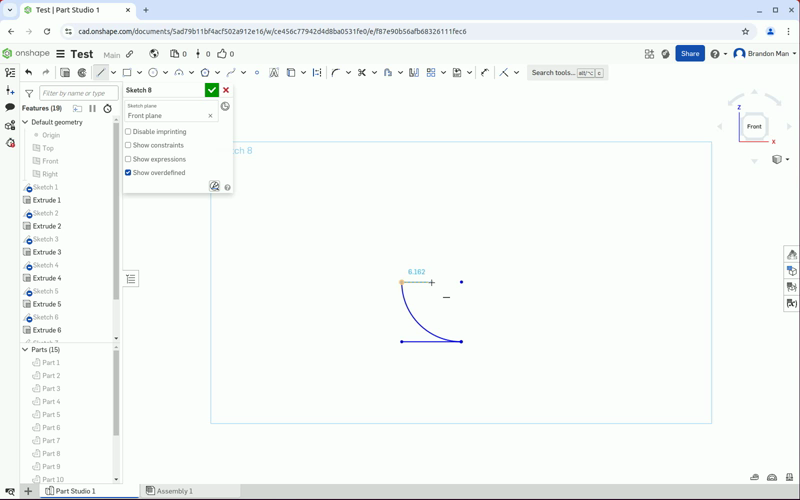
key_down(shift)
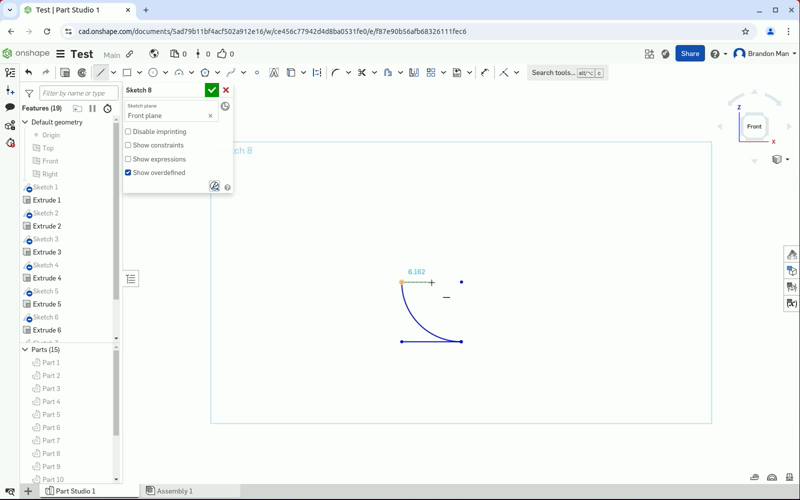
mouse_move(401, 341)
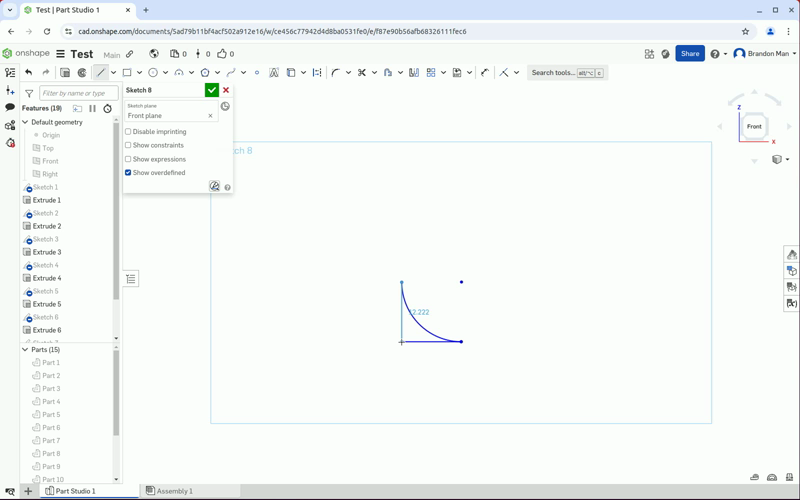
key_up(shift)
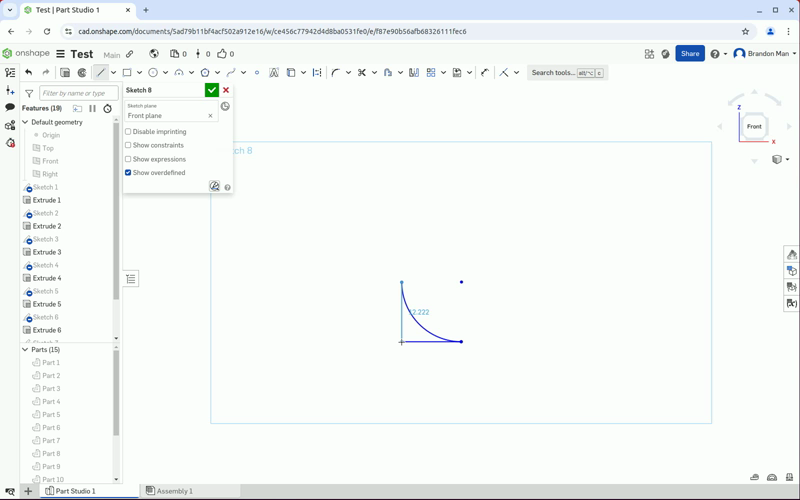
click(401, 341)
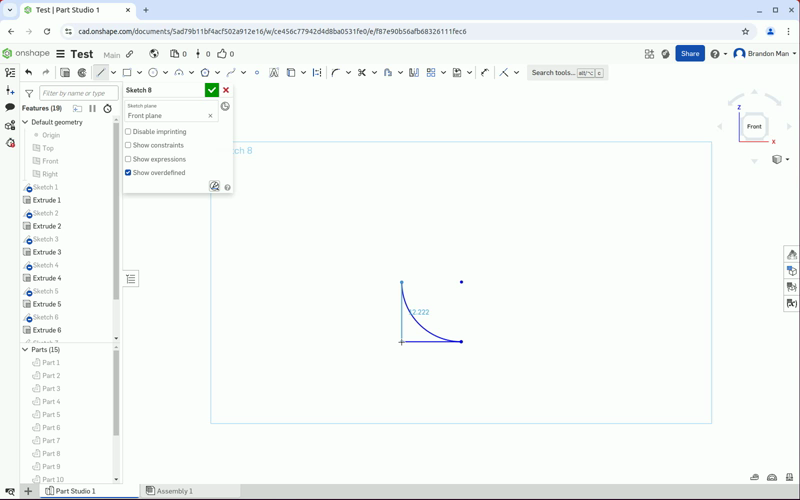
key(esc)
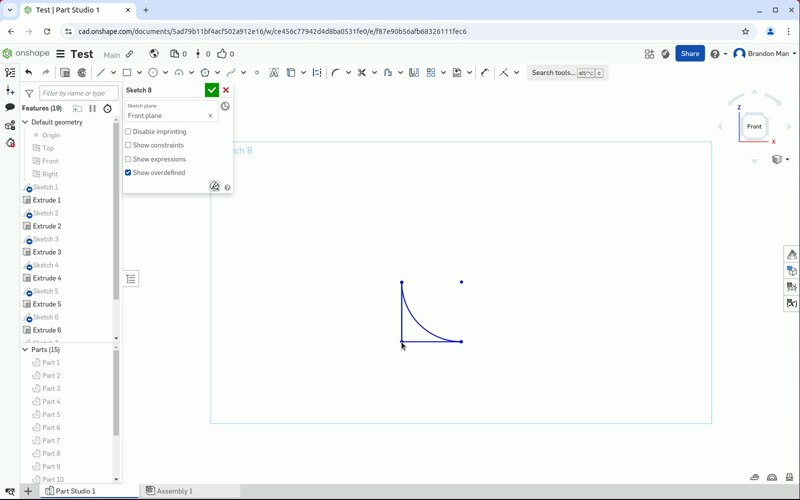
mouse_move(409, 323)
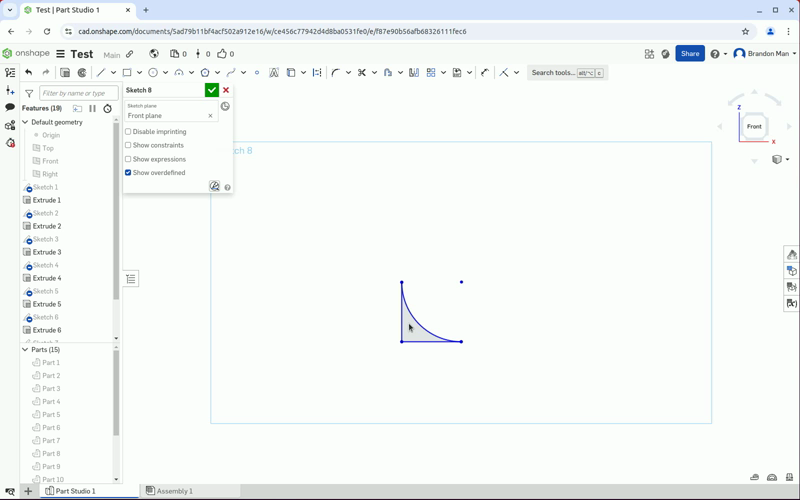
scroll(6)
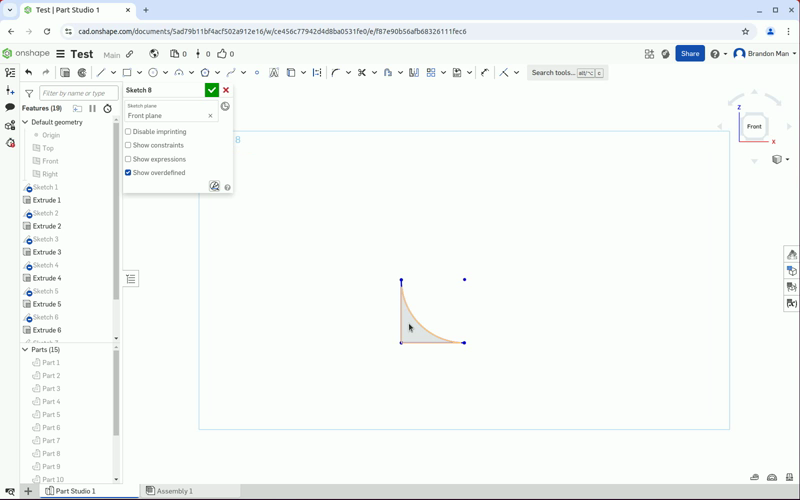
scroll(6)
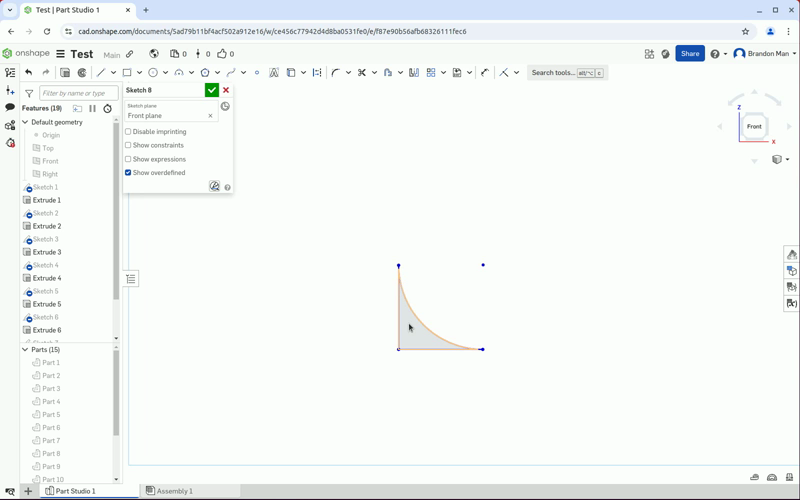
scroll(6)
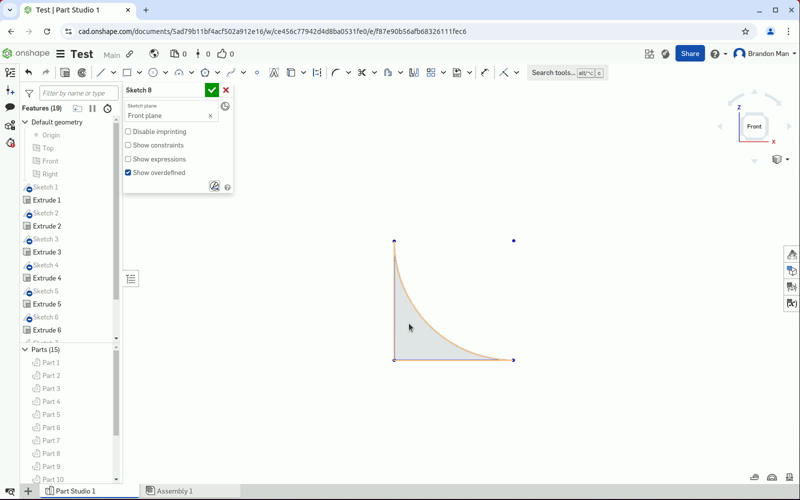
scroll(6)
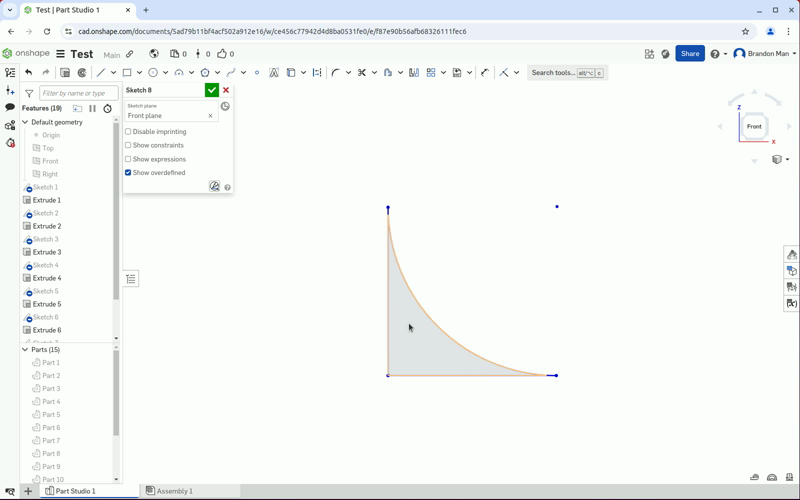
scroll(6)
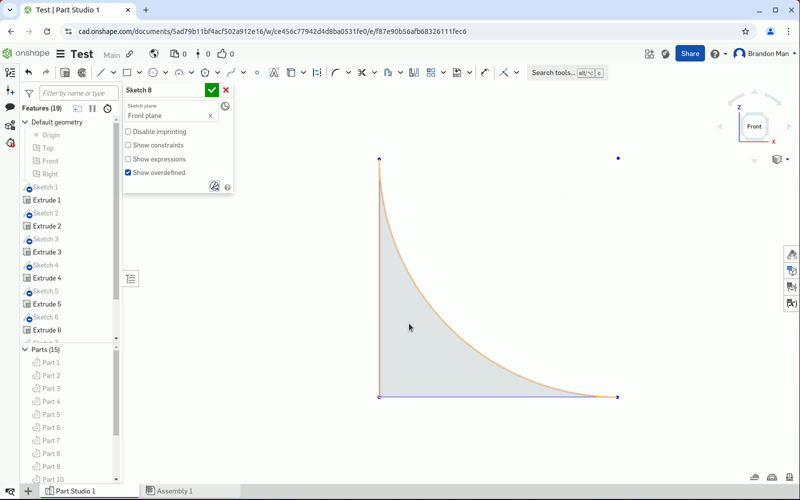
scroll(6)
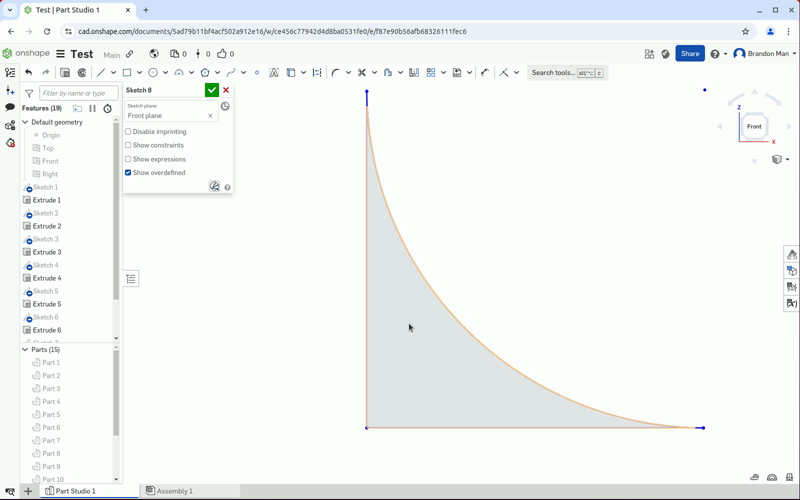
scroll(6)
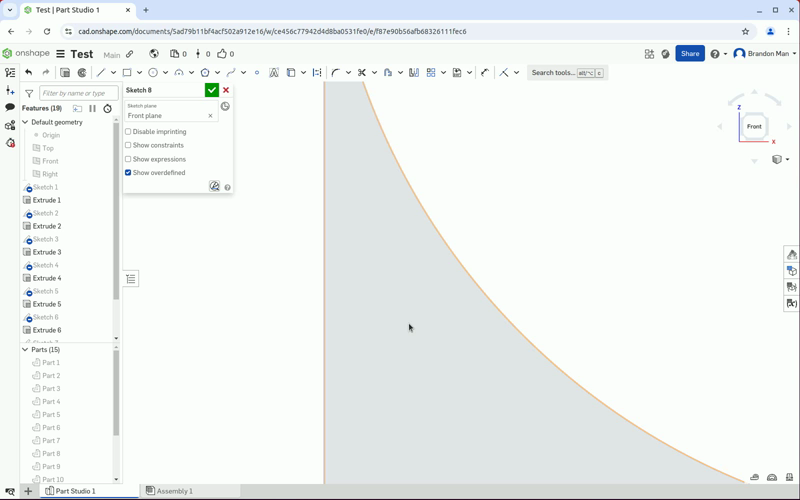
click(409, 323)
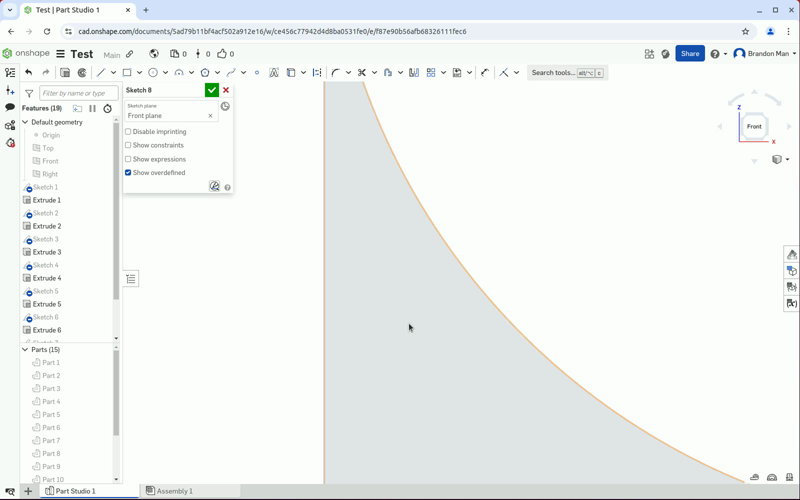
scroll(-6)
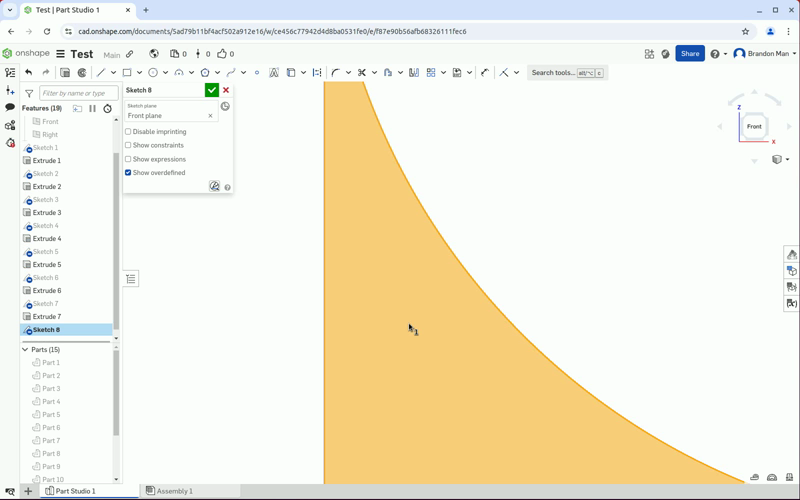
scroll(-6)
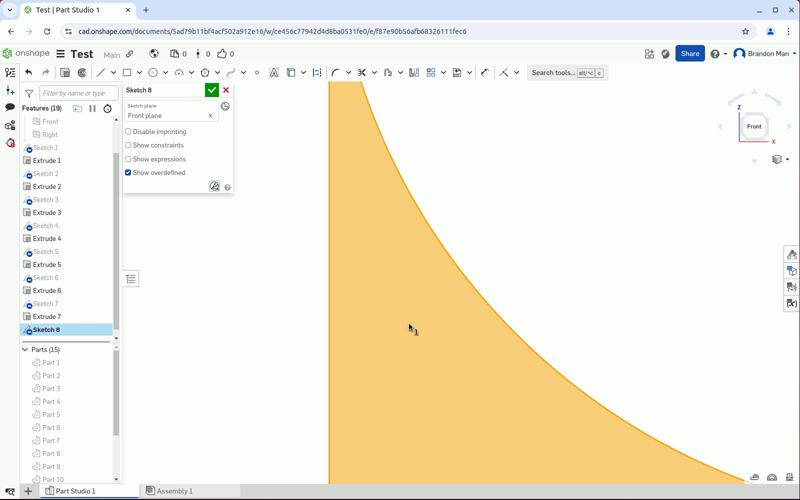
scroll(-6)
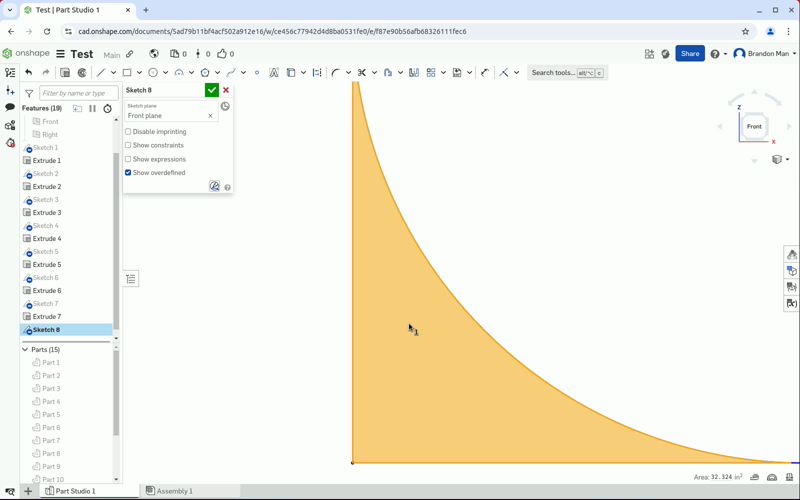
scroll(-6)
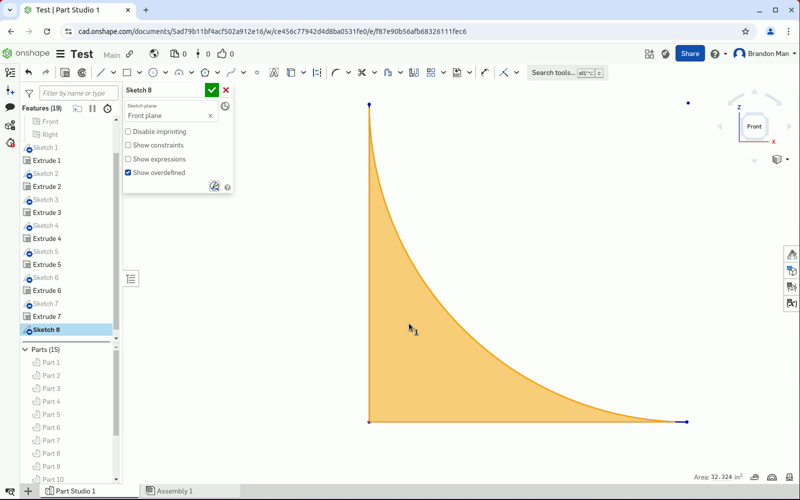
scroll(-6)
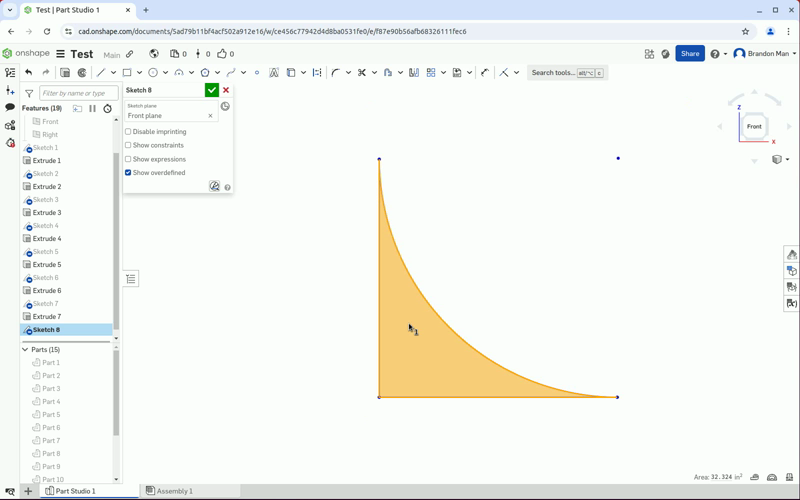
scroll(-6)
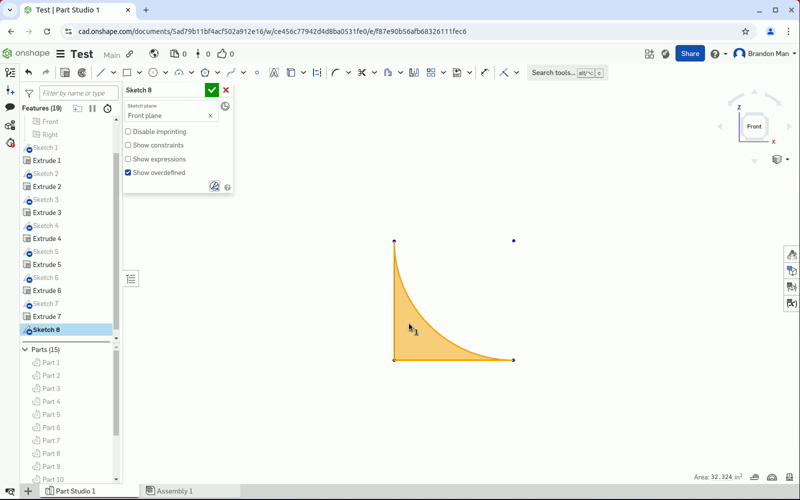
scroll(-6)
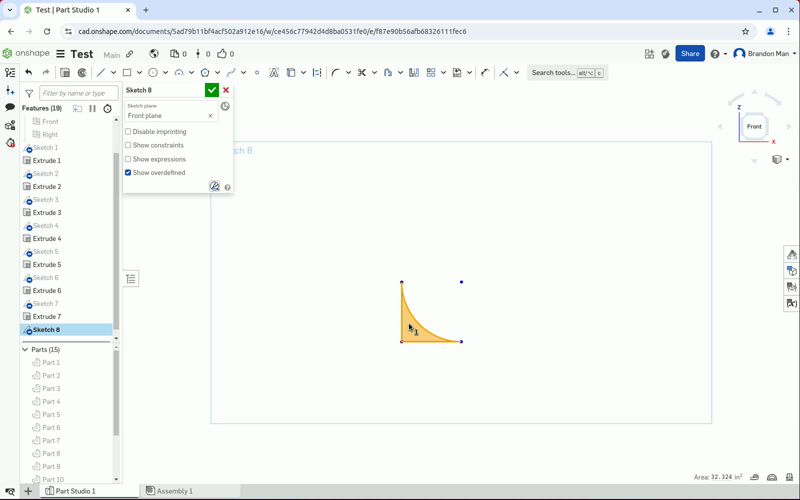
mouse_move(69, 352)
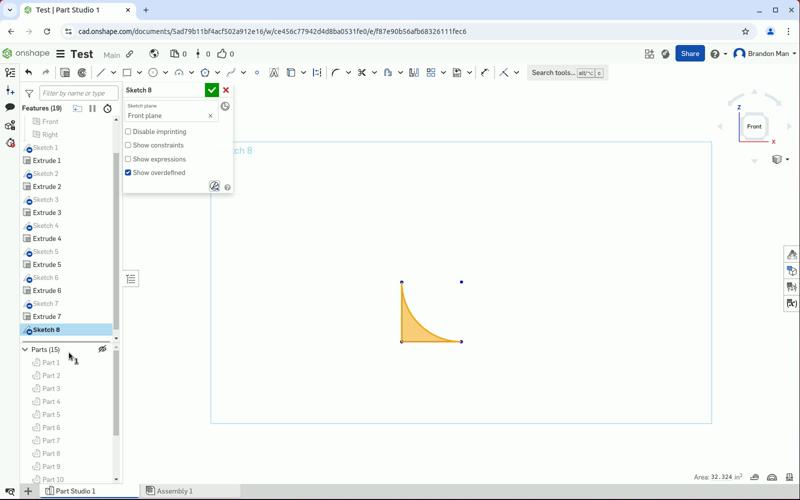
key(shift+y)
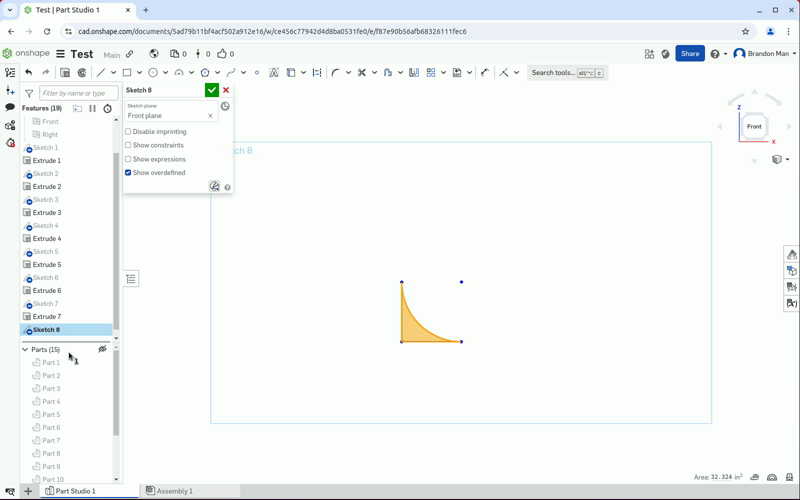
key(shift+e)
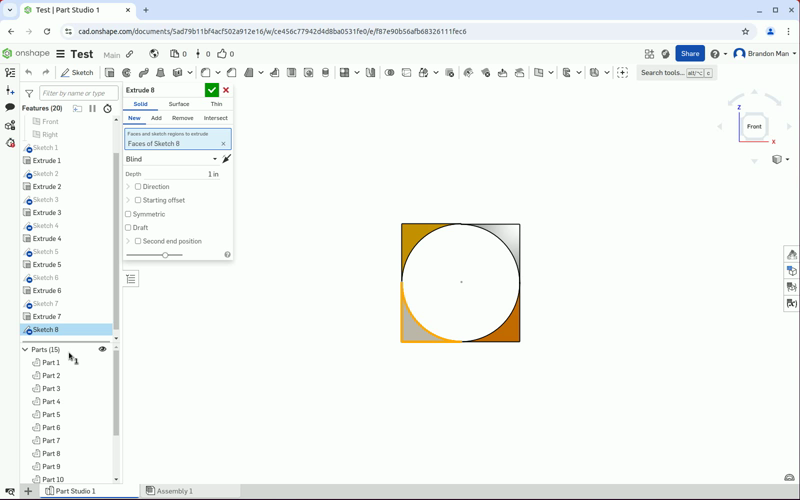
mouse_move(143, 106)
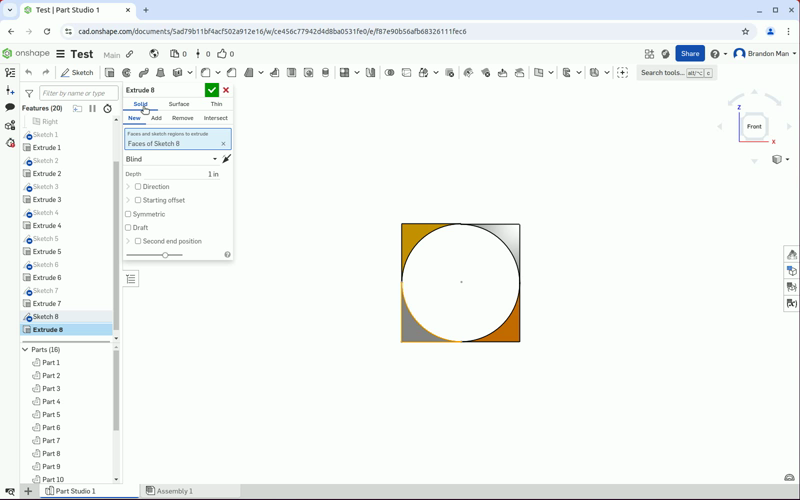
click(143, 106)
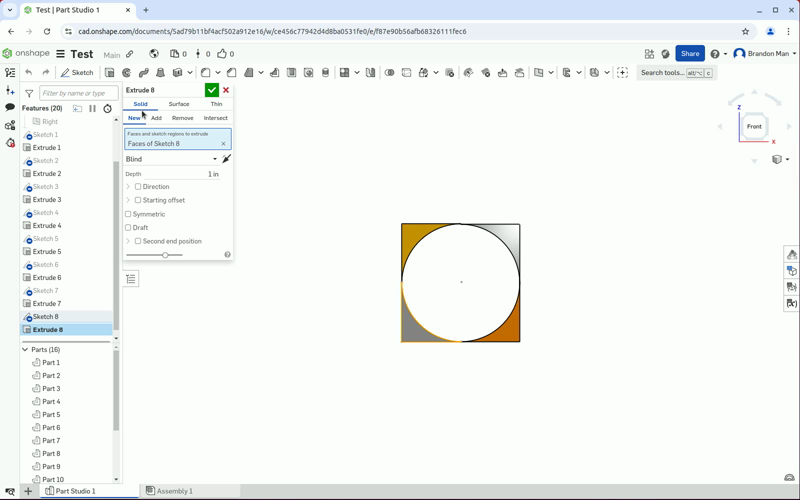
mouse_move(137, 120)
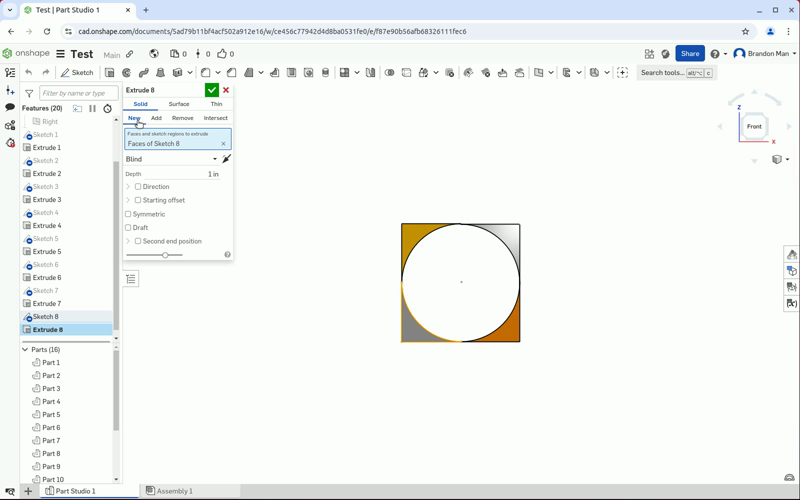
click(137, 120)
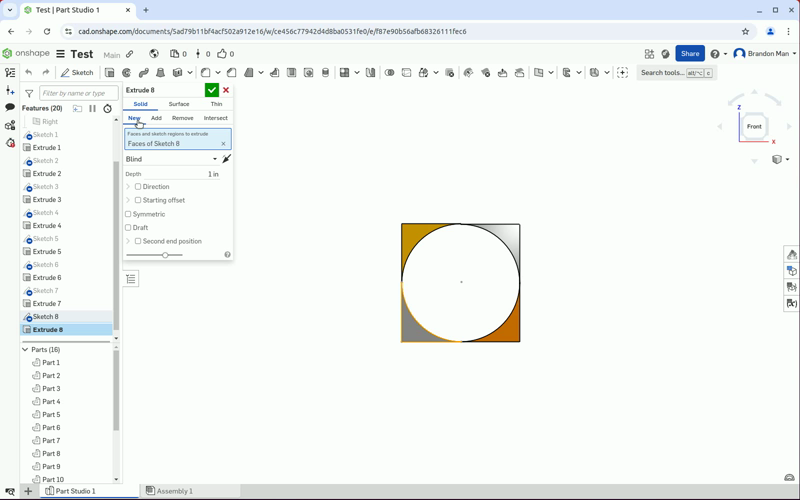
key(tab, 4)
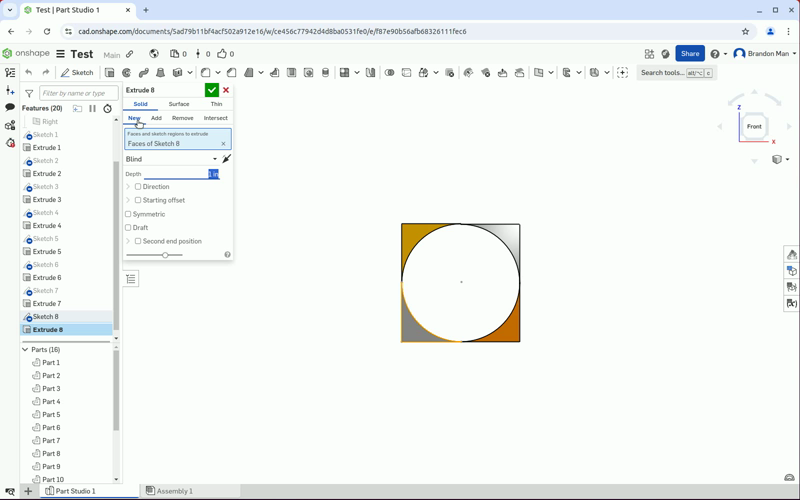
text(4.574)
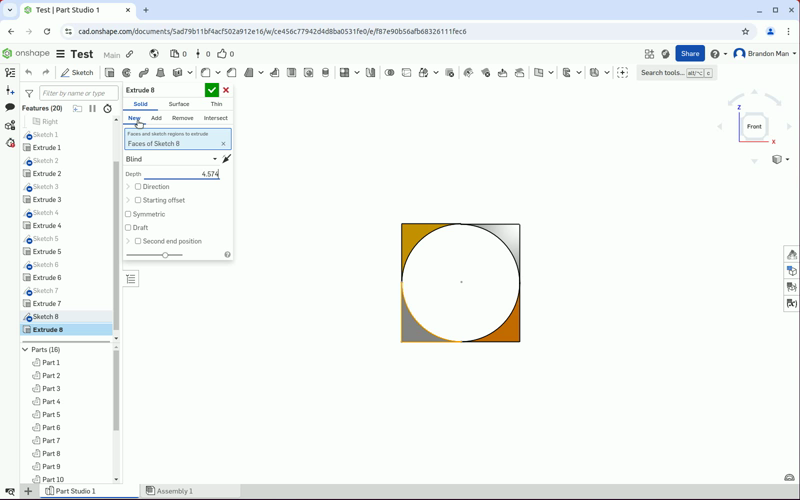
key(enter)
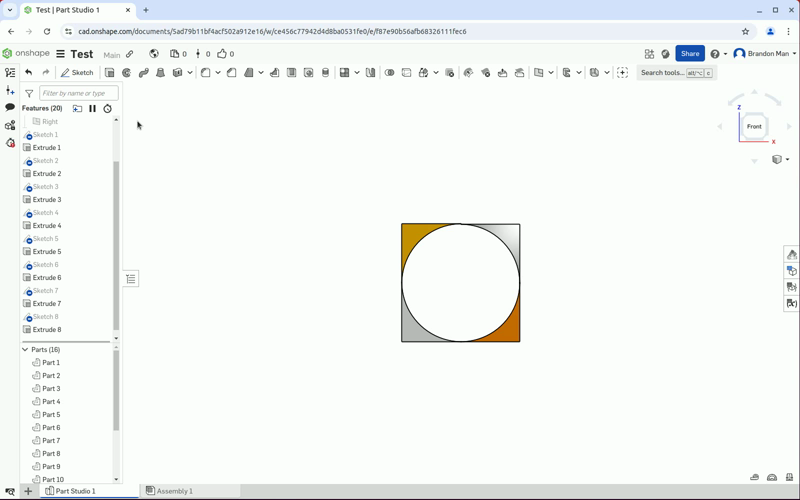
key(shift+h)
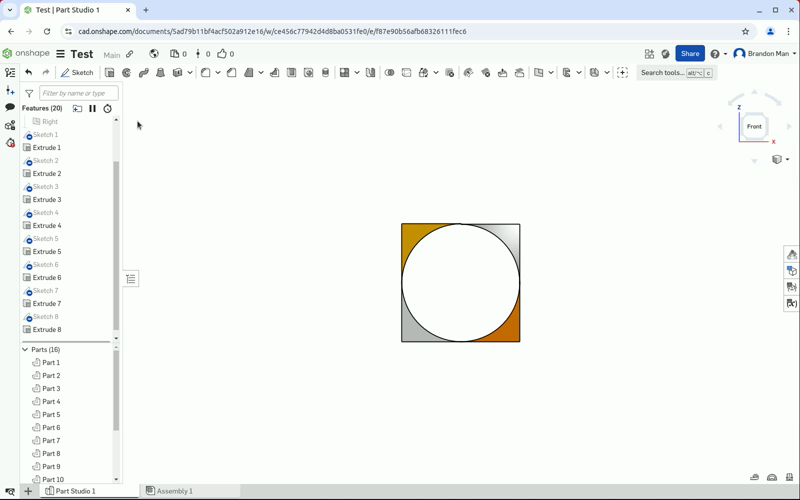
key(shift+h)
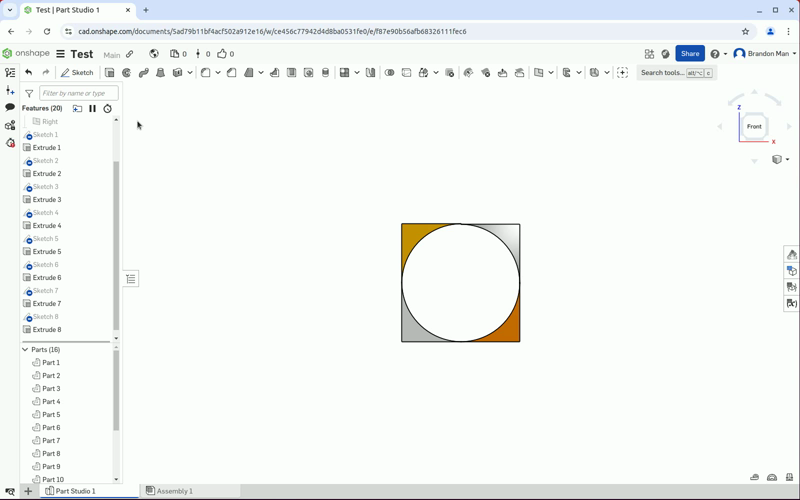
mouse_move(69, 137)
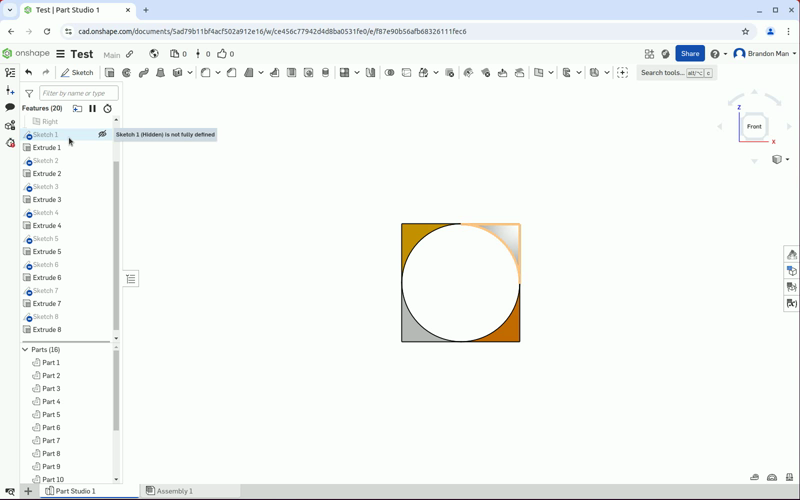
click(69, 137)
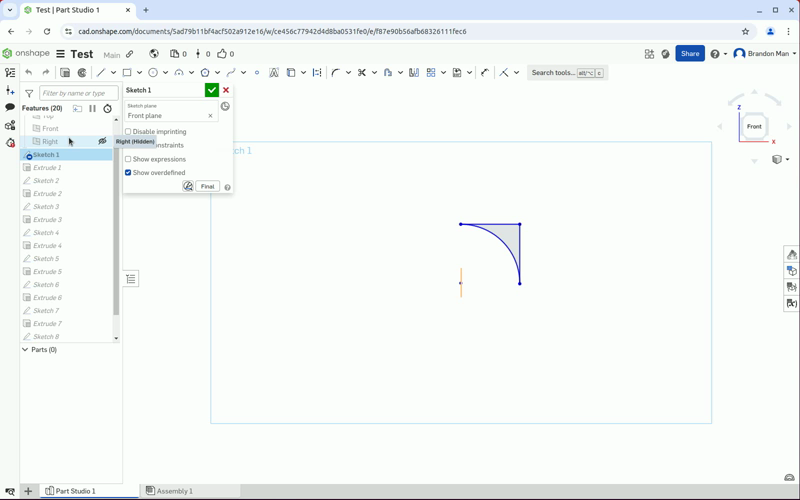
mouse_move(229, 92)
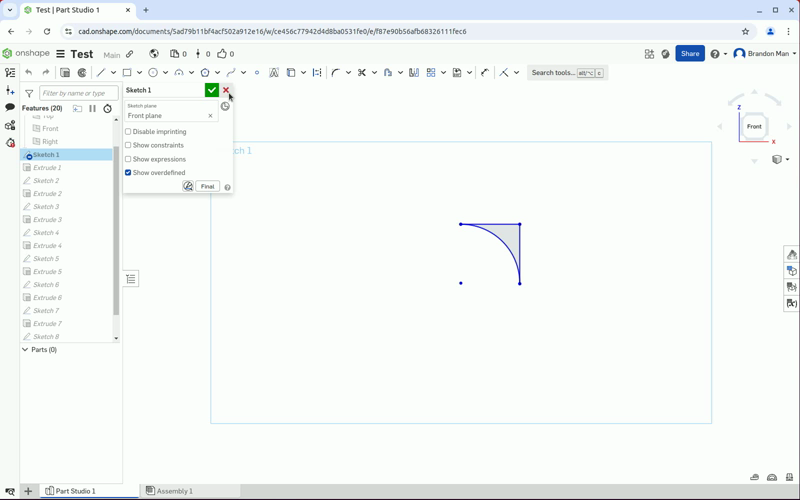
click(229, 92)
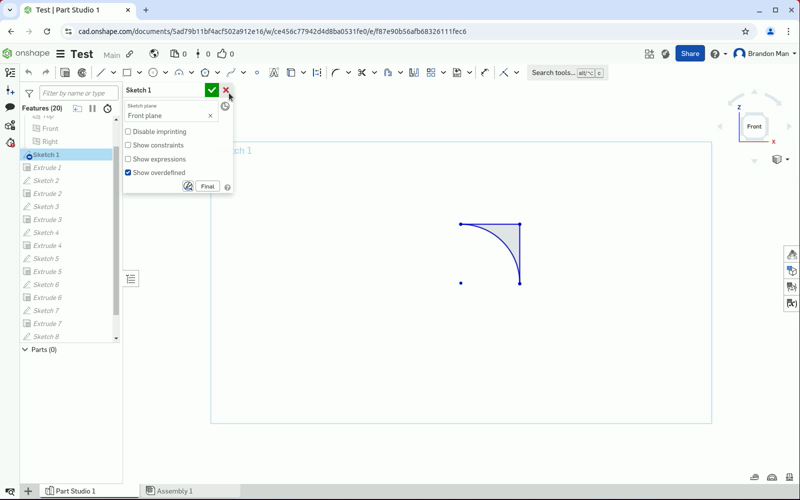
key(shift+s)
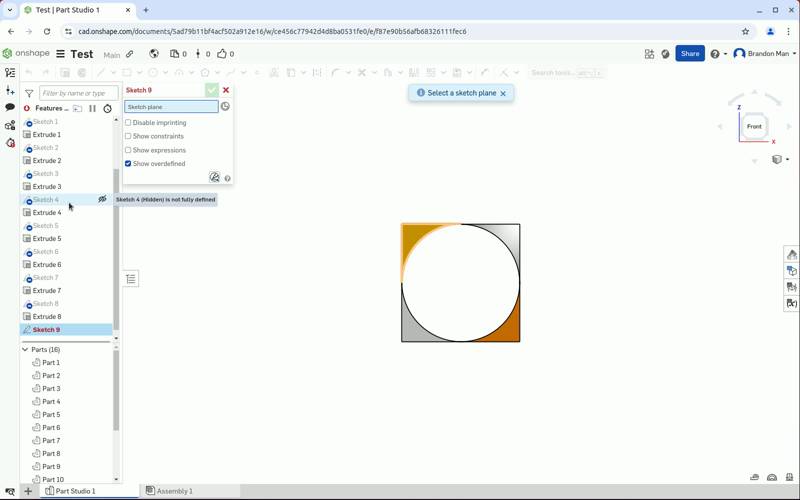
scroll(3)
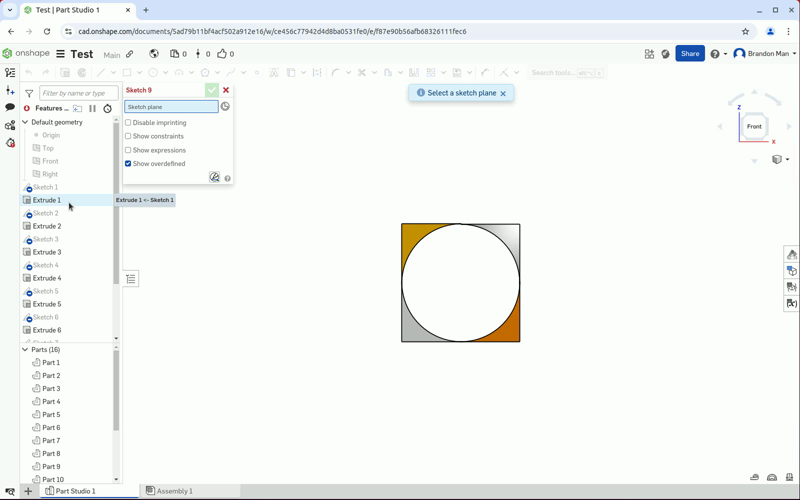
mouse_move(69, 163)
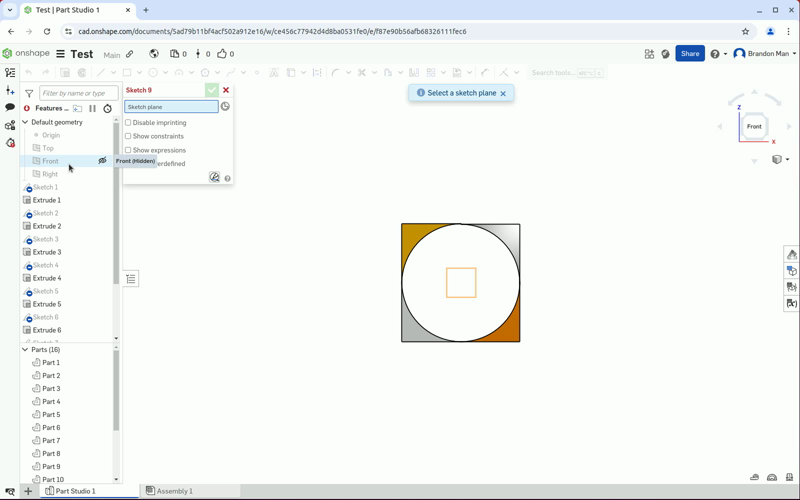
click(69, 163)
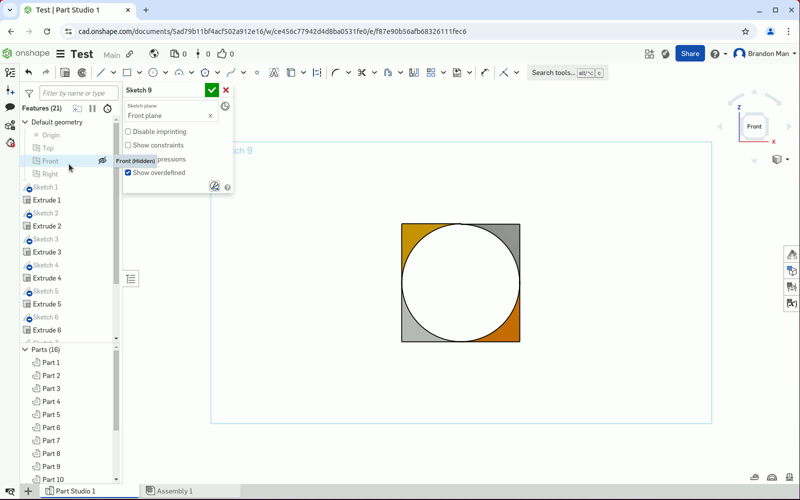
mouse_move(69, 352)
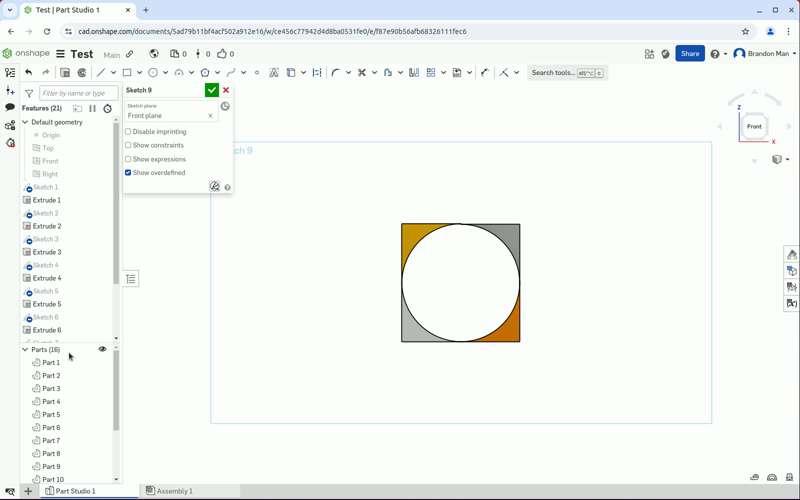
key(y)
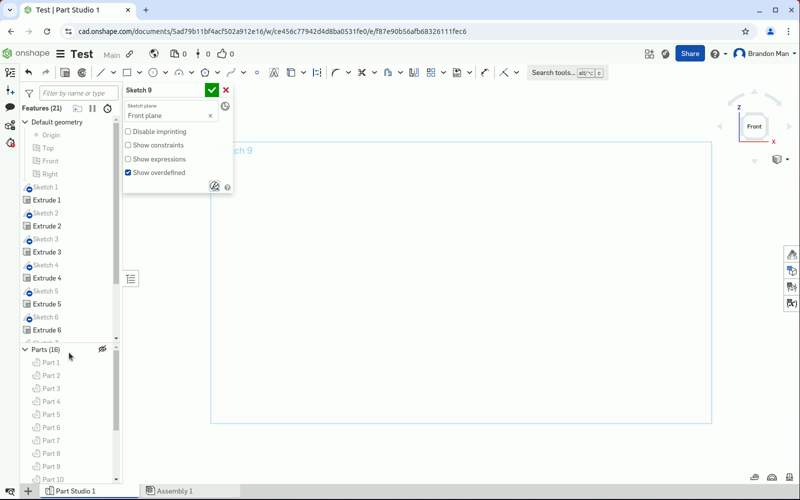
key(c)
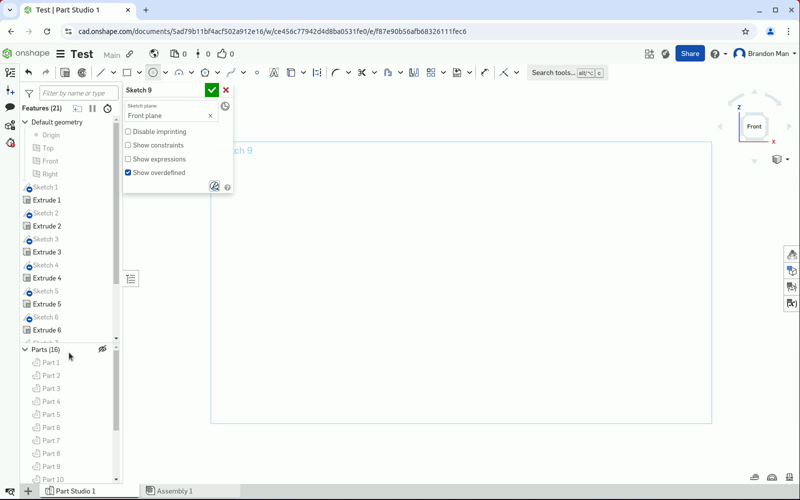
key_down(shift)
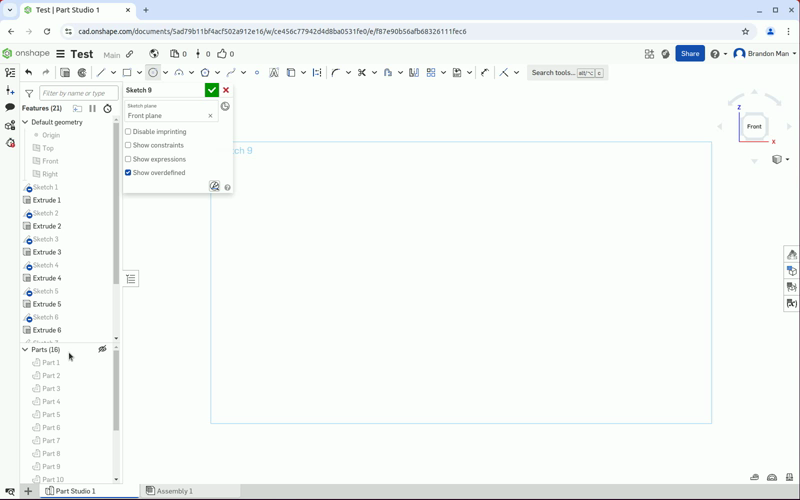
mouse_move(461, 282)
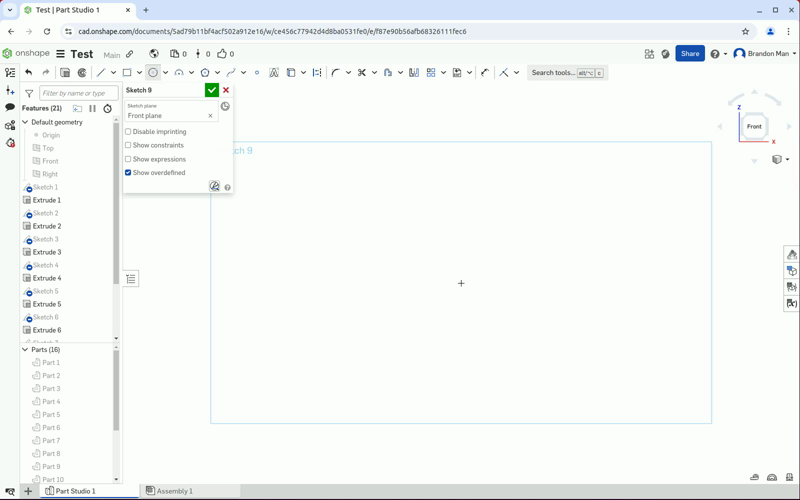
click(461, 282)
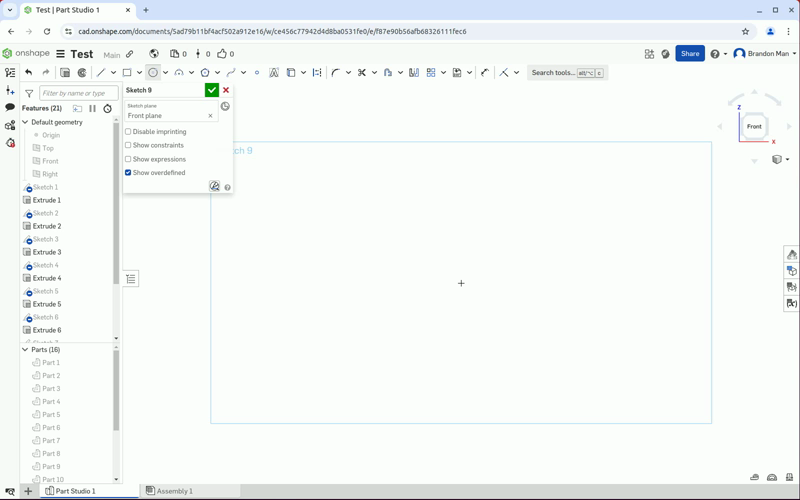
key_up(shift)
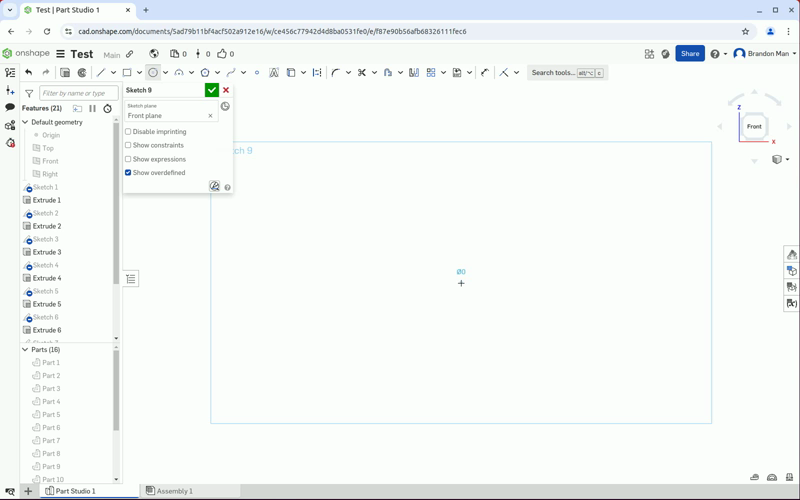
mouse_move(520, 282)
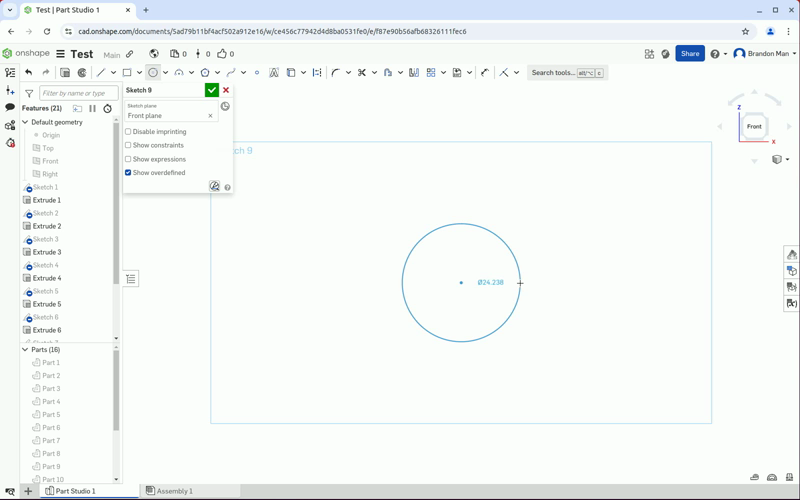
click(520, 282)
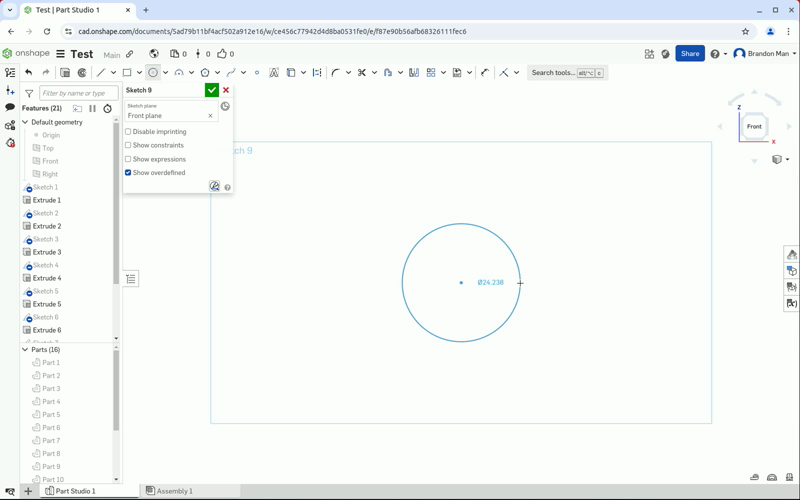
key(esc)
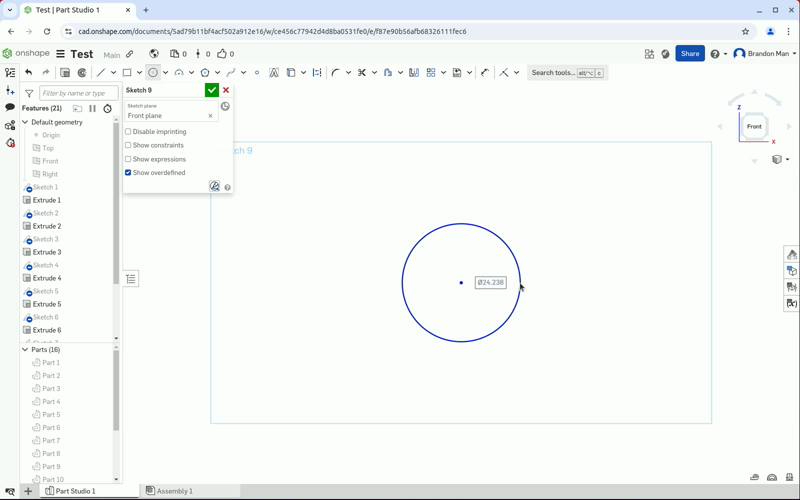
key(c)
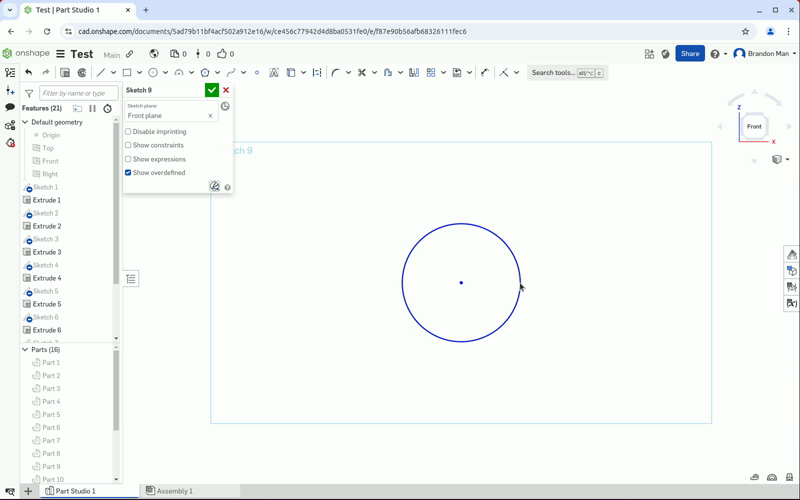
key_down(shift)
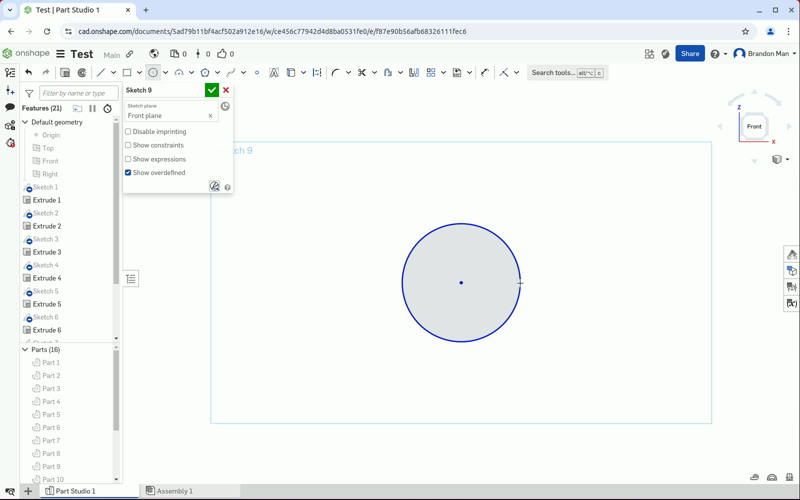
mouse_move(461, 282)
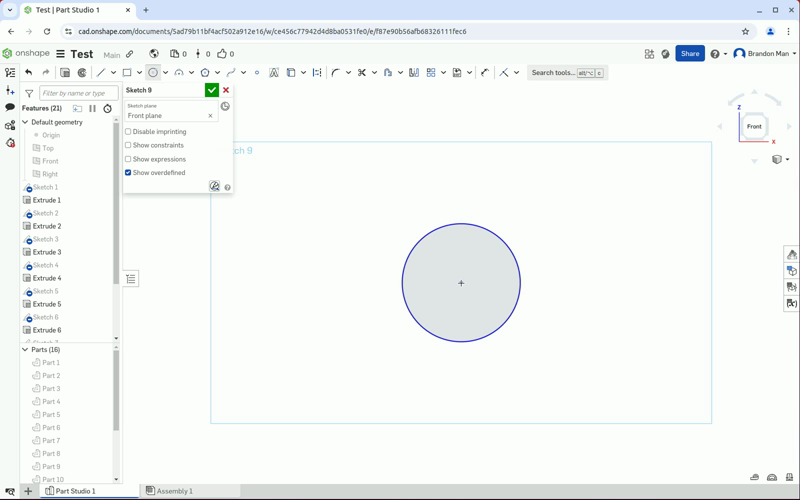
click(461, 282)
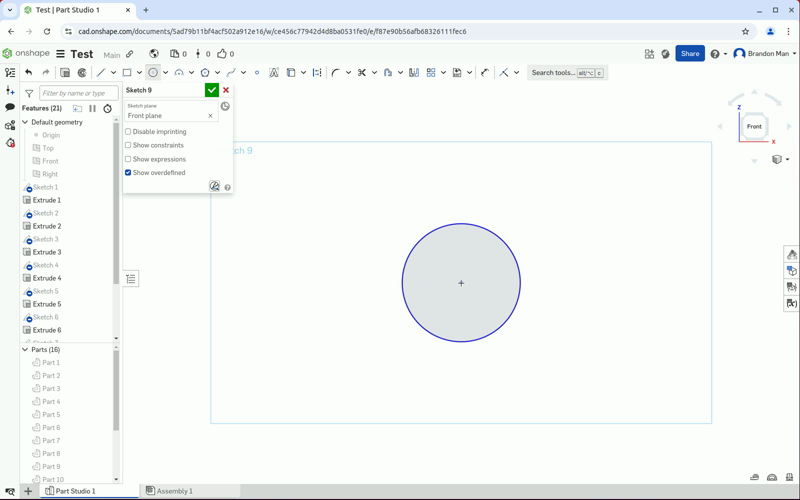
key_up(shift)
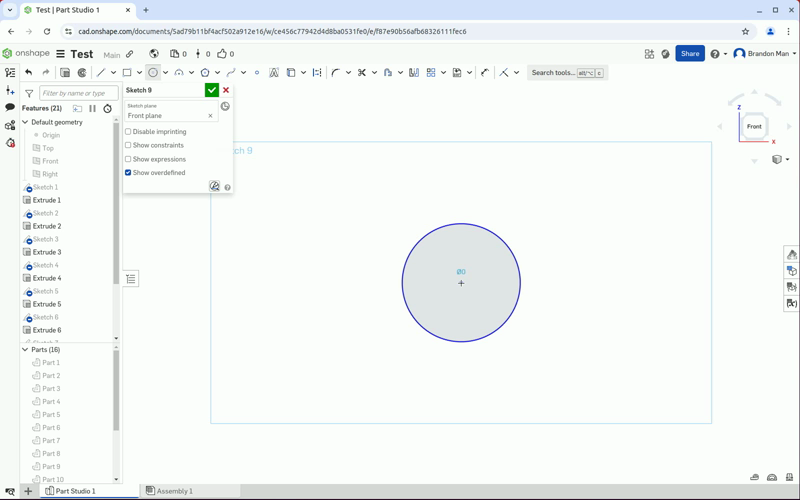
mouse_move(489, 282)
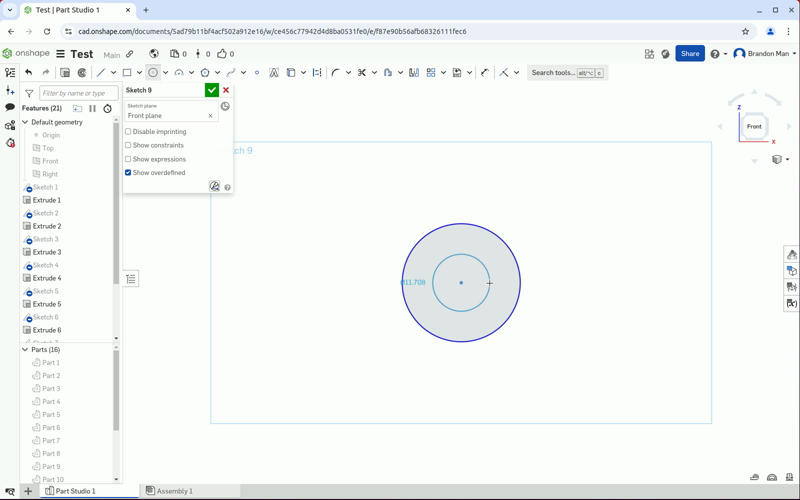
click(489, 282)
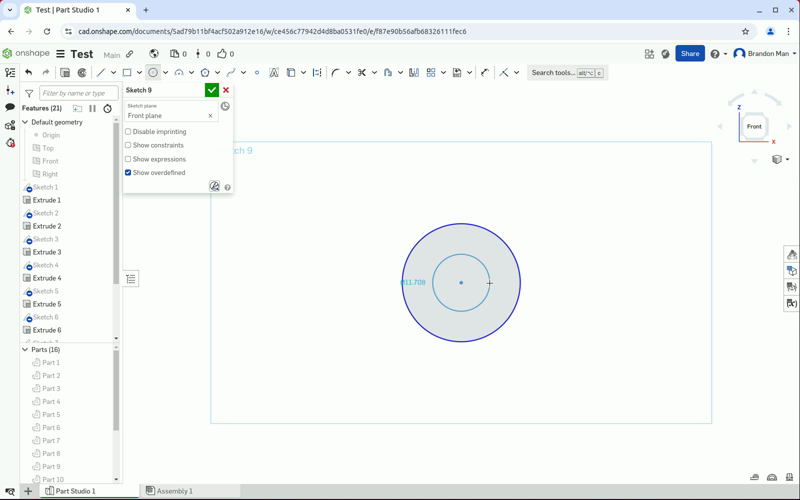
key(esc)
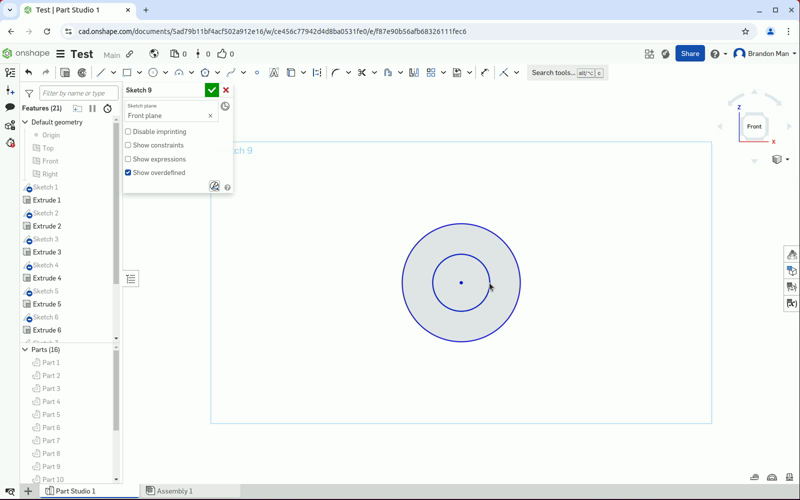
mouse_move(425, 301)
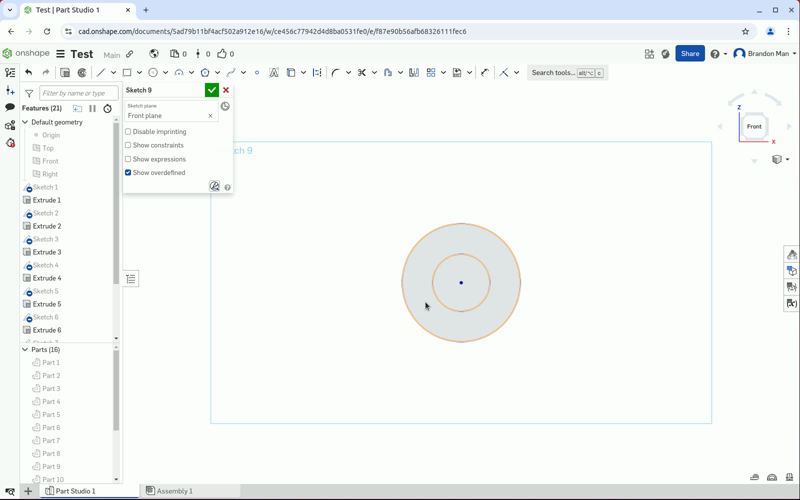
click(425, 301)
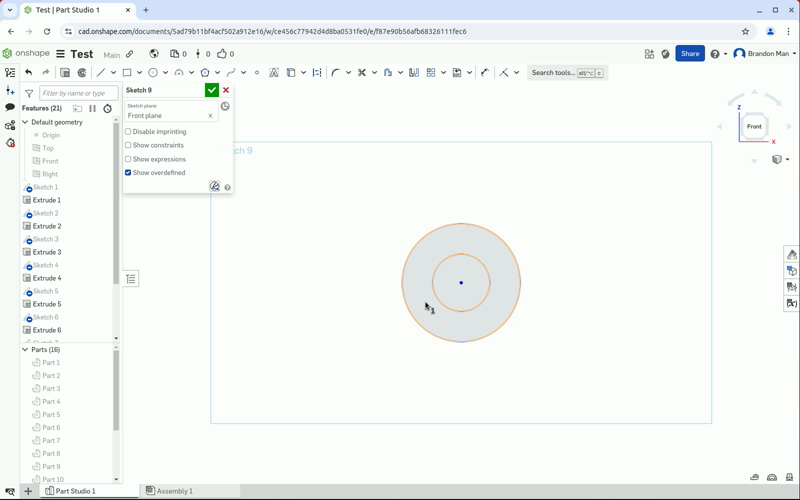
mouse_move(69, 352)
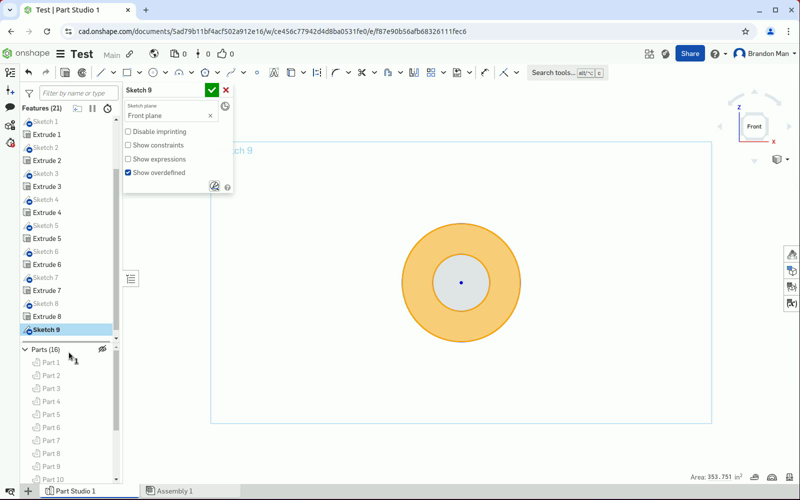
key(shift+y)
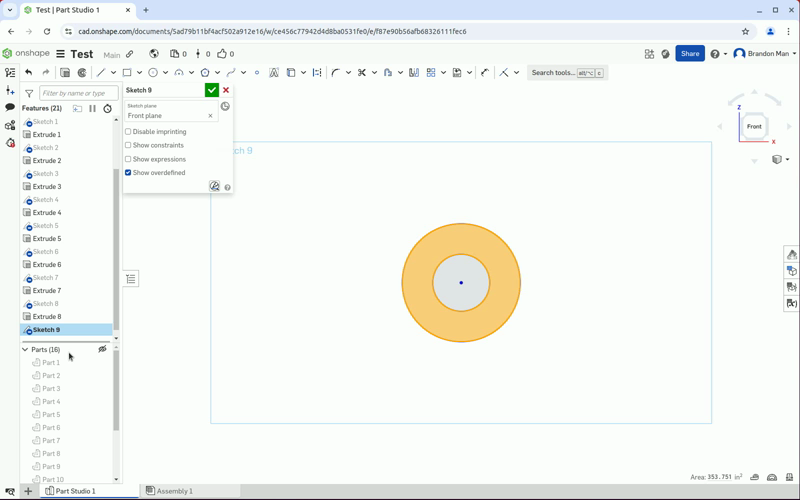
key(shift+e)
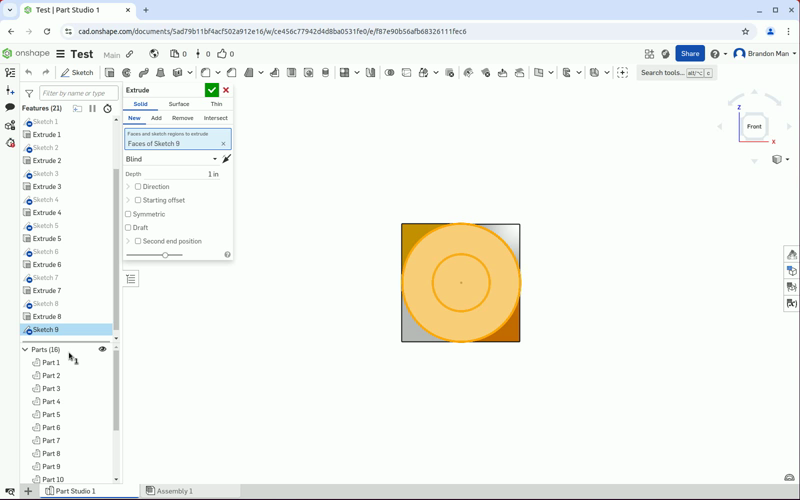
mouse_move(143, 106)
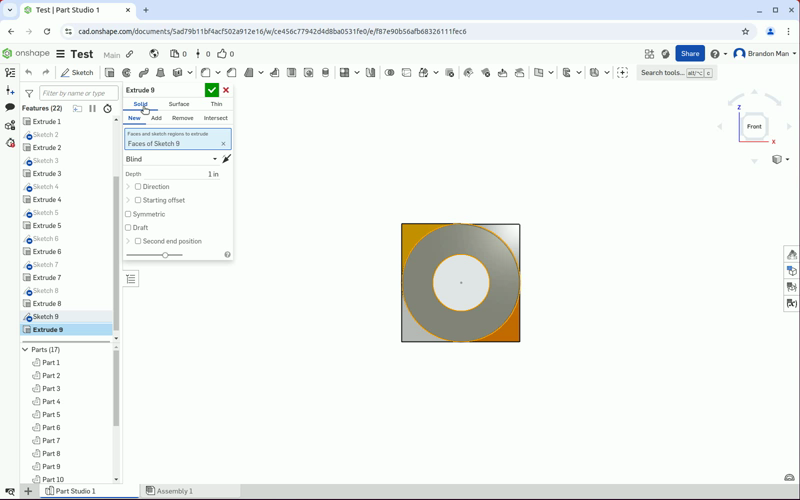
click(143, 106)
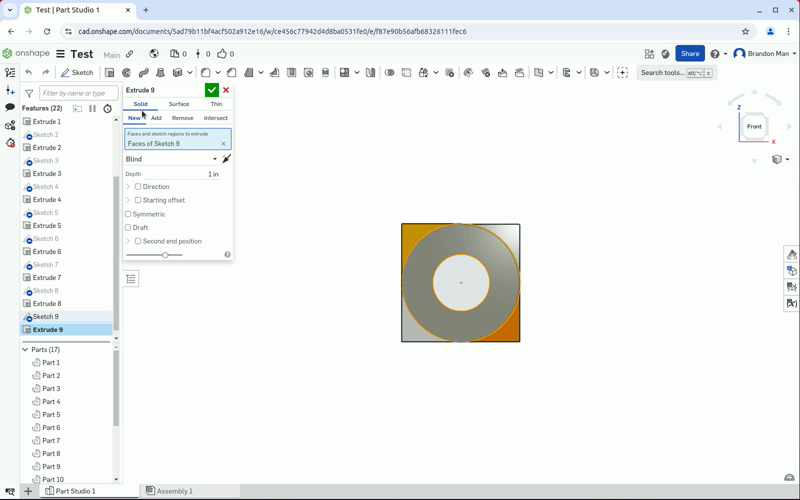
mouse_move(137, 120)
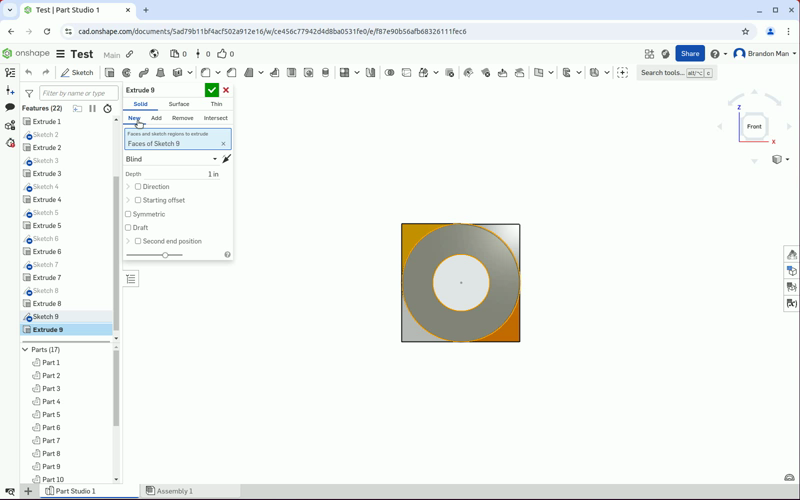
click(137, 120)
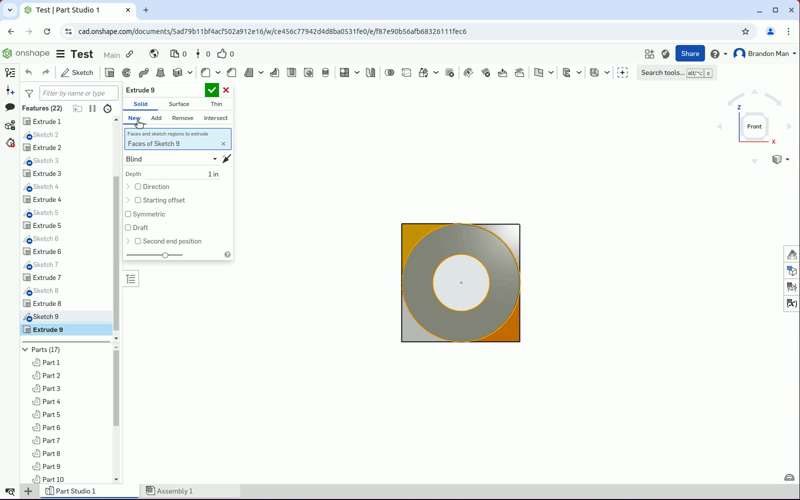
key(tab, 4)
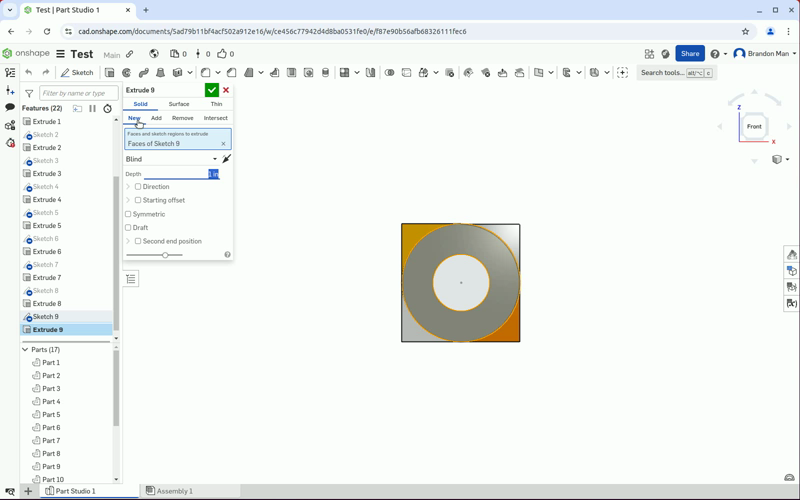
text(4.574)
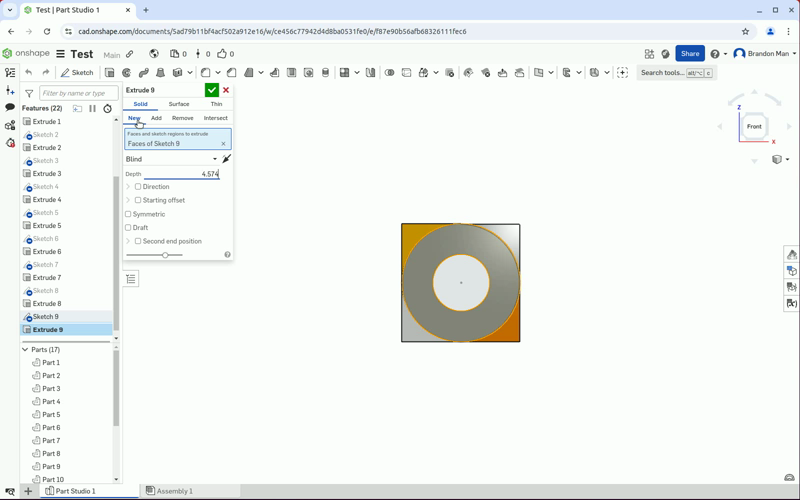
key(enter)
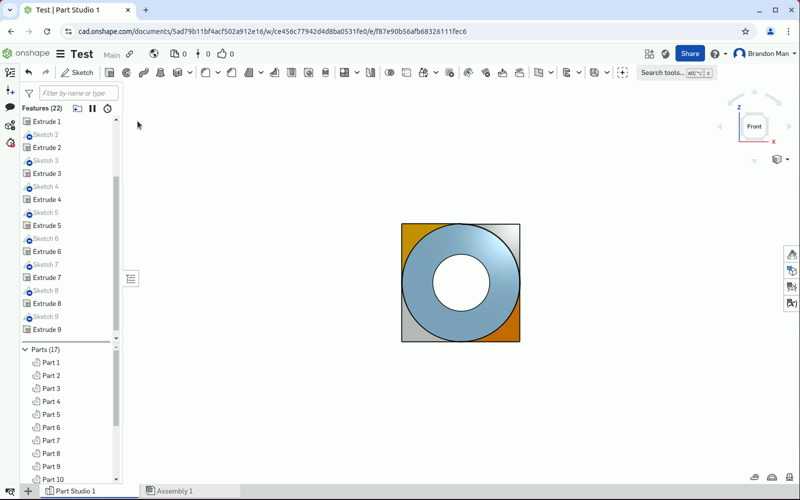
key(shift+h)
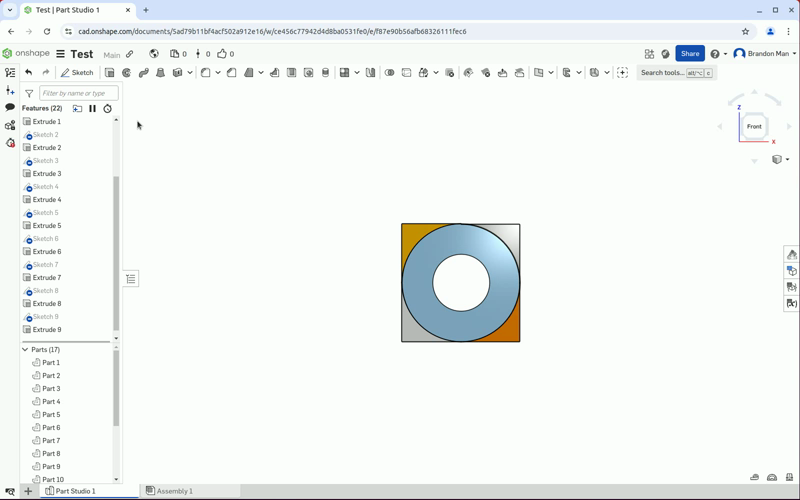
key(shift+h)
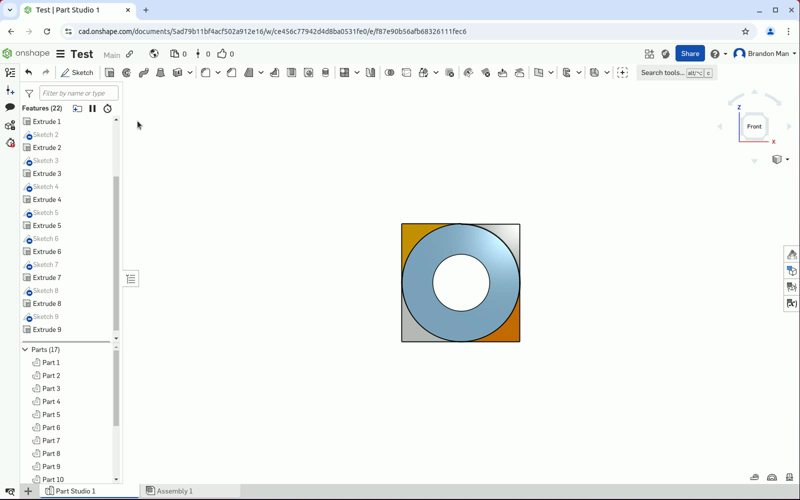
mouse_move(69, 111)
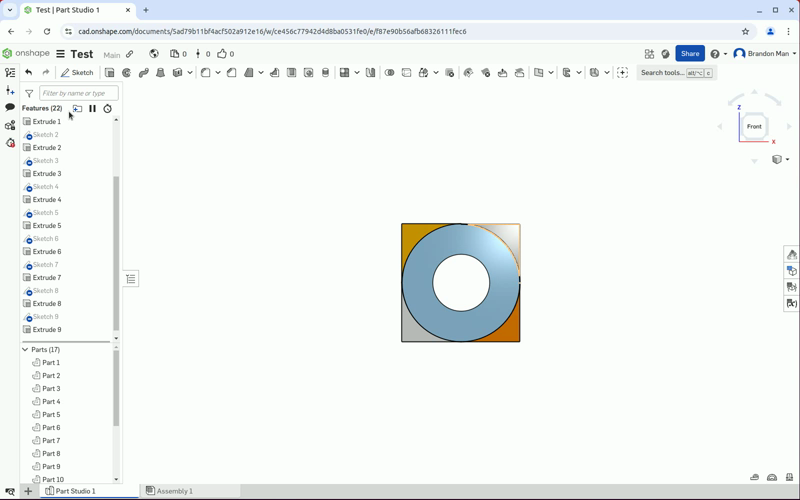
click(69, 111)
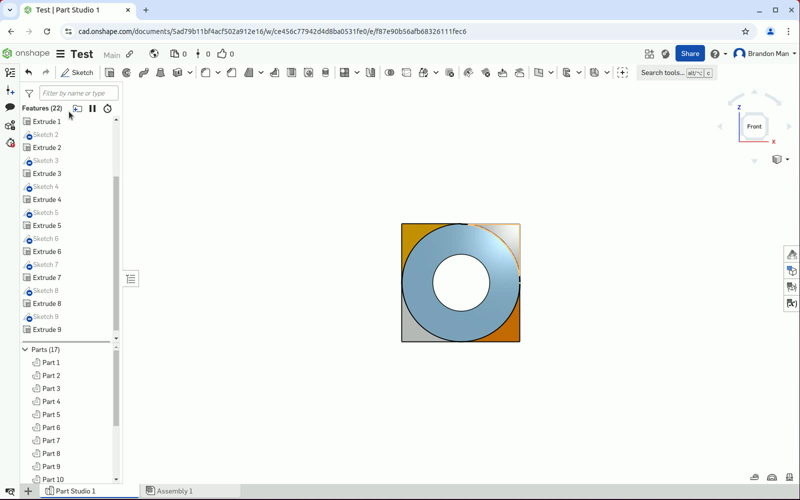
key(shift+s)
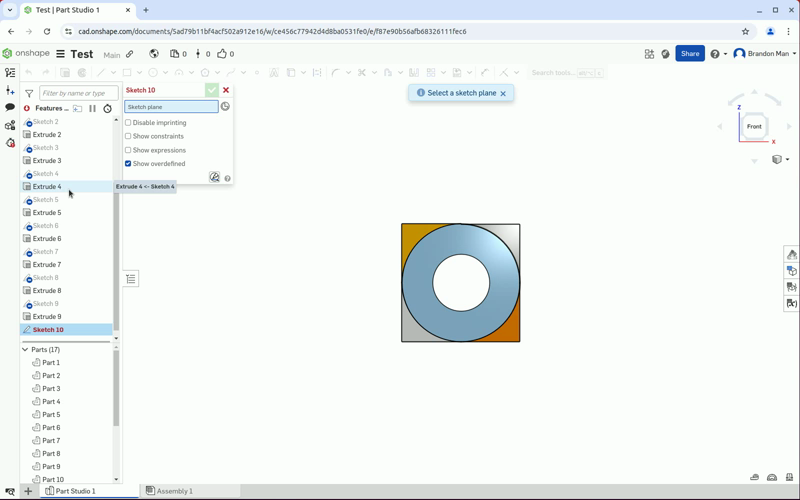
scroll(3)
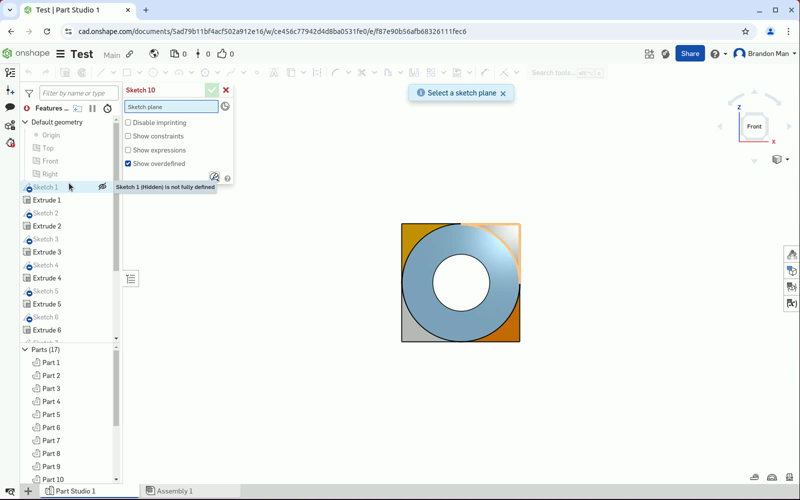
mouse_move(69, 163)
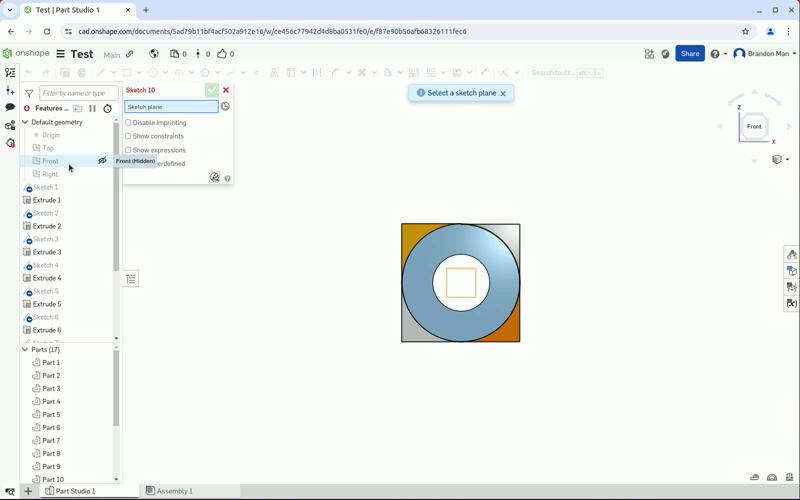
click(69, 163)
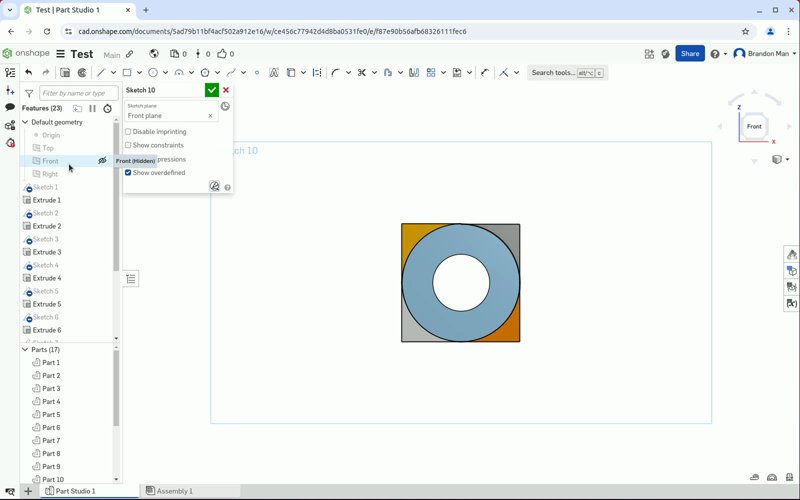
mouse_move(69, 352)
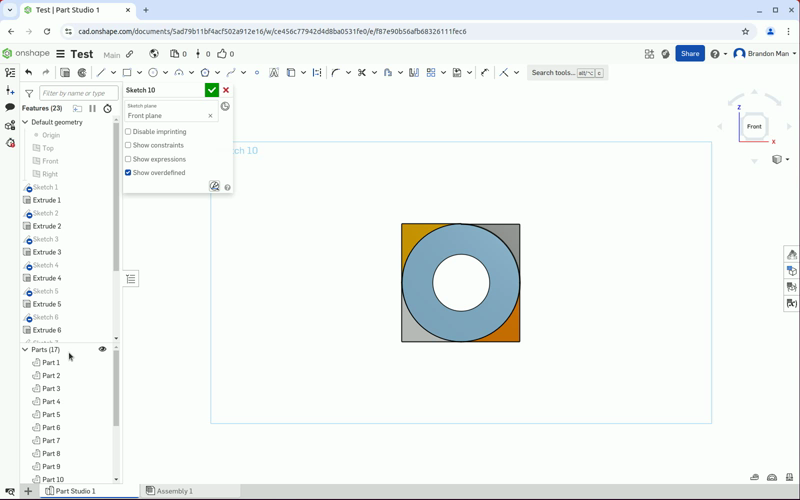
key(y)
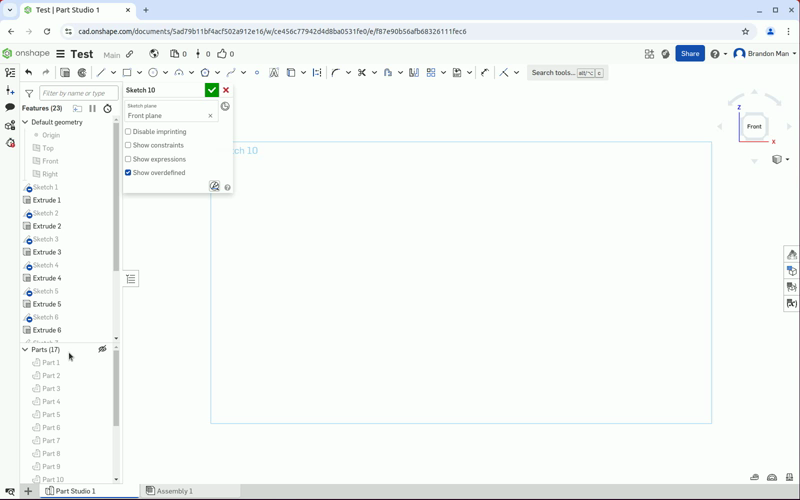
key(c)
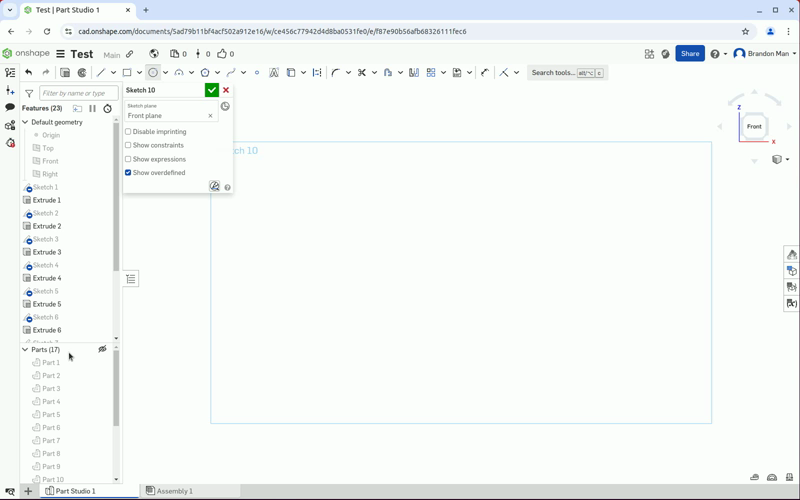
key_down(shift)
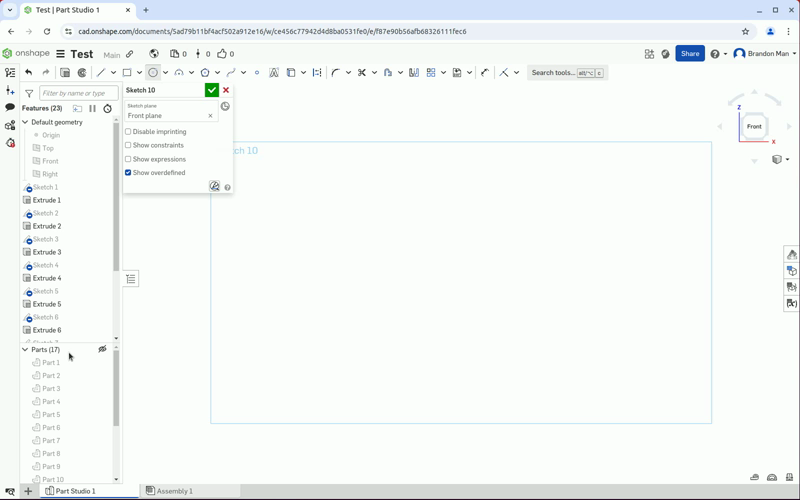
mouse_move(461, 282)
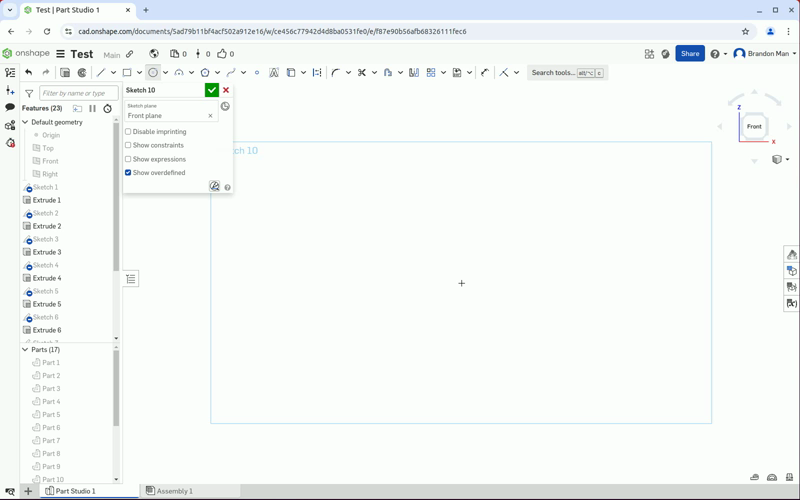
click(461, 282)
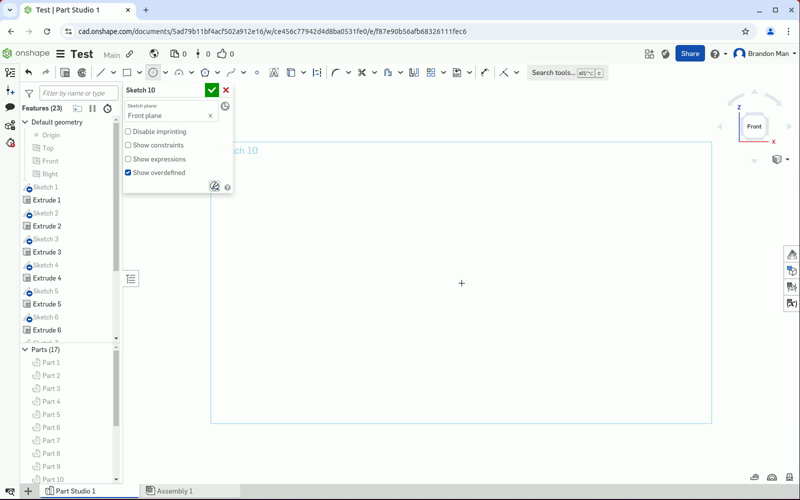
key_up(shift)
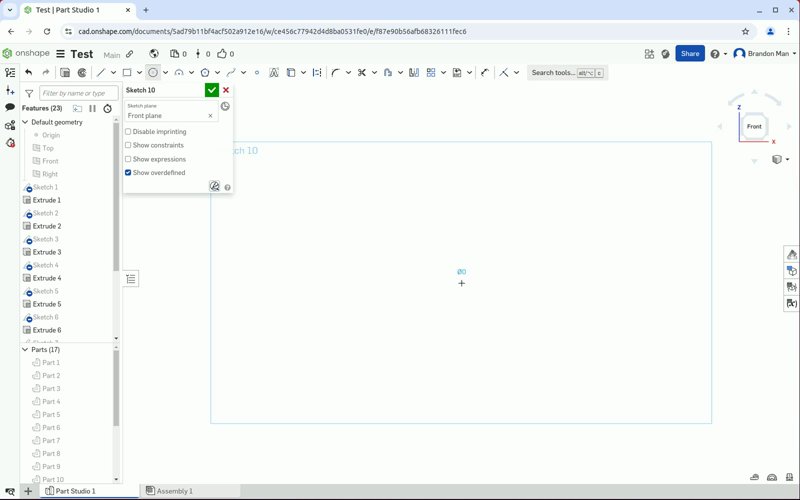
mouse_move(491, 282)
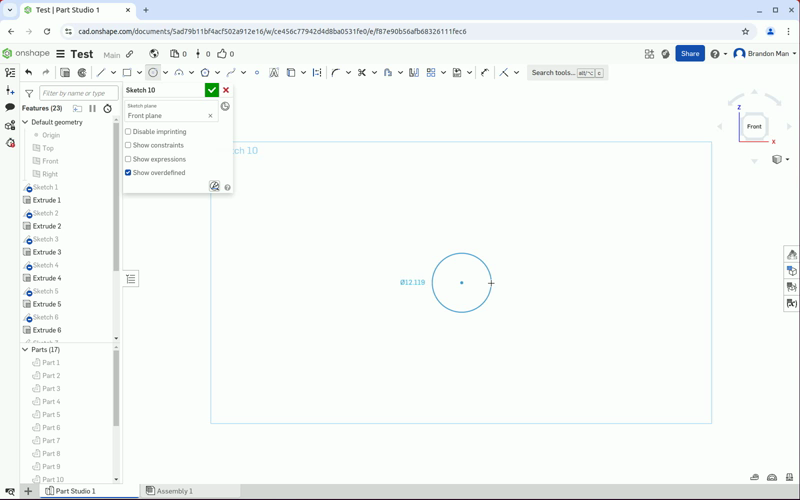
click(491, 282)
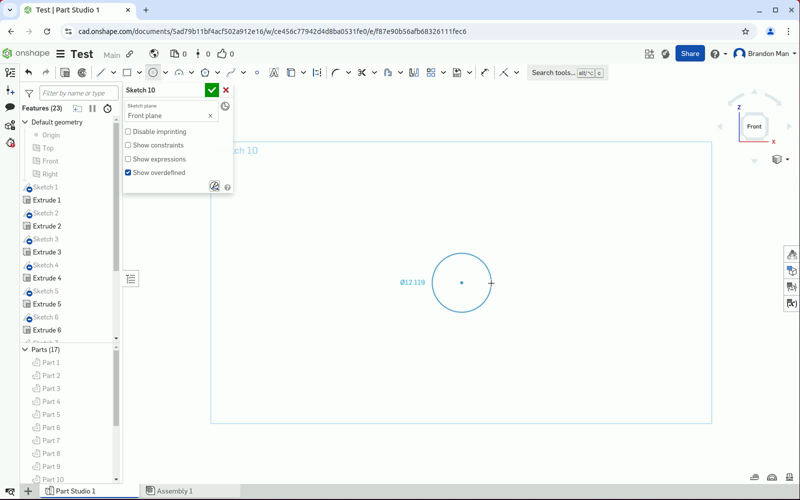
key(esc)
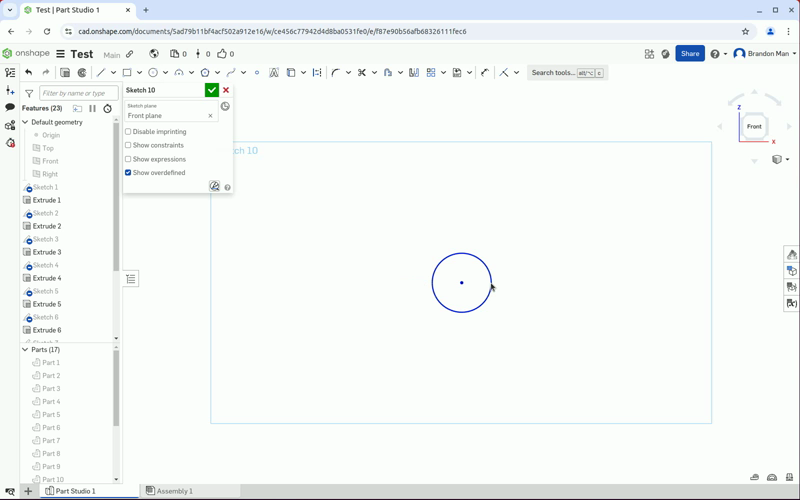
mouse_move(457, 269)
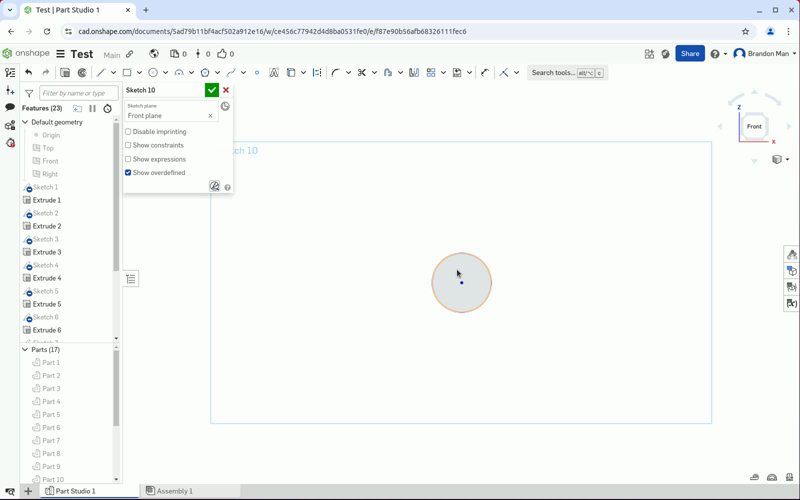
click(457, 269)
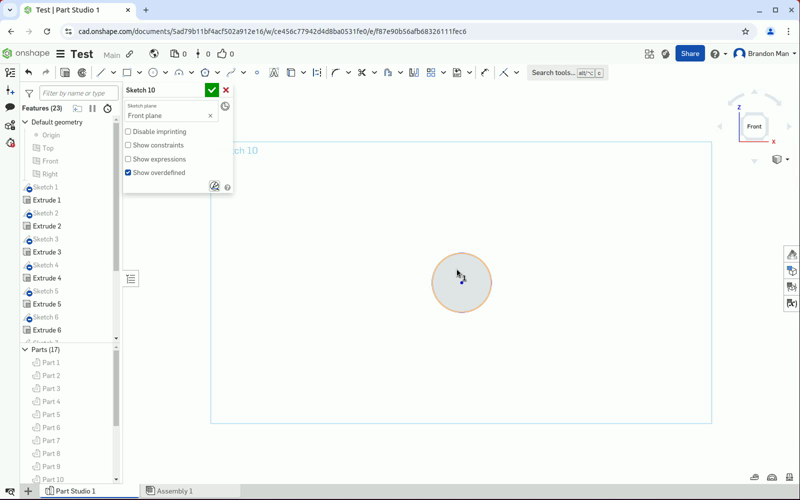
mouse_move(69, 352)
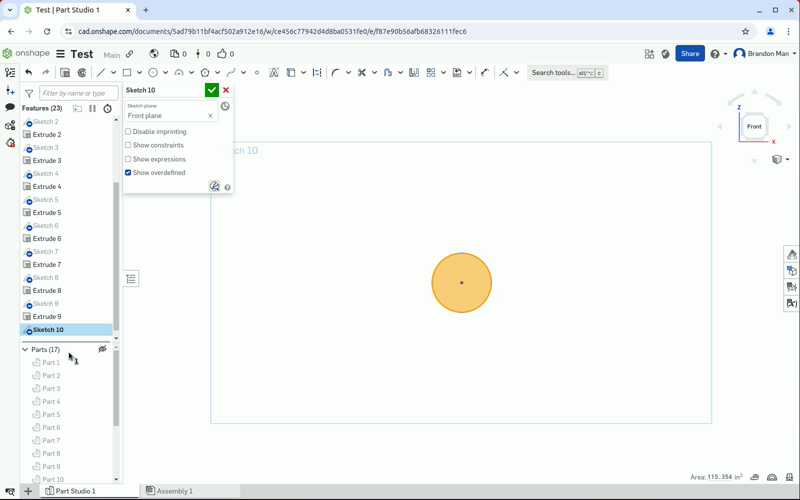
key(shift+y)
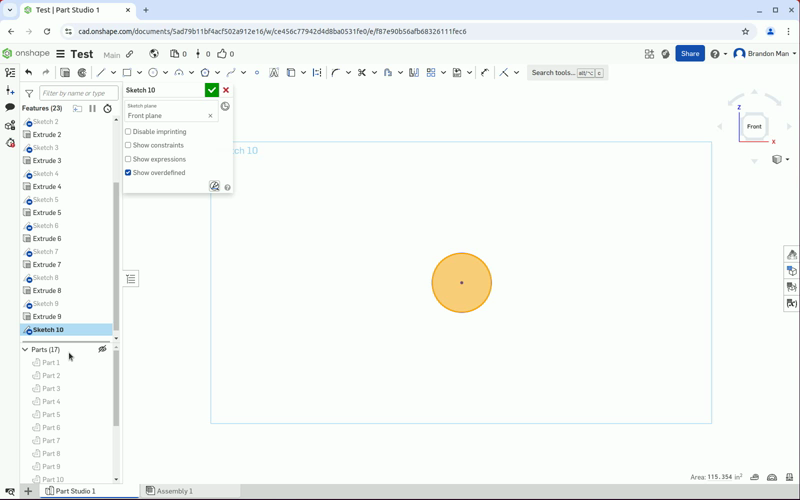
key(shift+e)
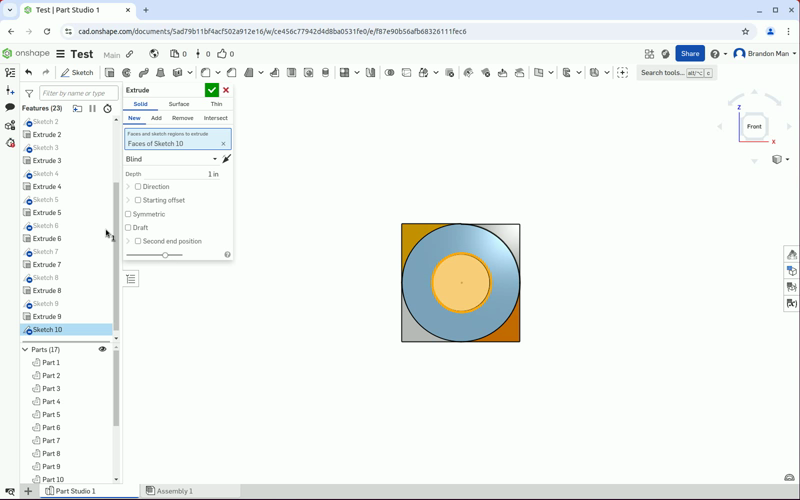
mouse_move(143, 106)
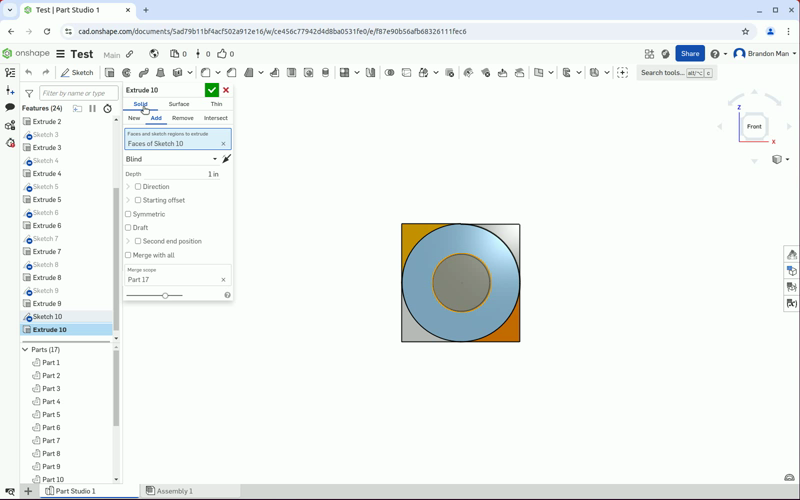
click(143, 106)
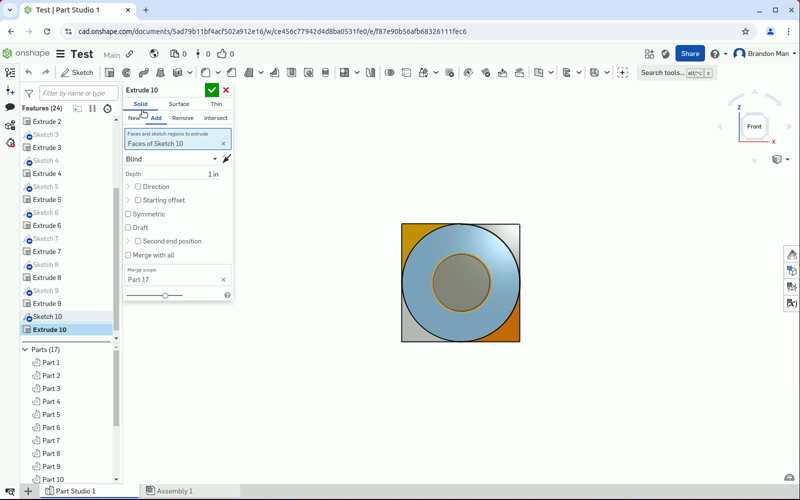
mouse_move(137, 120)
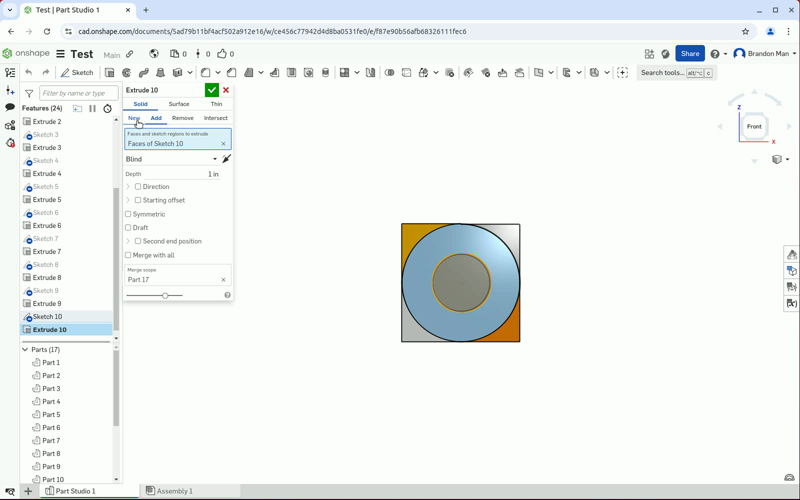
click(137, 120)
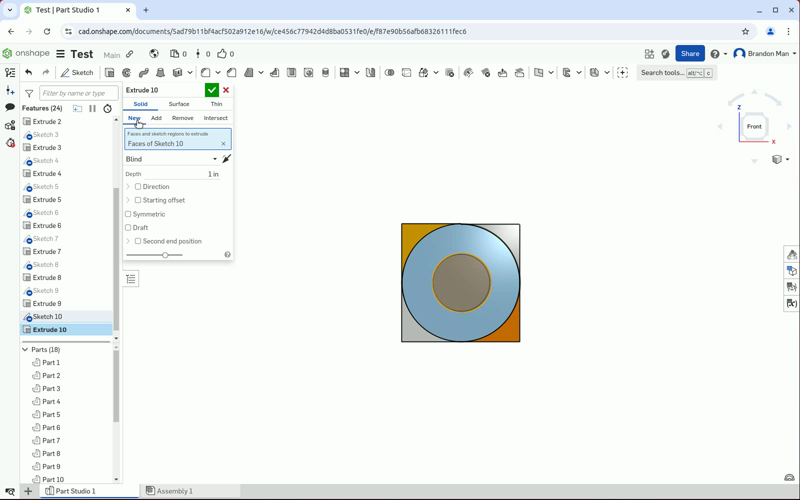
key(tab, 4)
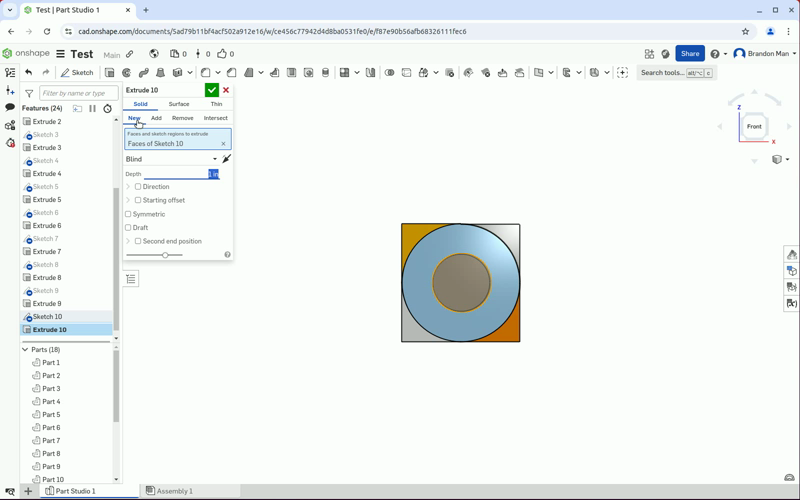
text(4.574)
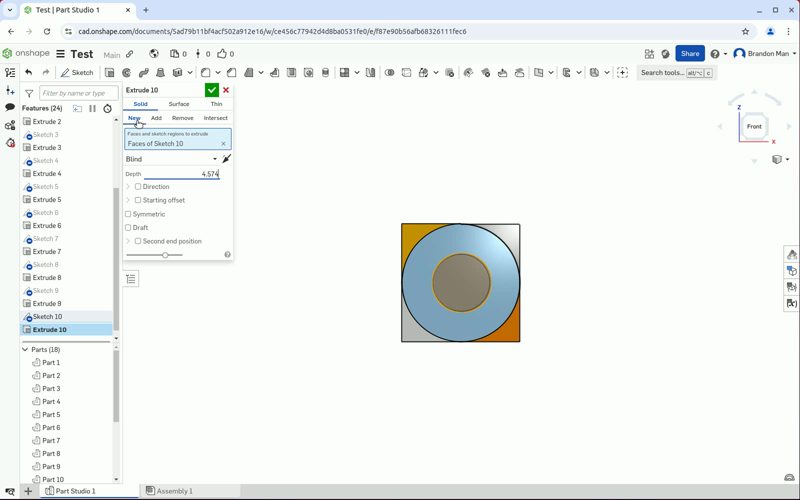
key(enter)
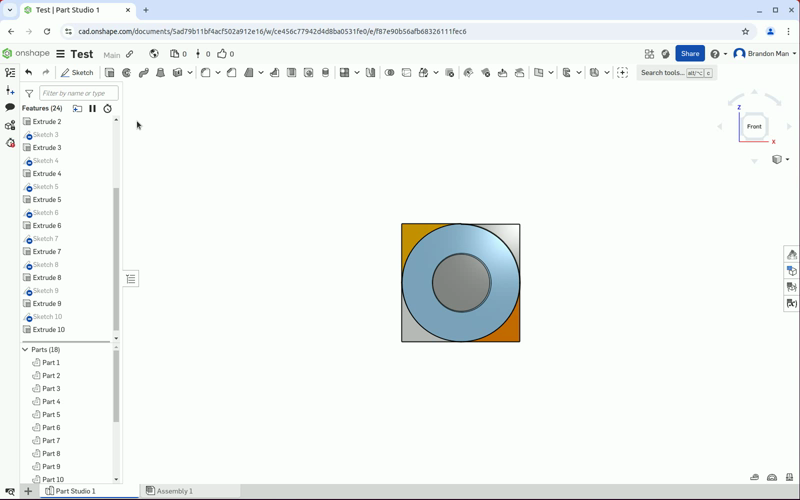
key(shift+h)
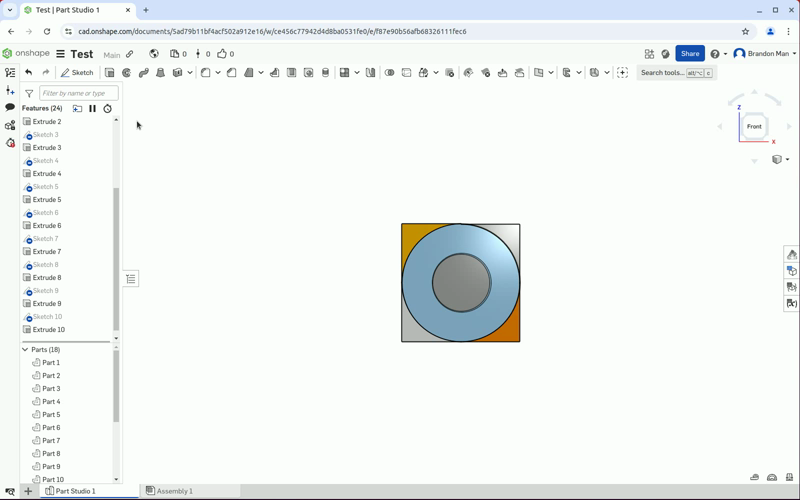
key(shift+h)
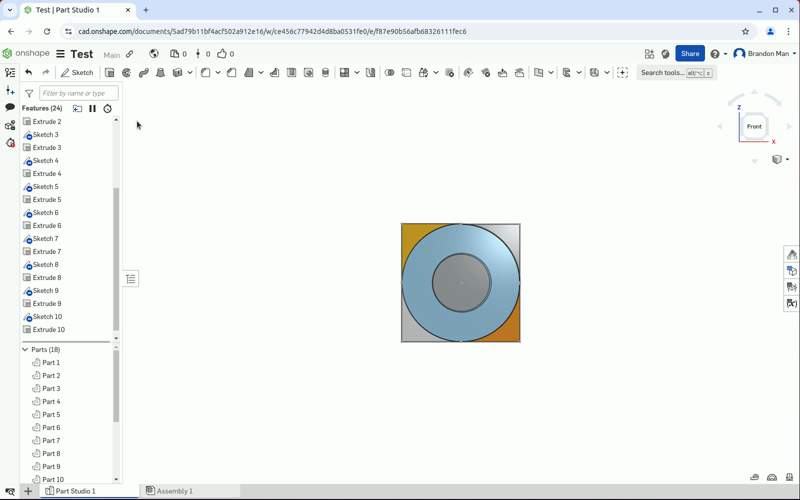
key(shift+7)
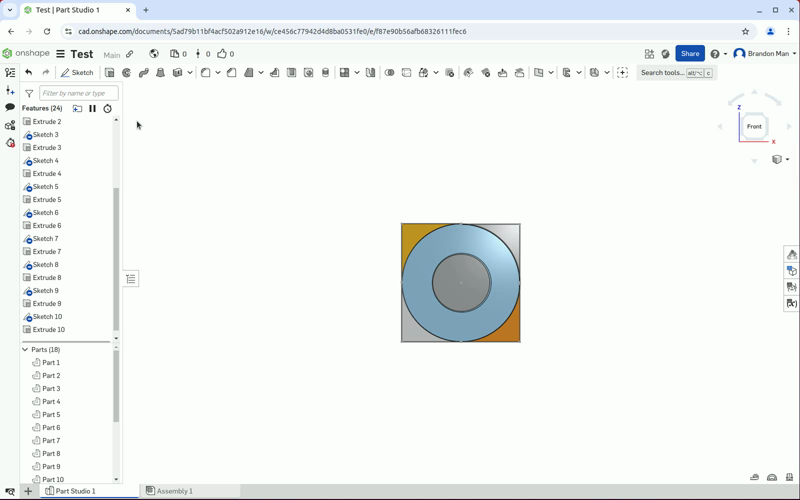
key(left, 2)
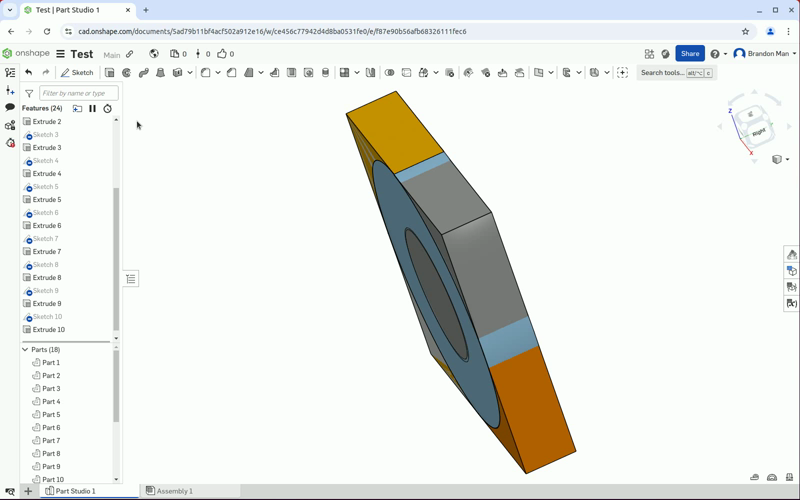
key(down, 2)
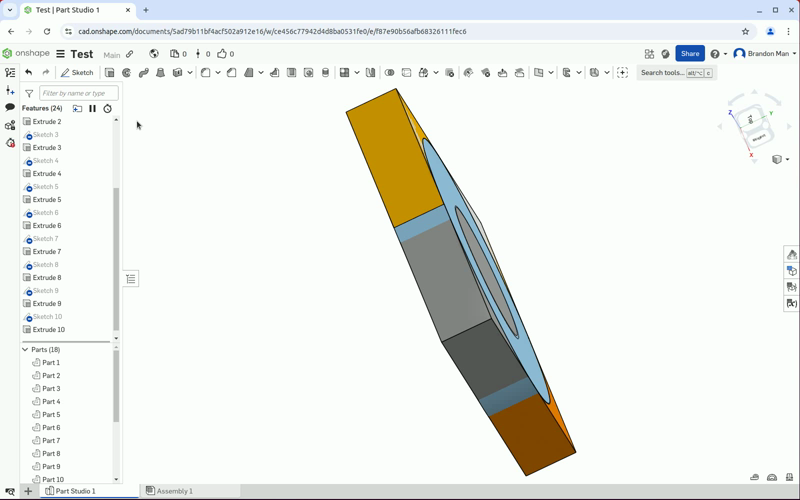
key(up, 2)
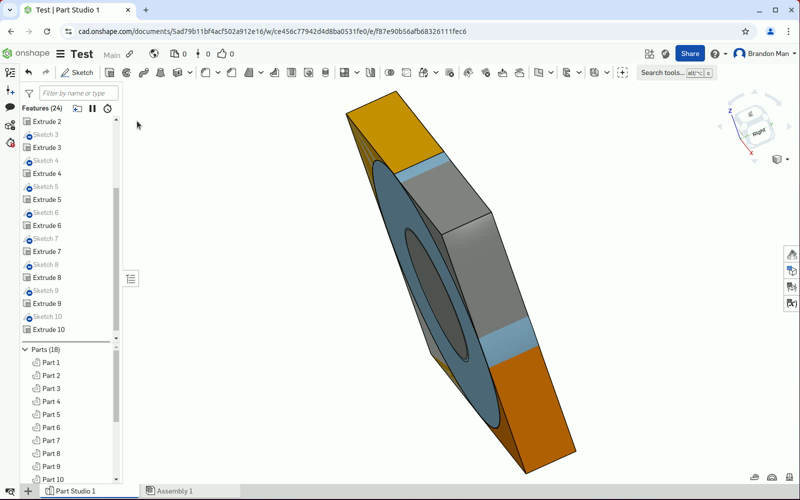
key(right, 2)
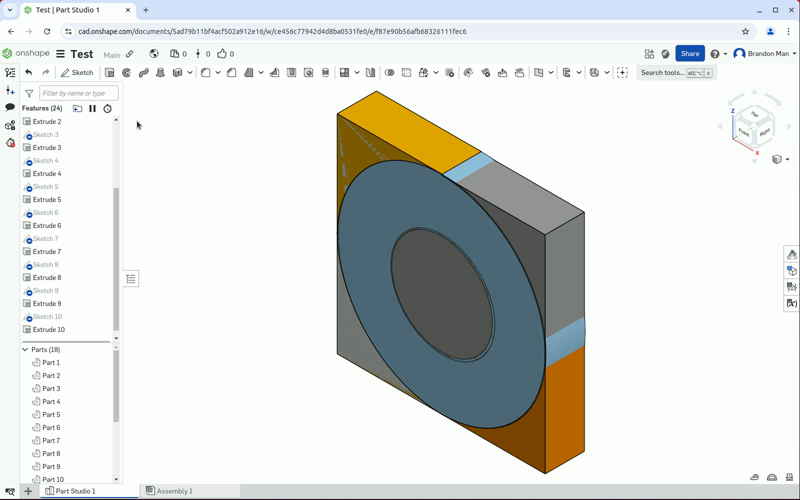
mouse_move(69, 85)
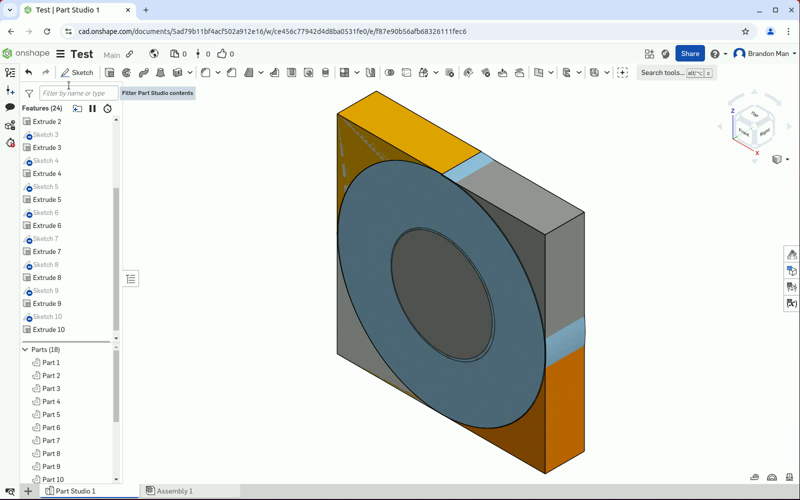
click(69, 85)